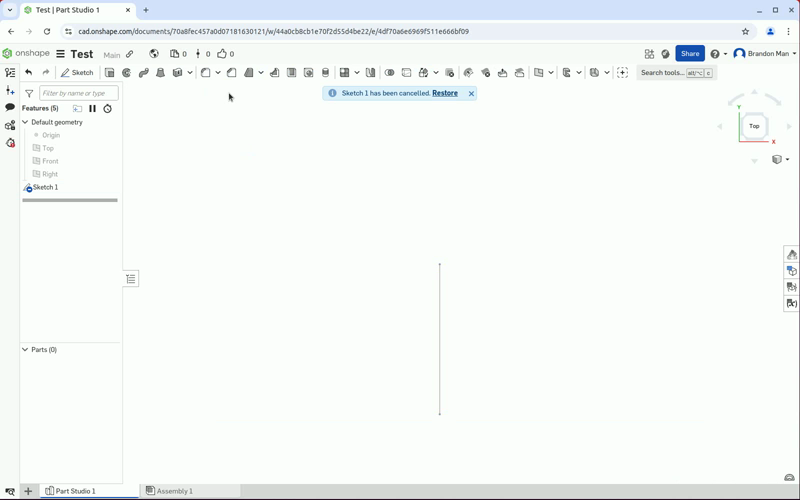
key(shift+h)
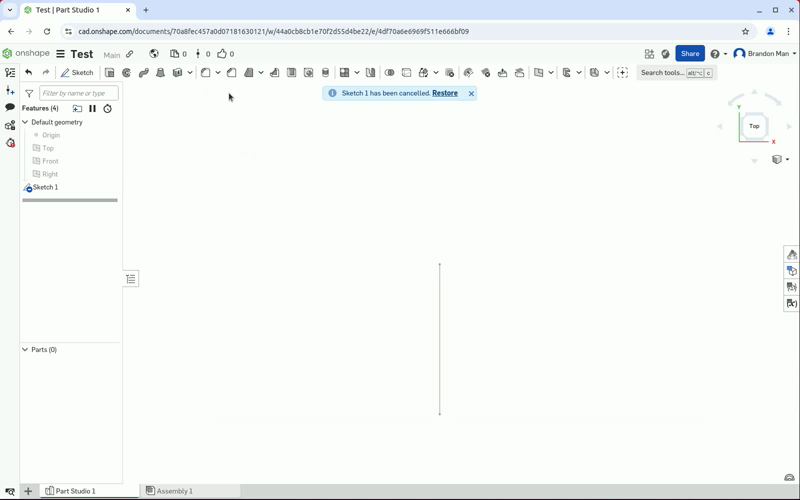
key(shift+s)
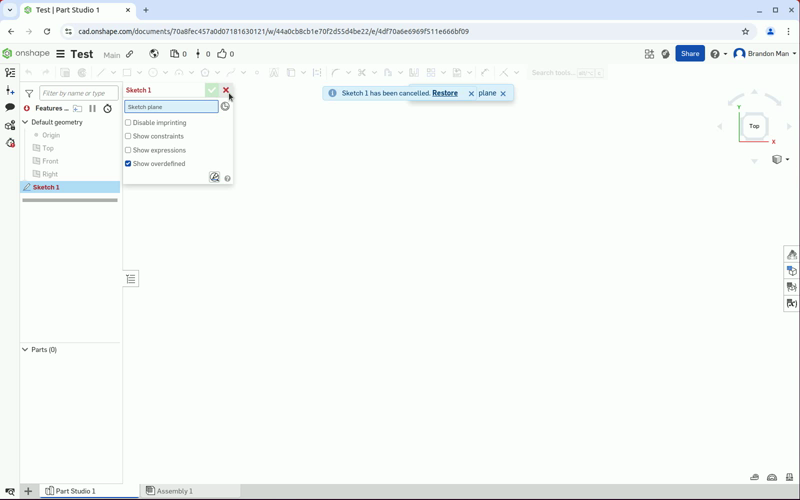
mouse_move(73, 150)
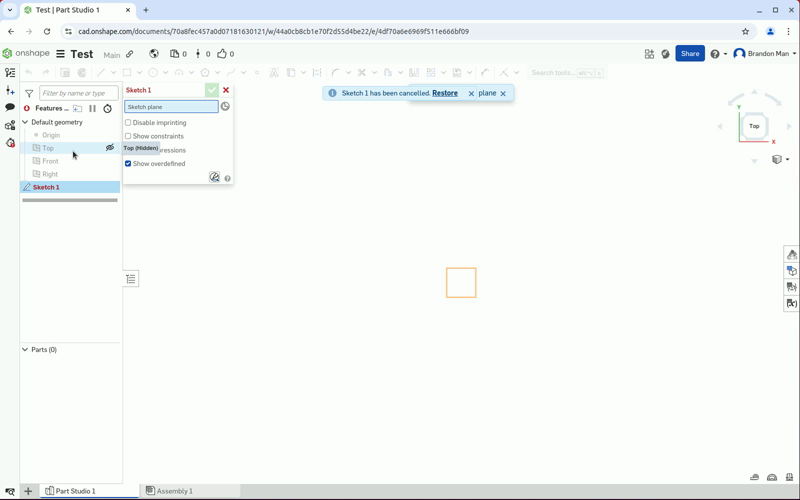
click(73, 150)
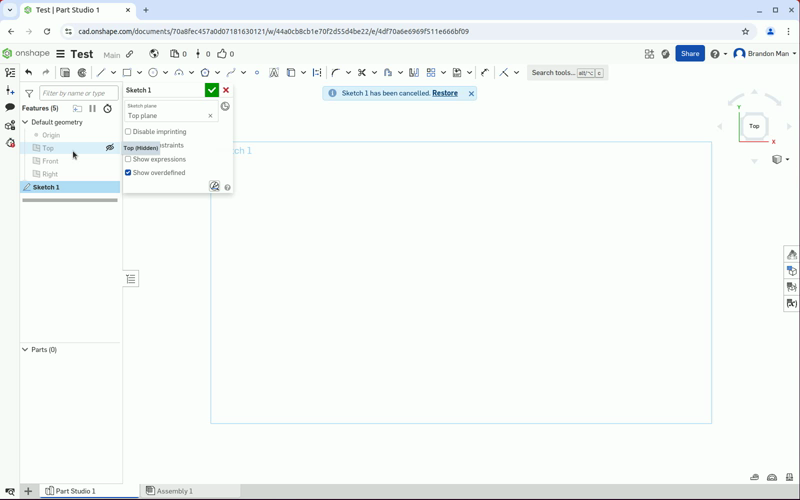
mouse_move(73, 352)
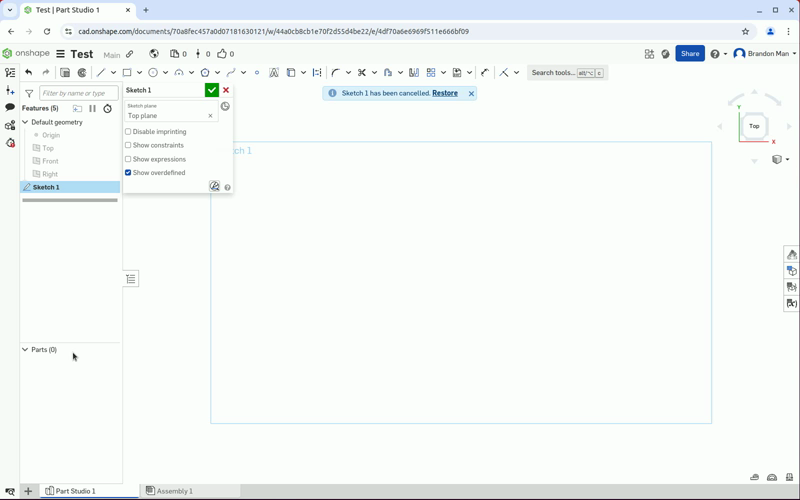
key(y)
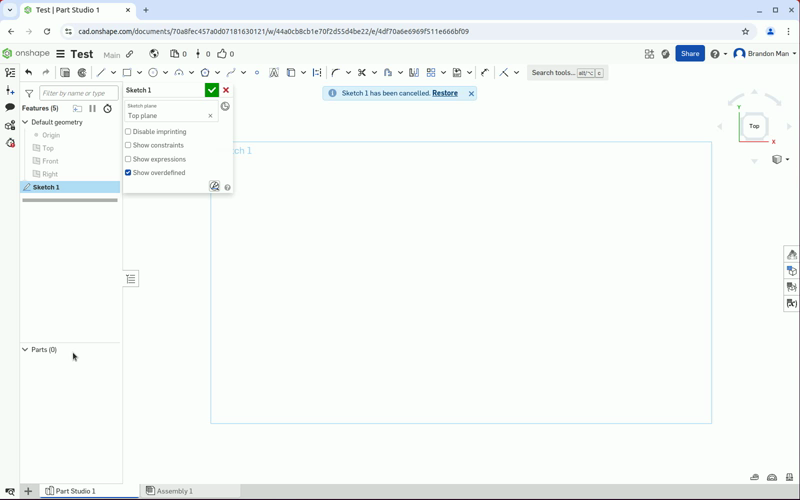
key(l)
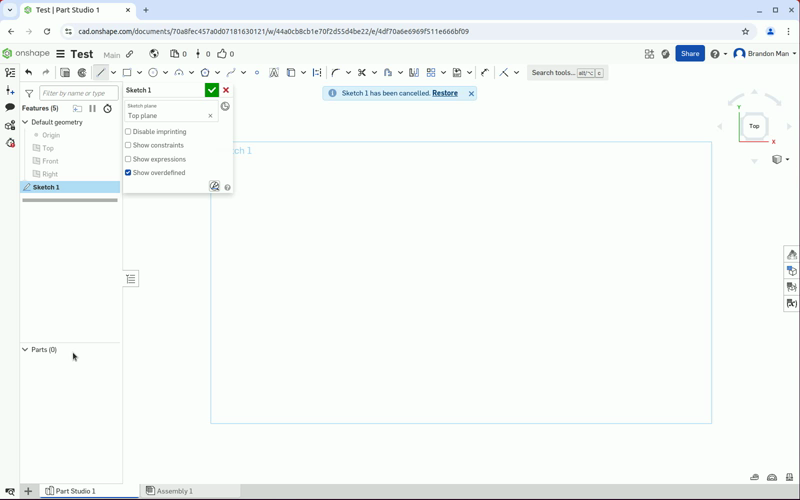
key_down(shift)
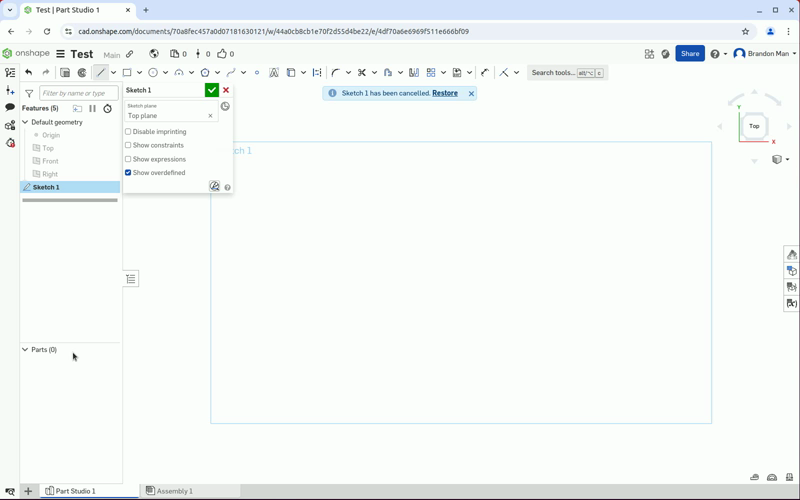
mouse_move(460, 276)
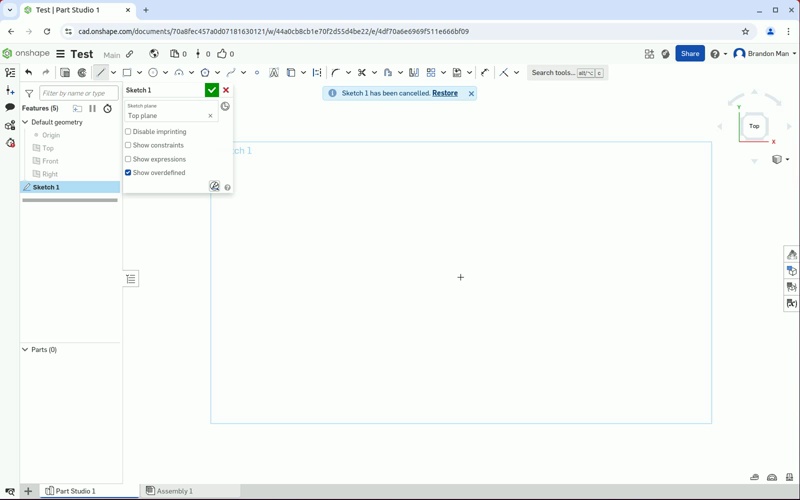
click(460, 276)
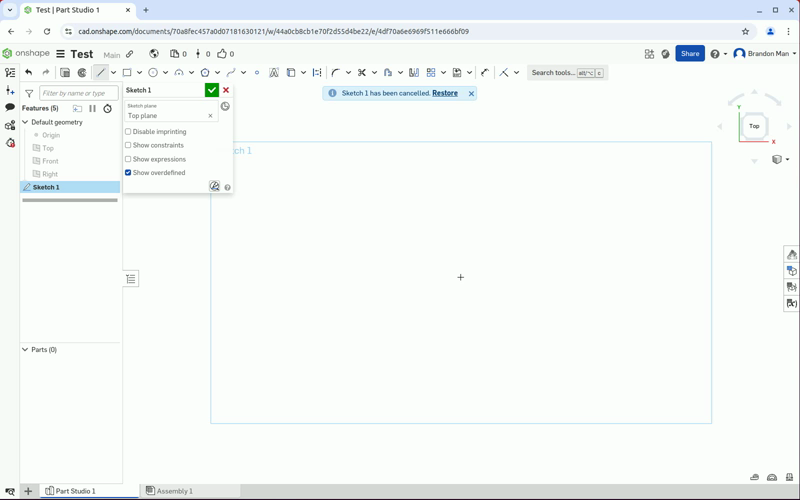
key_up(shift)
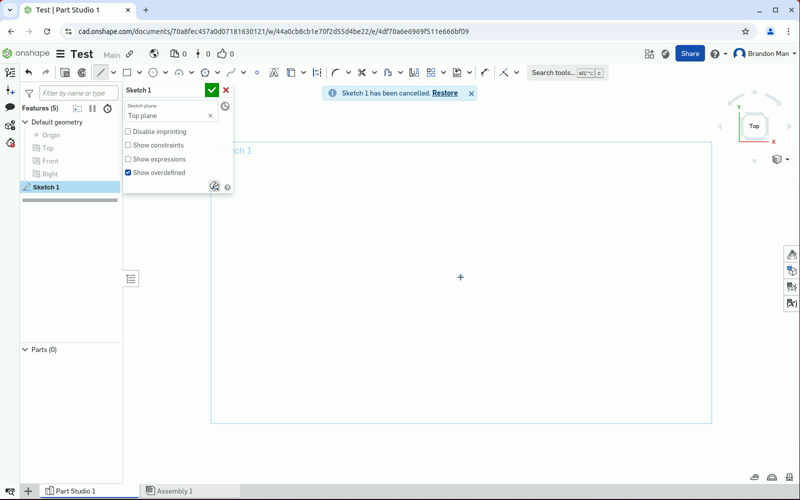
key_down(shift)
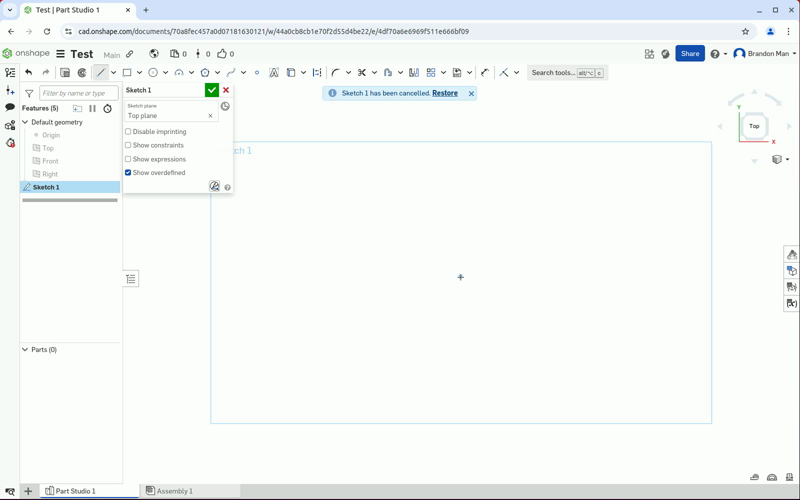
mouse_move(490, 276)
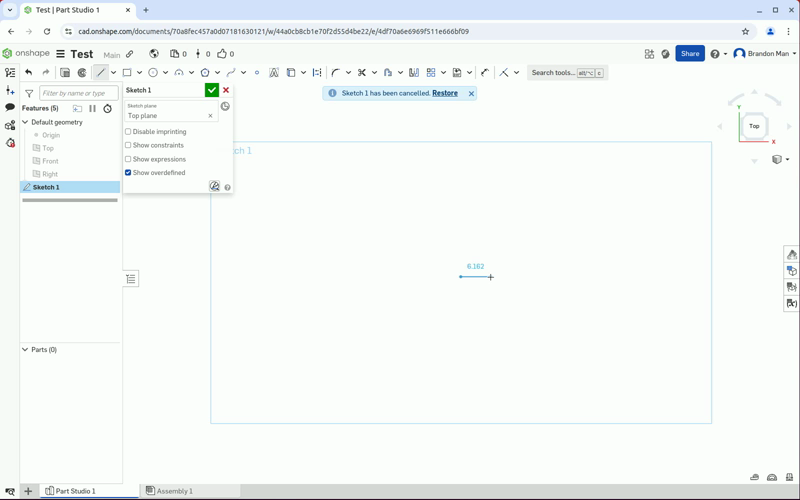
mouse_move(471, 282)
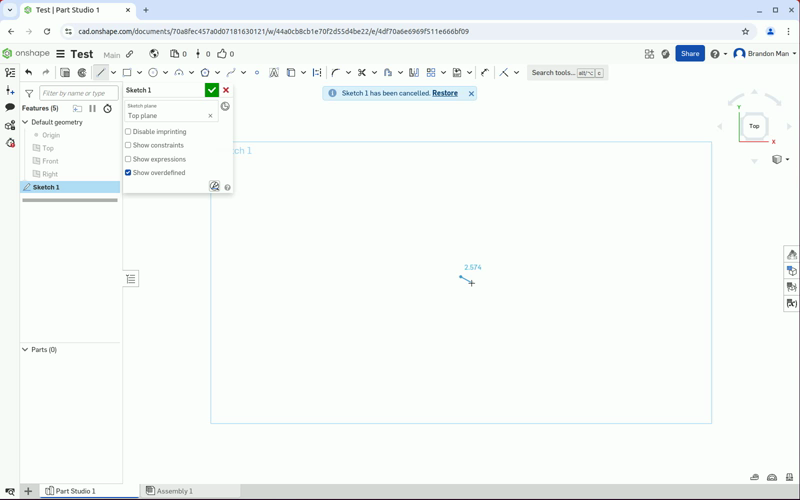
click(471, 282)
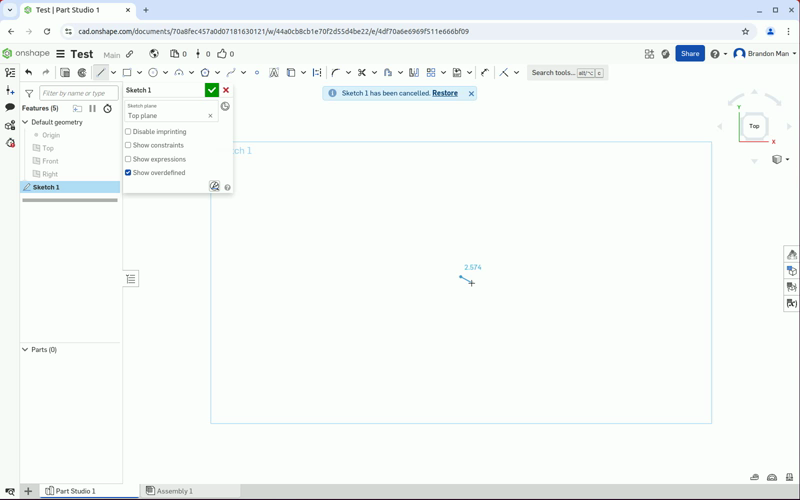
key_up(shift)
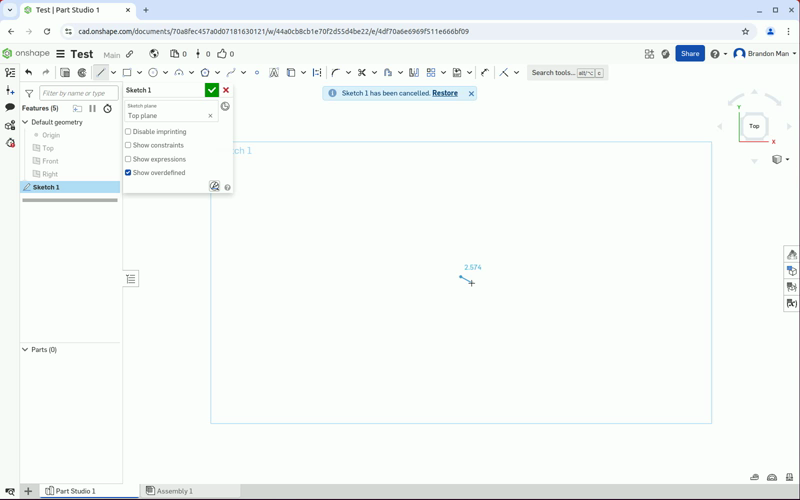
key_down(shift)
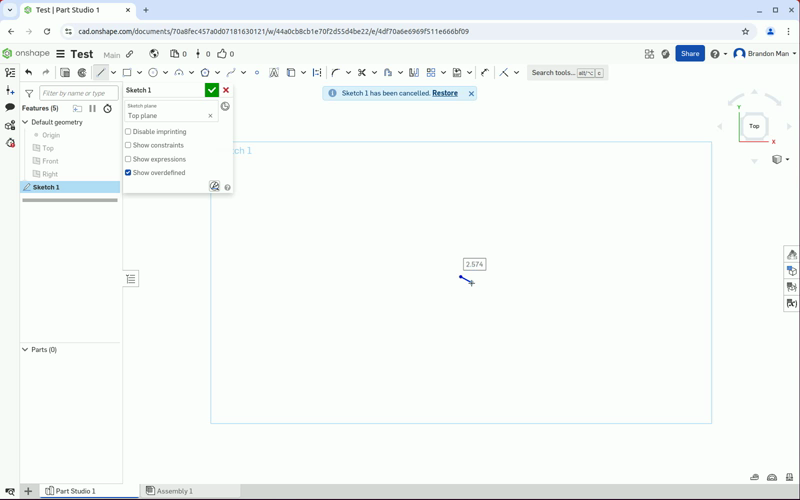
mouse_move(573, 227)
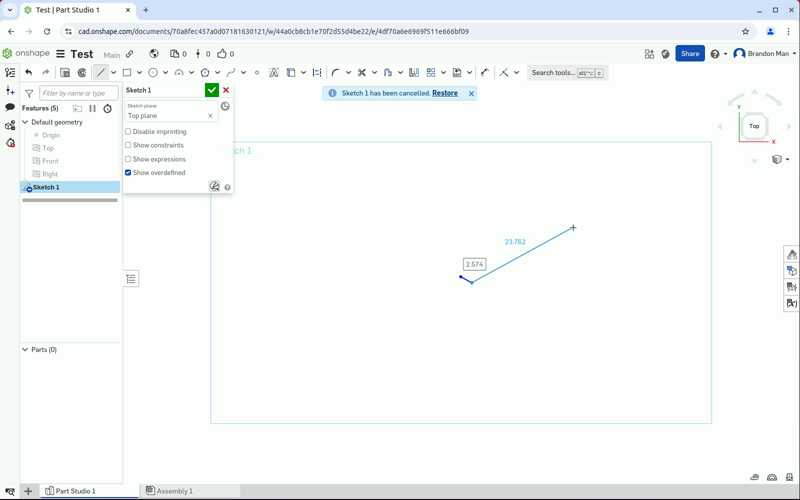
click(573, 227)
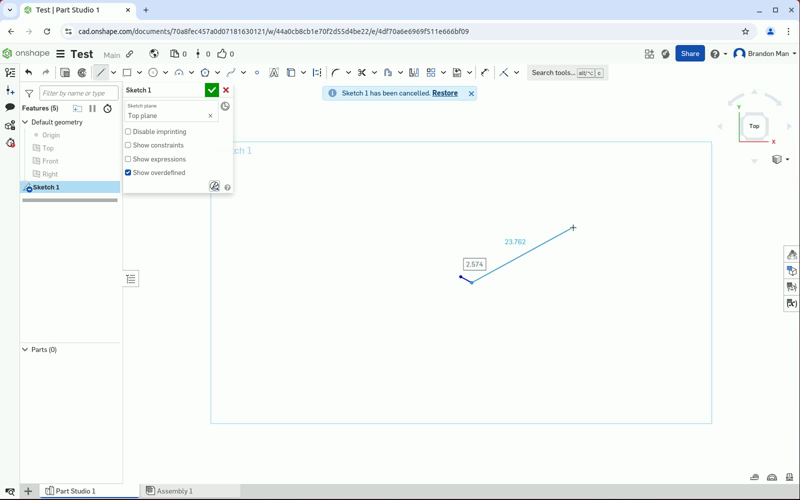
key_up(shift)
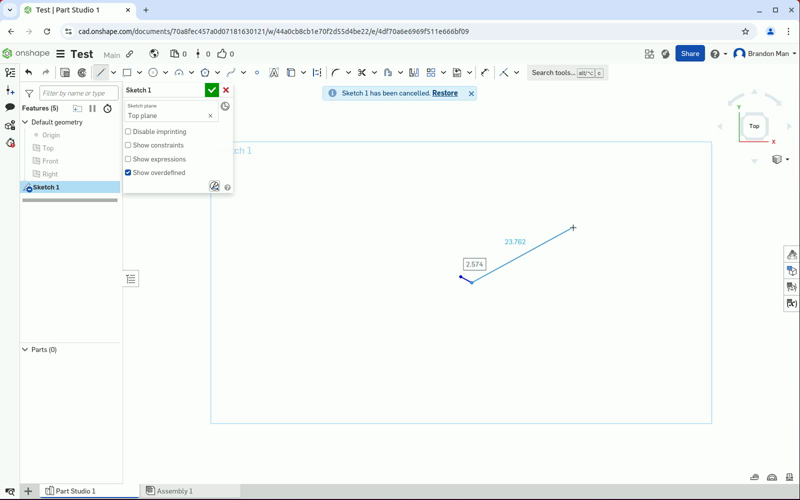
key_down(shift)
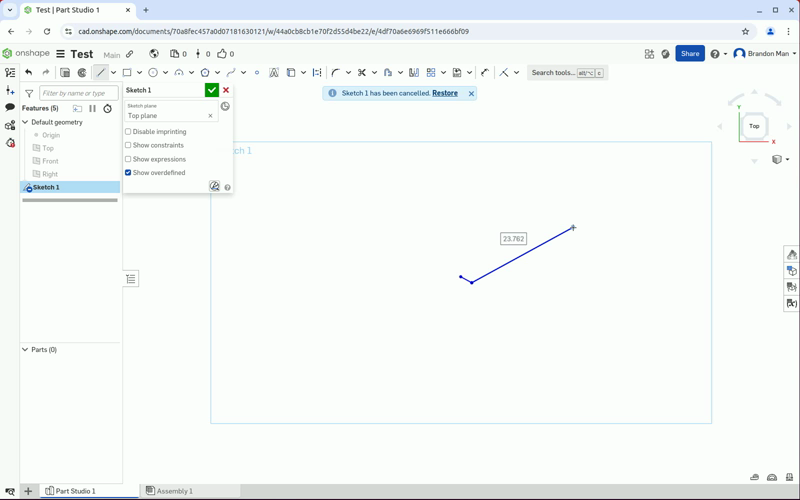
mouse_move(589, 227)
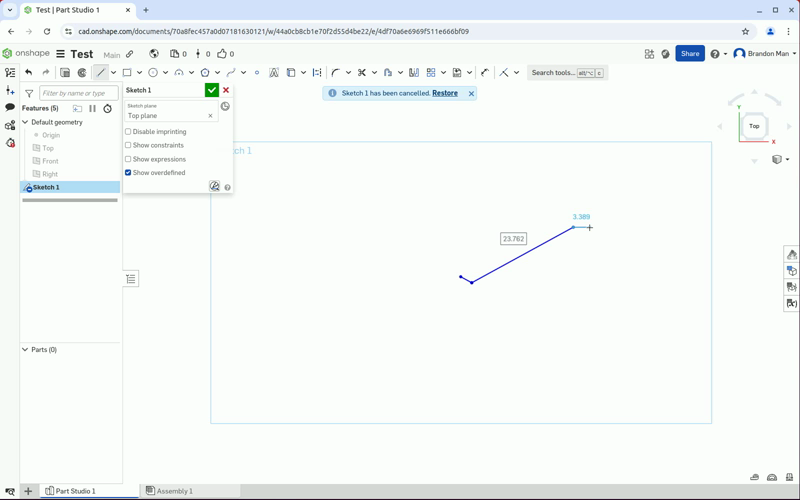
mouse_move(573, 221)
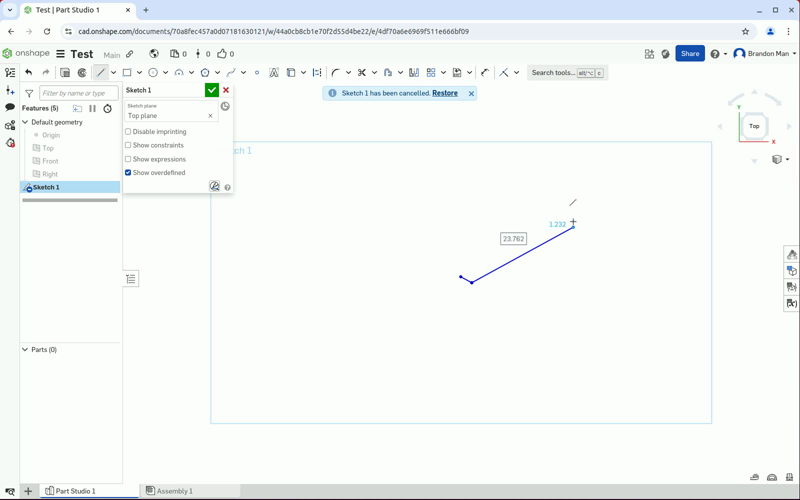
scroll(6)
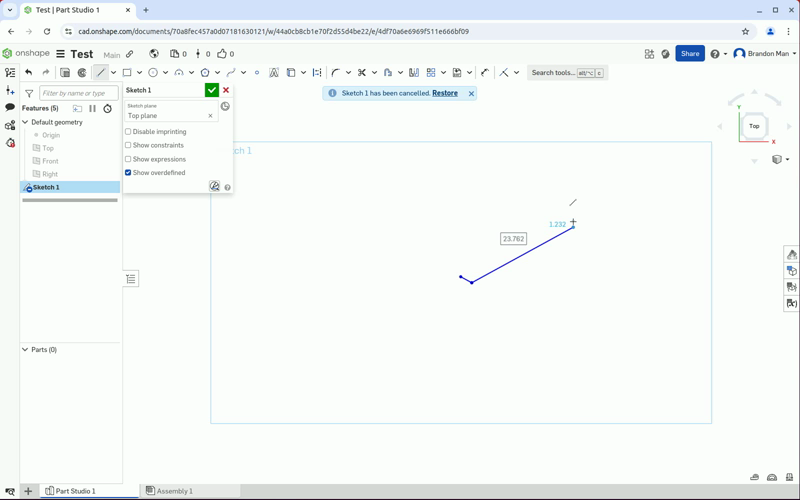
scroll(6)
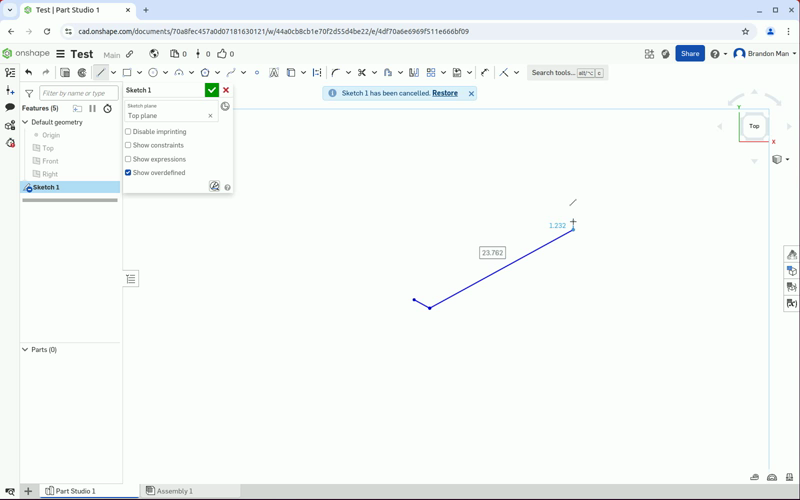
scroll(6)
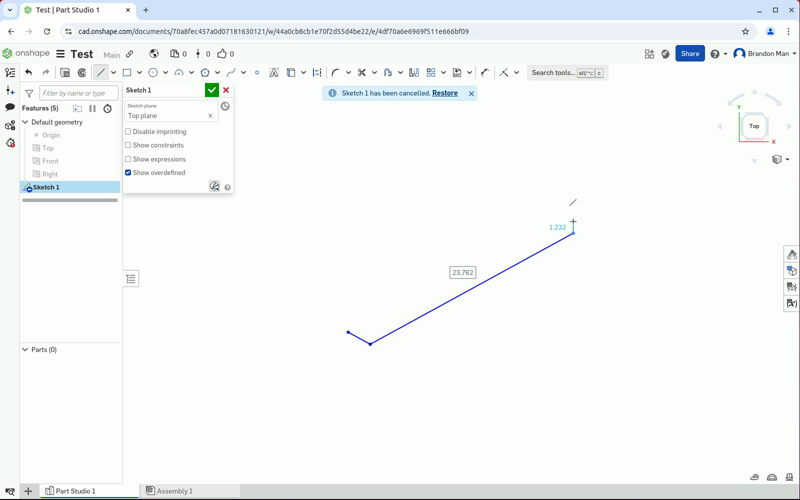
scroll(6)
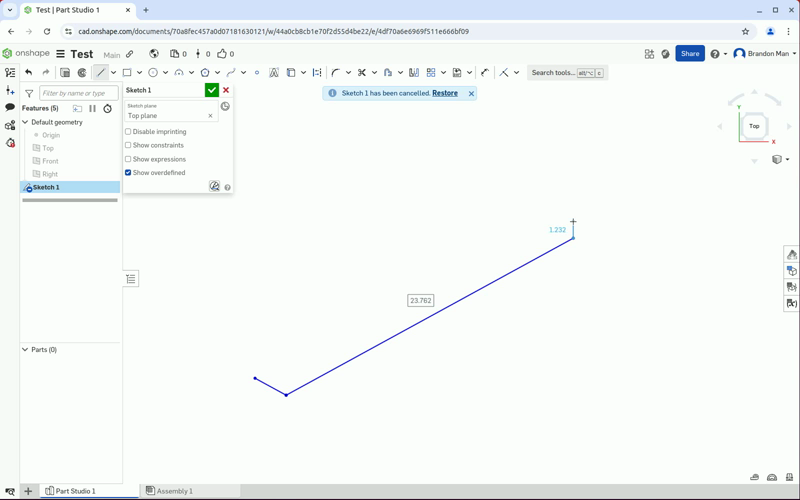
scroll(6)
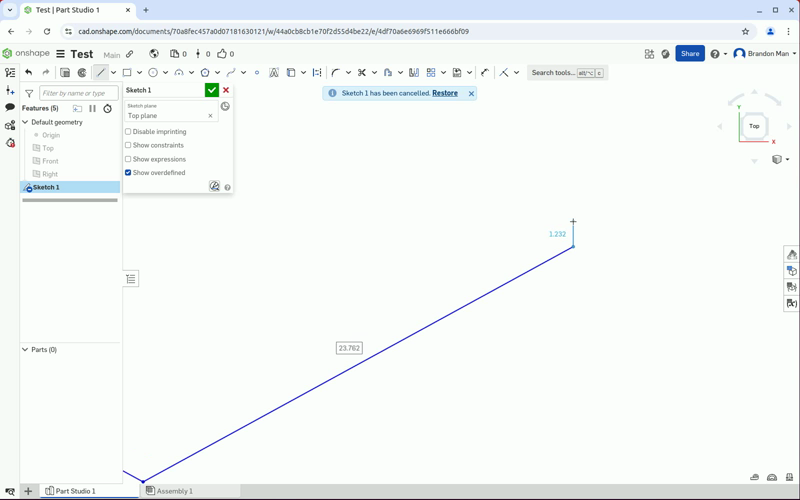
scroll(6)
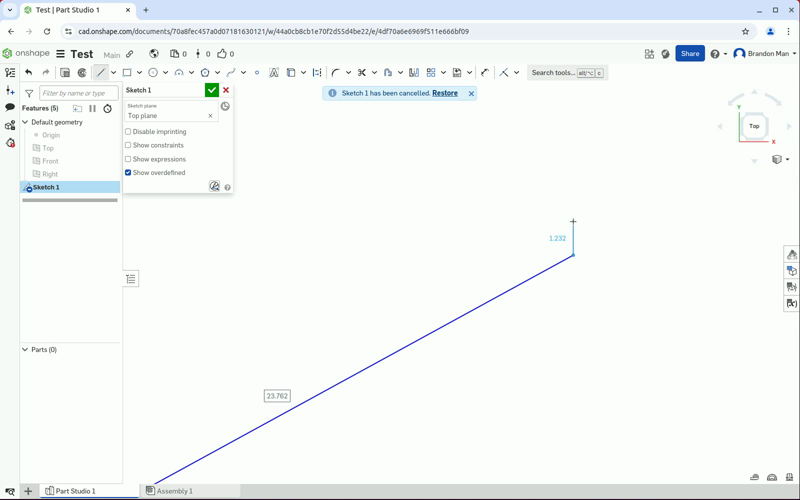
scroll(6)
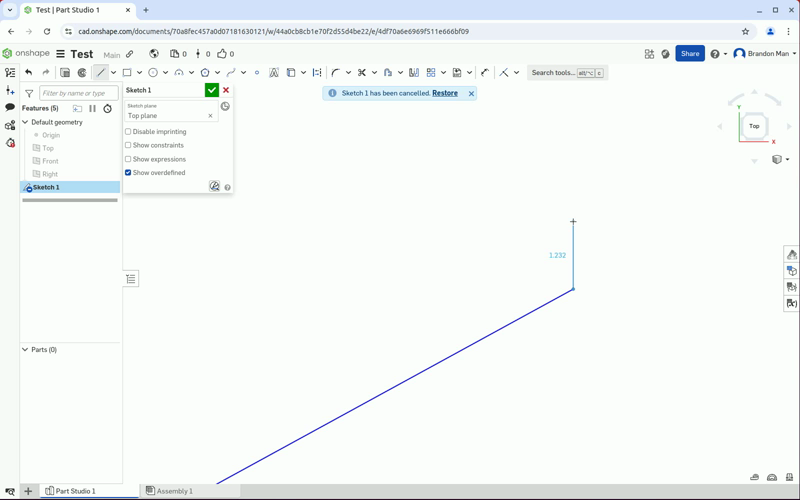
click(573, 221)
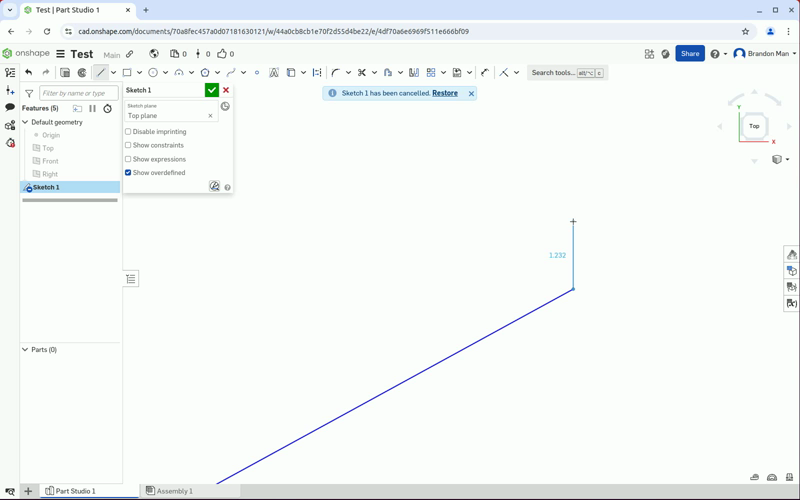
scroll(-6)
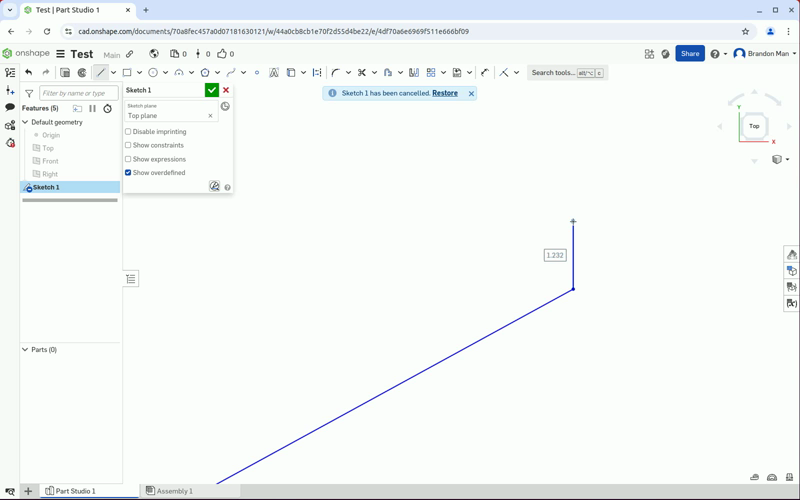
scroll(-6)
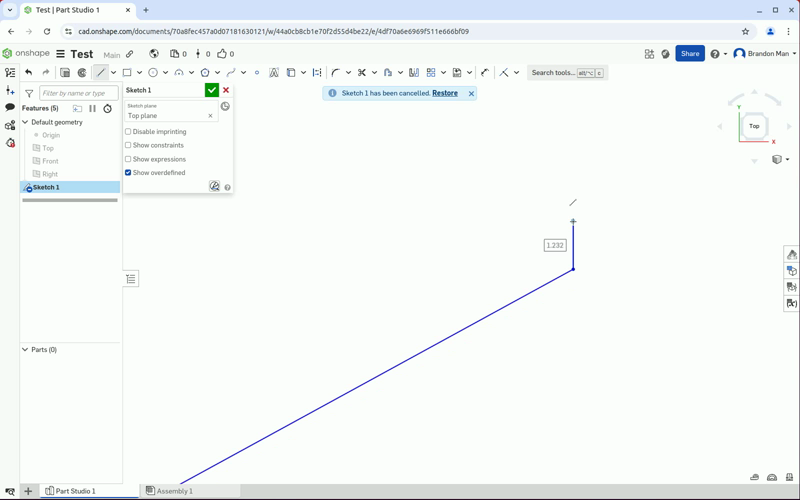
scroll(-6)
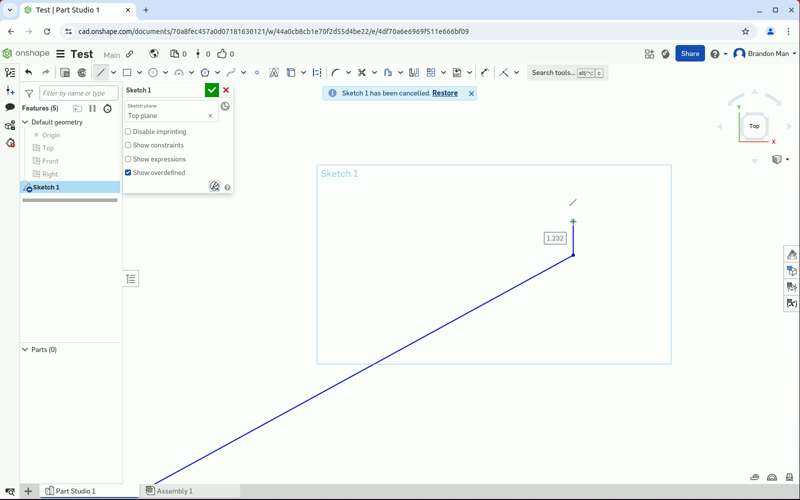
scroll(-6)
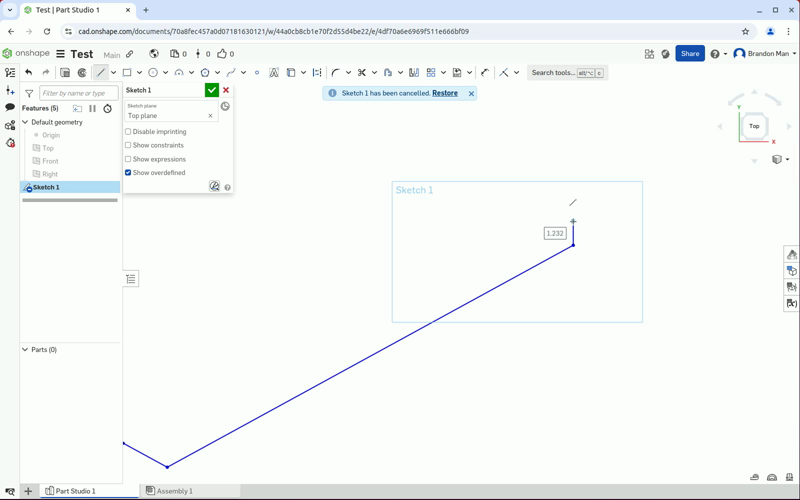
scroll(-6)
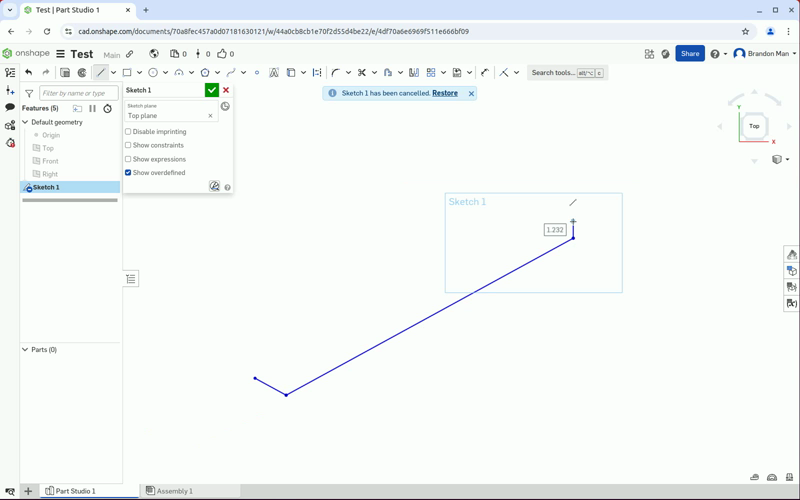
scroll(-6)
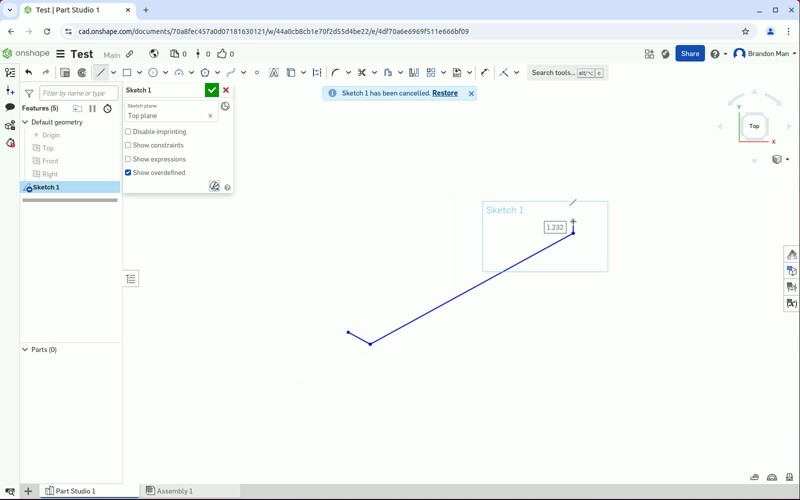
scroll(-6)
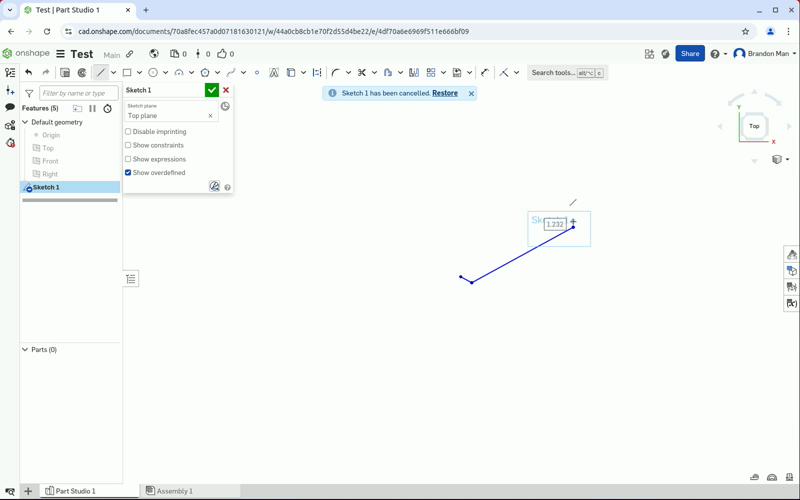
key_up(shift)
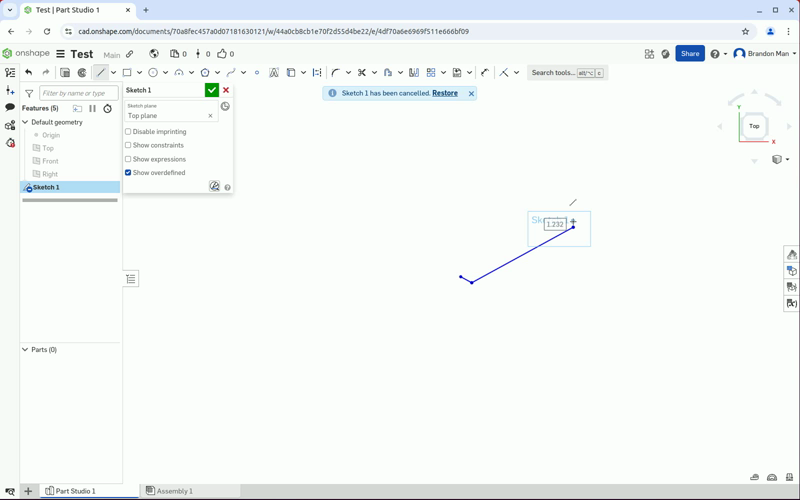
key_down(shift)
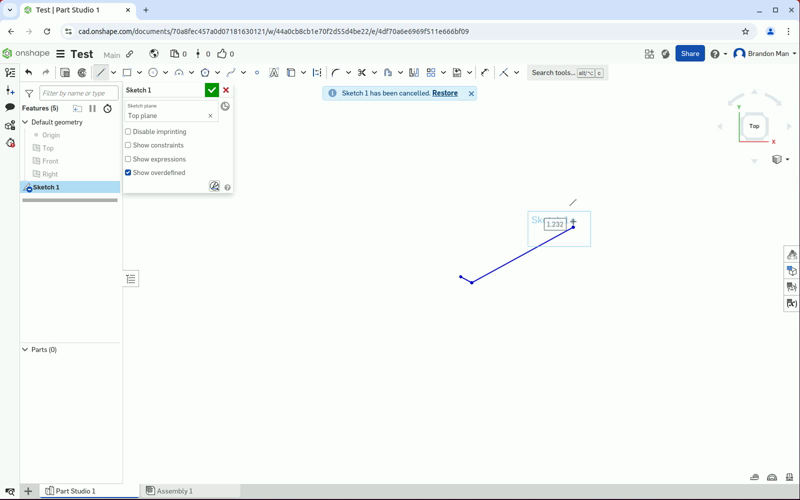
mouse_move(589, 221)
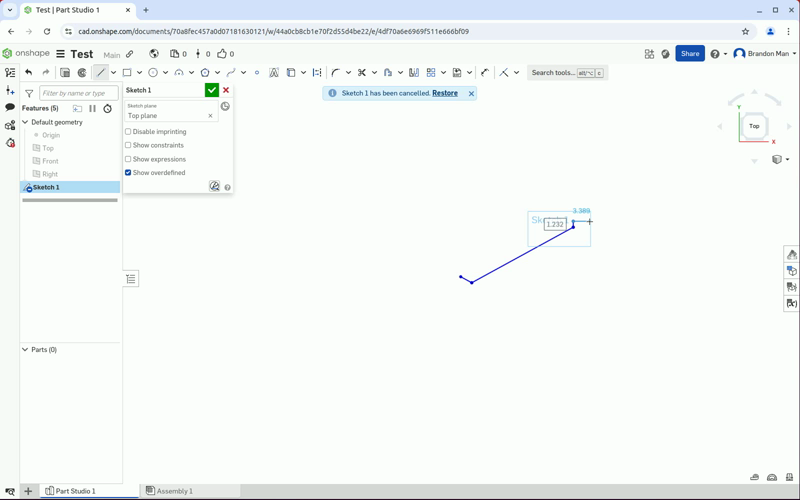
mouse_move(562, 221)
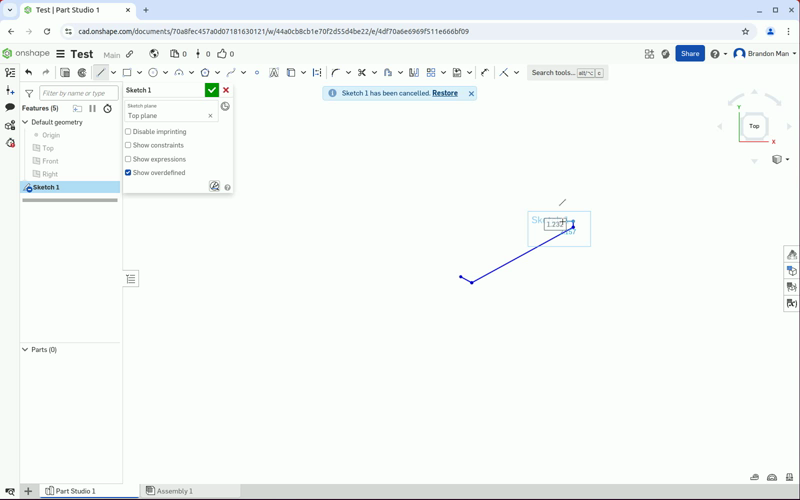
click(562, 221)
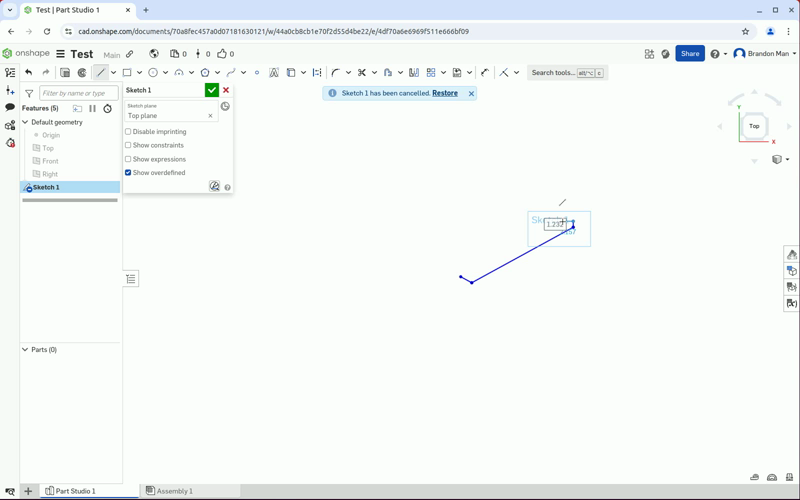
key_up(shift)
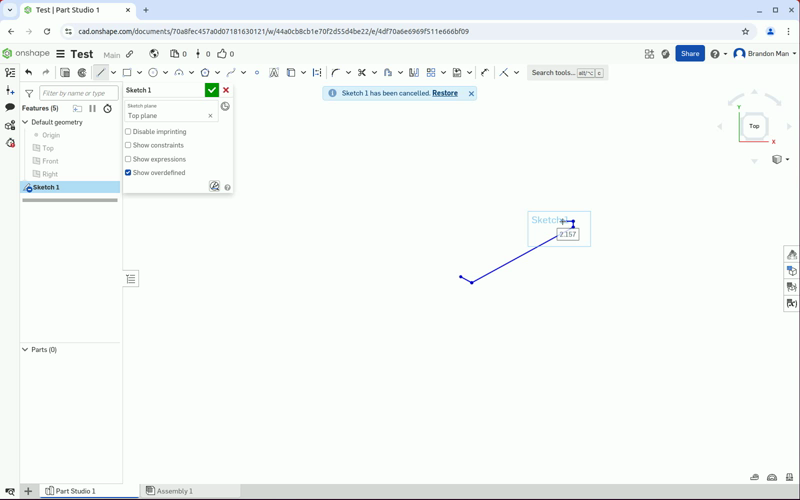
key_down(shift)
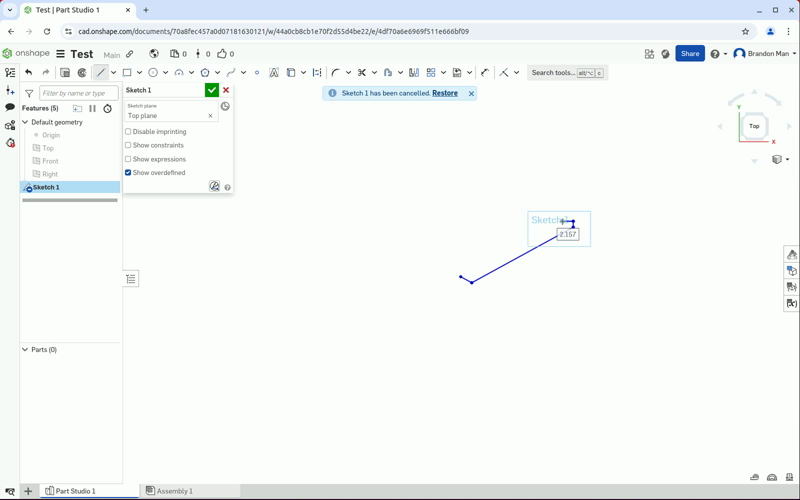
mouse_move(589, 221)
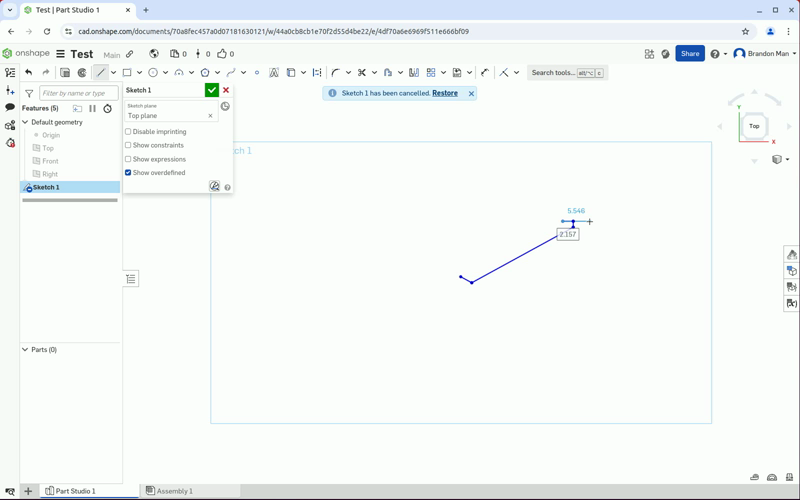
mouse_move(561, 222)
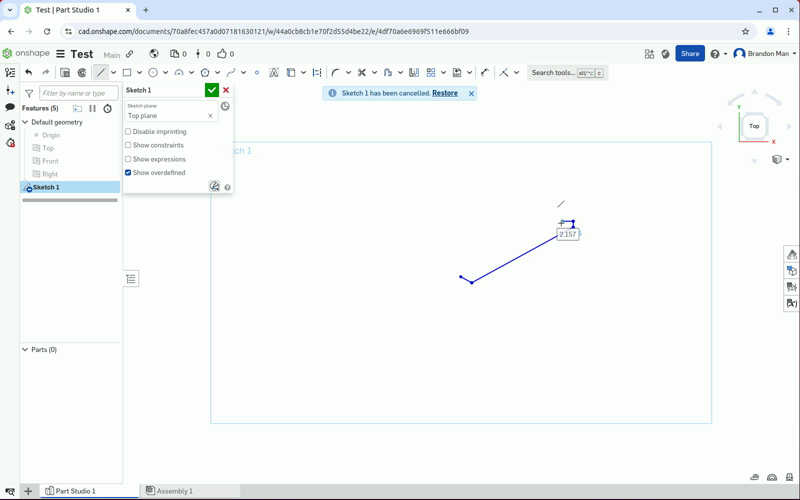
scroll(6)
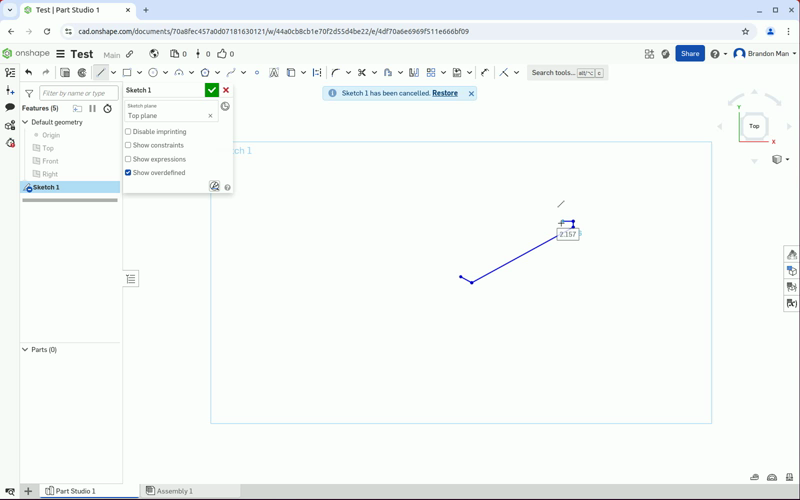
scroll(6)
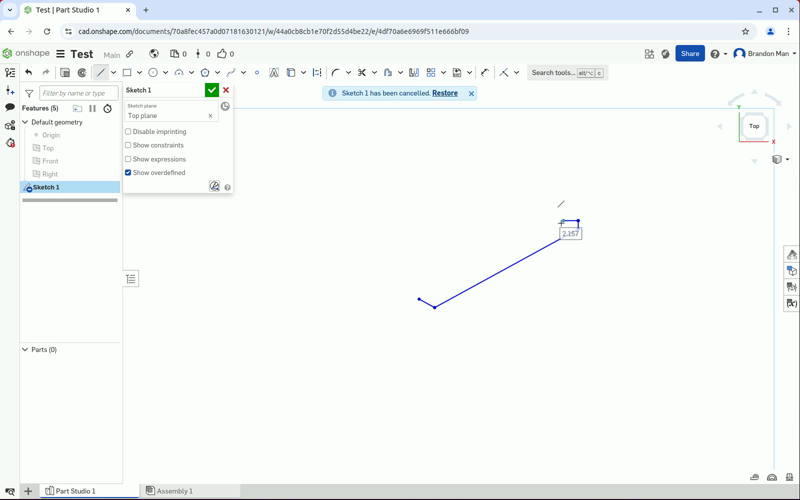
scroll(6)
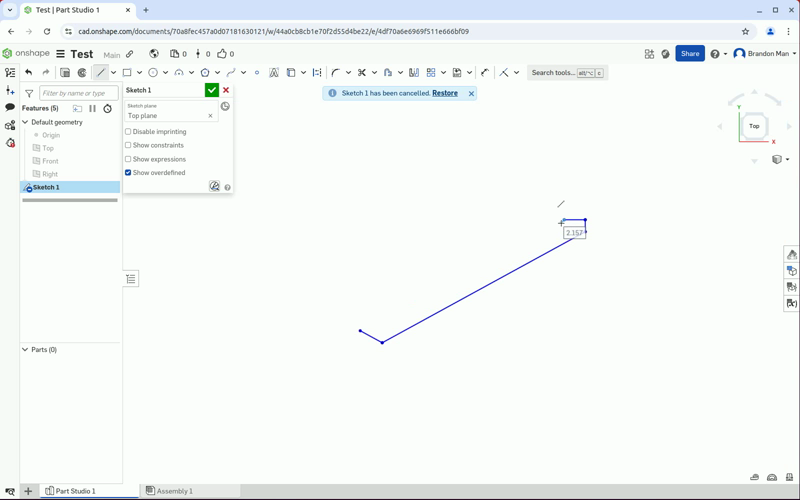
scroll(6)
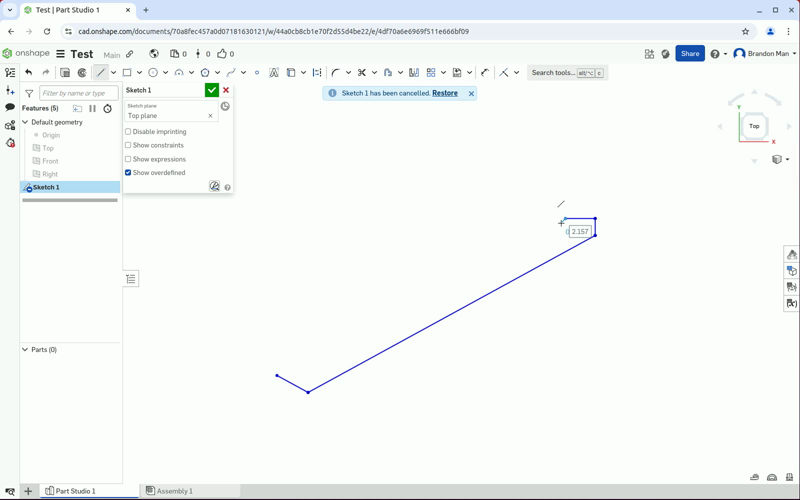
scroll(6)
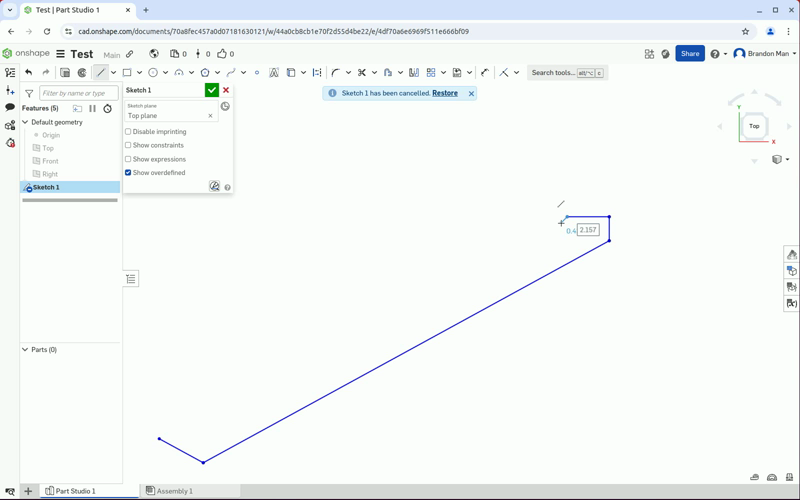
scroll(6)
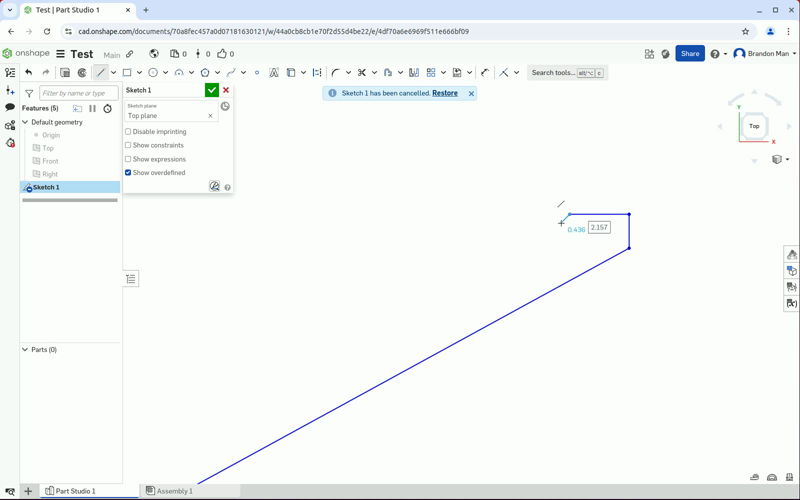
scroll(6)
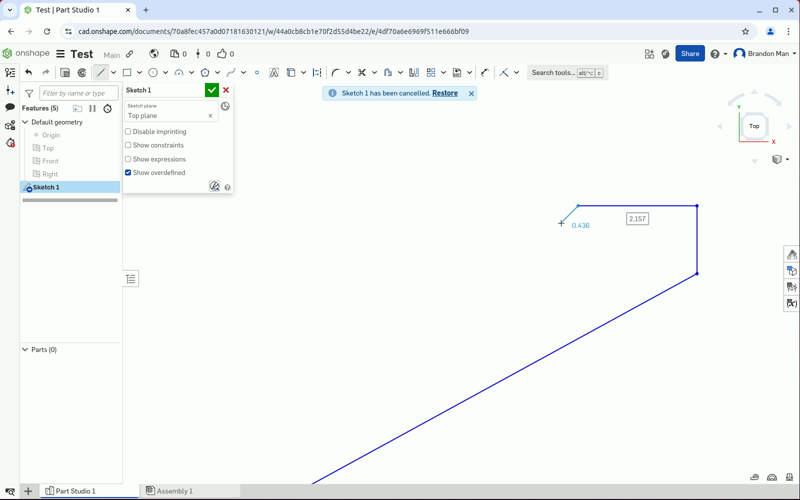
click(561, 222)
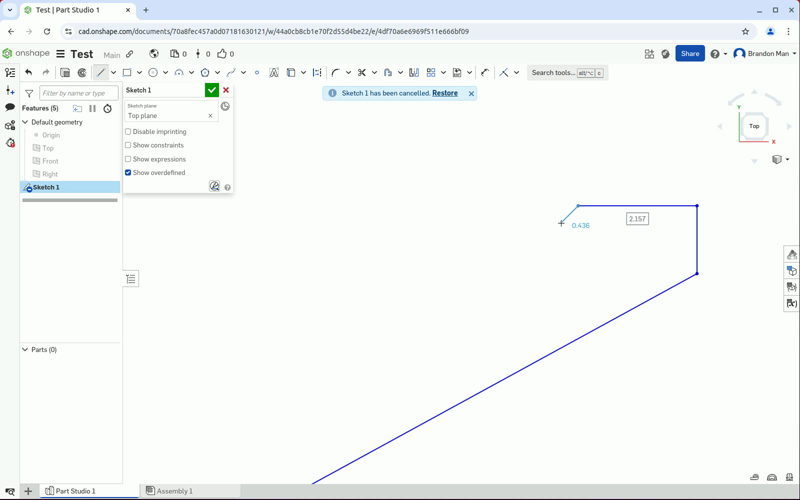
scroll(-6)
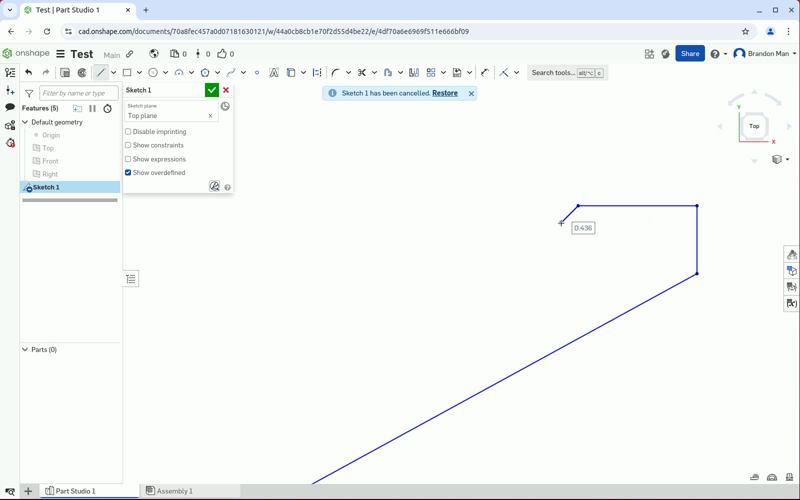
scroll(-6)
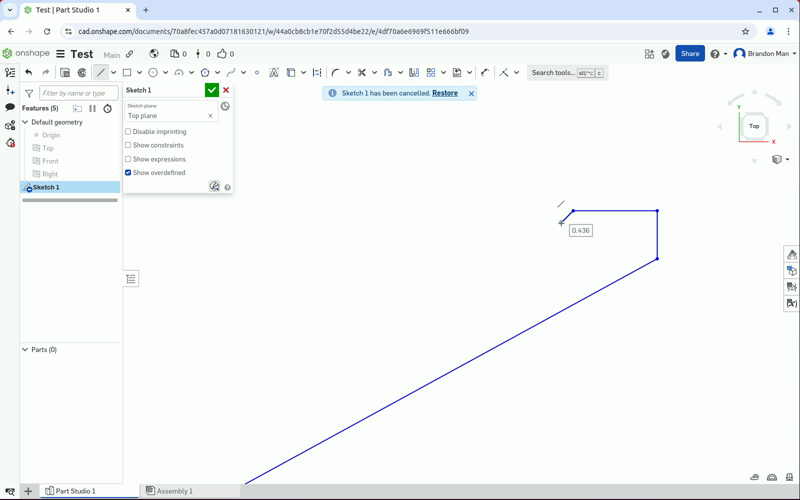
scroll(-6)
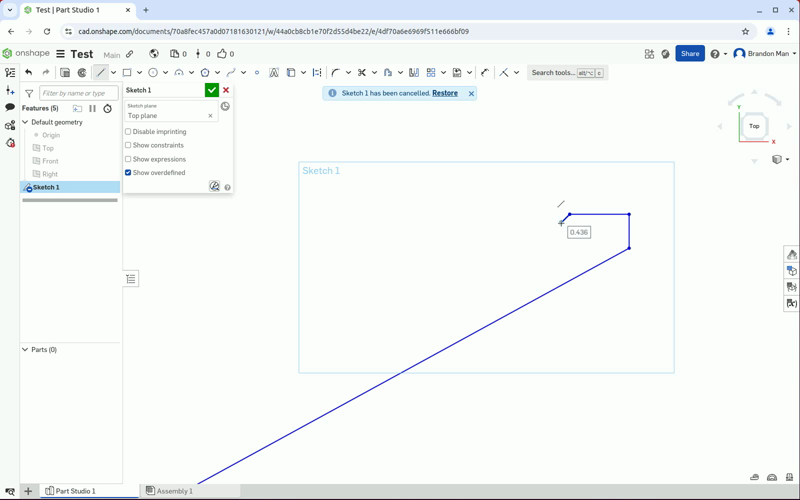
scroll(-6)
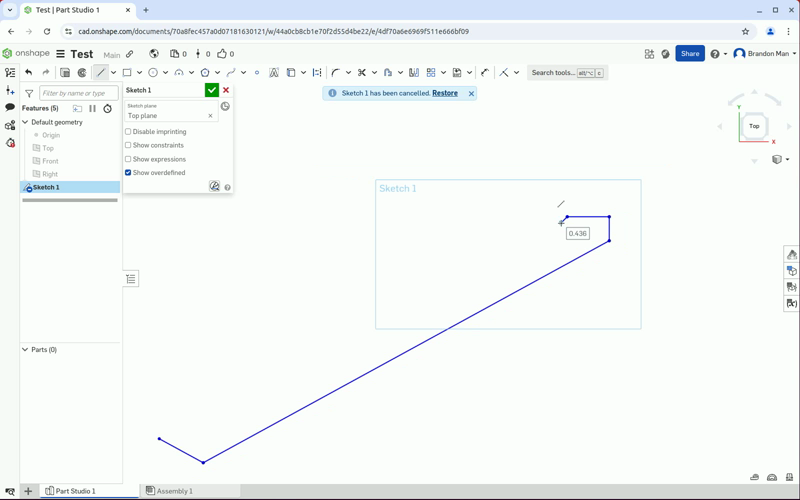
scroll(-6)
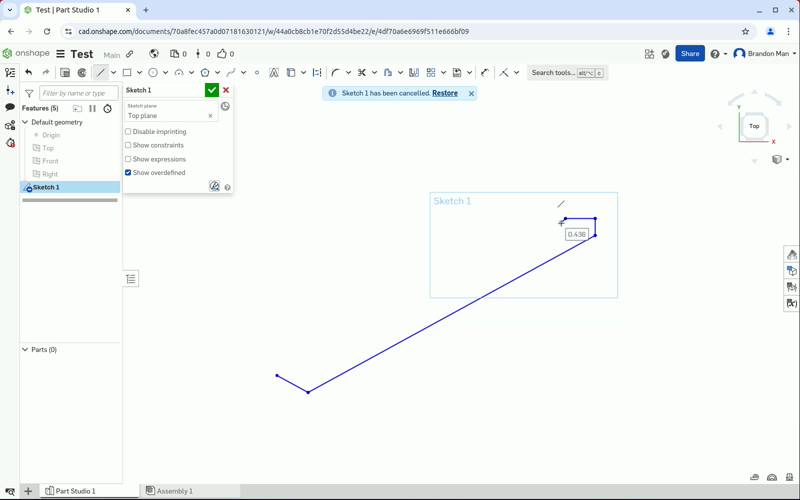
scroll(-6)
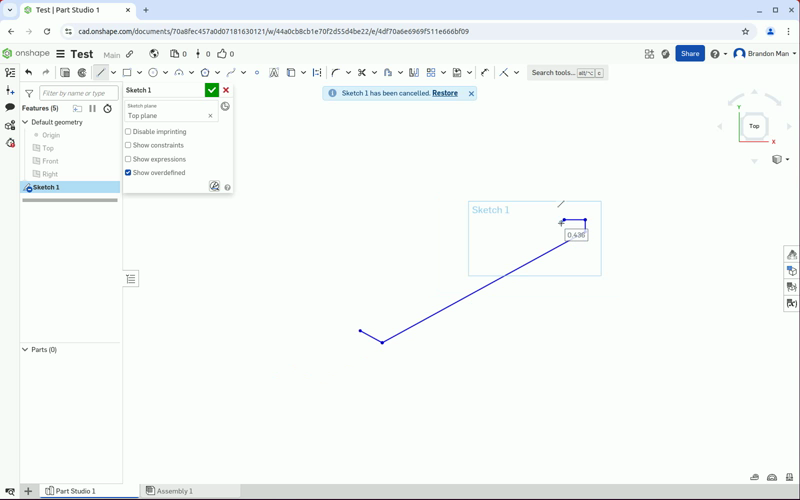
scroll(-6)
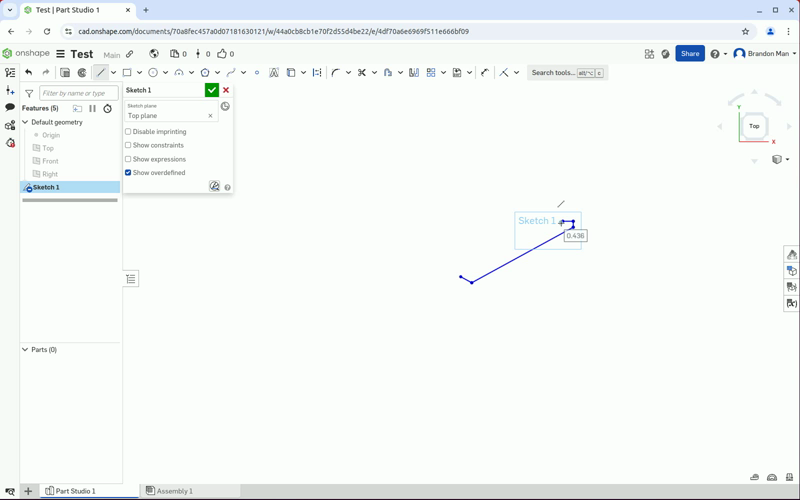
key_up(shift)
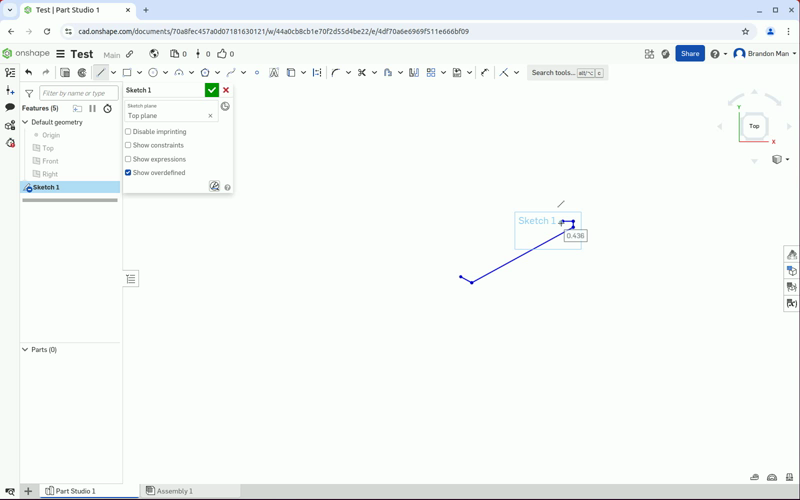
key_down(shift)
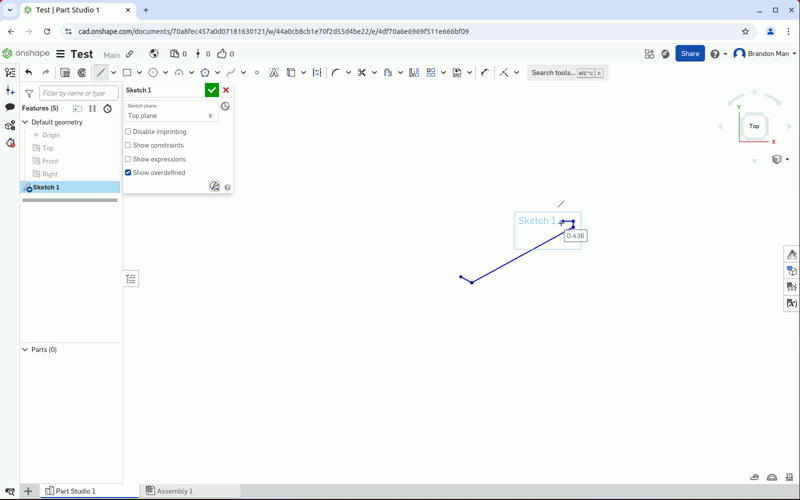
mouse_move(460, 276)
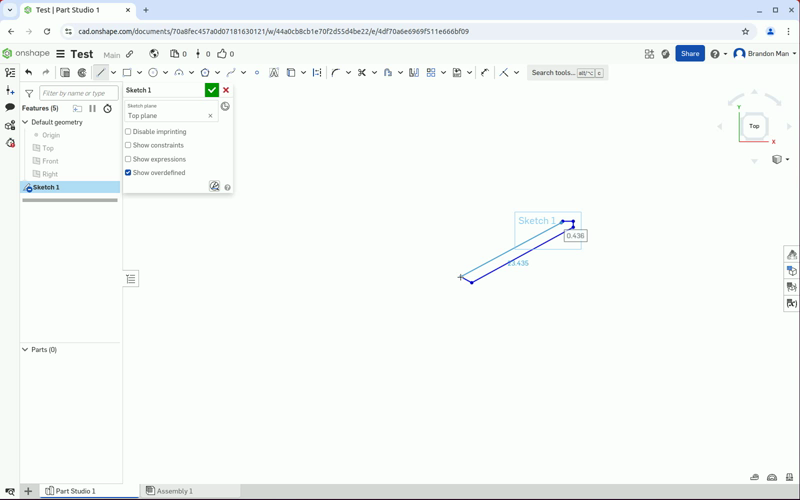
key_up(shift)
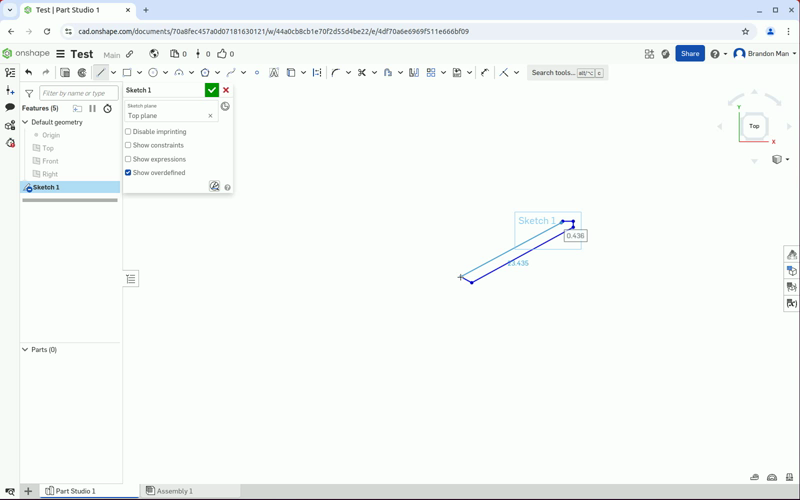
click(460, 276)
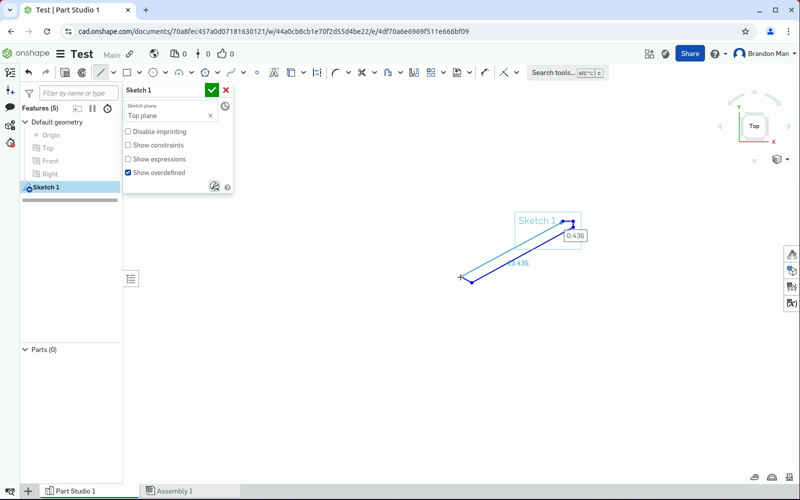
key(esc)
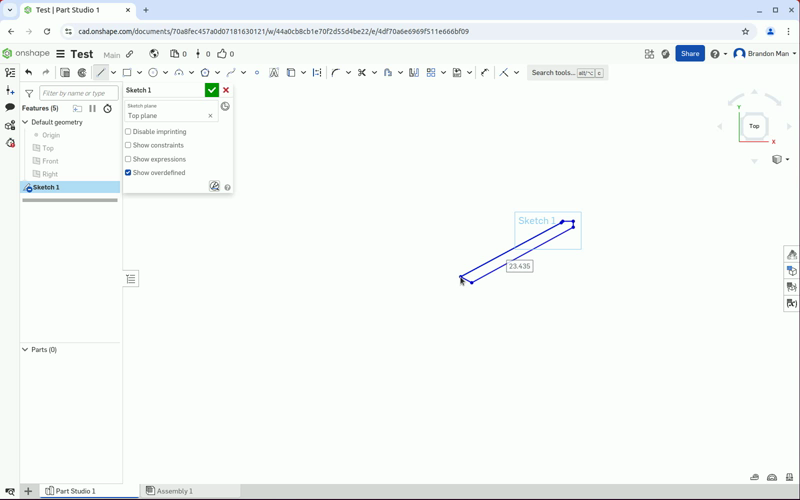
mouse_move(521, 245)
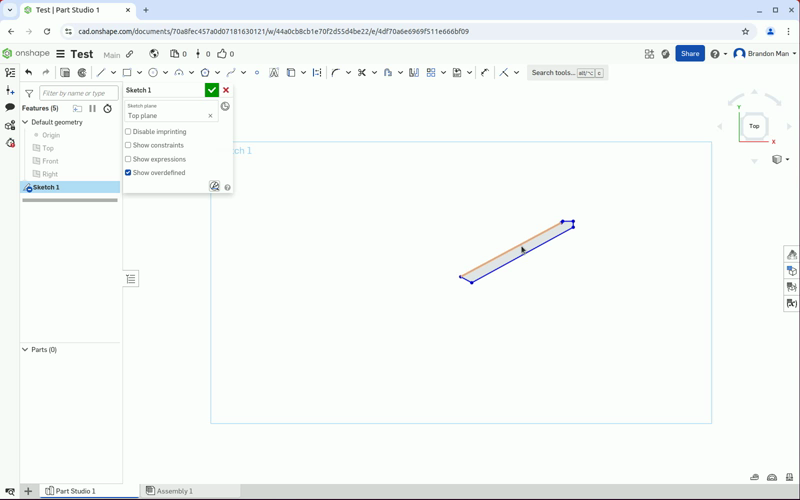
scroll(6)
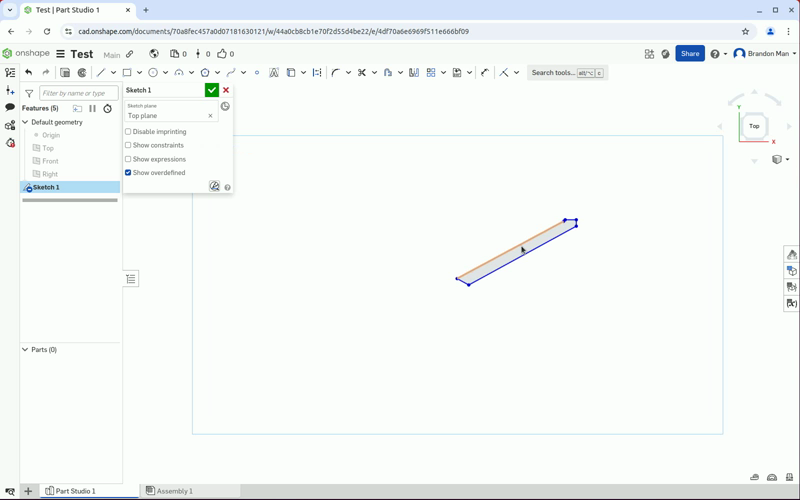
scroll(6)
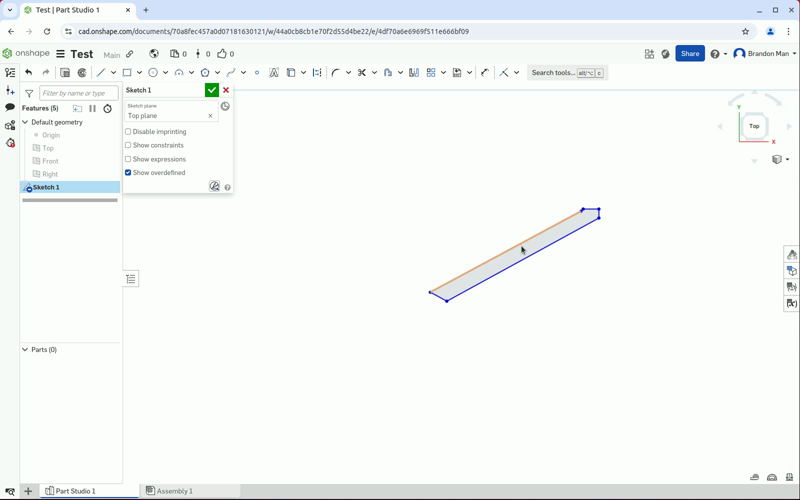
scroll(6)
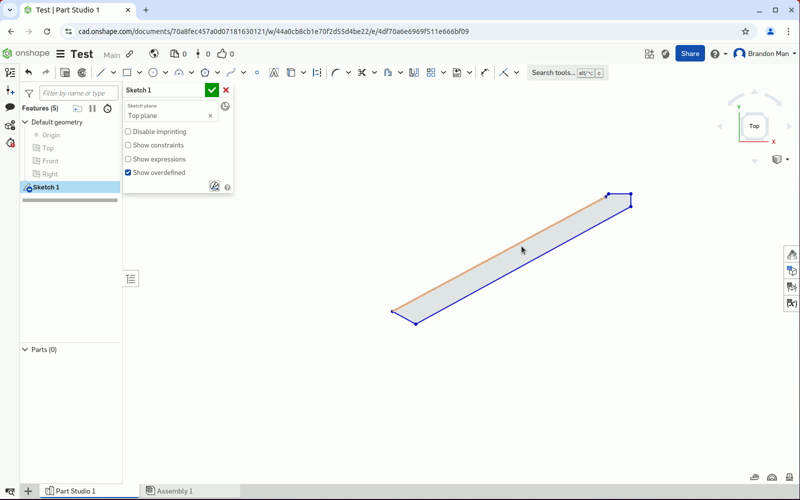
scroll(6)
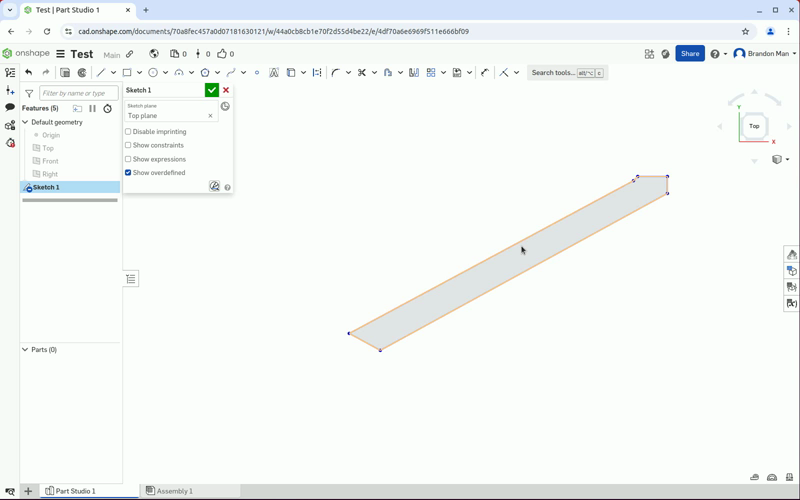
scroll(6)
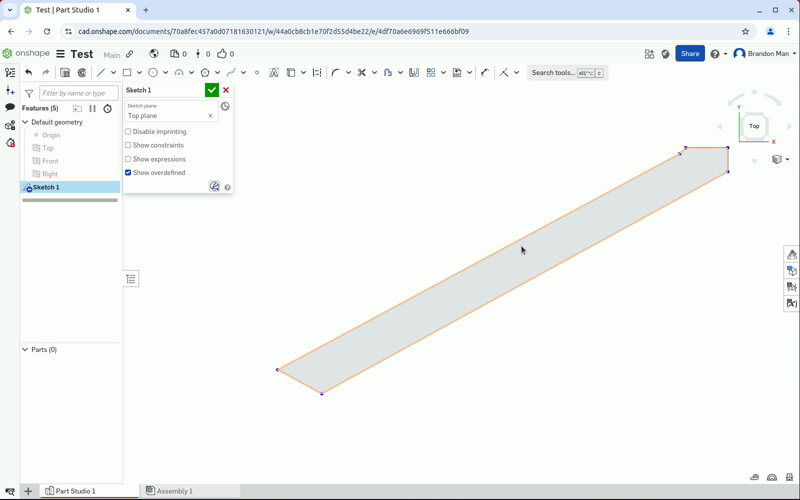
scroll(6)
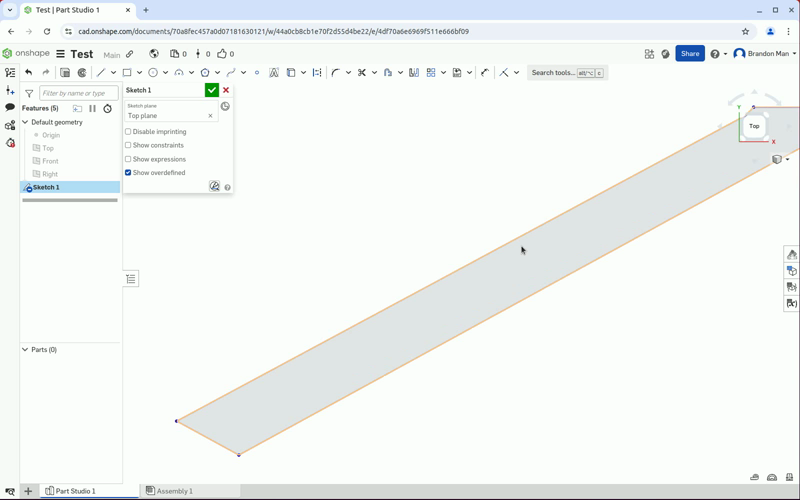
scroll(6)
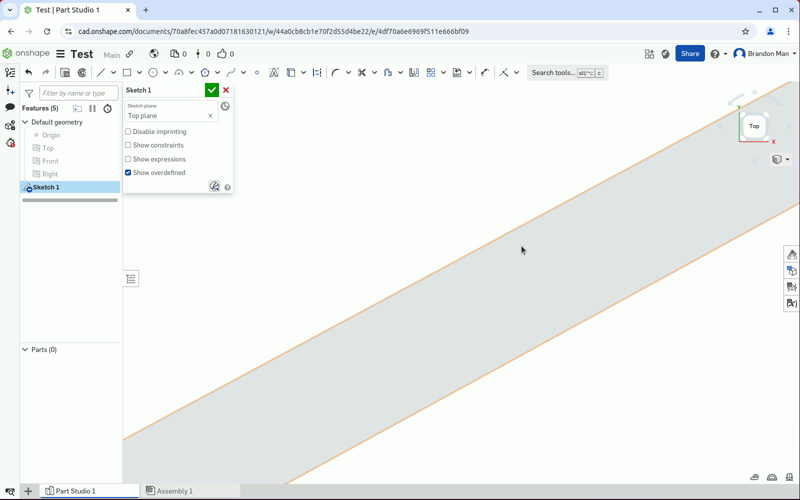
click(521, 245)
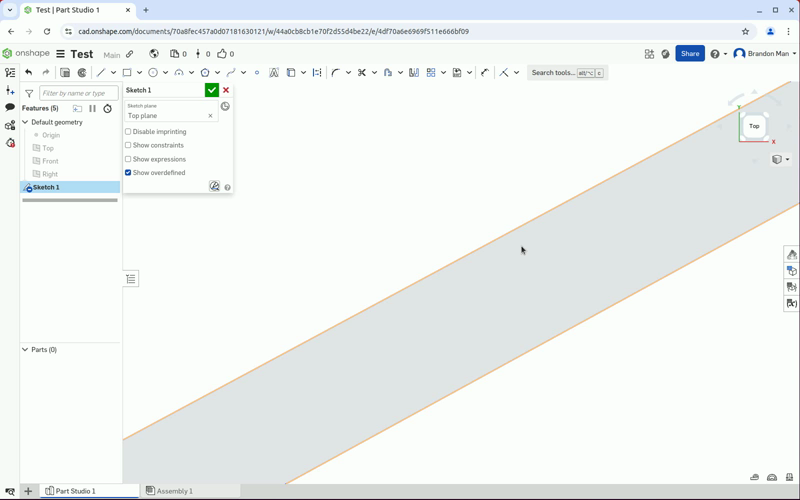
scroll(-6)
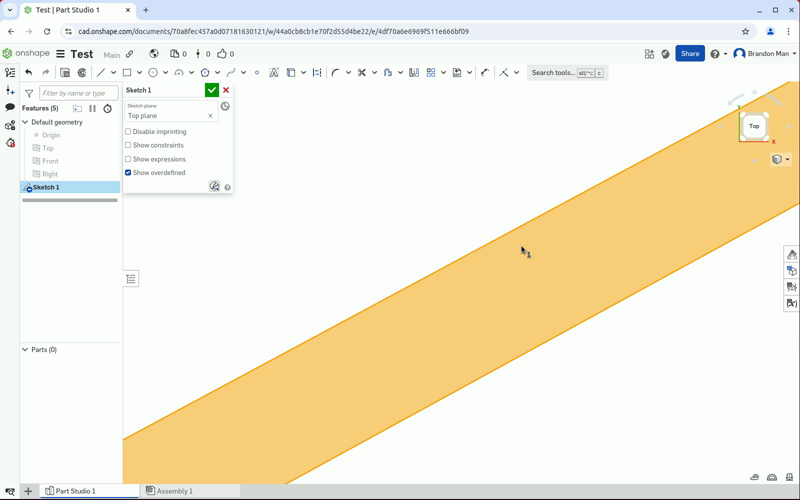
scroll(-6)
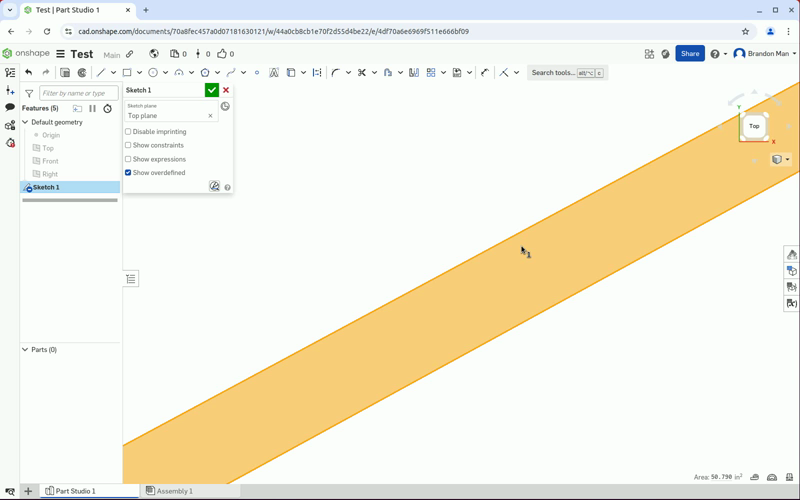
scroll(-6)
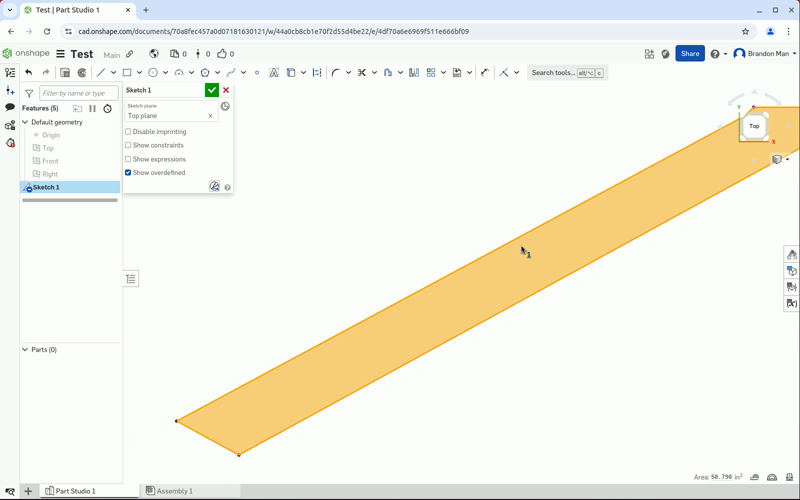
scroll(-6)
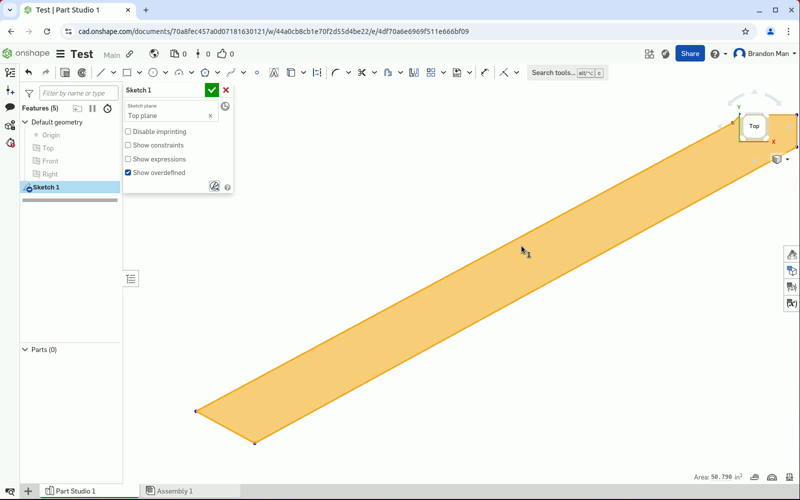
scroll(-6)
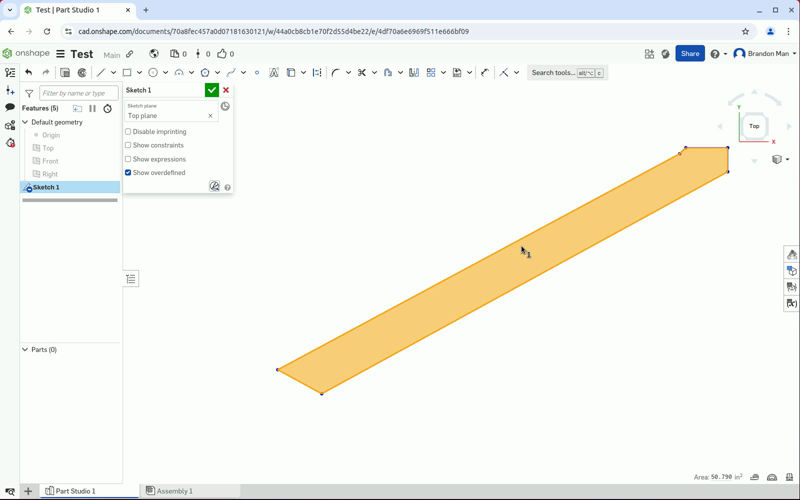
scroll(-6)
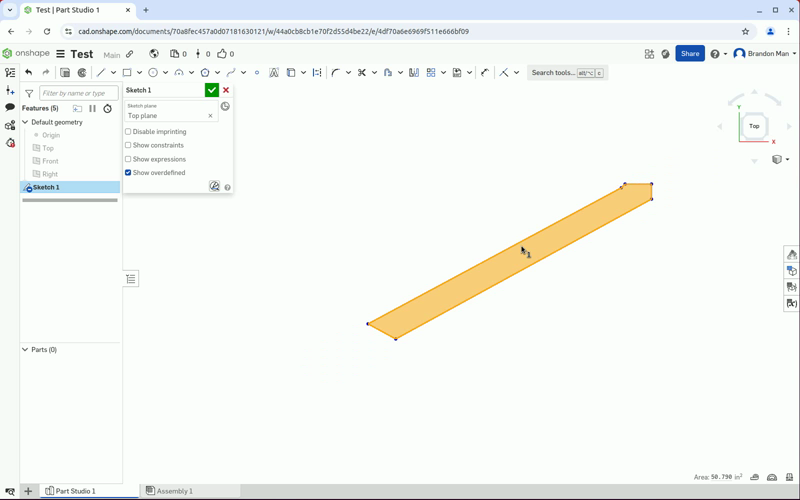
scroll(-6)
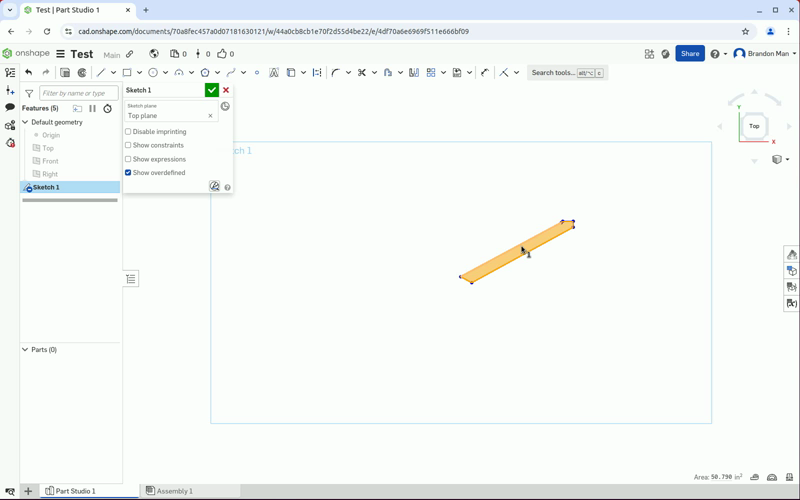
mouse_move(73, 352)
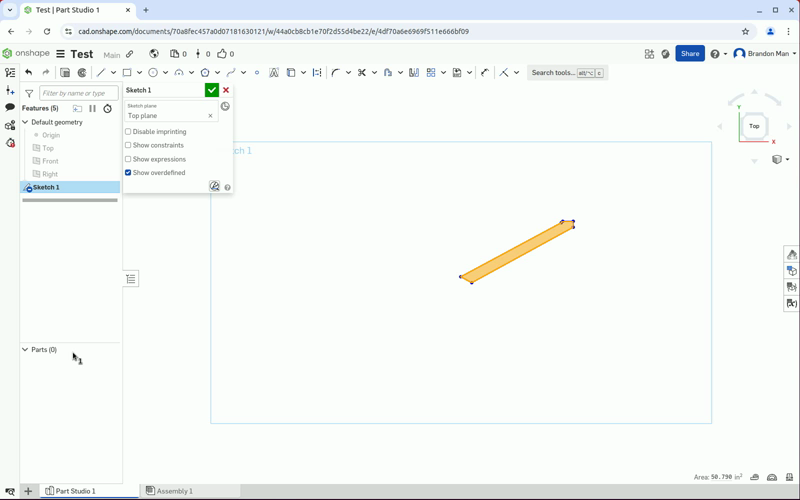
key(shift+y)
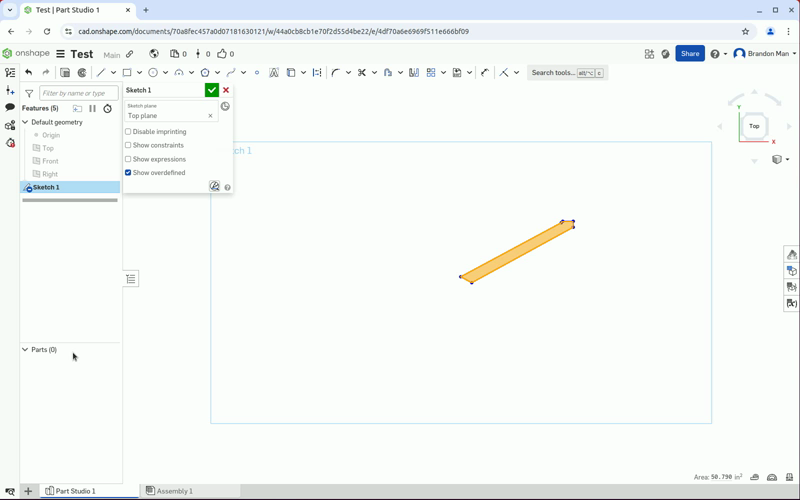
key(shift+e)
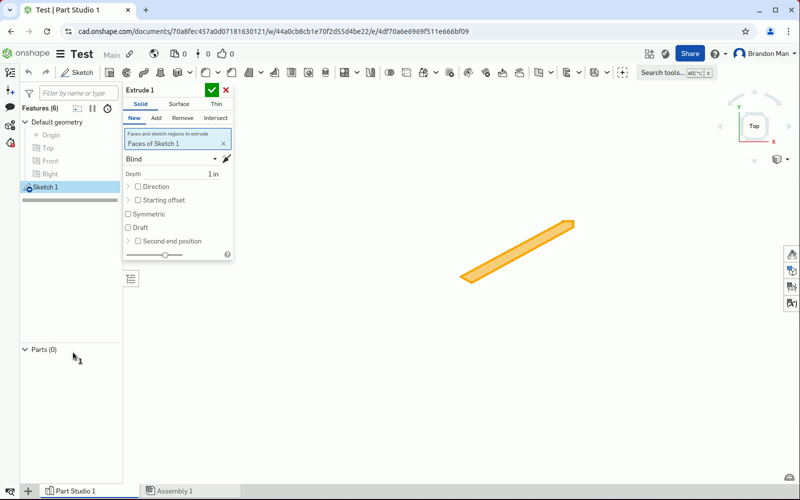
mouse_move(143, 106)
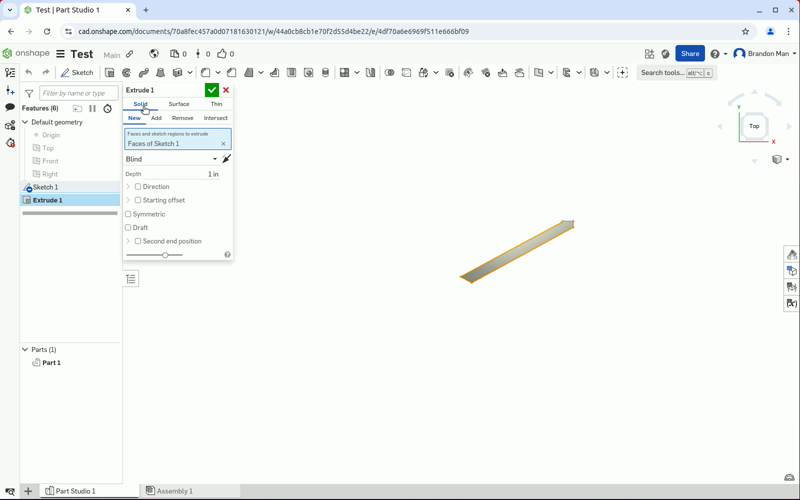
click(143, 106)
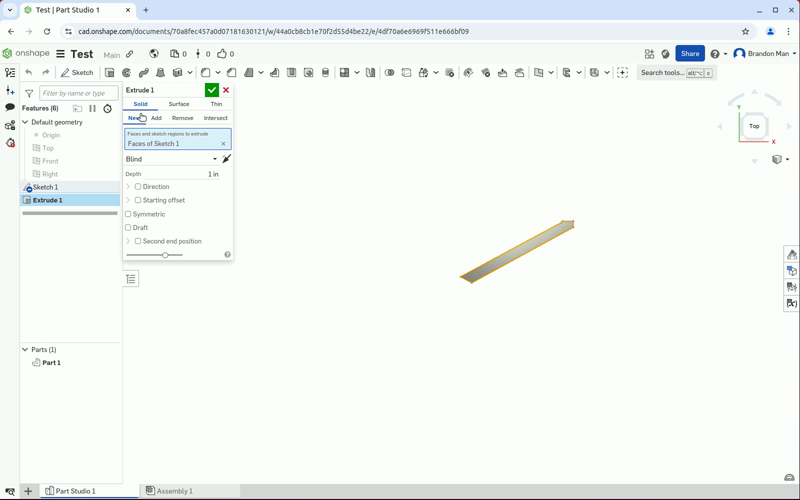
mouse_move(137, 120)
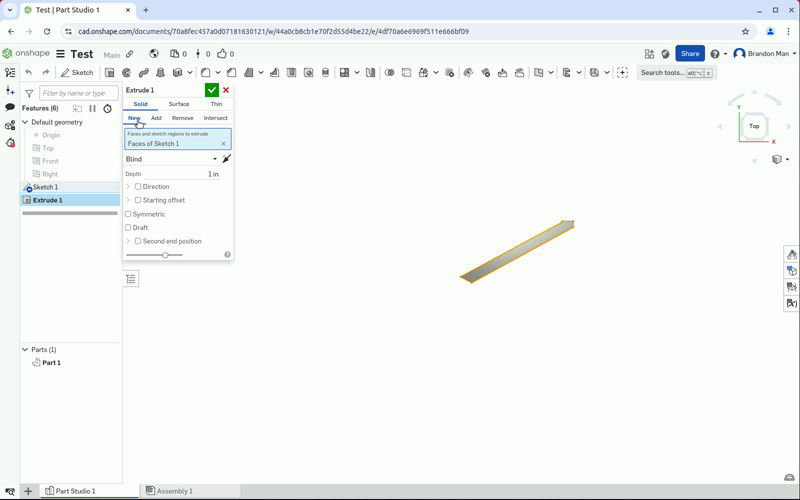
click(137, 120)
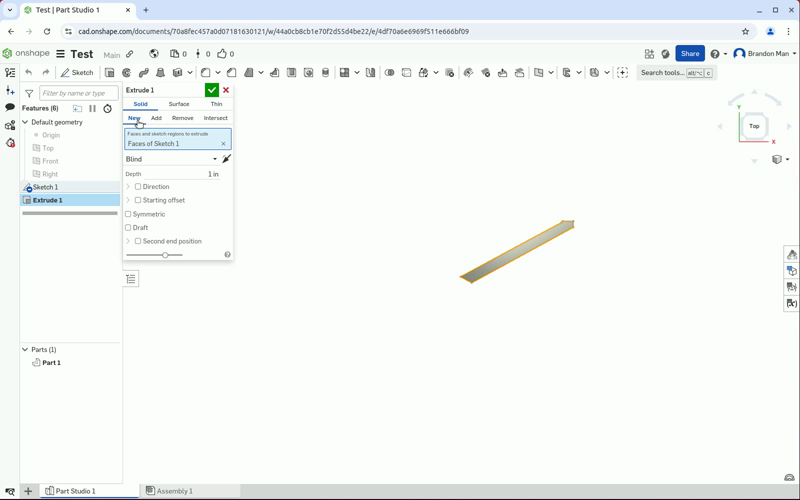
key(tab, 4)
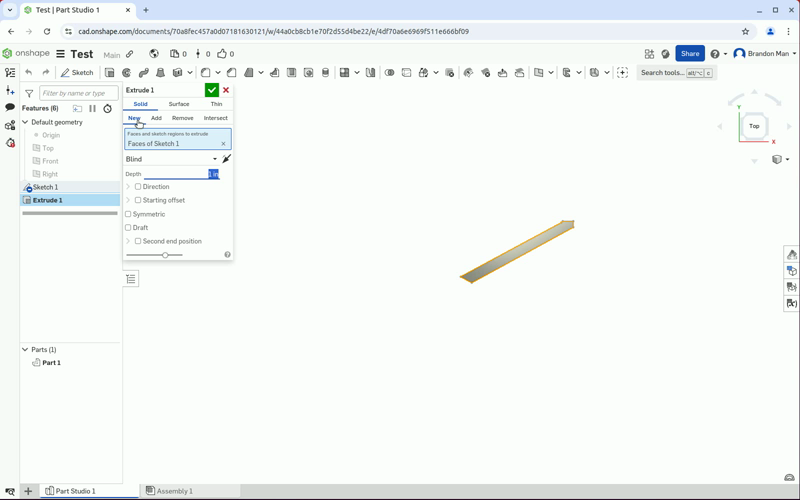
text(2.166)
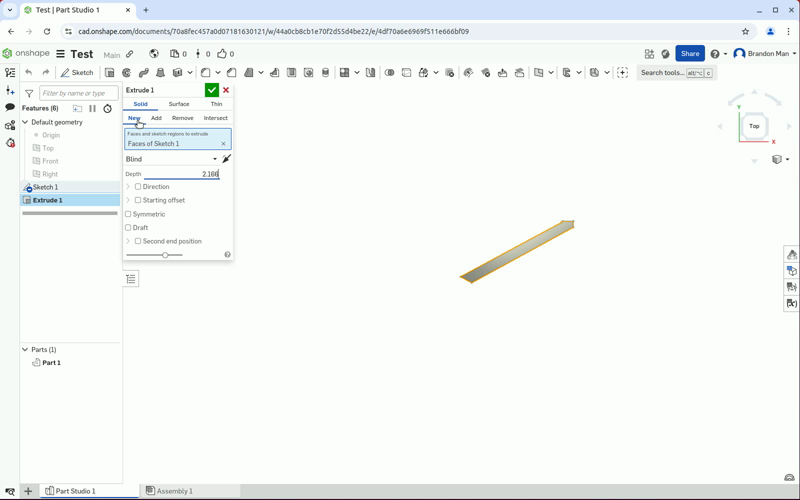
key(enter)
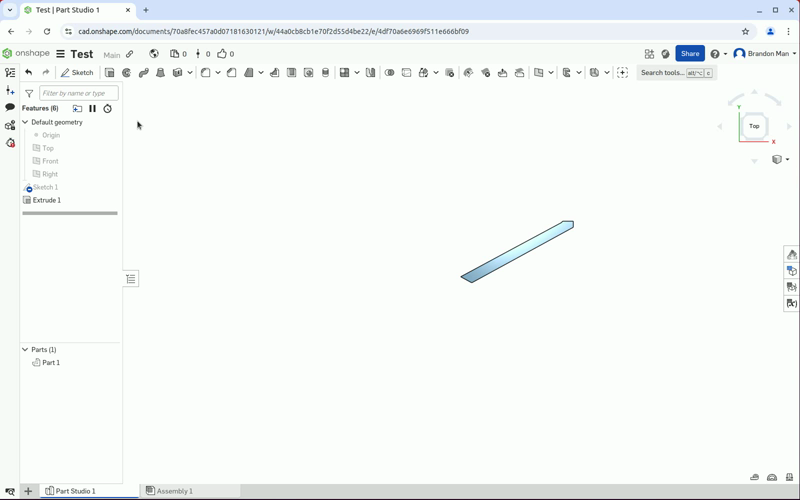
key(shift+h)
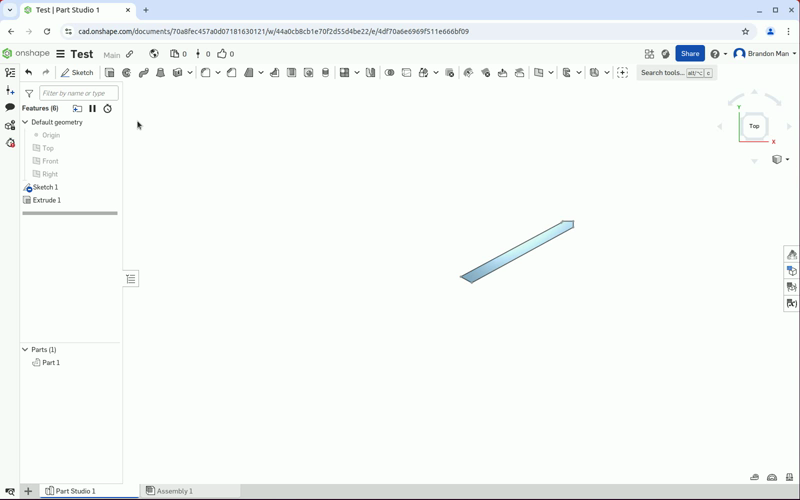
key(shift+h)
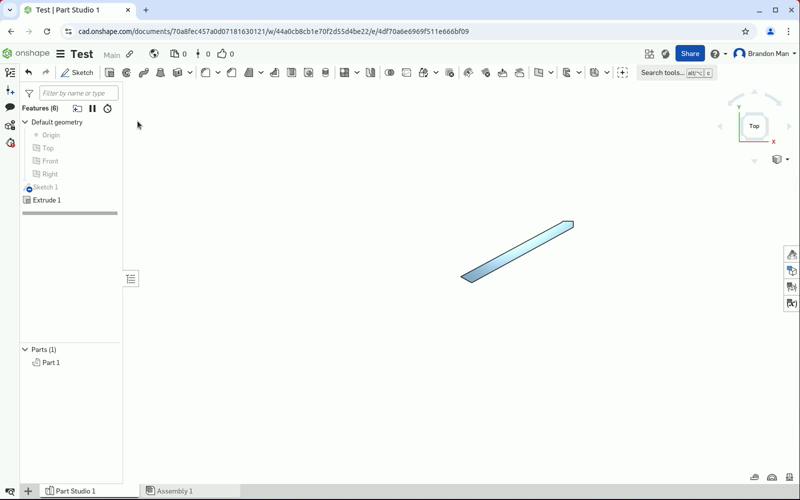
mouse_move(73, 189)
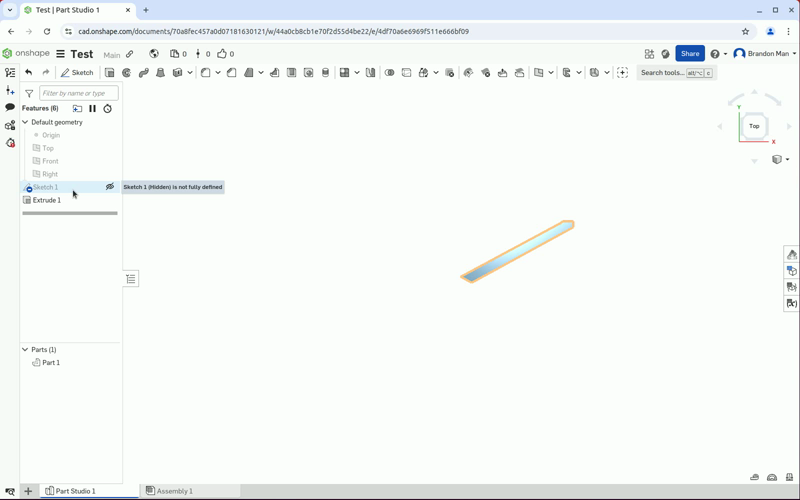
click(73, 189)
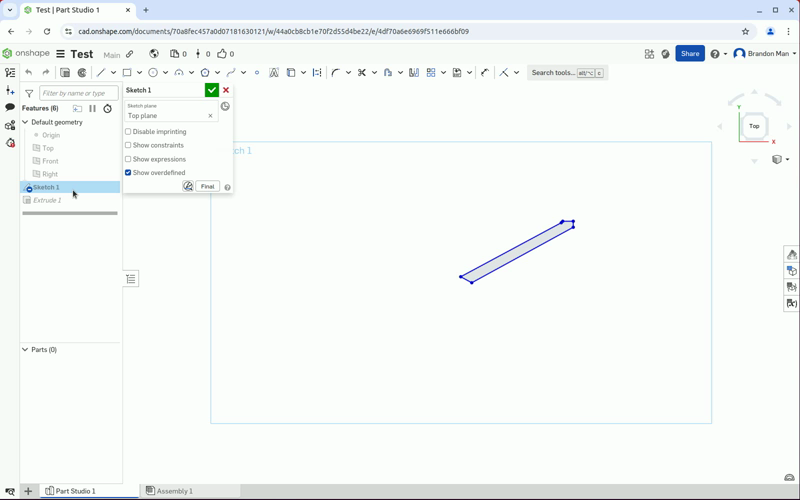
mouse_move(229, 92)
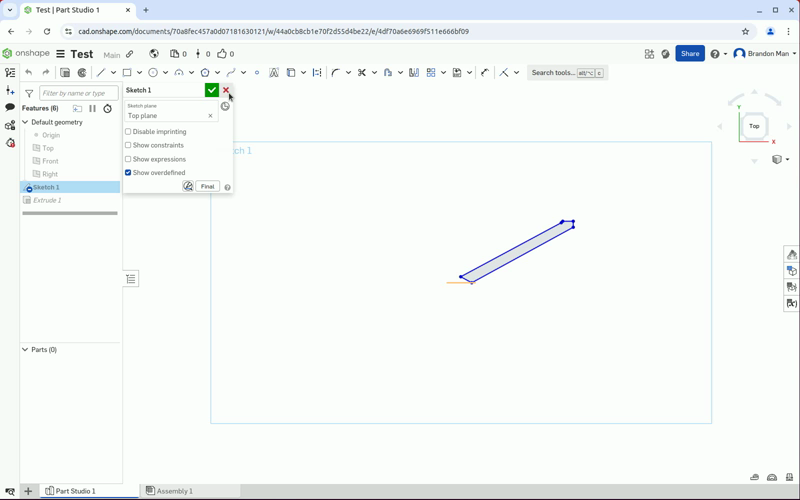
click(229, 92)
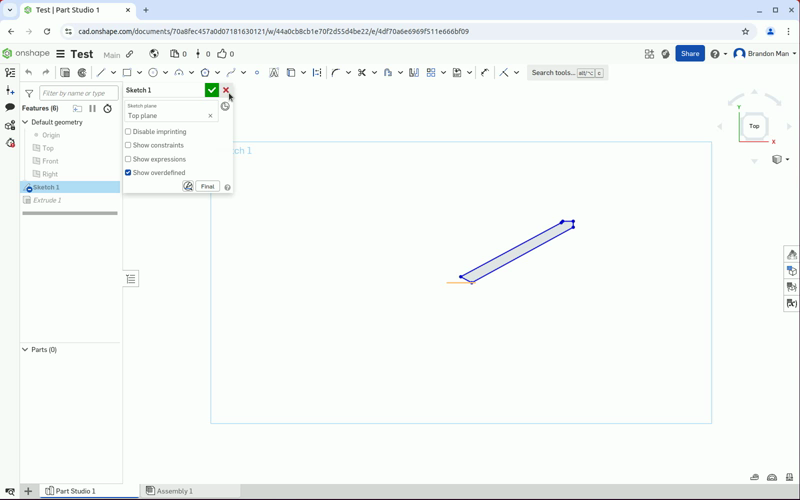
key(shift+s)
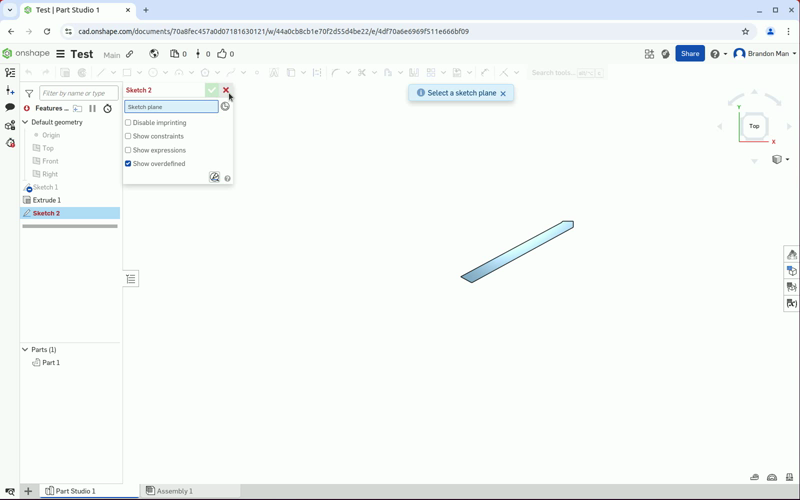
mouse_move(73, 150)
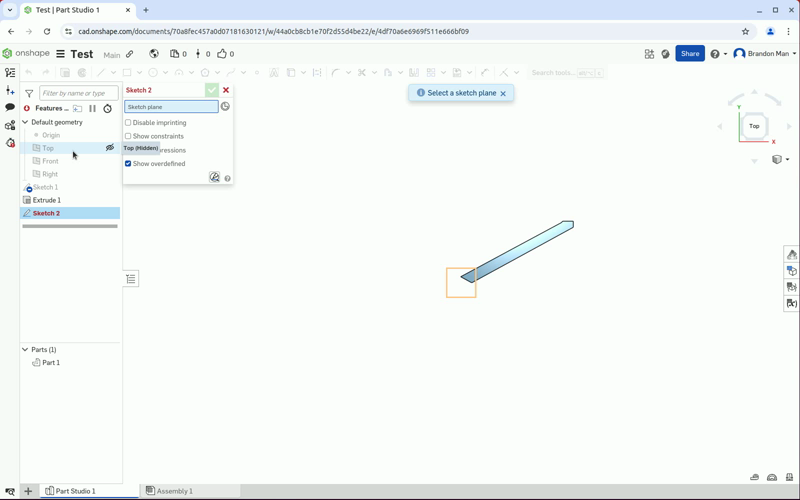
click(73, 150)
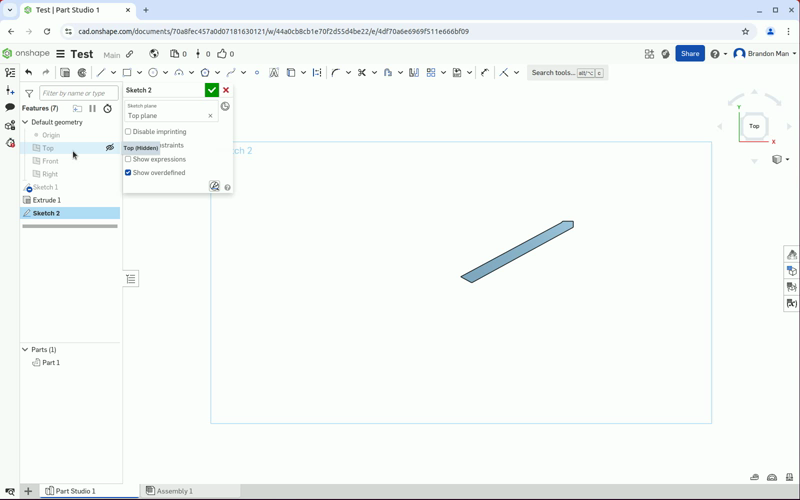
mouse_move(73, 352)
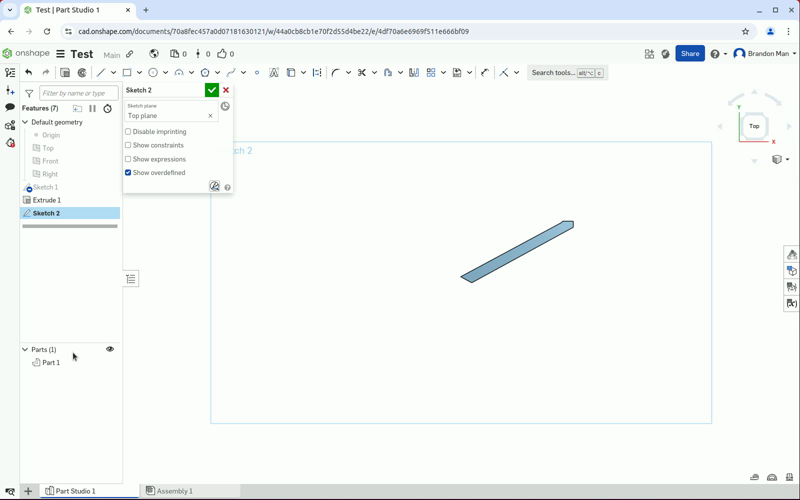
key(y)
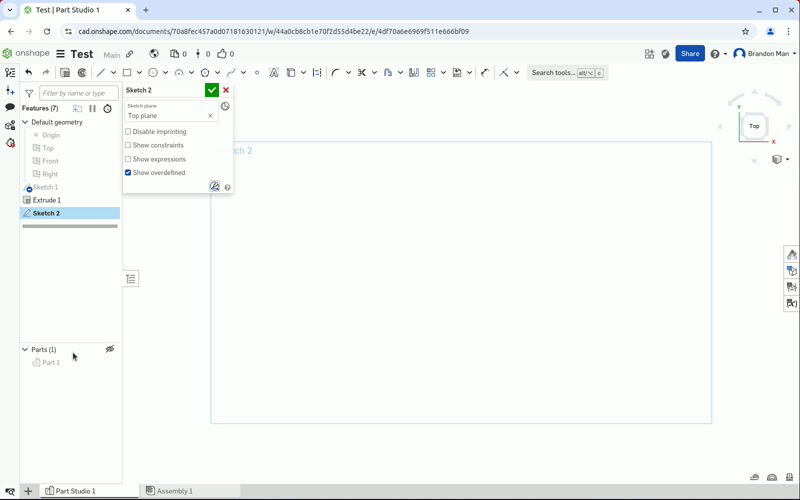
key(l)
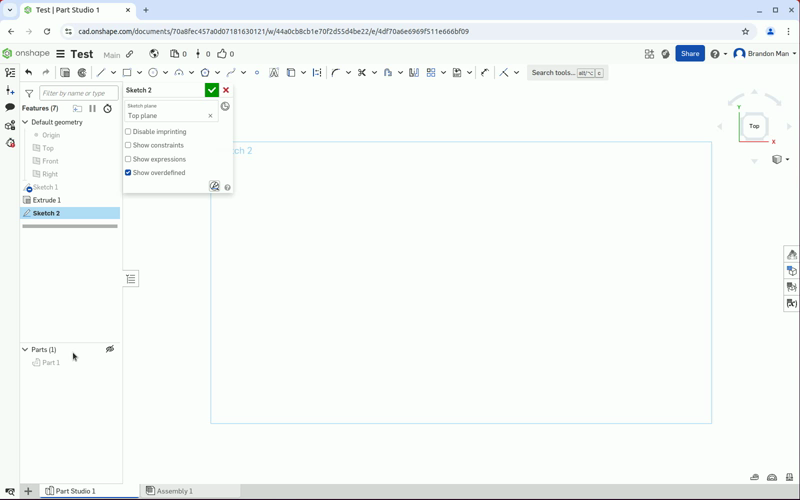
key_down(shift)
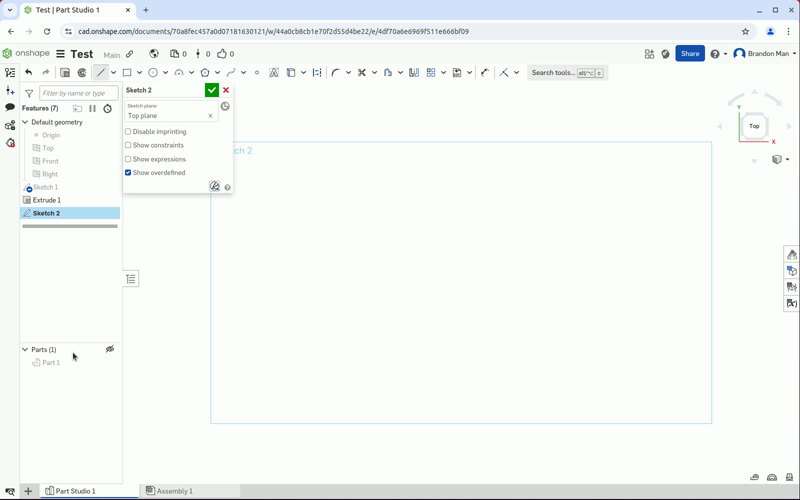
mouse_move(348, 343)
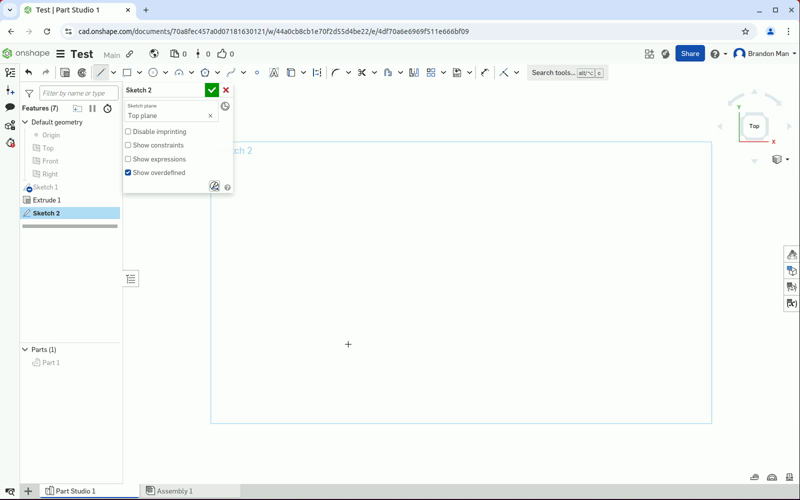
click(348, 343)
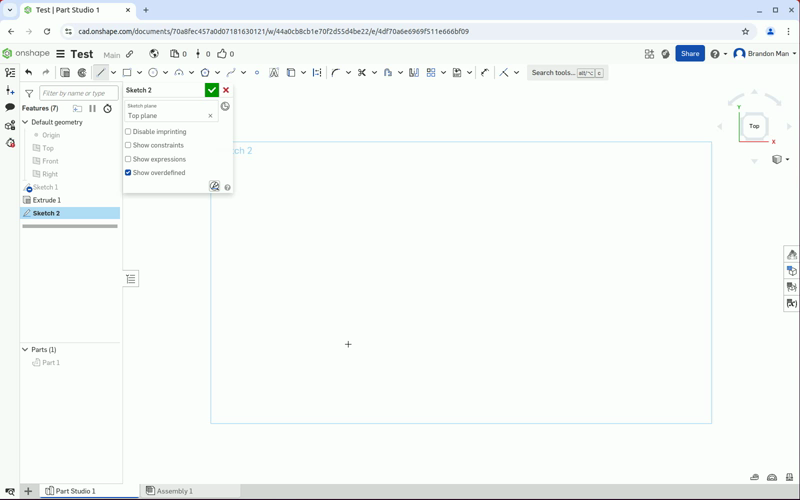
key_up(shift)
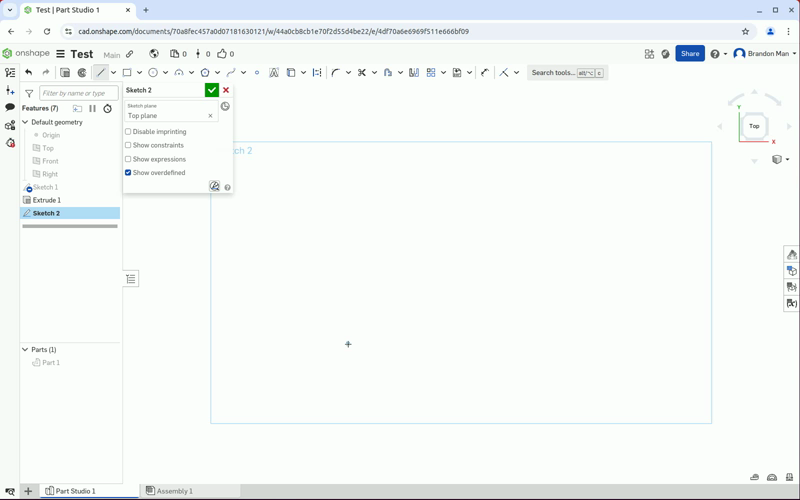
key_down(shift)
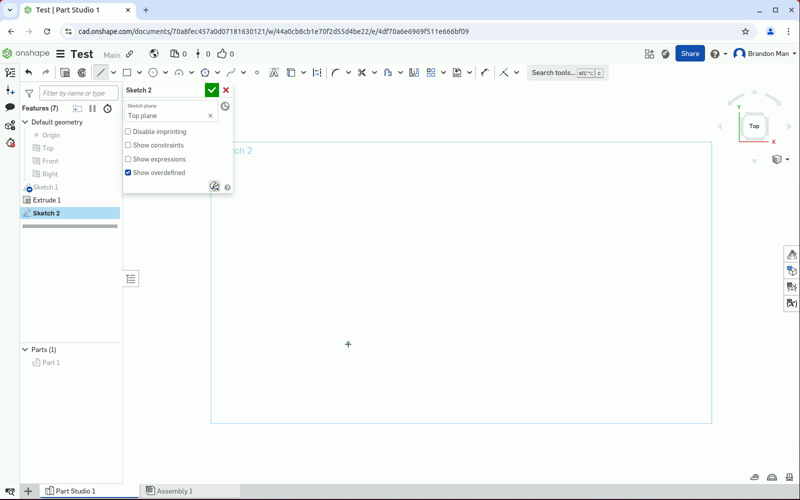
mouse_move(378, 343)
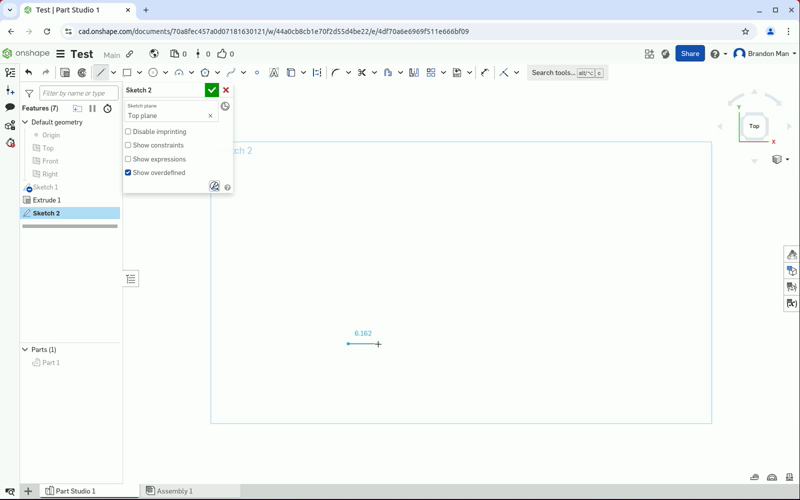
mouse_move(359, 343)
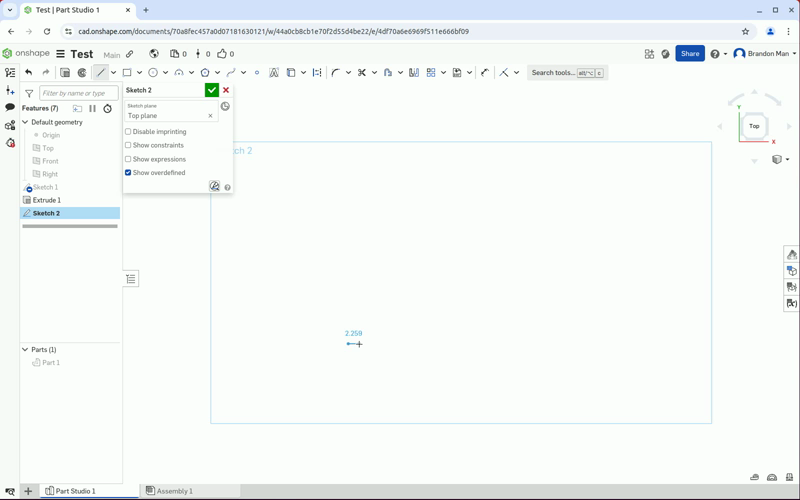
click(359, 343)
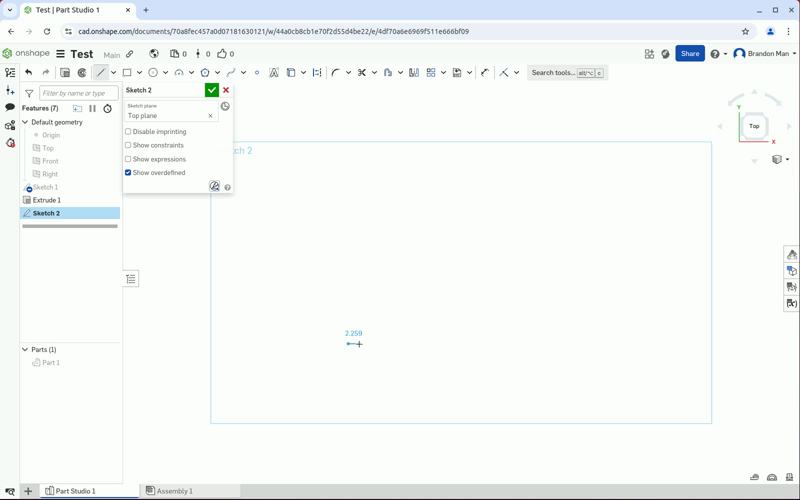
key_up(shift)
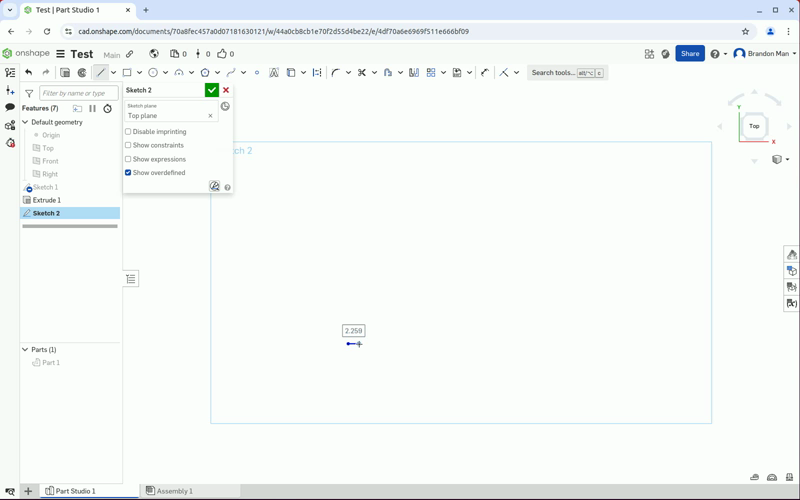
key_down(shift)
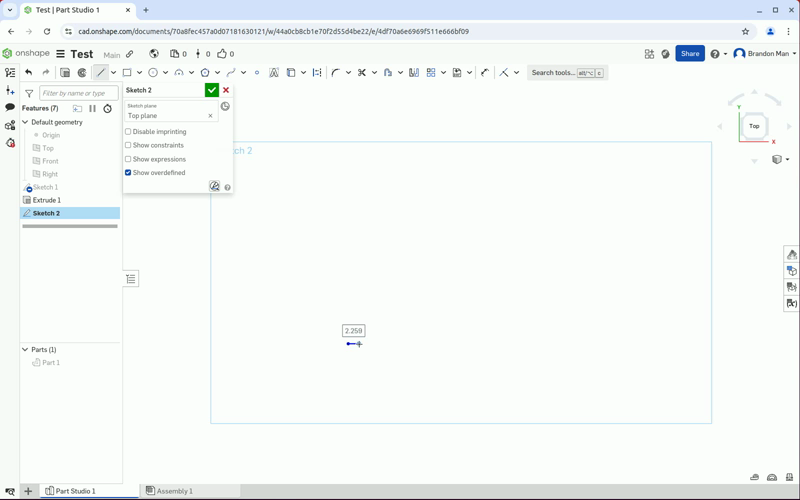
mouse_move(460, 288)
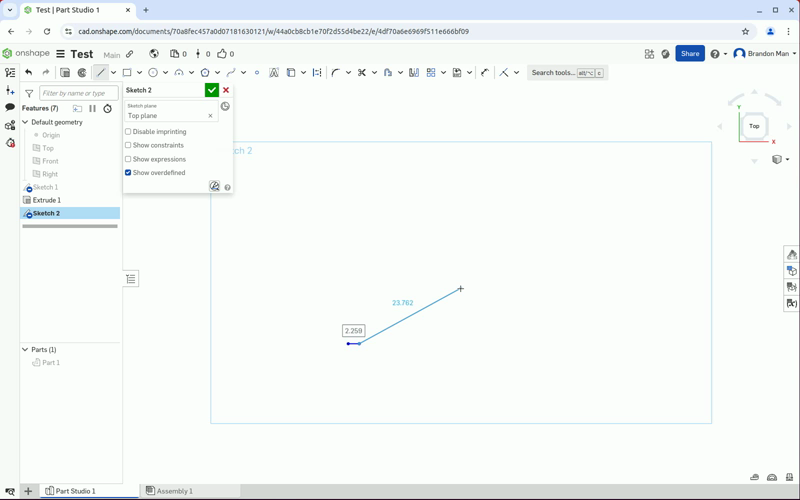
click(460, 288)
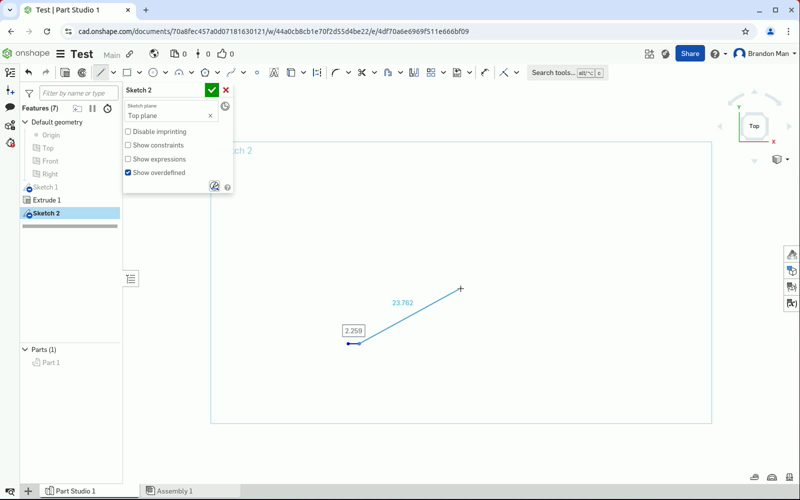
key_up(shift)
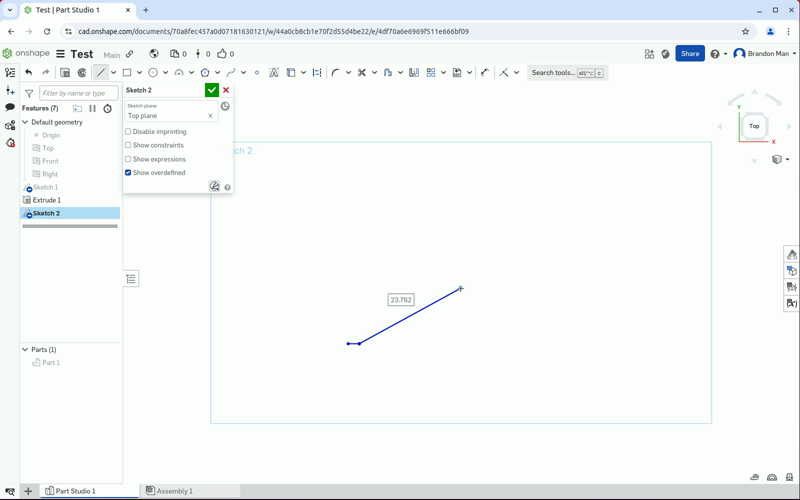
key_down(shift)
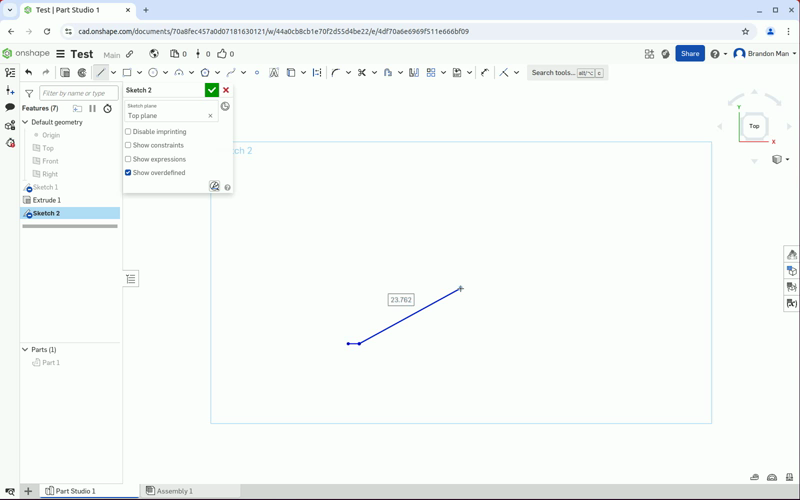
mouse_move(490, 288)
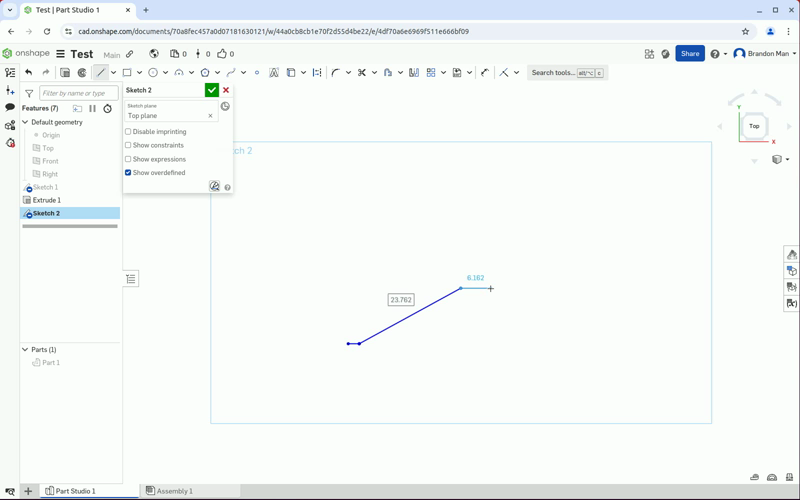
mouse_move(450, 282)
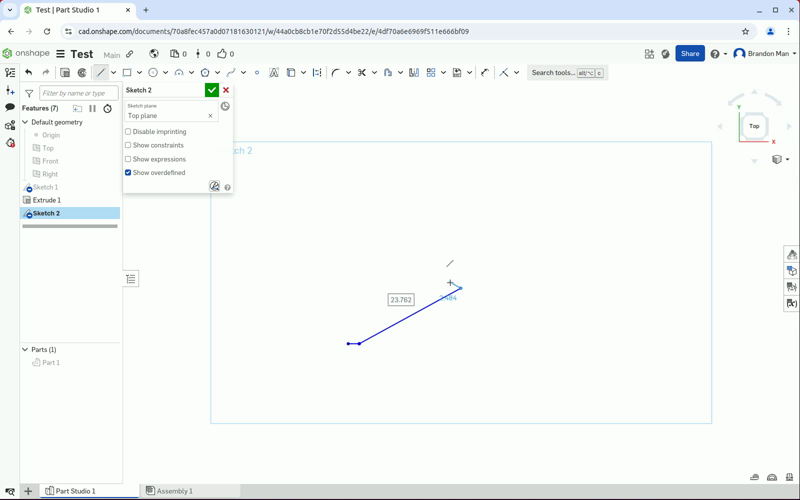
click(450, 282)
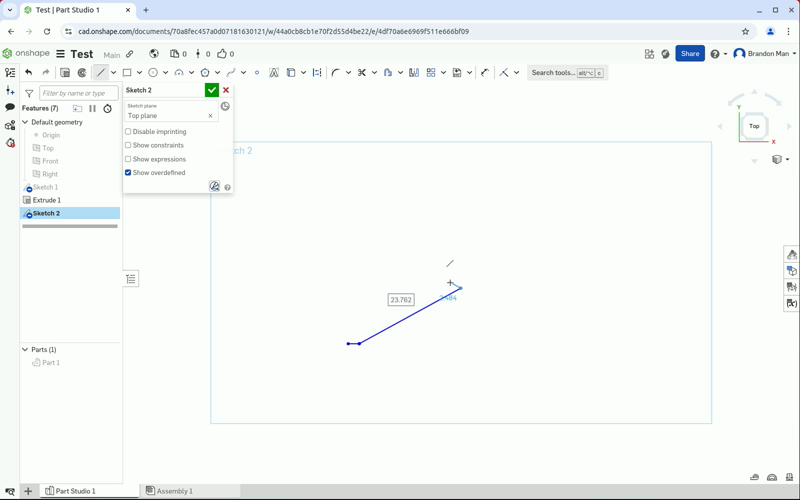
key_up(shift)
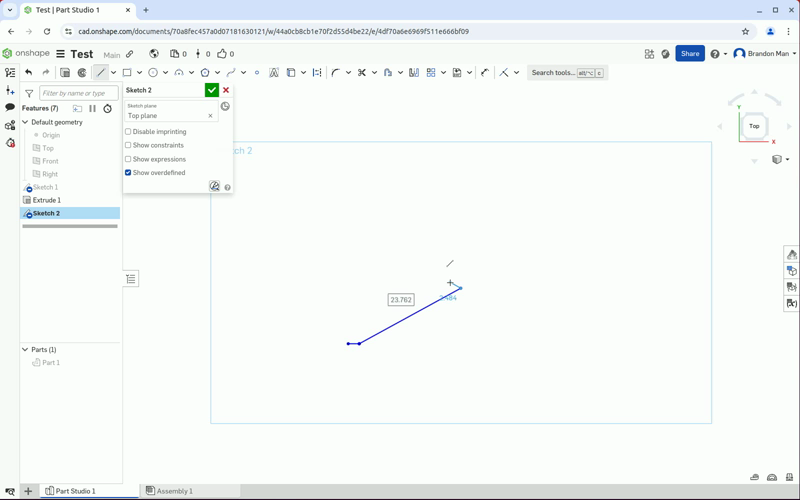
key_down(shift)
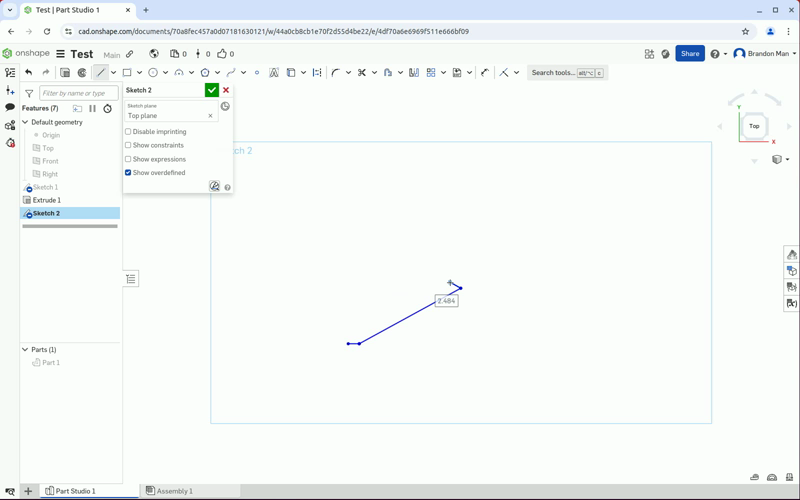
mouse_move(348, 337)
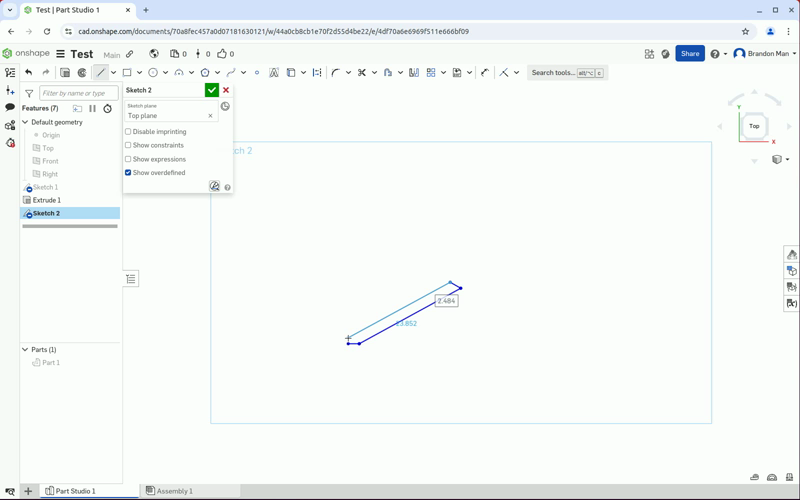
click(348, 337)
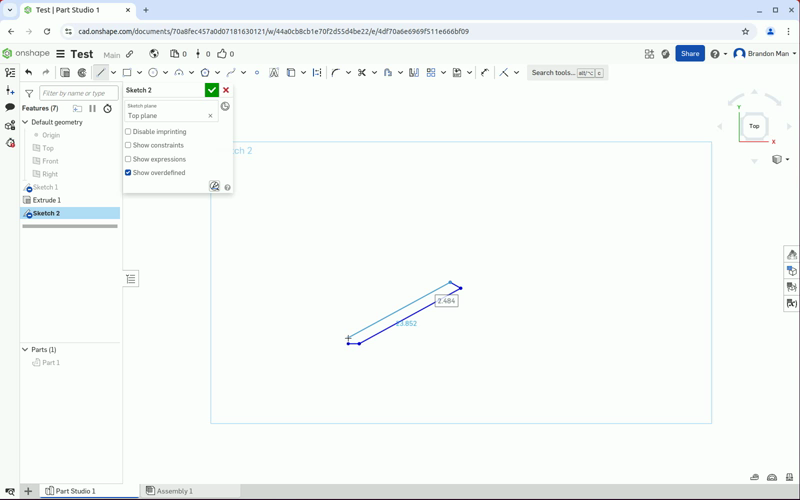
key_up(shift)
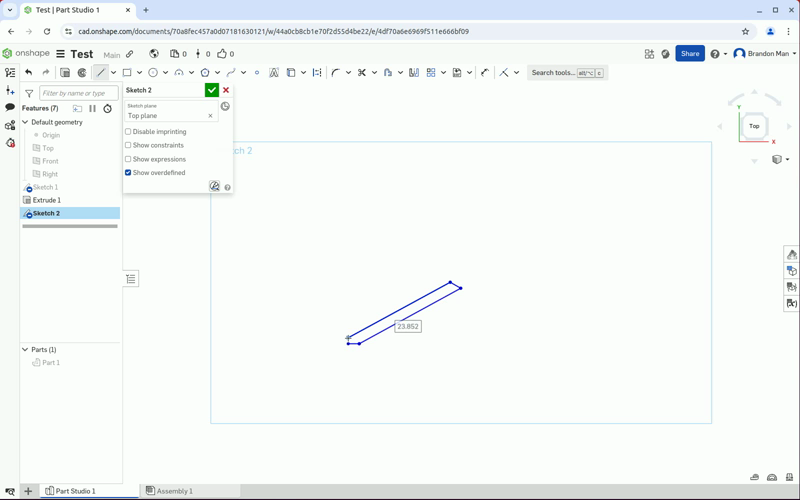
mouse_move(378, 337)
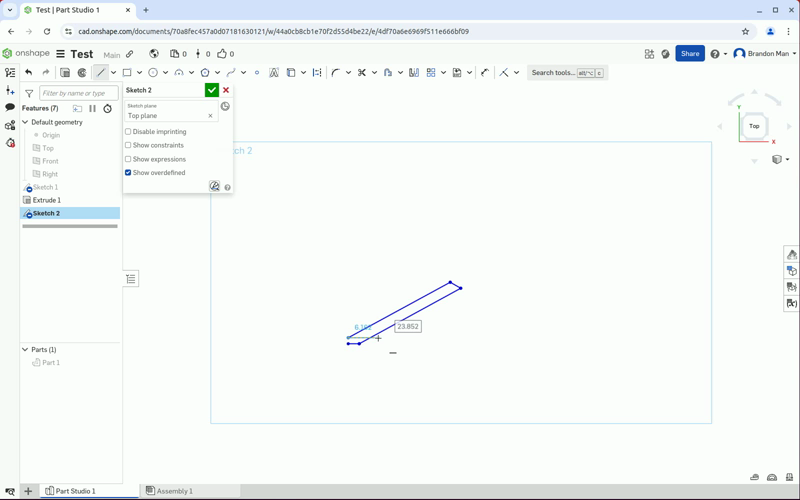
key_down(shift)
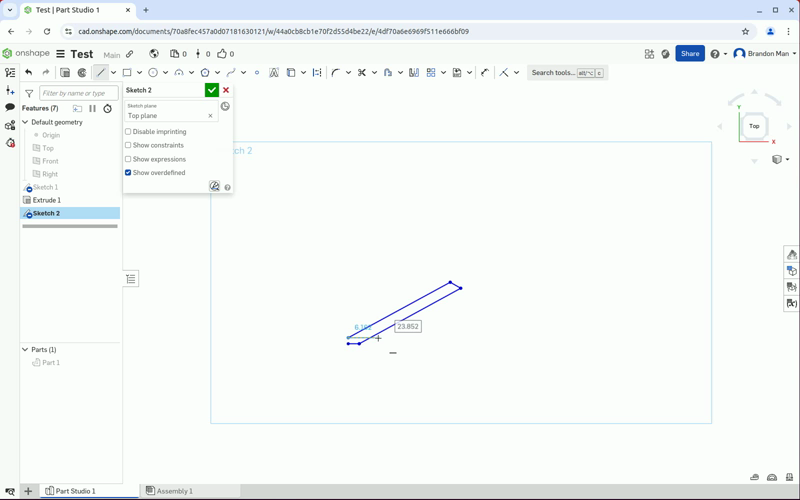
mouse_move(348, 343)
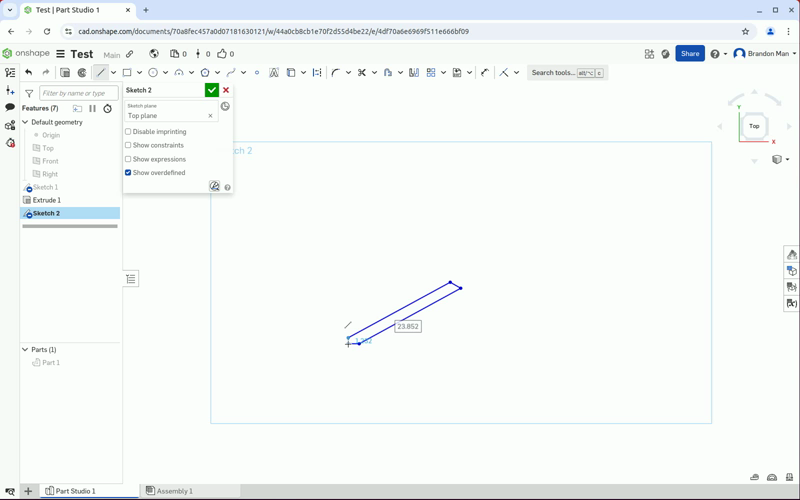
scroll(6)
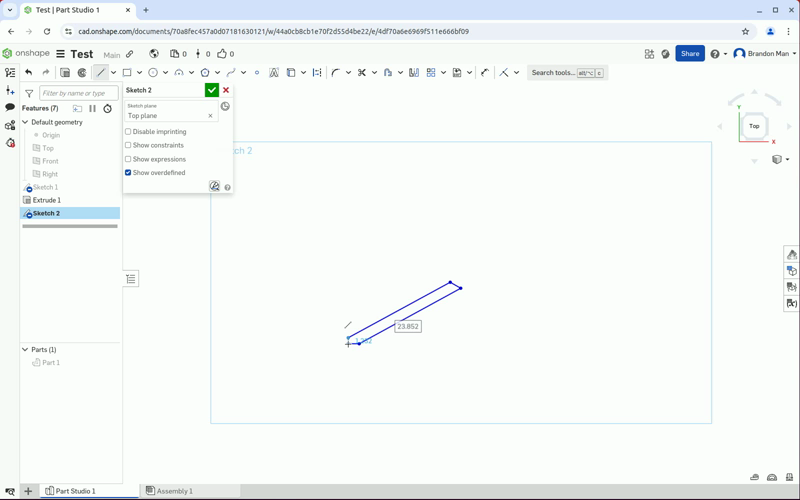
scroll(6)
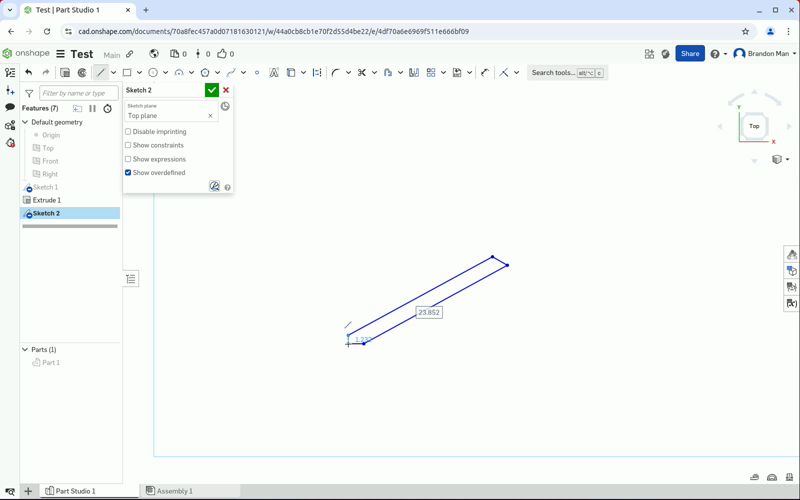
scroll(6)
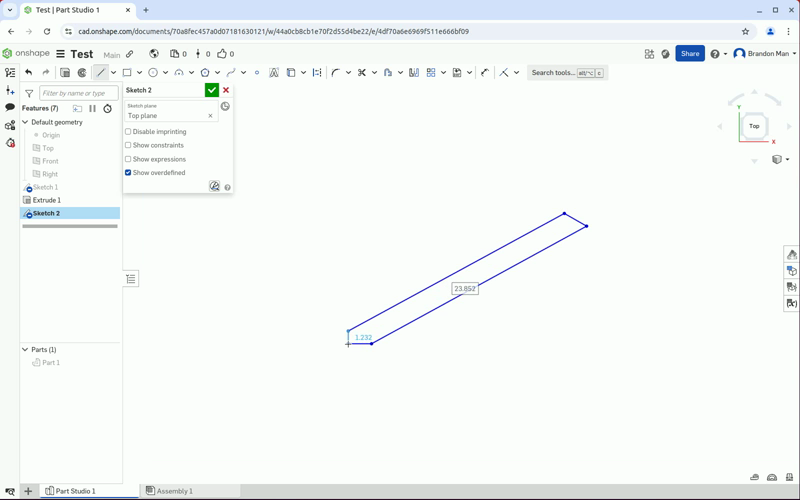
scroll(6)
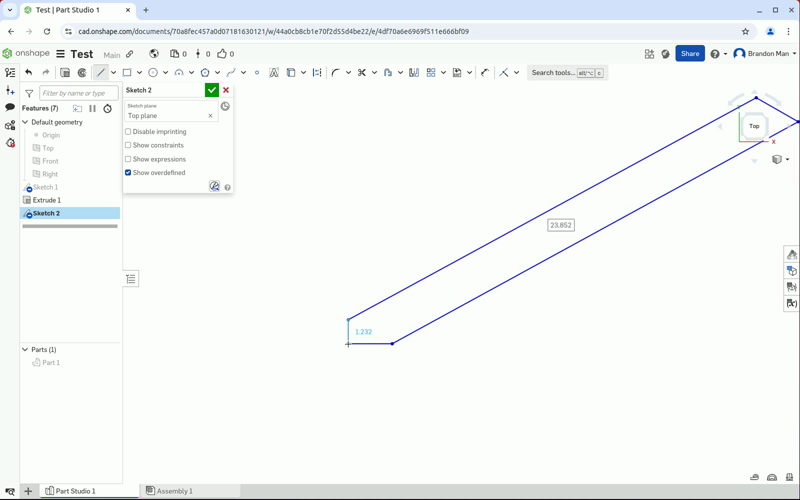
scroll(6)
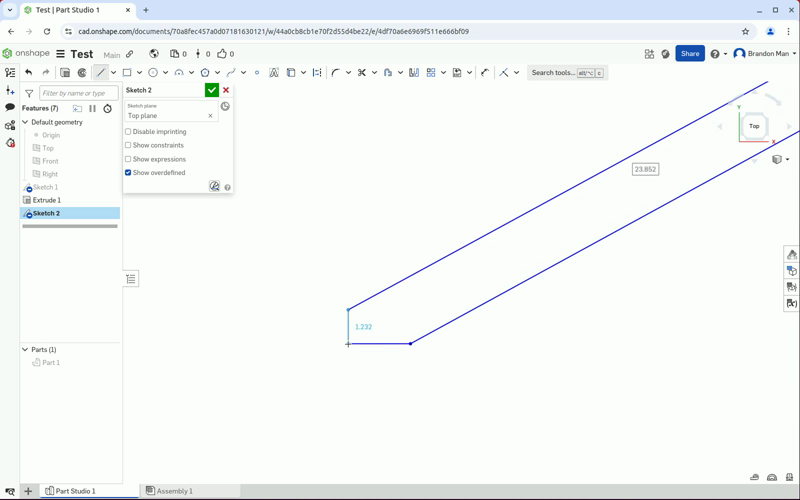
scroll(6)
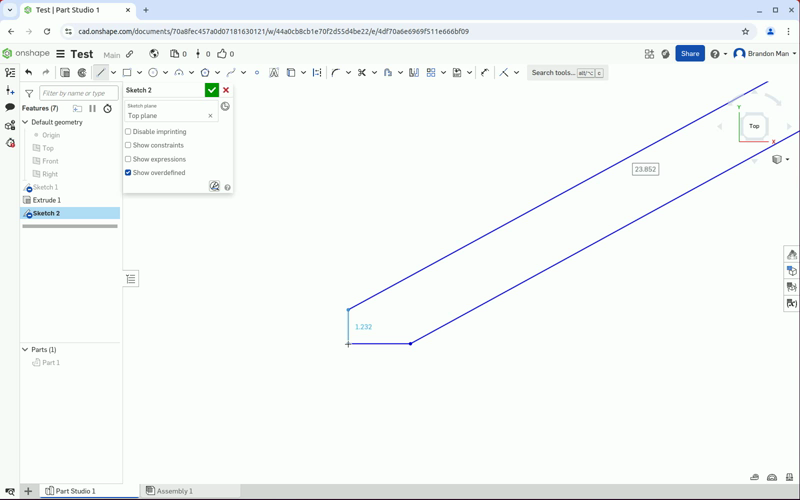
scroll(6)
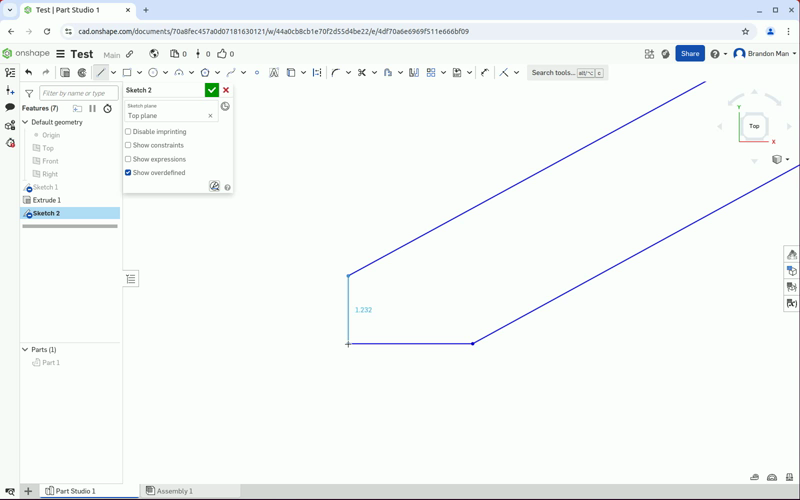
key_up(shift)
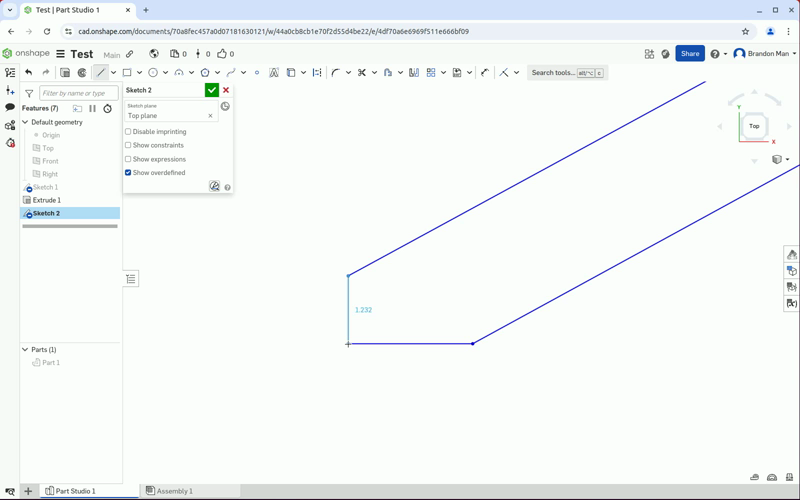
click(348, 343)
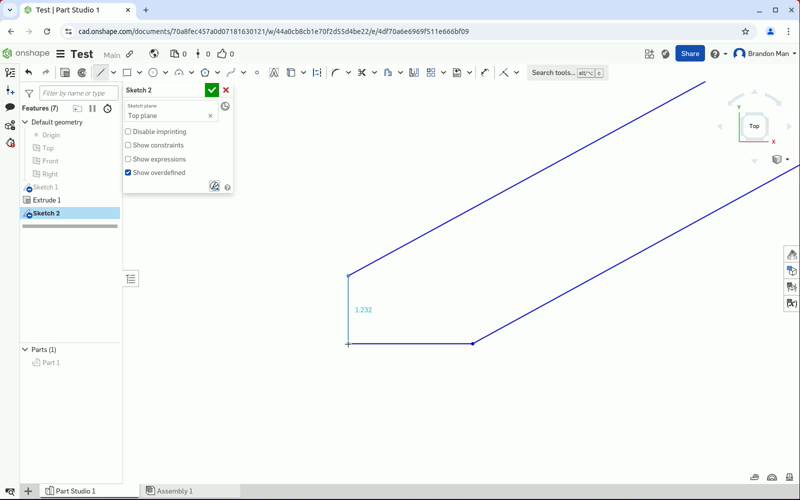
scroll(-6)
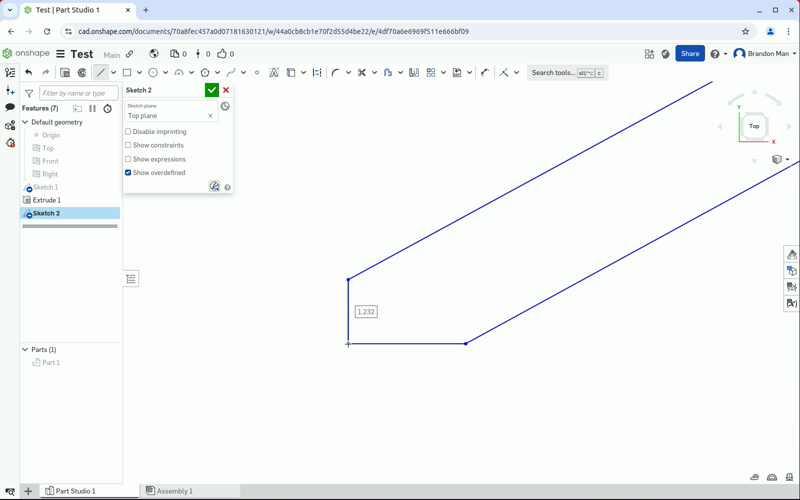
scroll(-6)
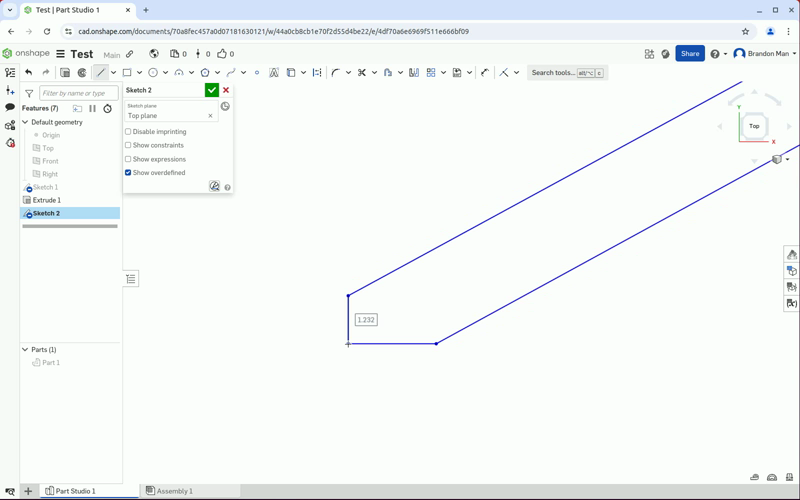
scroll(-6)
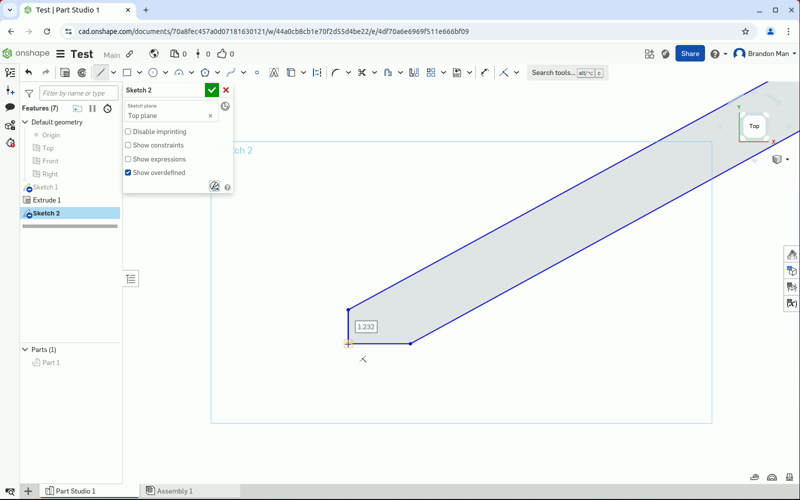
scroll(-6)
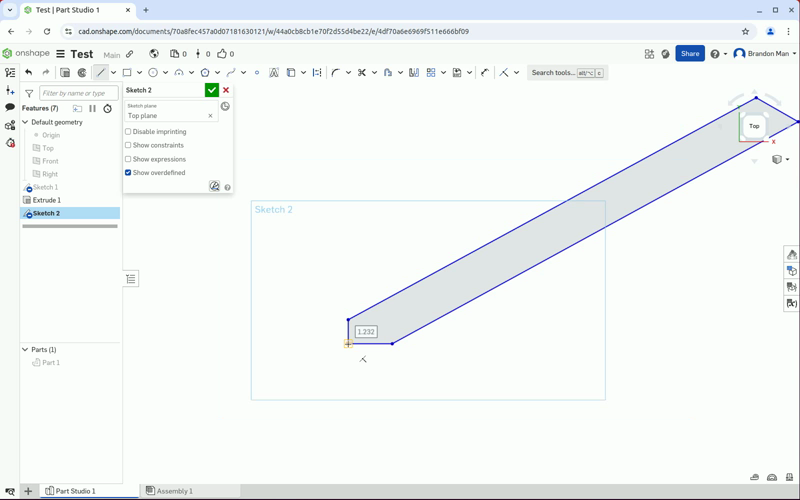
scroll(-6)
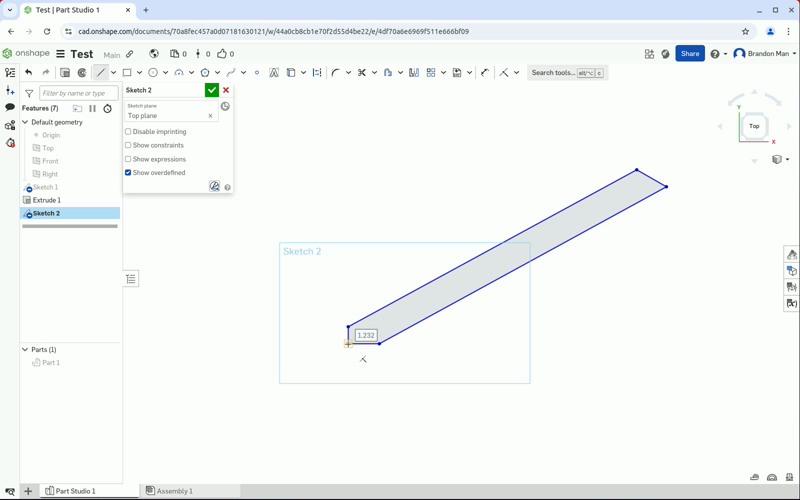
scroll(-6)
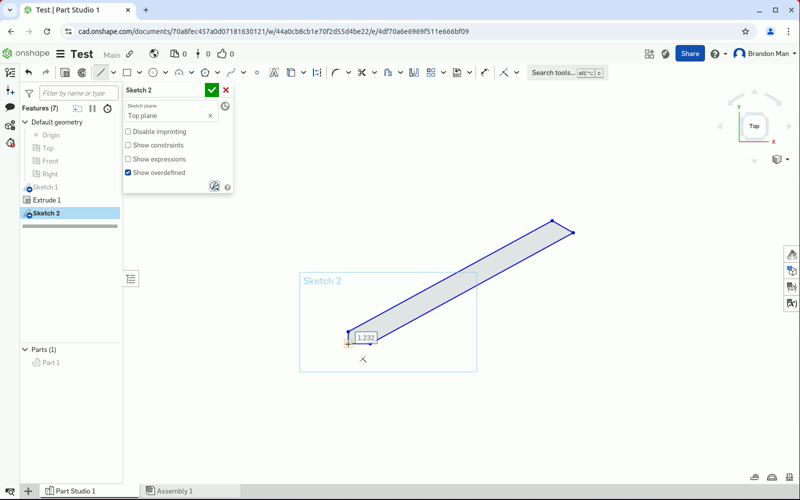
scroll(-6)
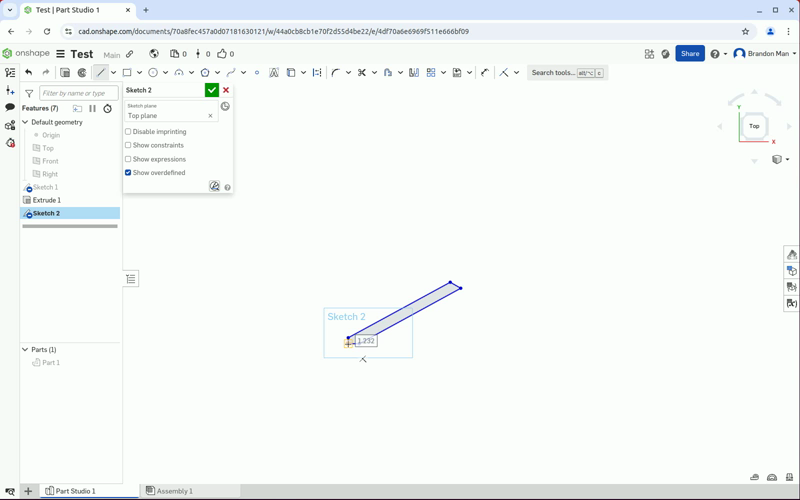
key(esc)
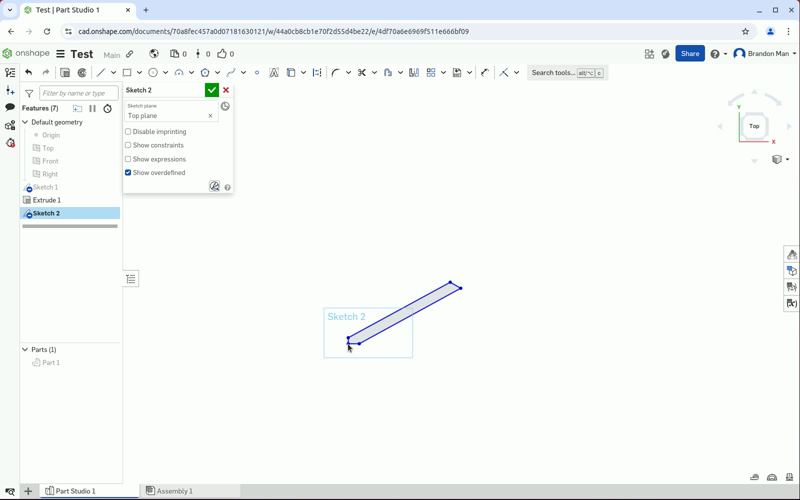
mouse_move(444, 290)
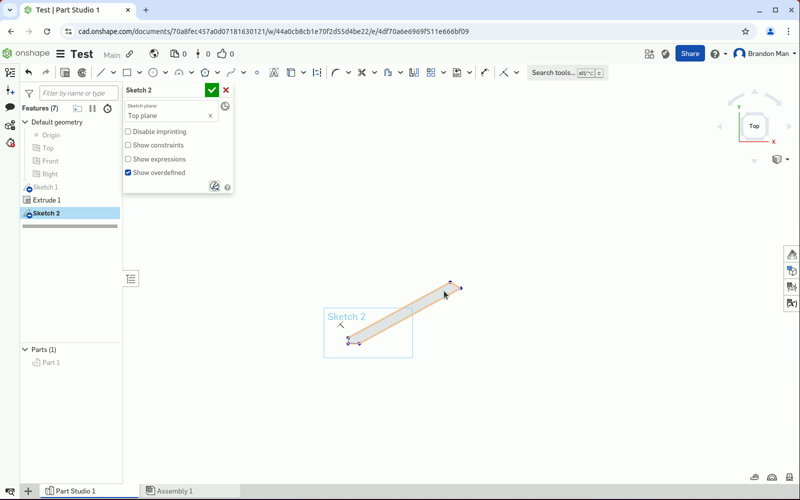
scroll(6)
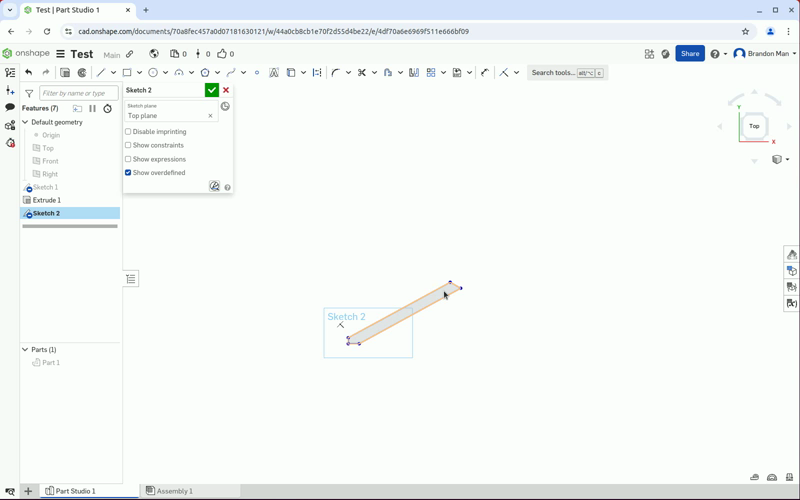
scroll(6)
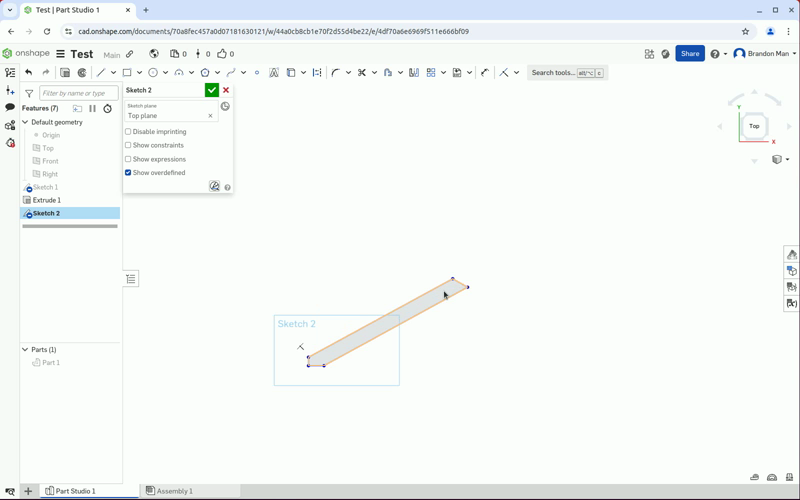
scroll(6)
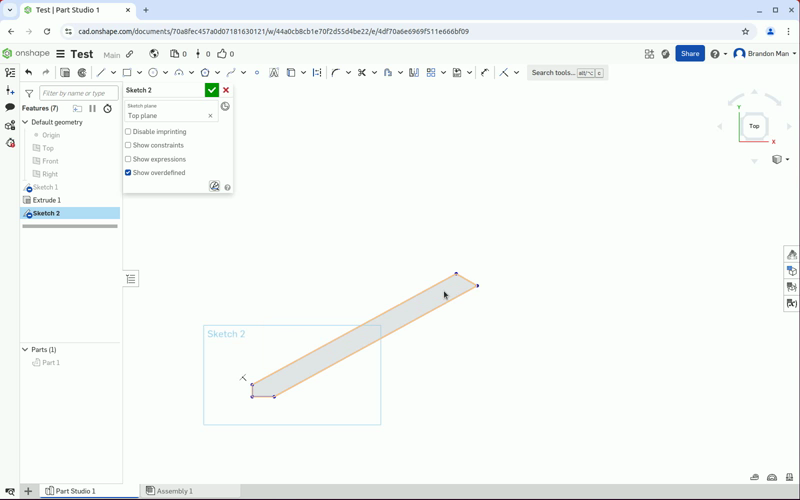
scroll(6)
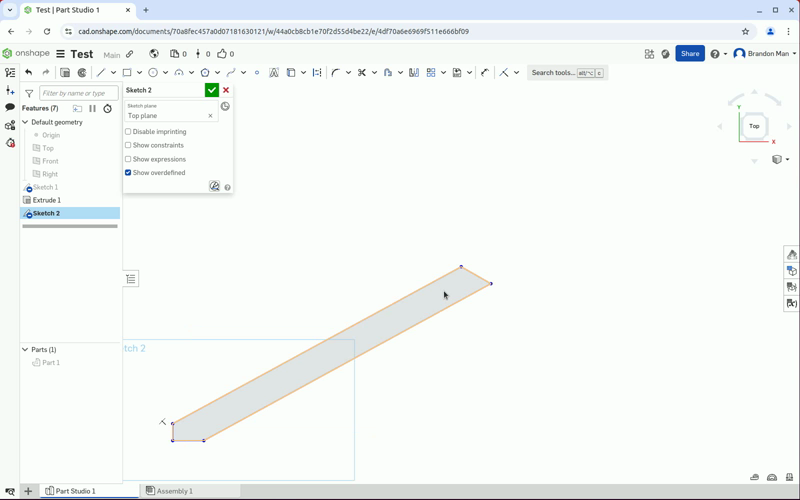
scroll(6)
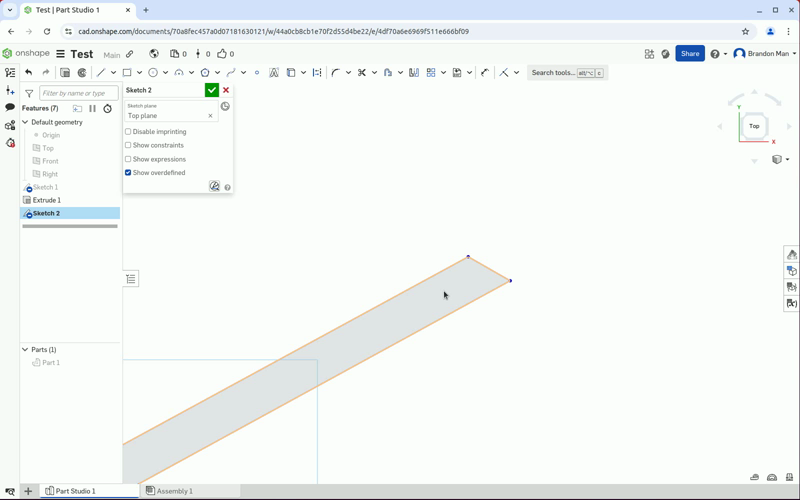
scroll(6)
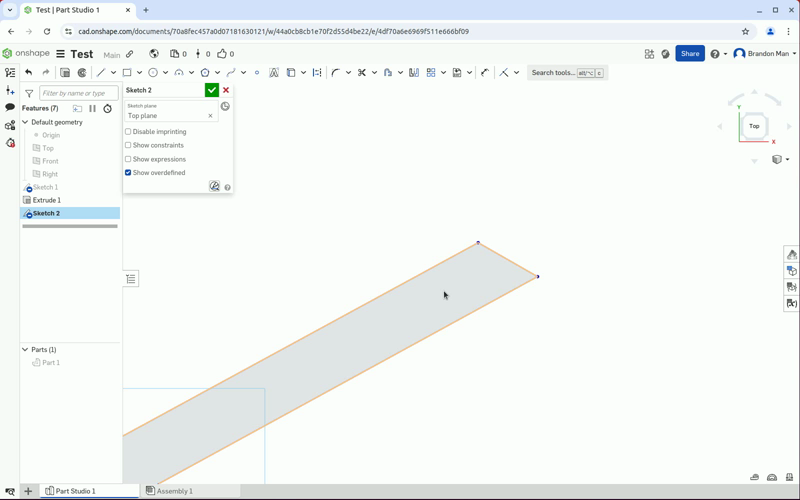
scroll(6)
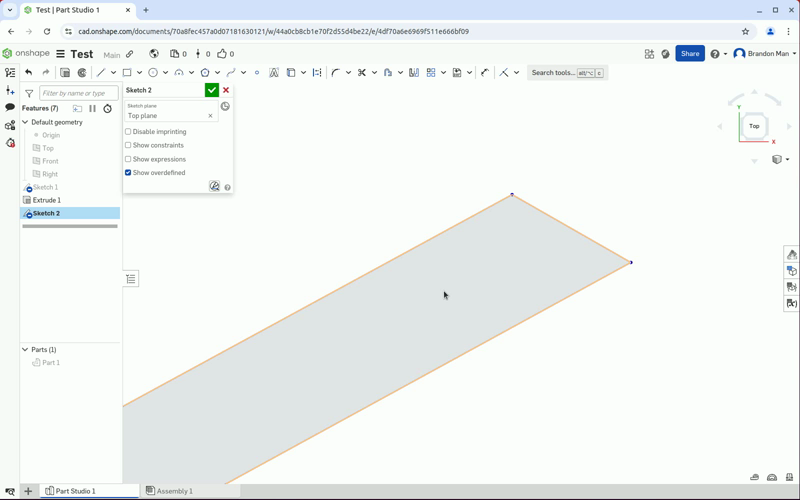
click(444, 290)
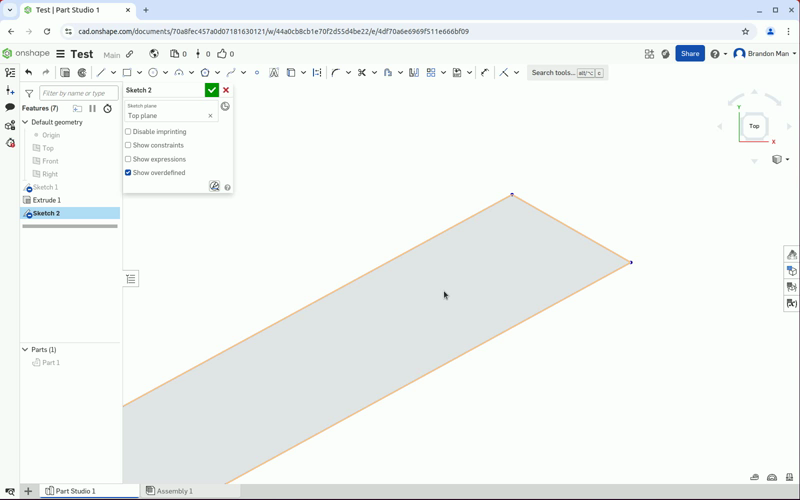
scroll(-6)
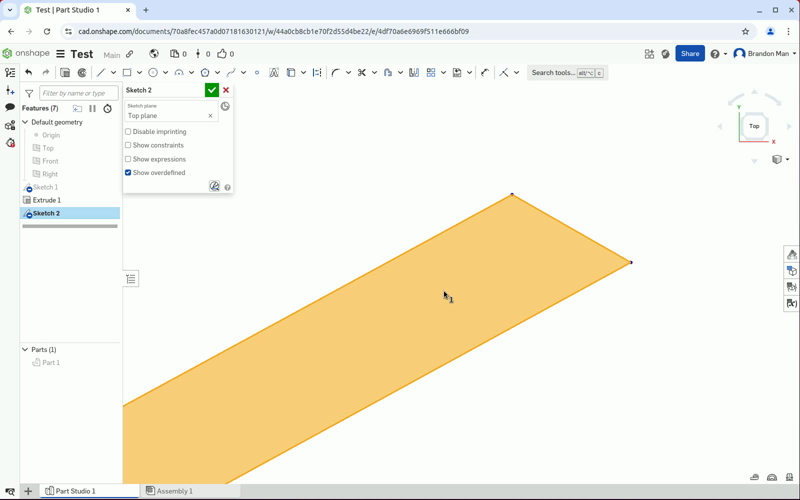
scroll(-6)
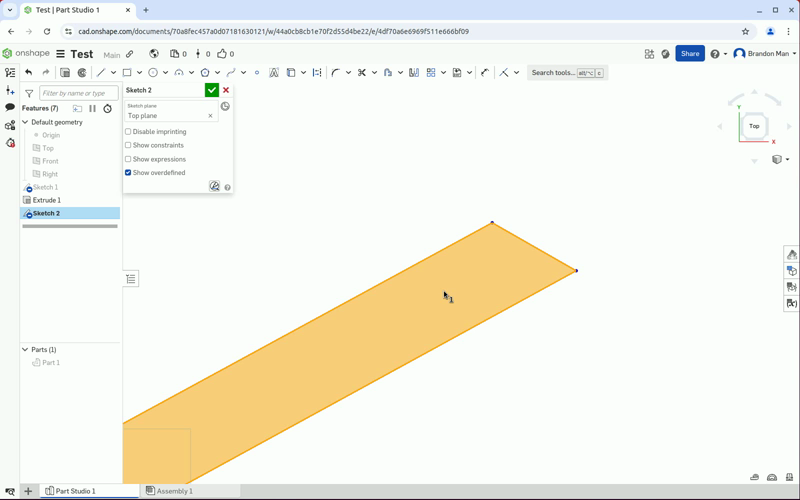
scroll(-6)
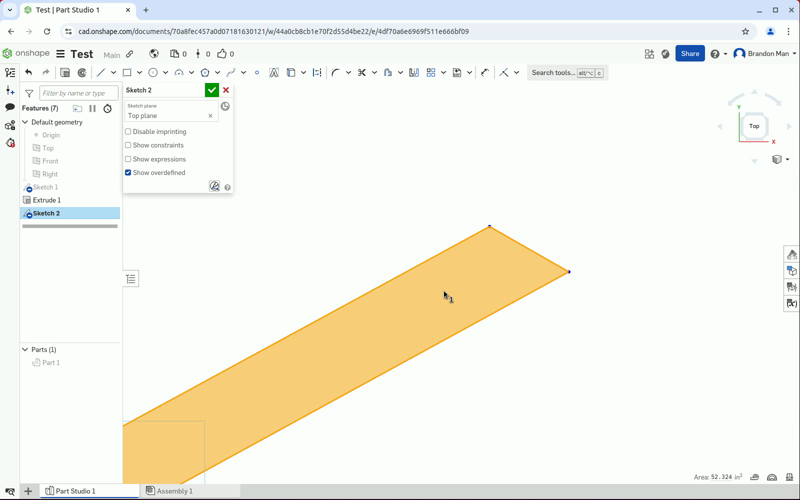
scroll(-6)
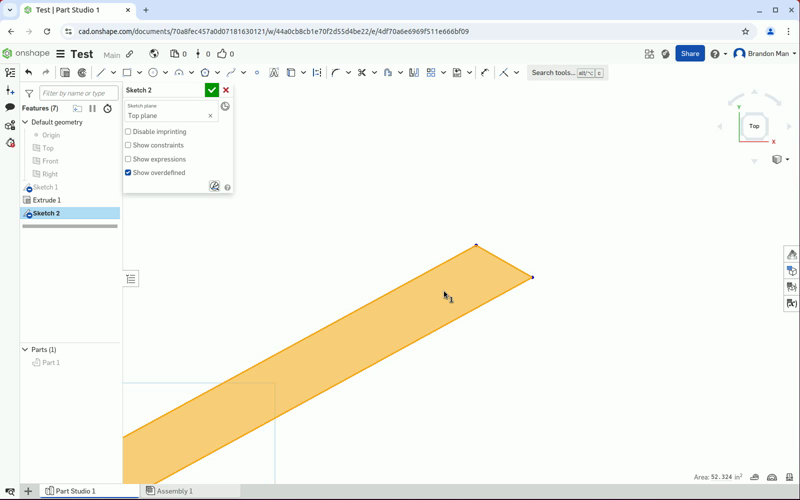
scroll(-6)
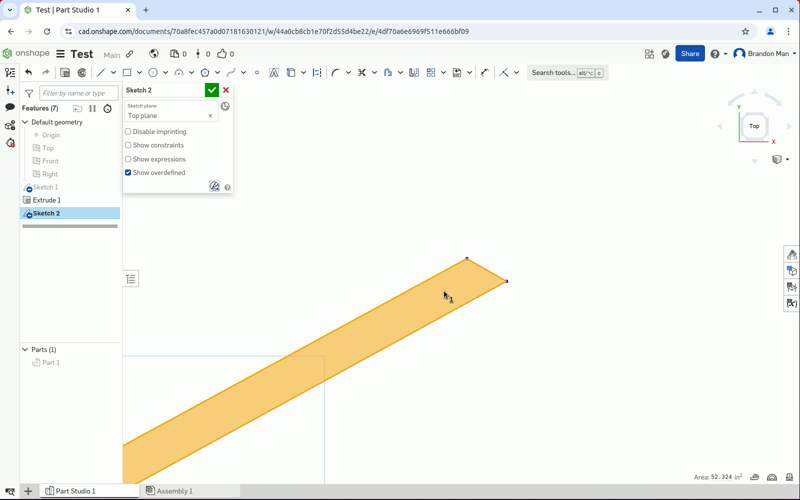
scroll(-6)
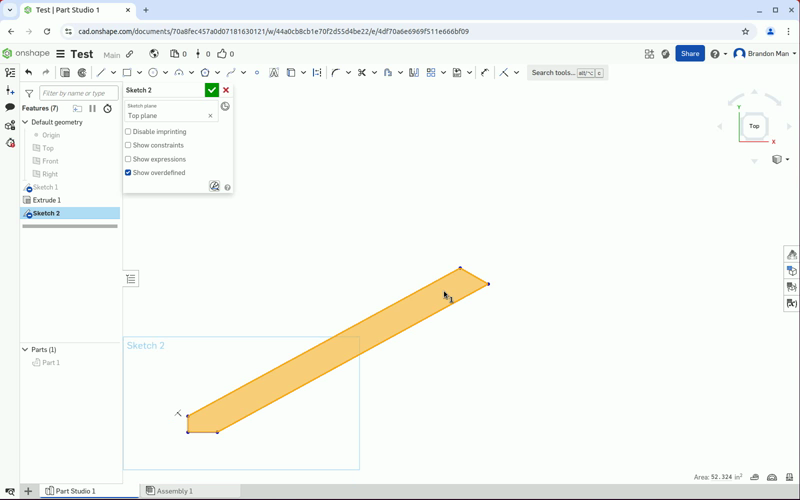
scroll(-6)
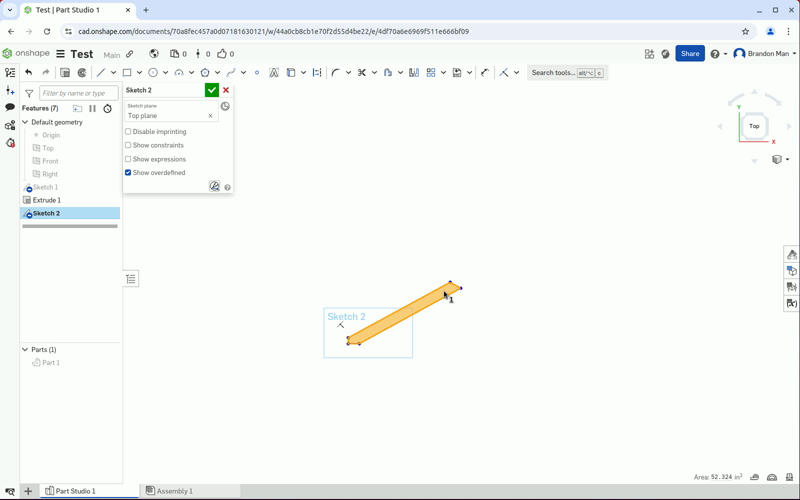
mouse_move(73, 352)
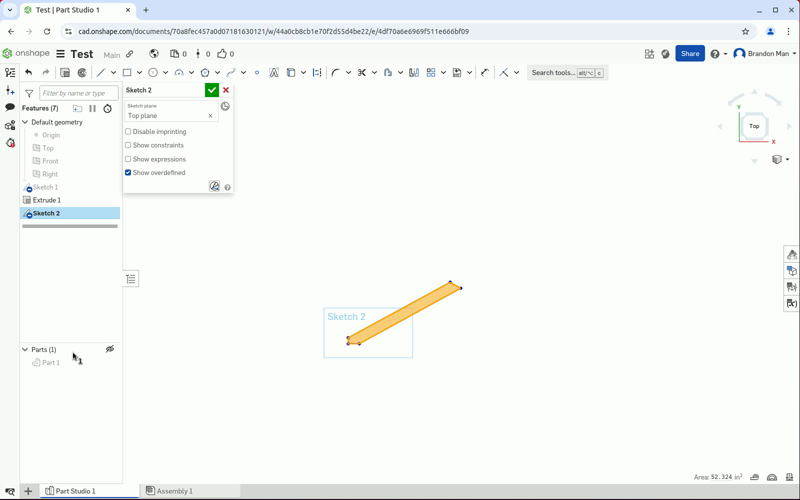
key(shift+y)
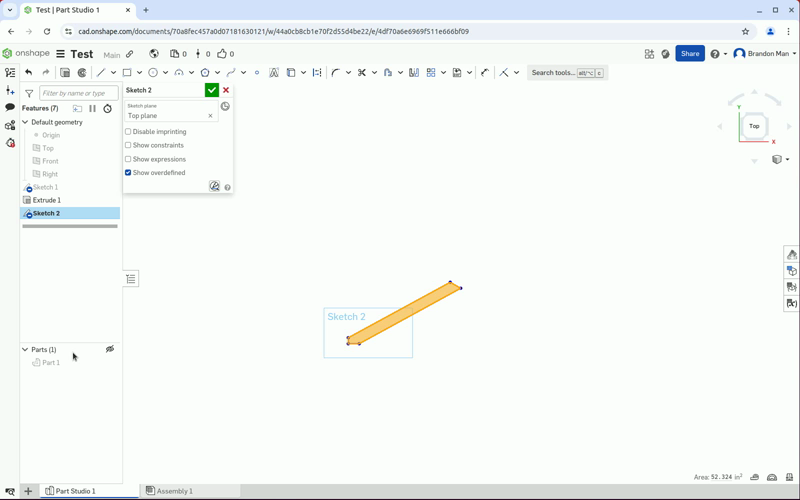
key(shift+e)
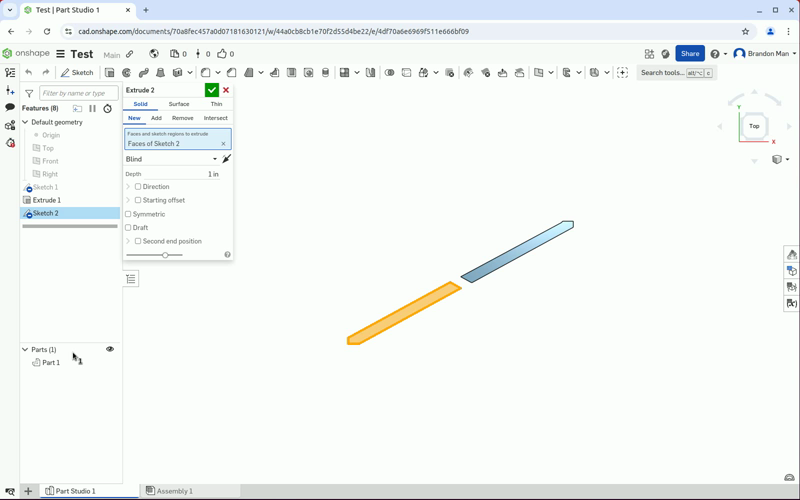
mouse_move(143, 106)
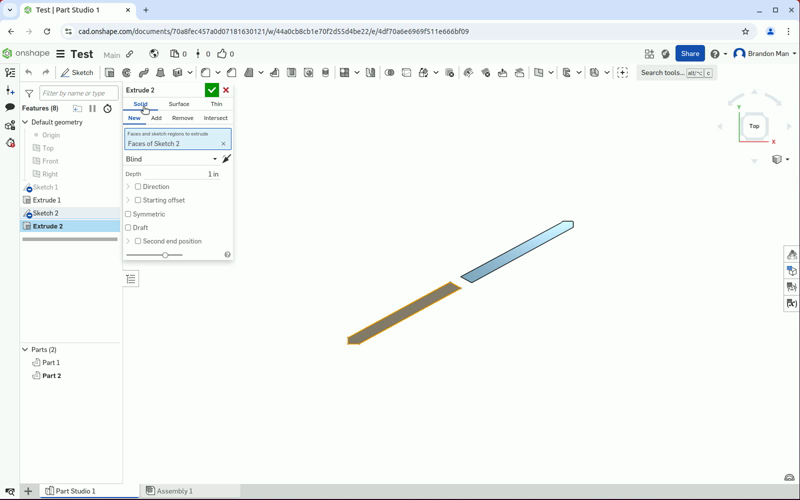
click(143, 106)
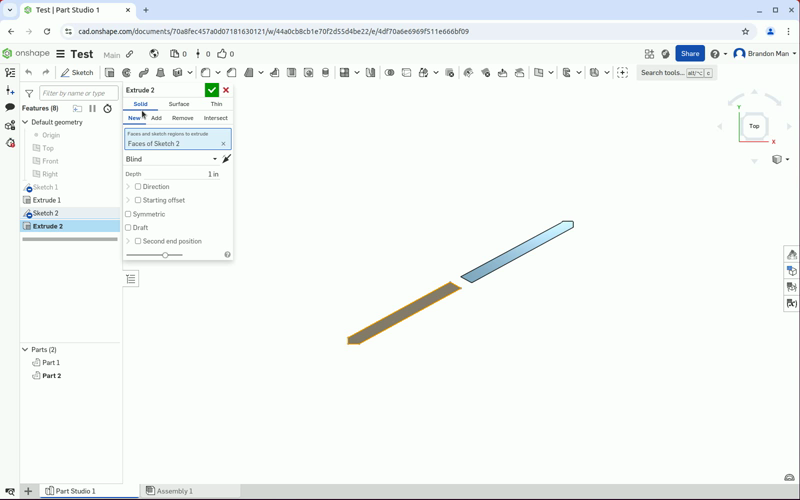
mouse_move(137, 120)
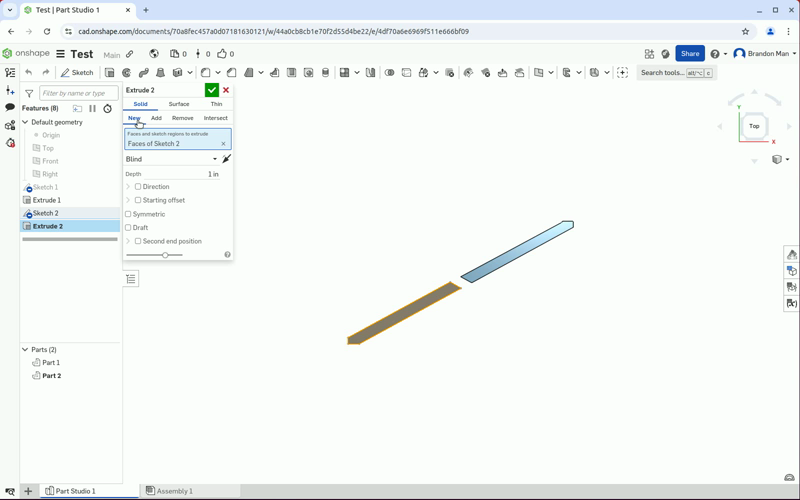
click(137, 120)
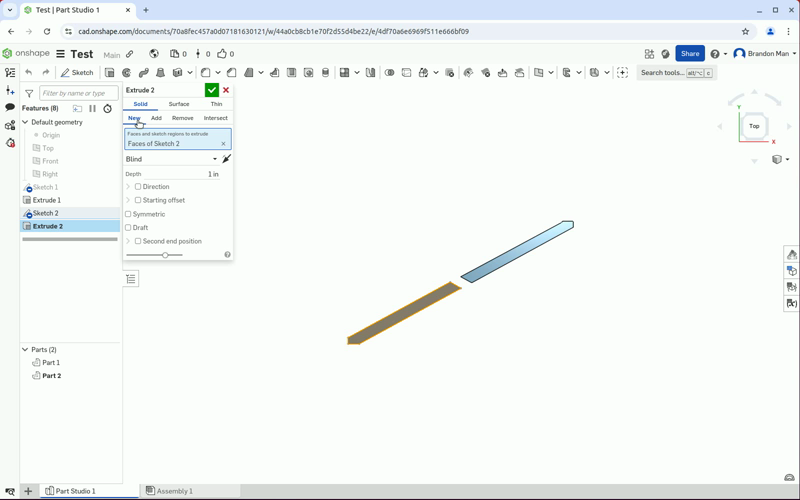
key(tab, 4)
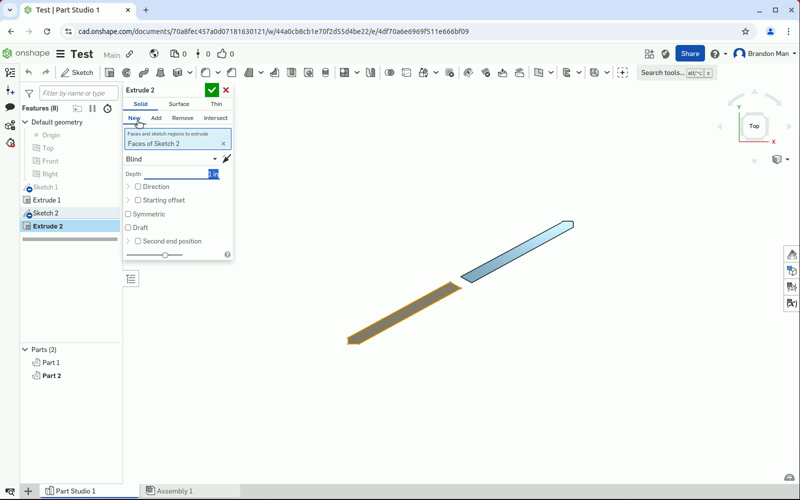
text(2.166)
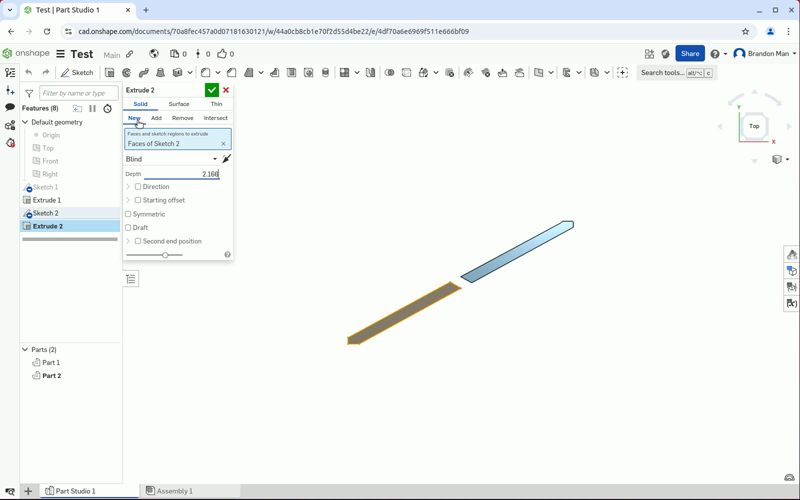
key(enter)
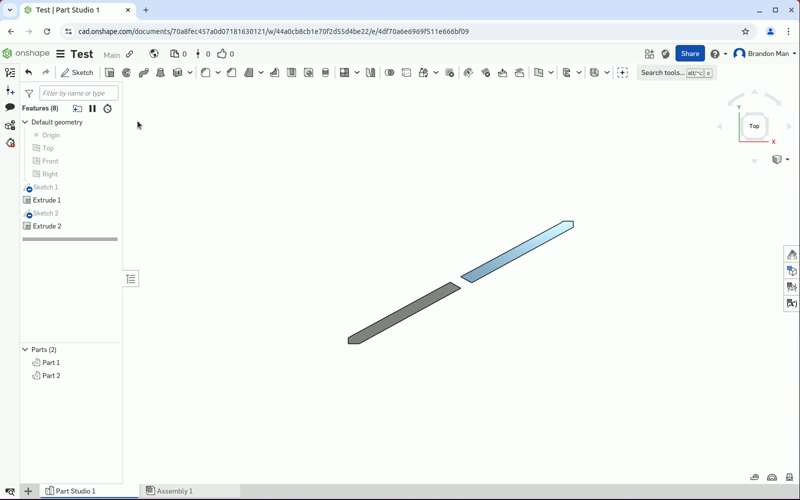
key(shift+h)
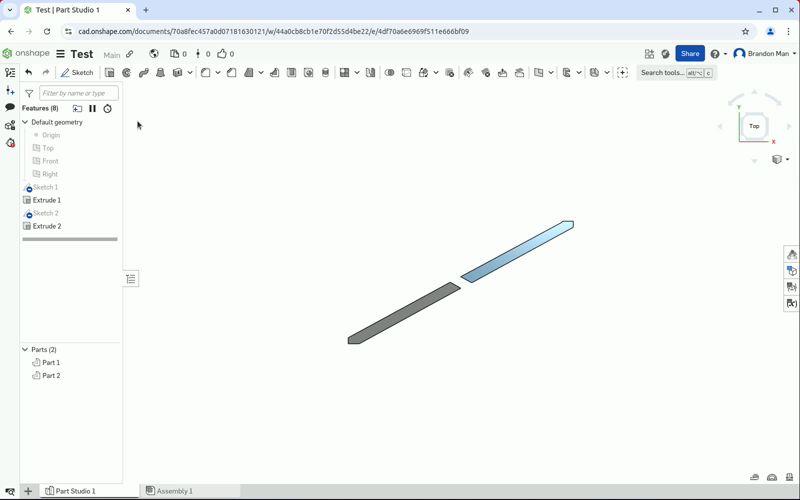
key(shift+h)
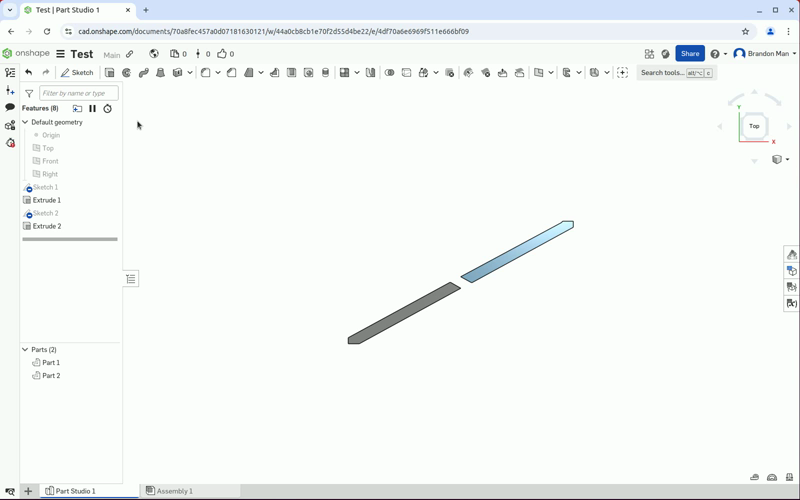
mouse_move(73, 189)
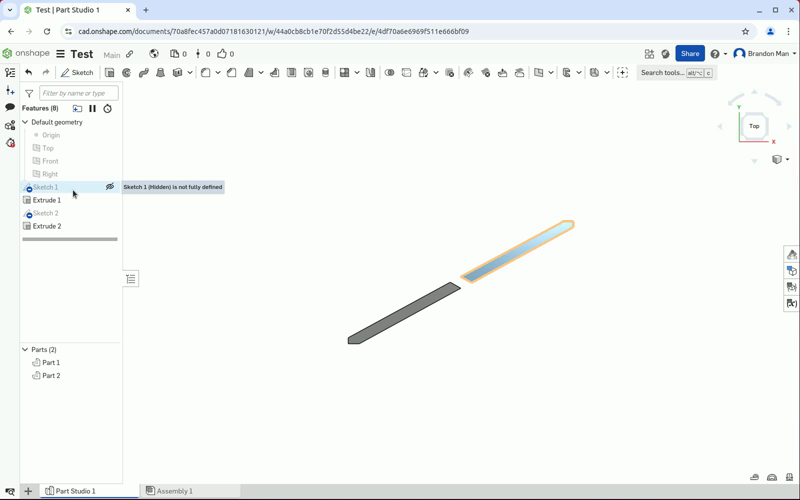
click(73, 189)
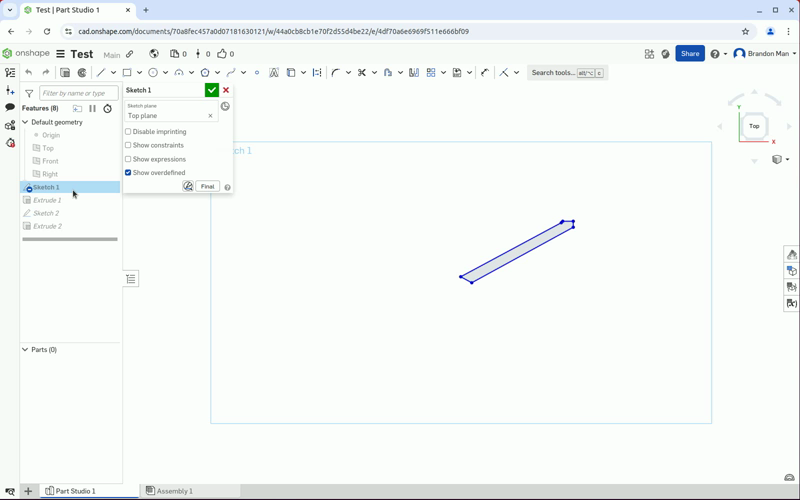
mouse_move(229, 92)
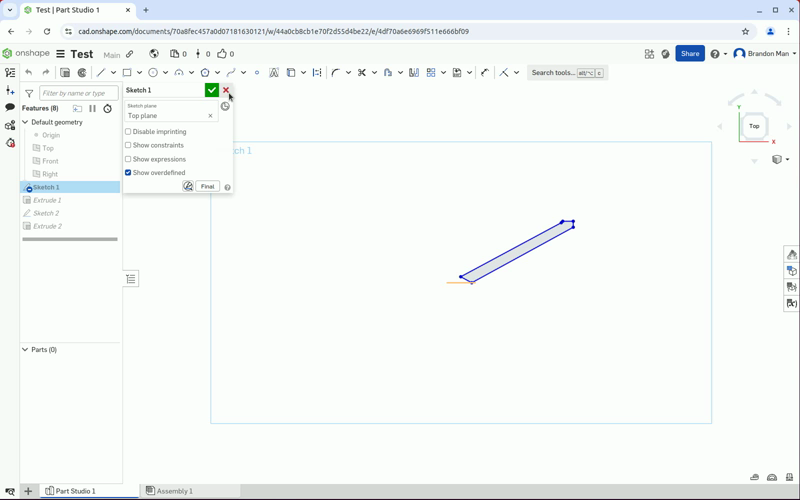
click(229, 92)
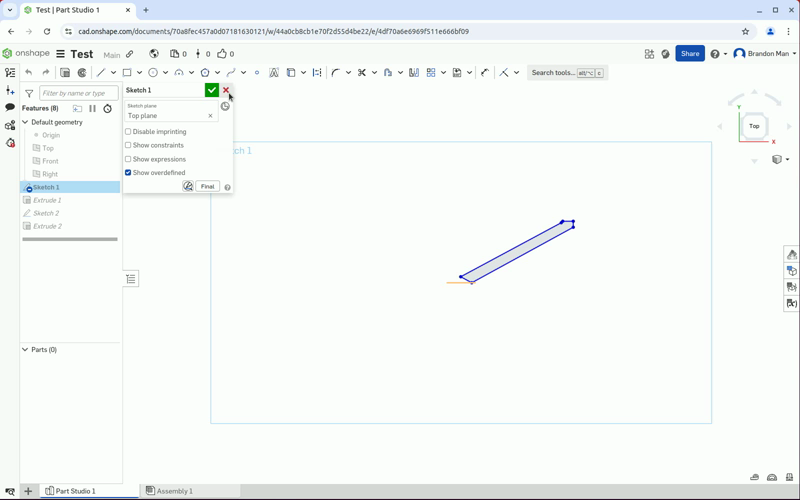
key(shift+s)
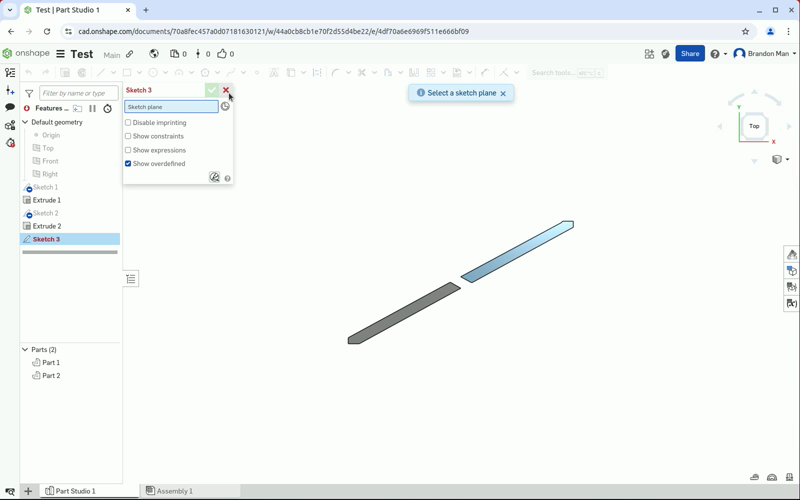
mouse_move(73, 150)
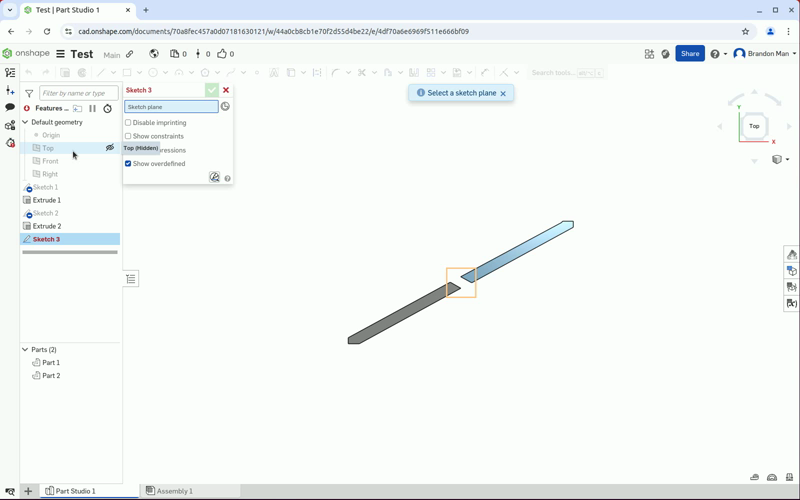
click(73, 150)
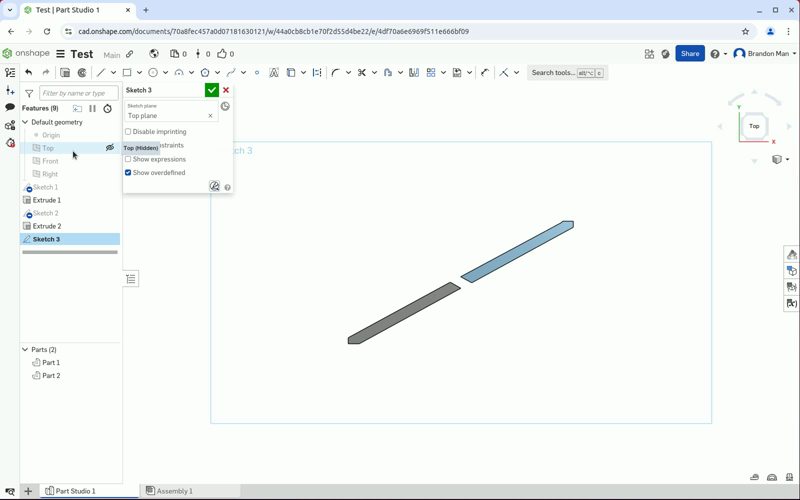
mouse_move(73, 352)
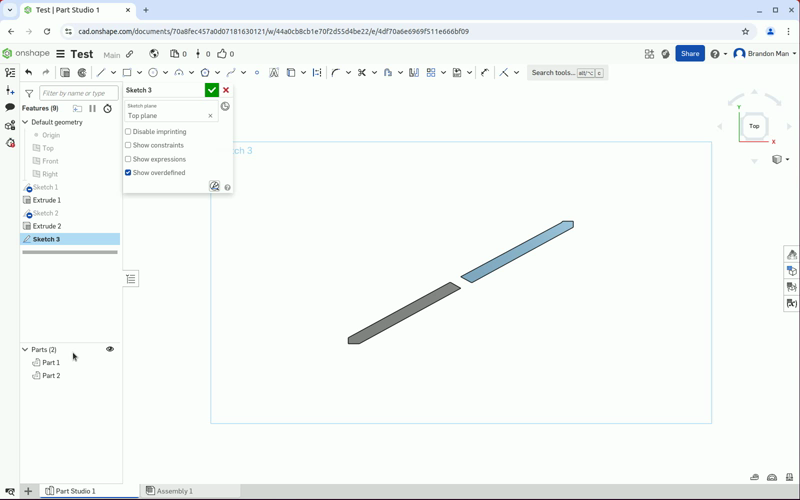
key(y)
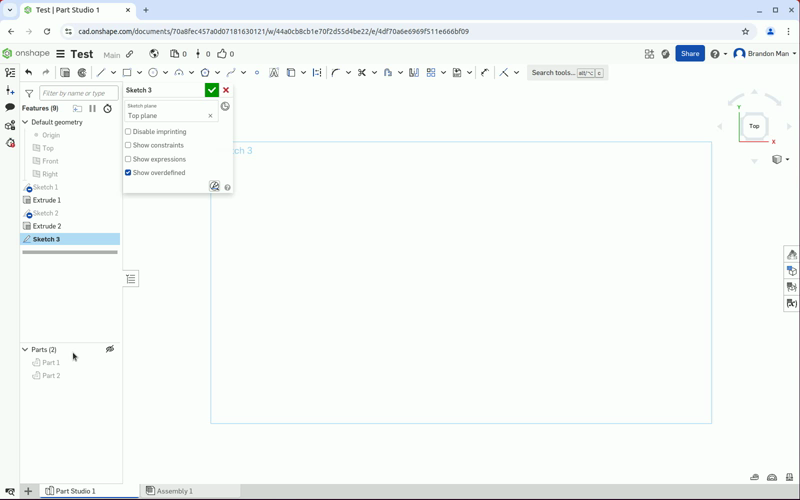
key(l)
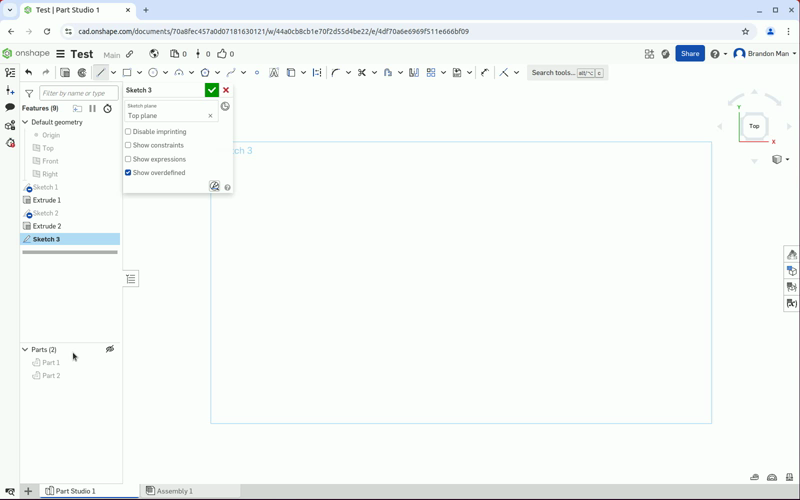
key_down(shift)
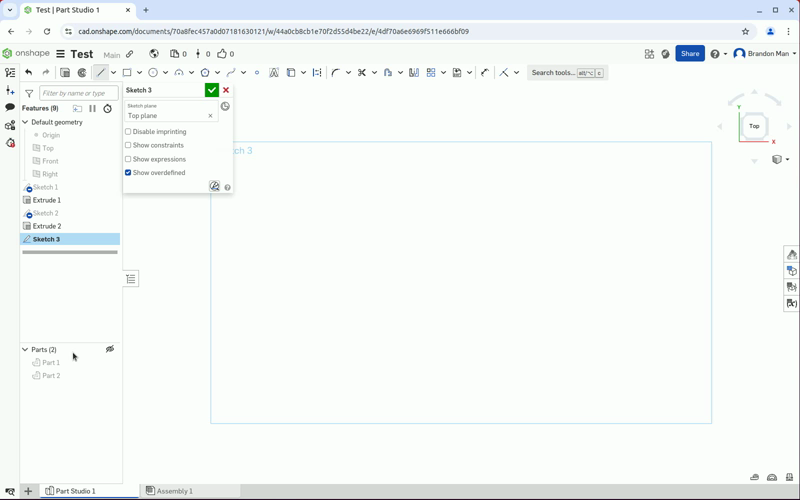
mouse_move(348, 227)
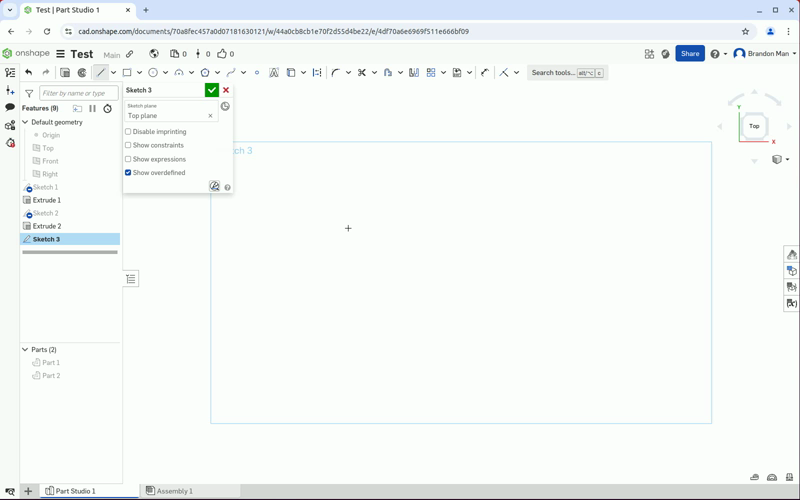
click(348, 227)
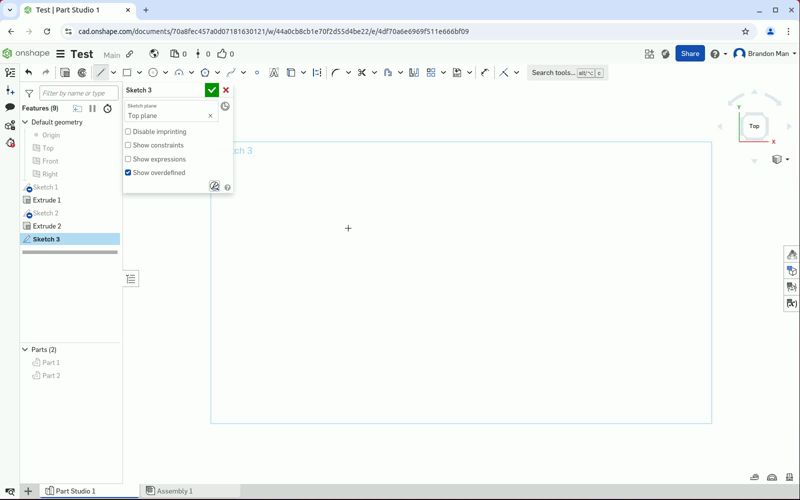
key_up(shift)
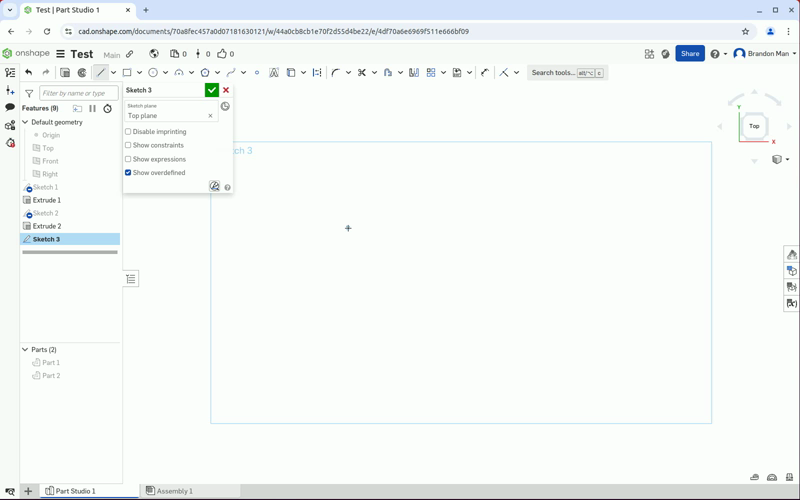
key_down(shift)
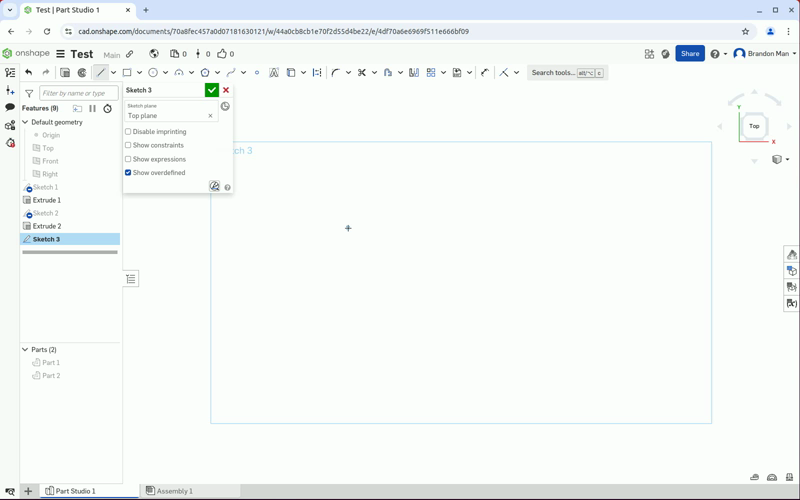
mouse_move(450, 283)
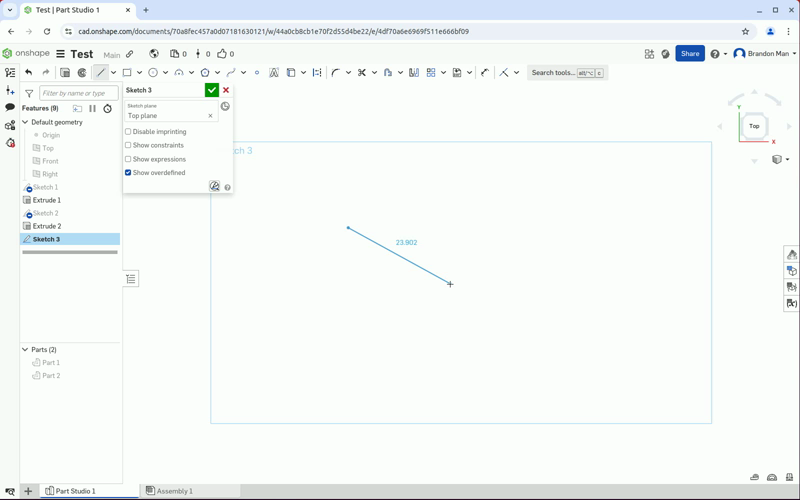
click(450, 283)
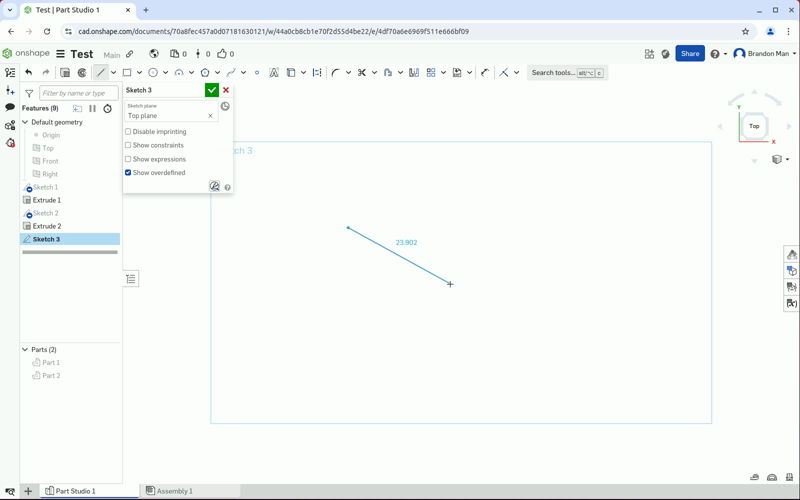
key_up(shift)
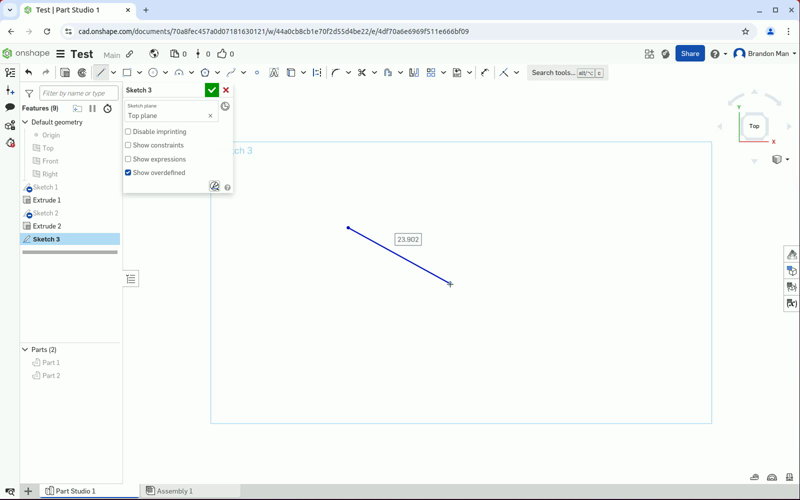
key_down(shift)
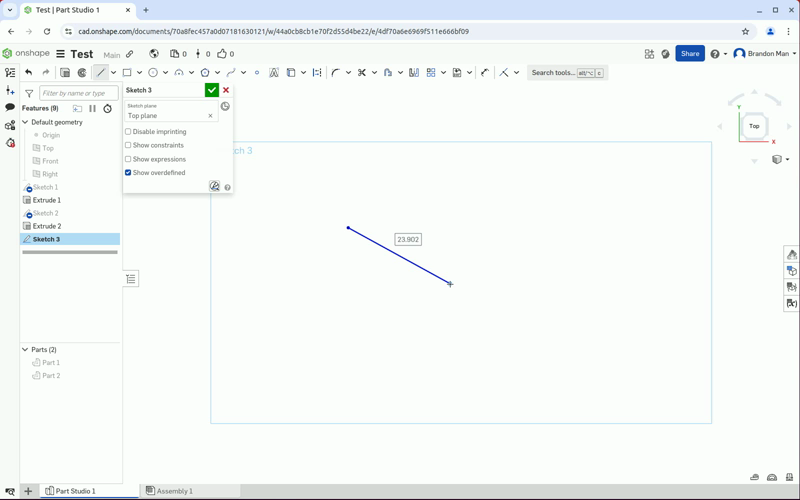
mouse_move(480, 283)
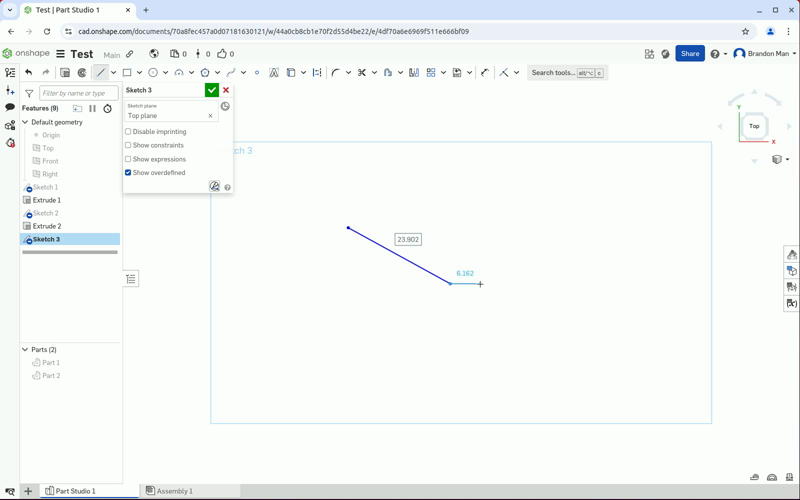
mouse_move(460, 277)
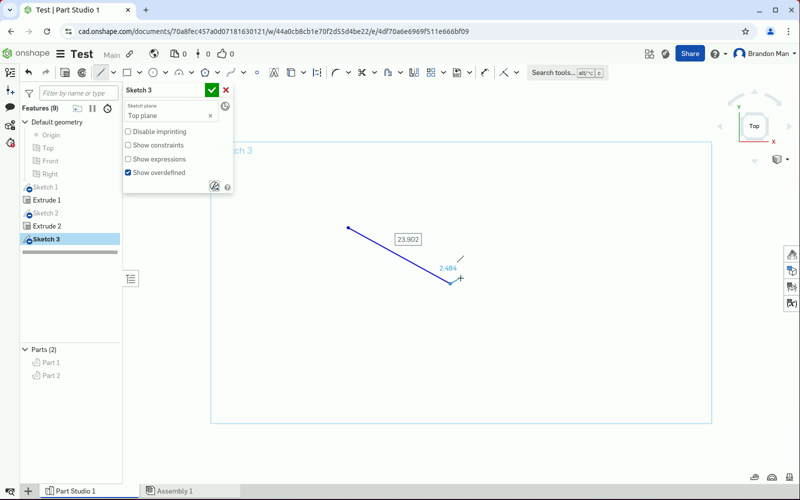
click(460, 277)
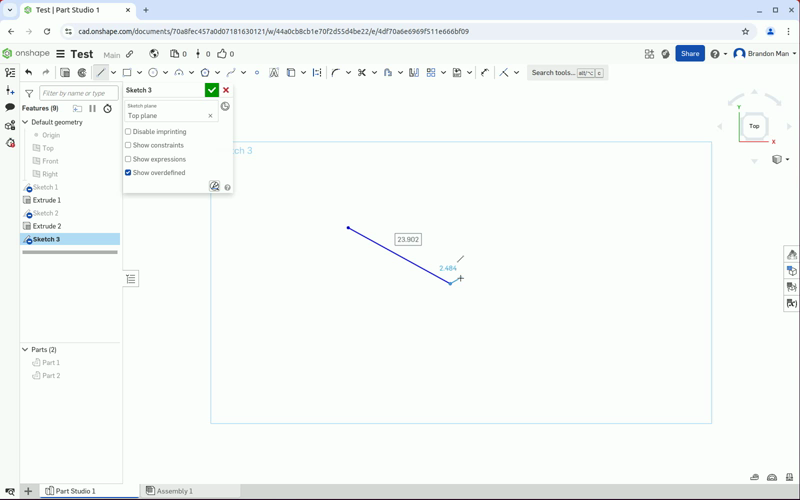
key_up(shift)
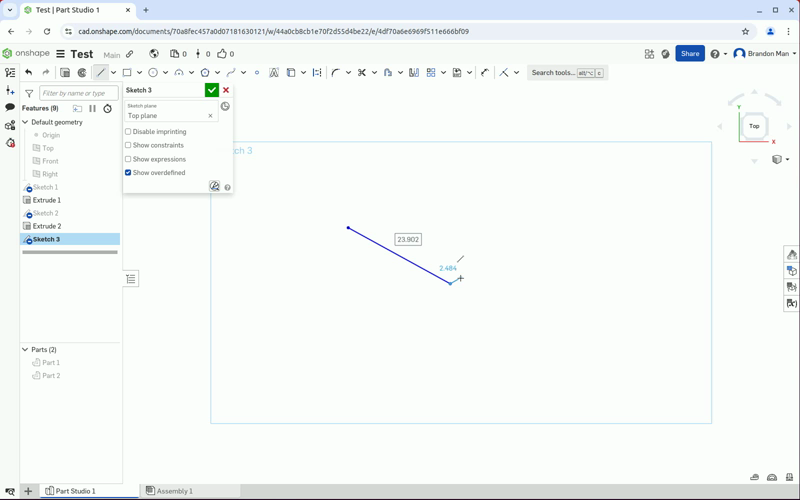
key_down(shift)
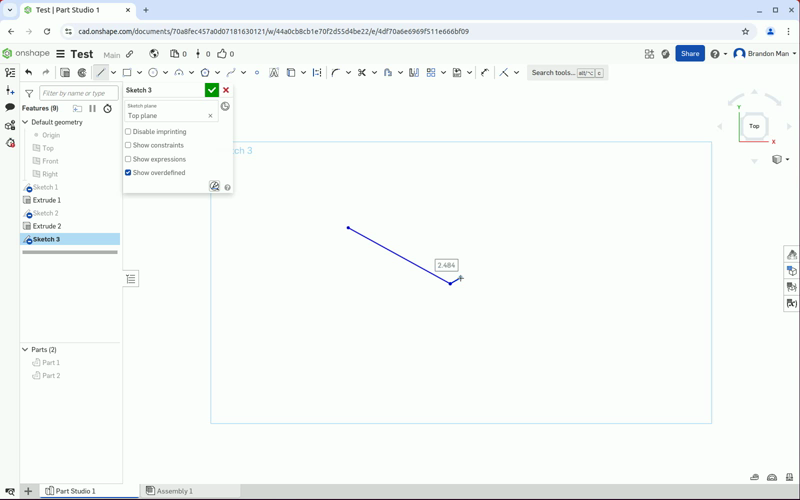
mouse_move(359, 222)
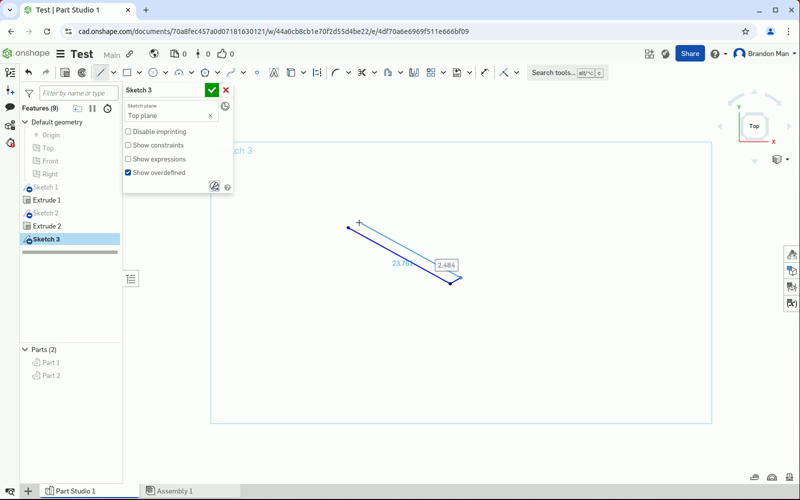
click(359, 222)
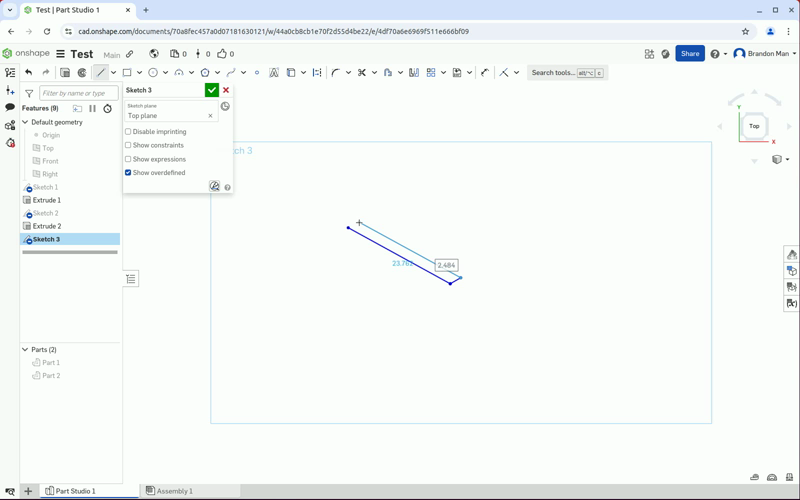
key_up(shift)
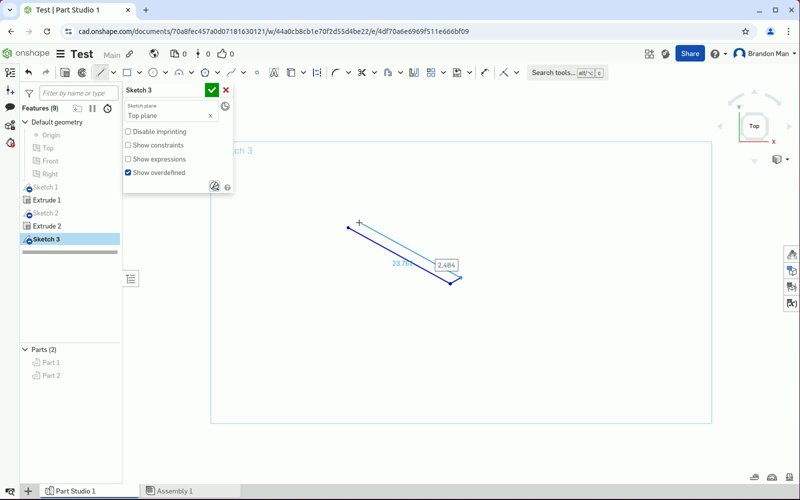
key_down(shift)
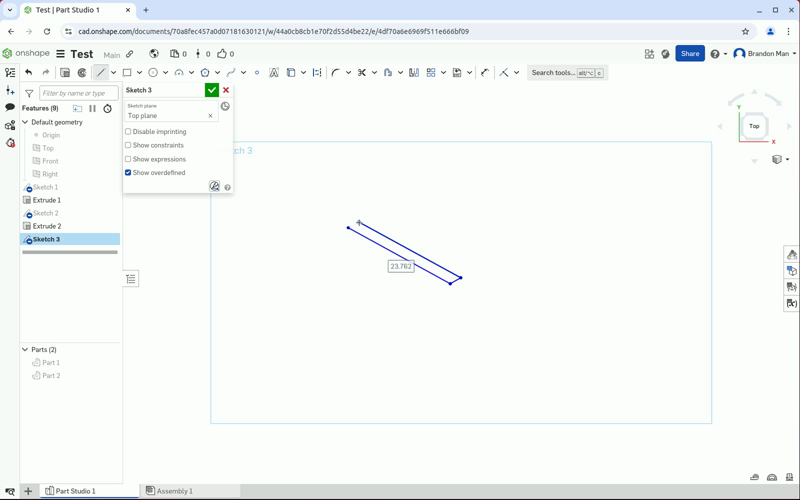
mouse_move(389, 222)
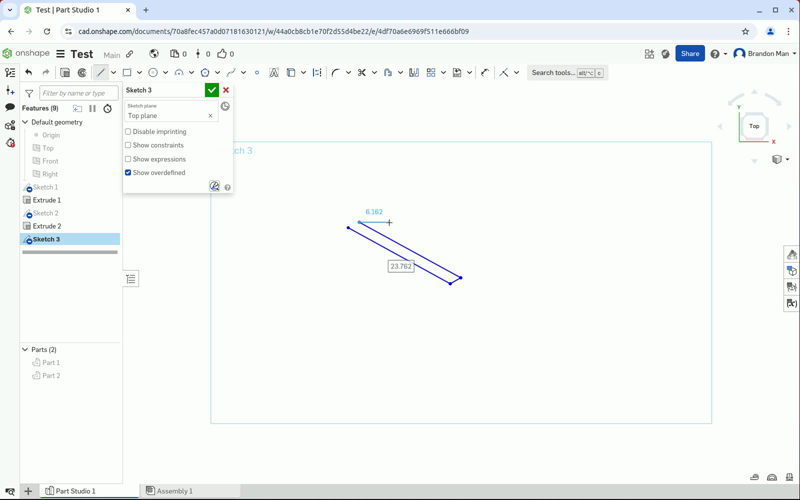
mouse_move(348, 222)
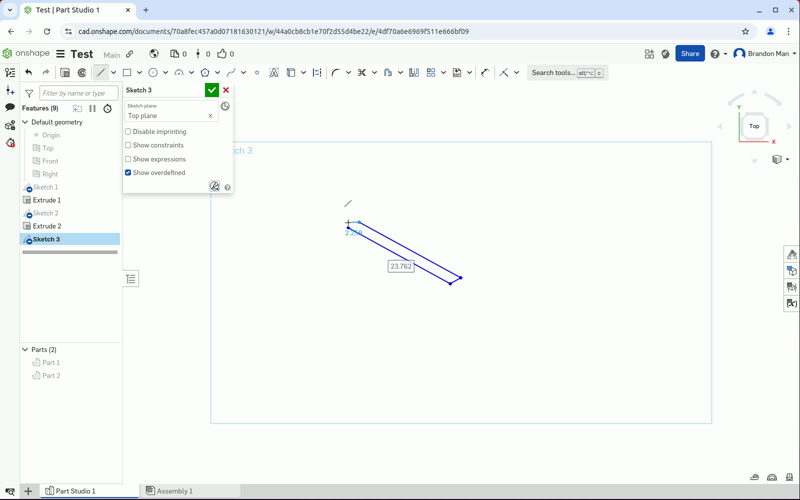
click(348, 222)
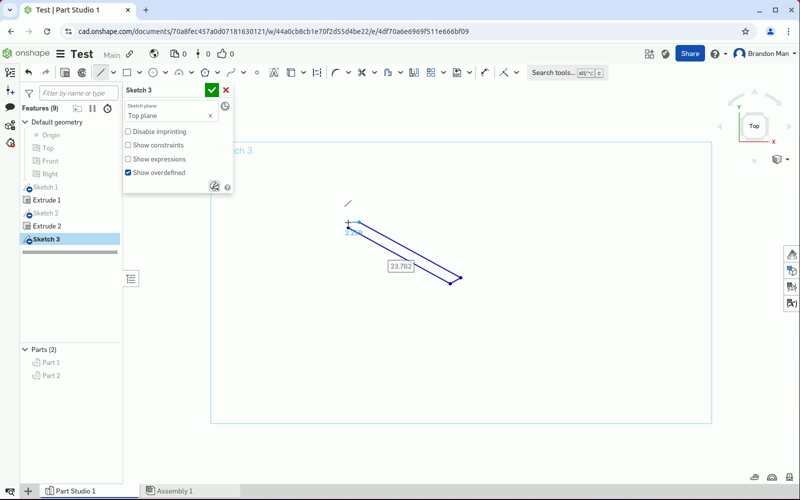
key_up(shift)
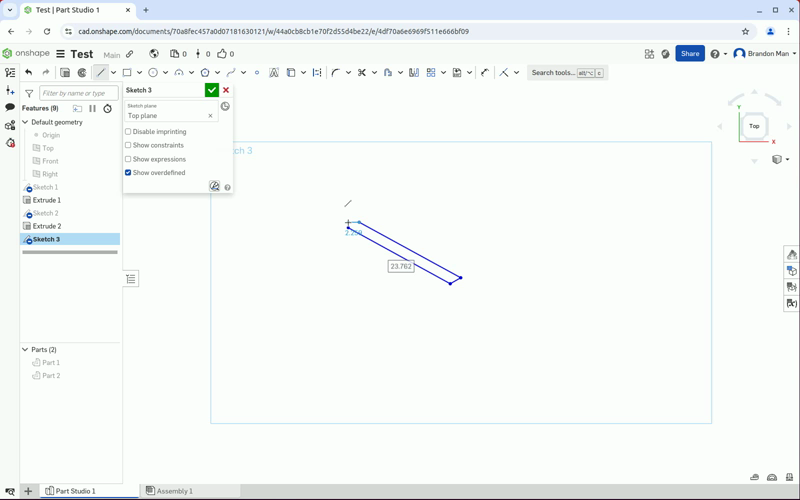
mouse_move(378, 222)
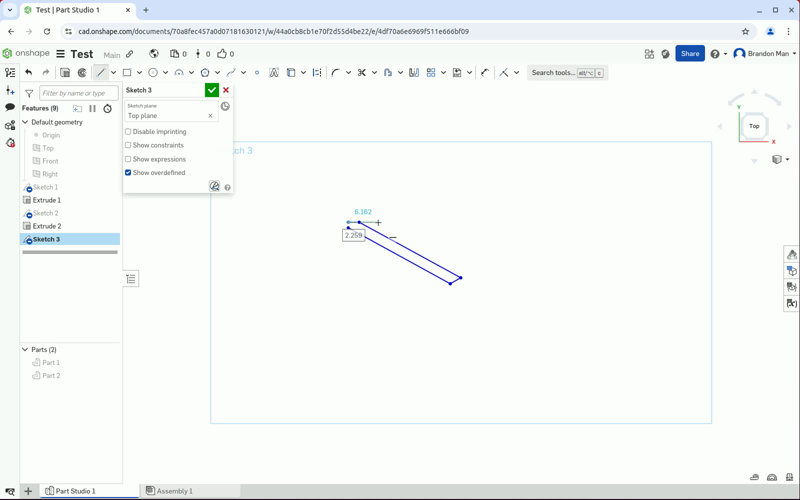
key_down(shift)
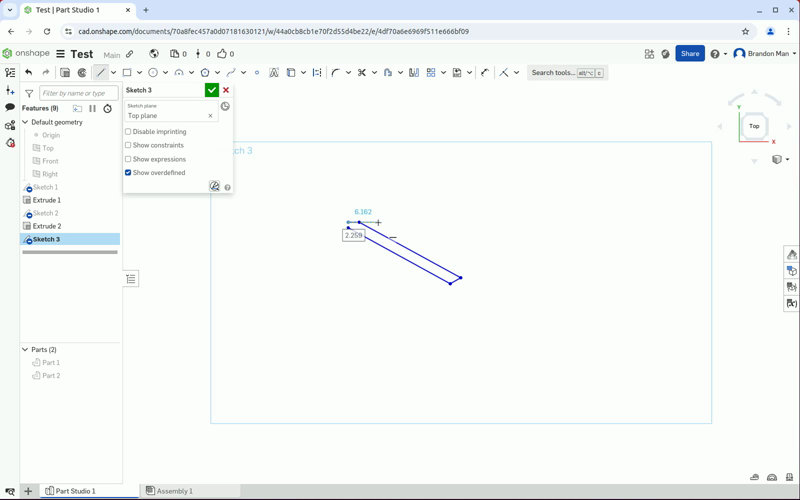
mouse_move(348, 227)
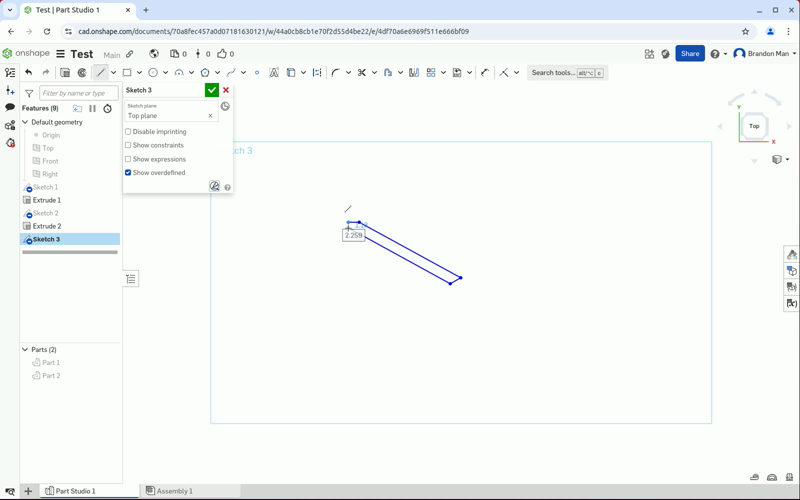
scroll(6)
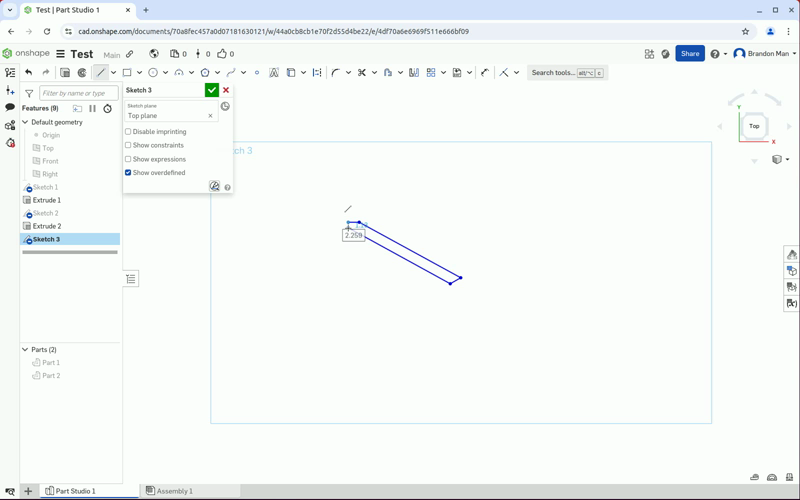
scroll(6)
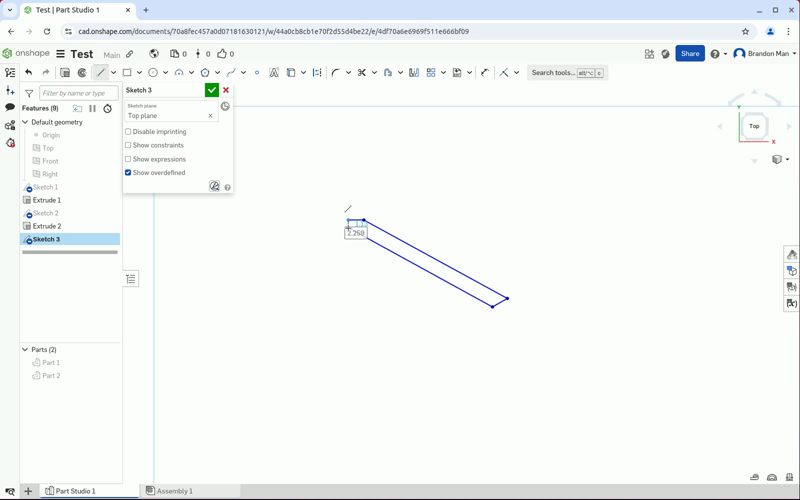
scroll(6)
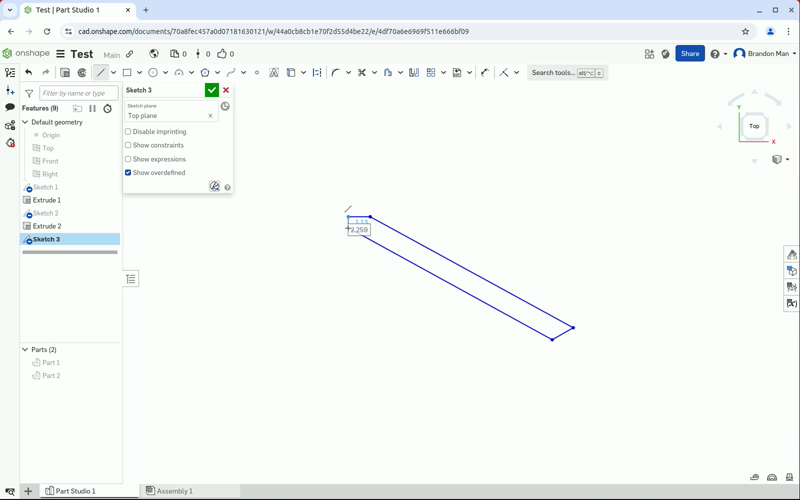
scroll(6)
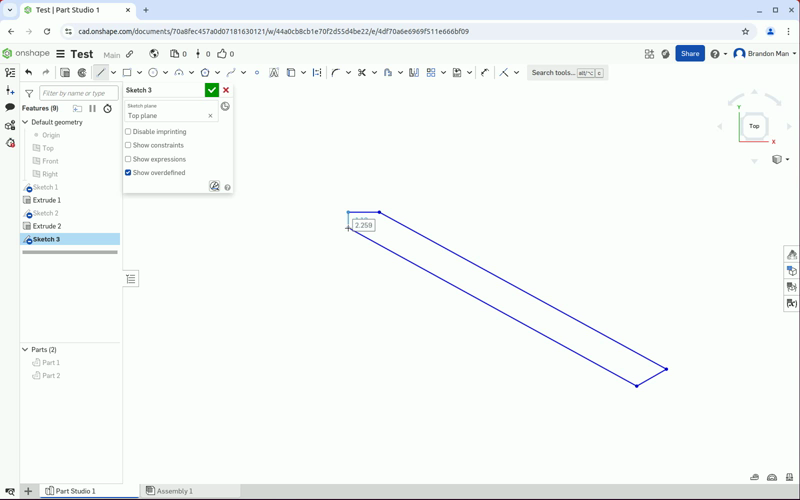
scroll(6)
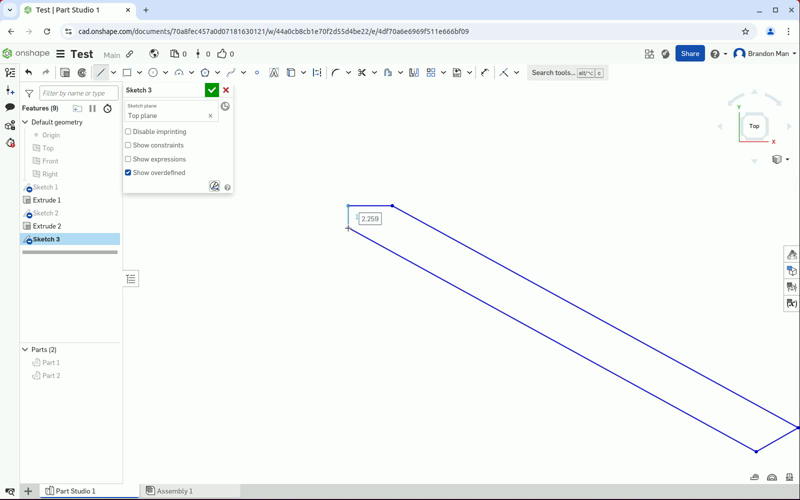
scroll(6)
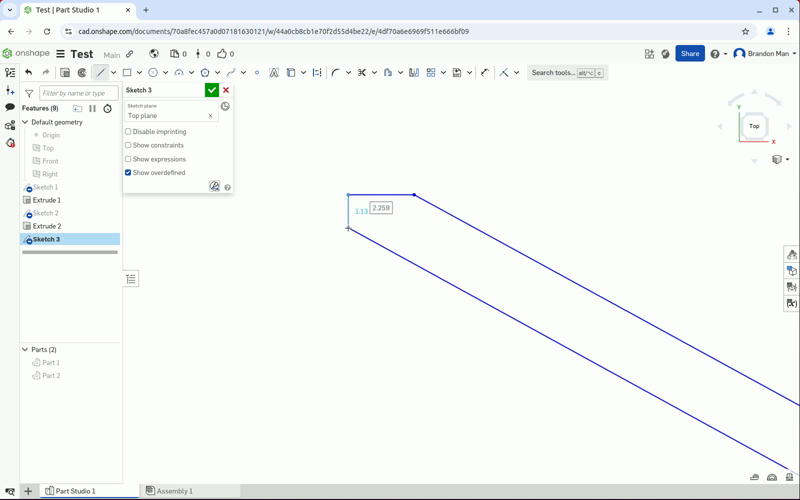
scroll(6)
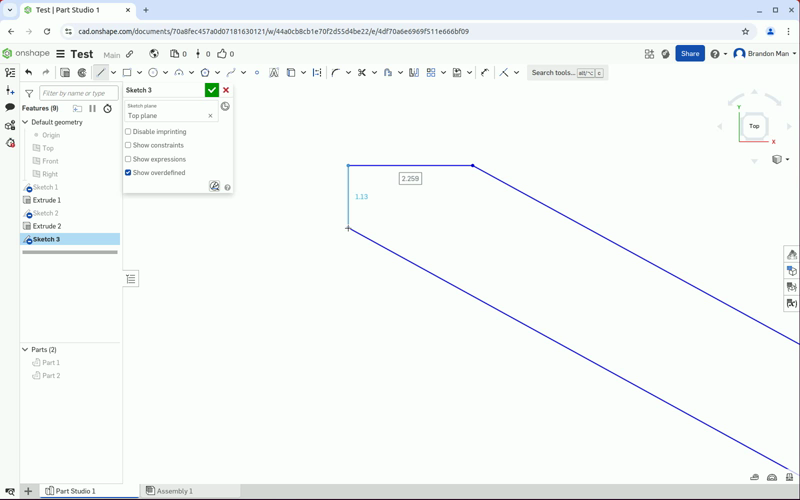
key_up(shift)
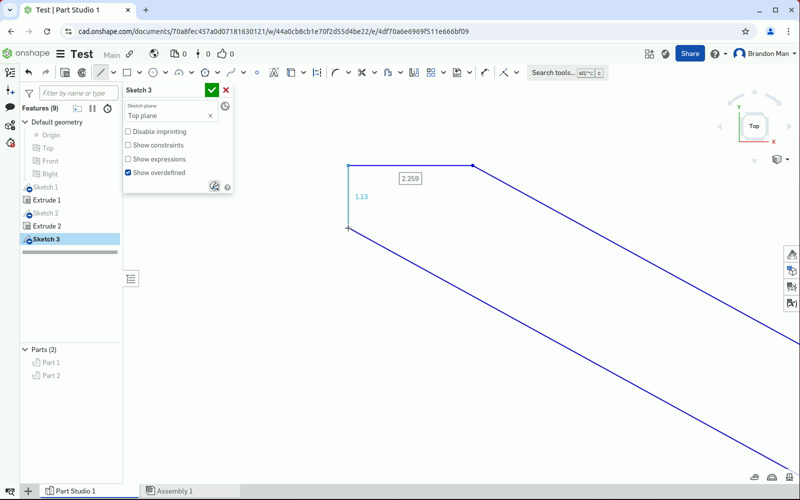
click(348, 227)
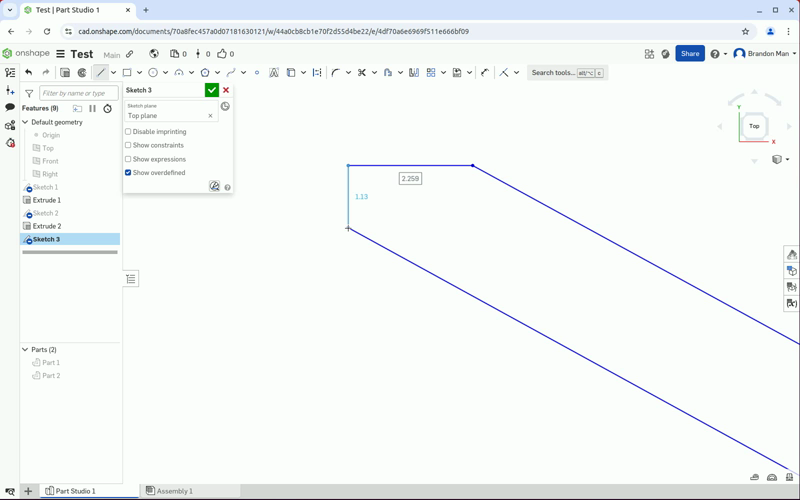
scroll(-6)
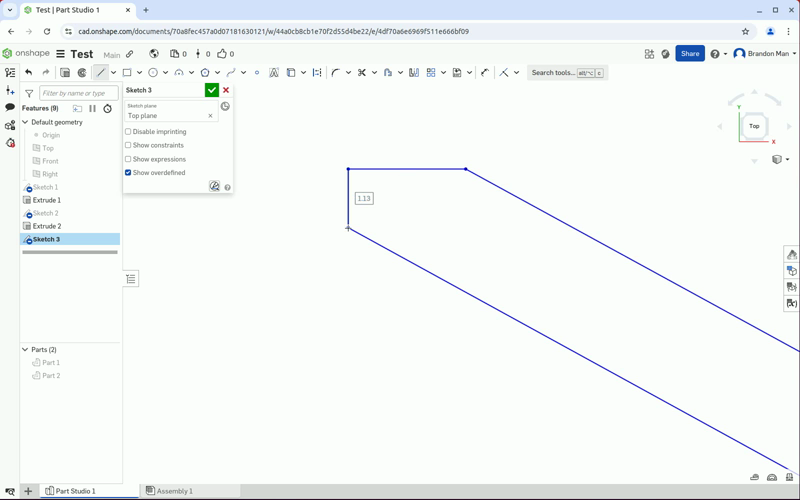
scroll(-6)
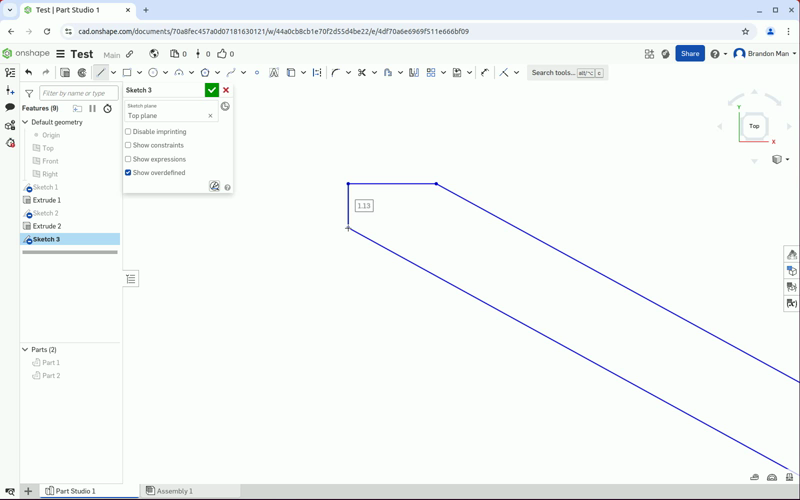
scroll(-6)
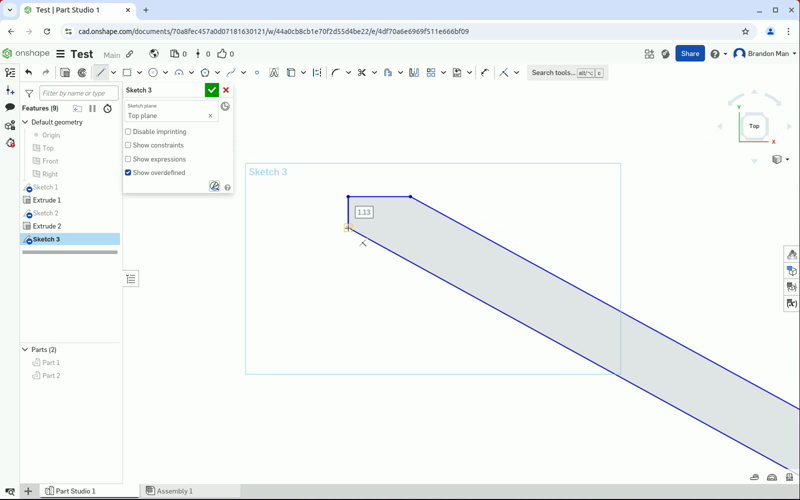
scroll(-6)
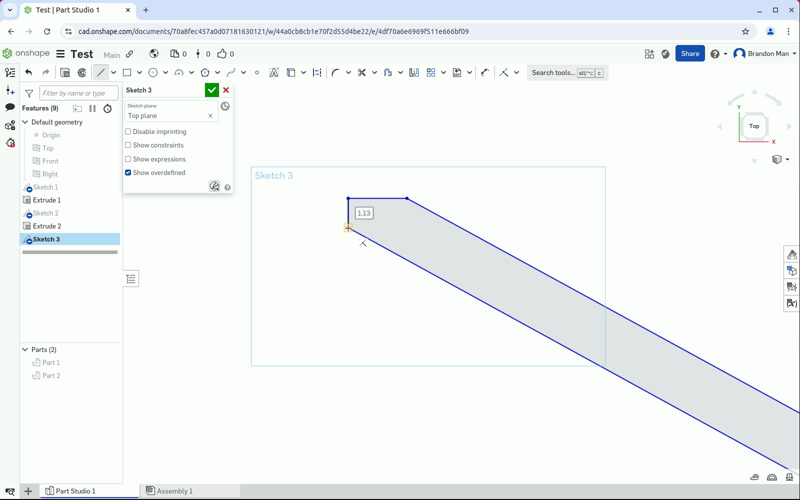
scroll(-6)
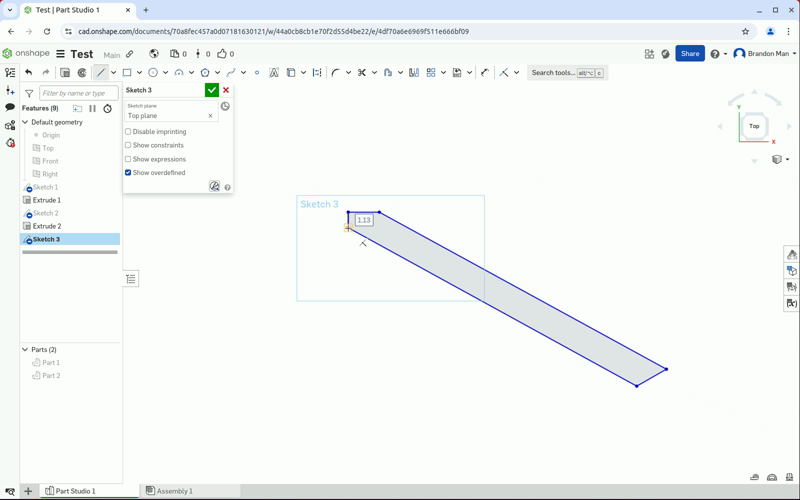
scroll(-6)
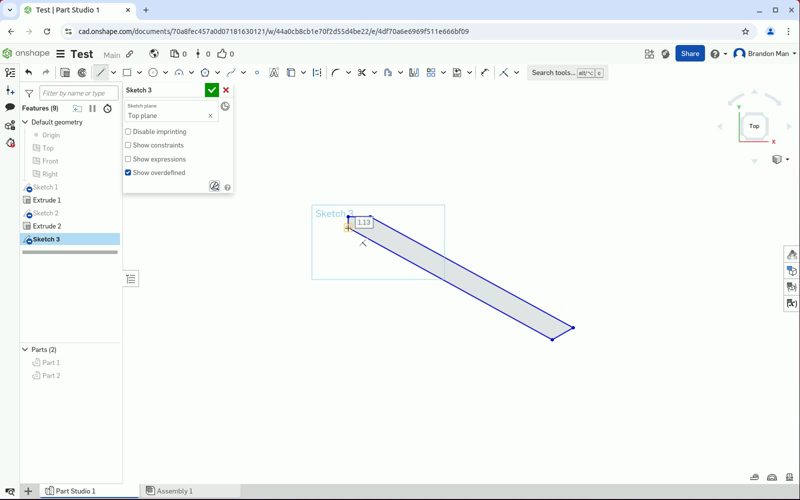
scroll(-6)
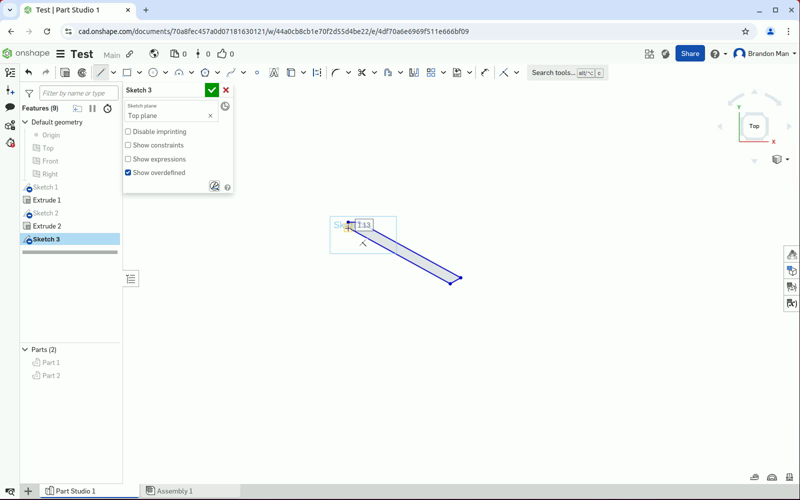
key(esc)
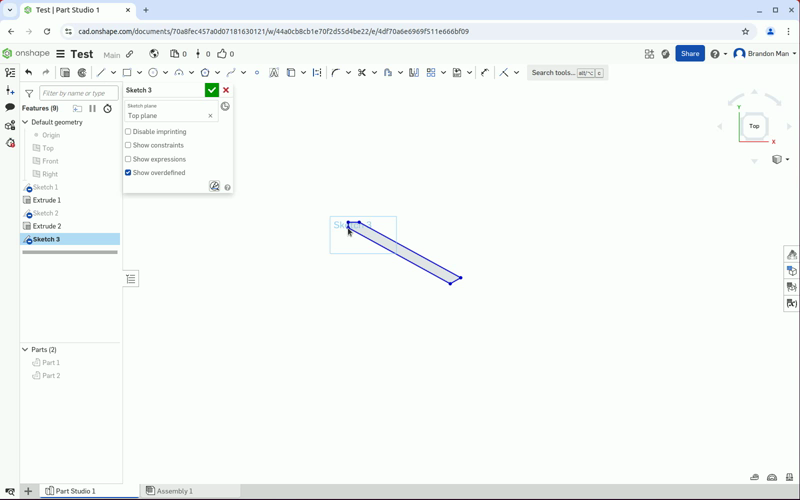
mouse_move(377, 241)
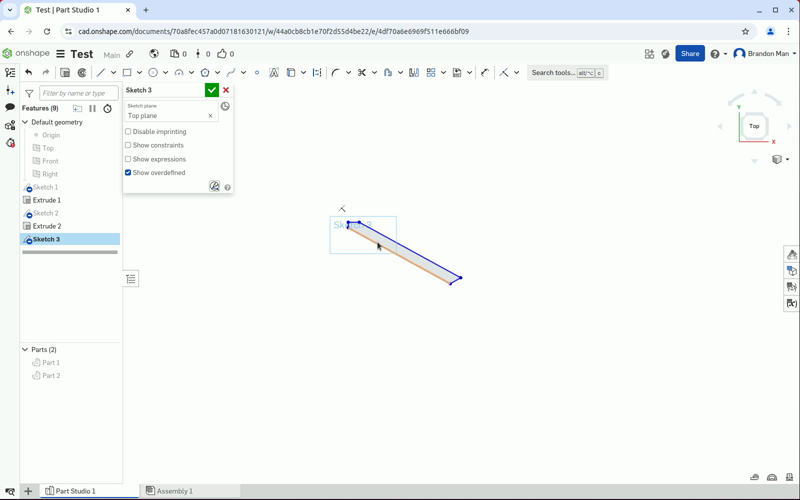
scroll(6)
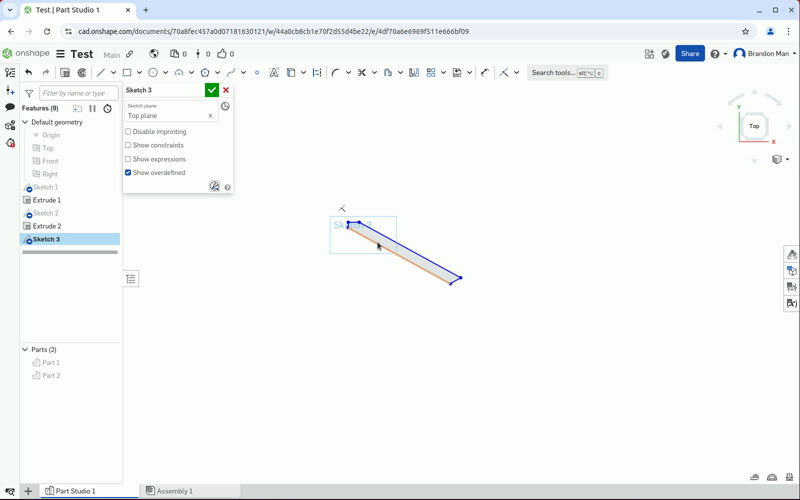
scroll(6)
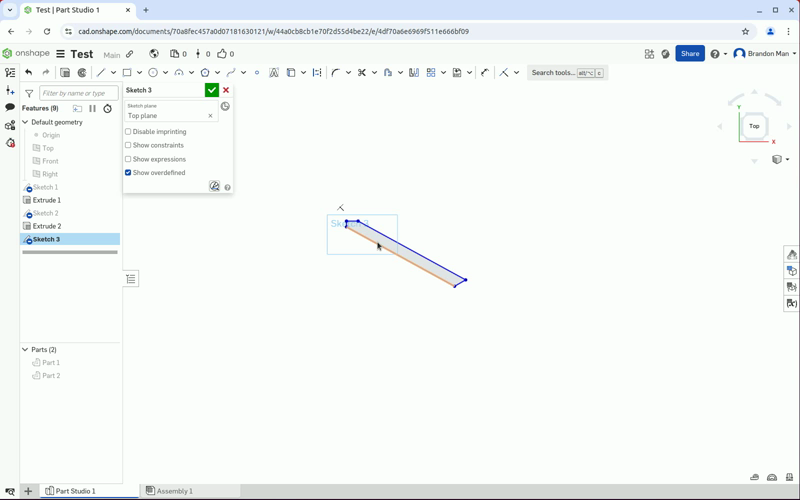
scroll(6)
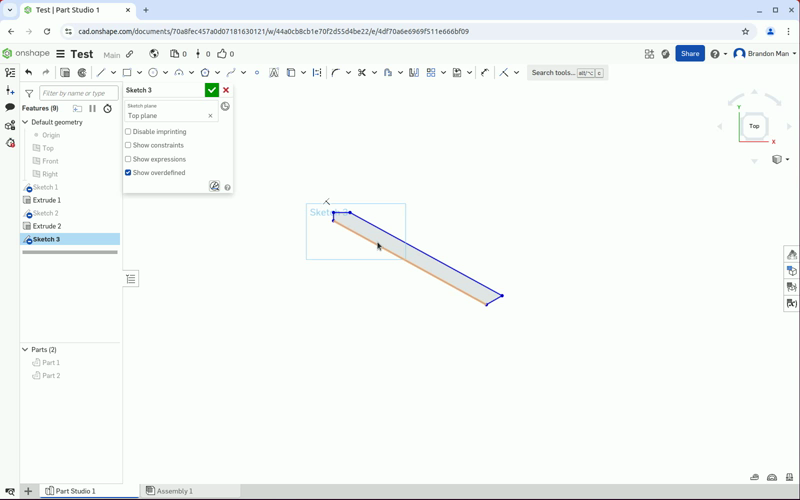
scroll(6)
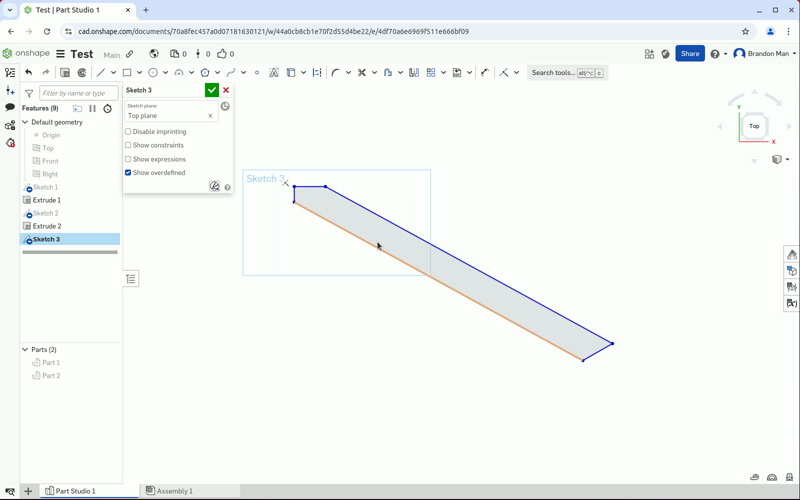
scroll(6)
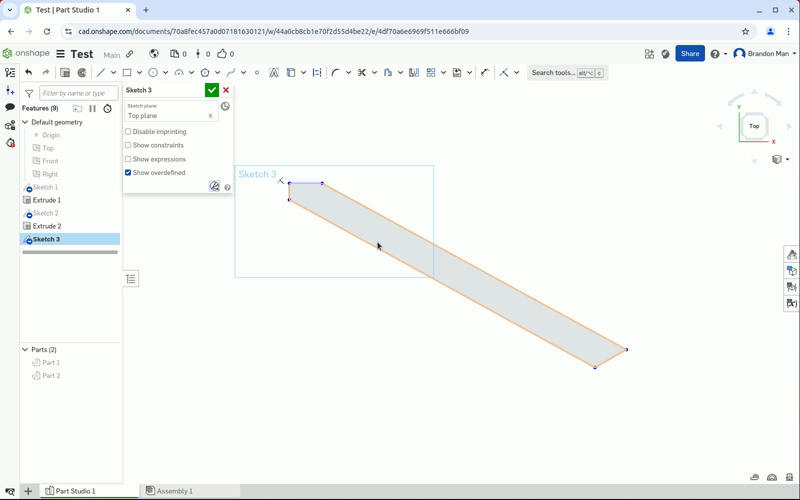
scroll(6)
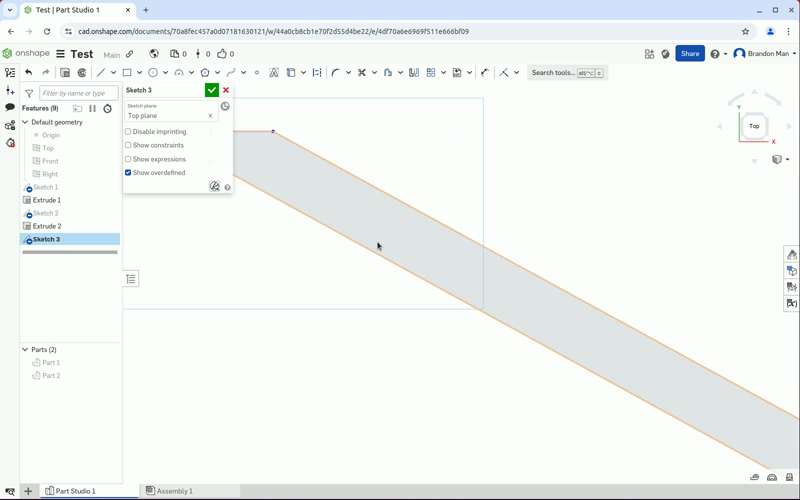
scroll(6)
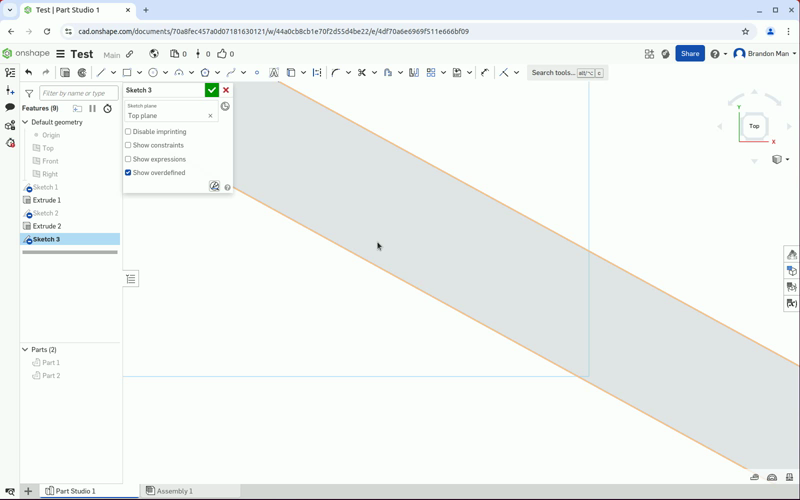
click(377, 241)
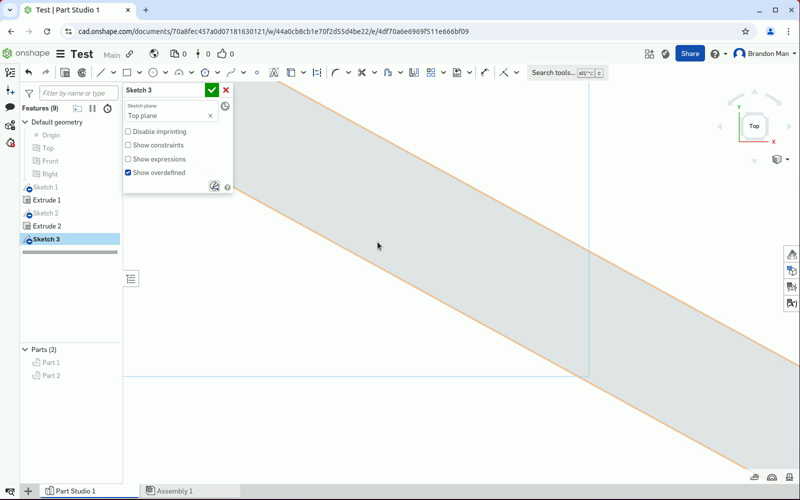
scroll(-6)
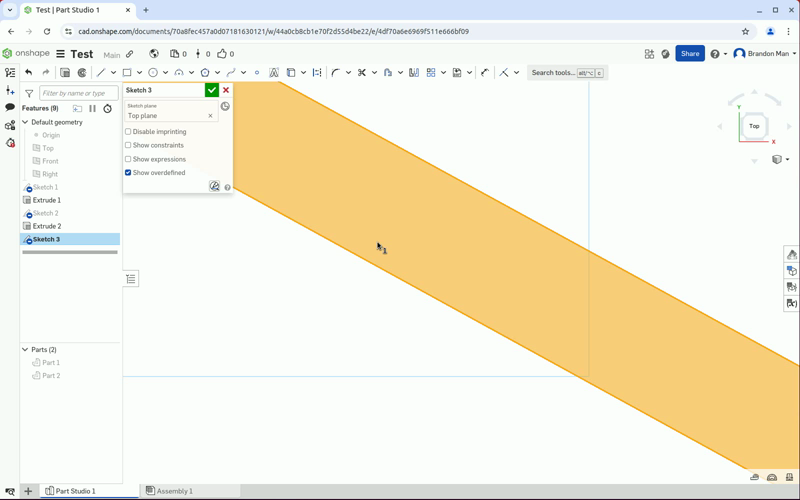
scroll(-6)
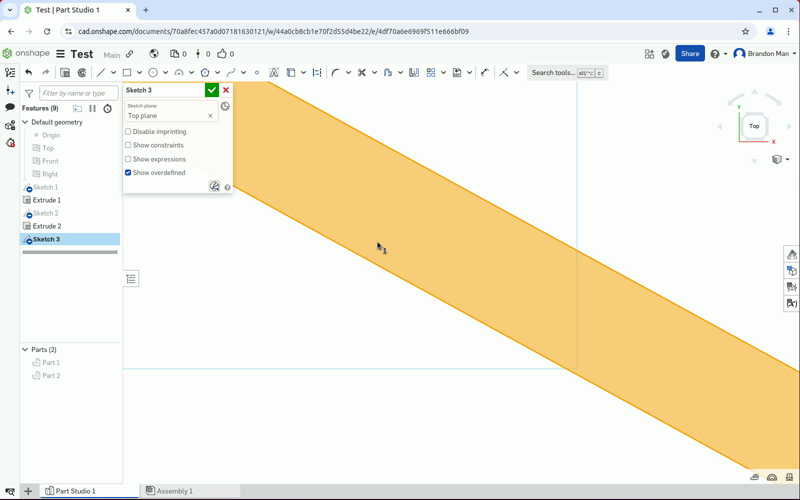
scroll(-6)
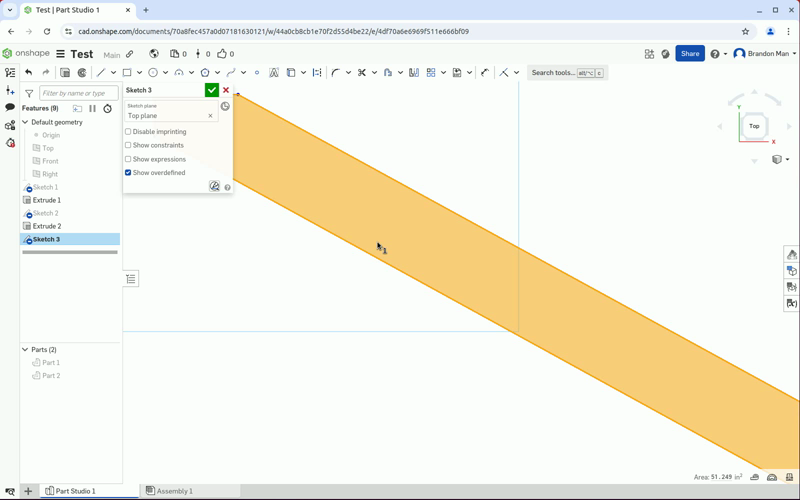
scroll(-6)
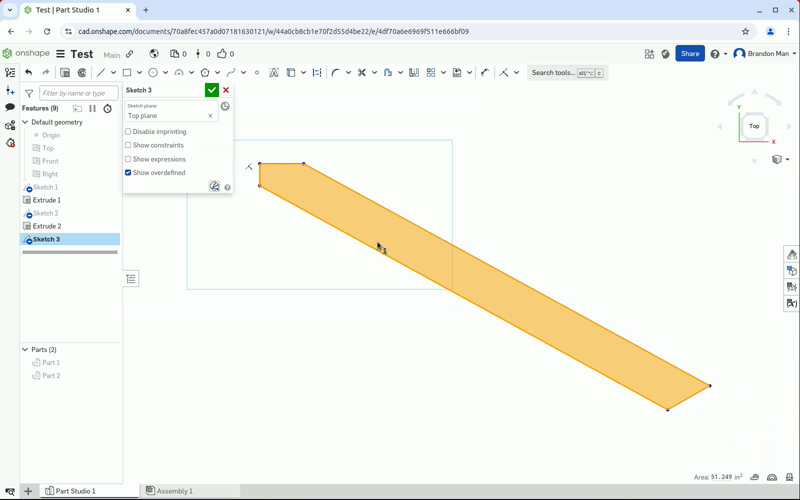
scroll(-6)
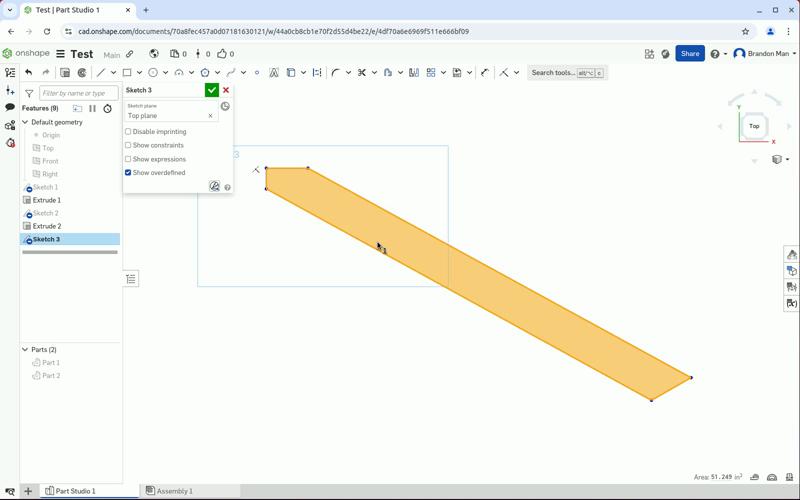
scroll(-6)
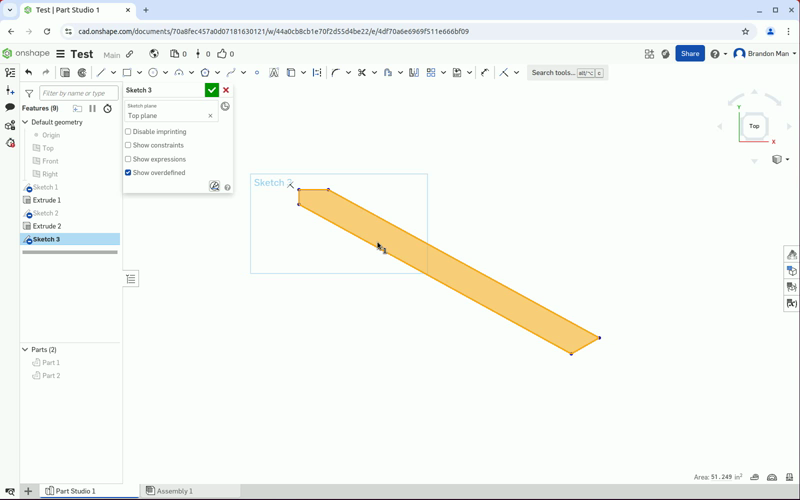
scroll(-6)
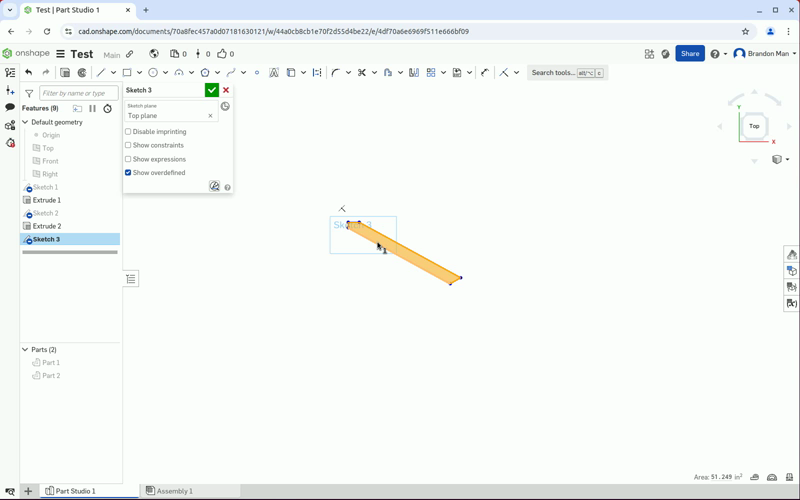
mouse_move(73, 352)
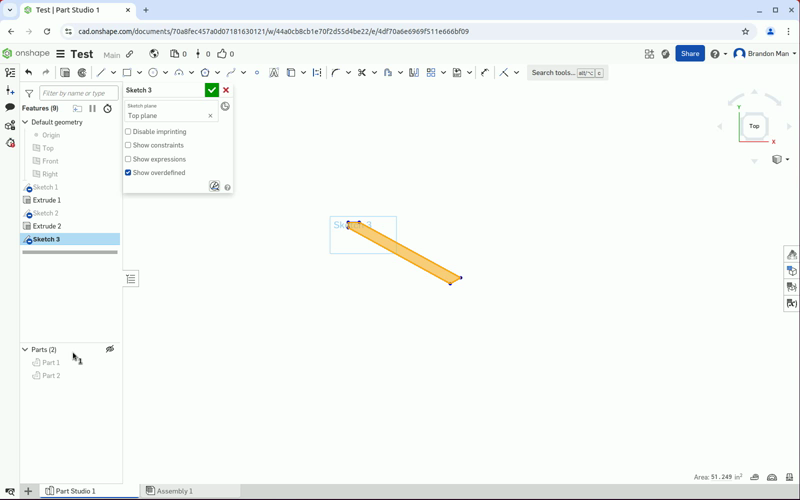
key(shift+y)
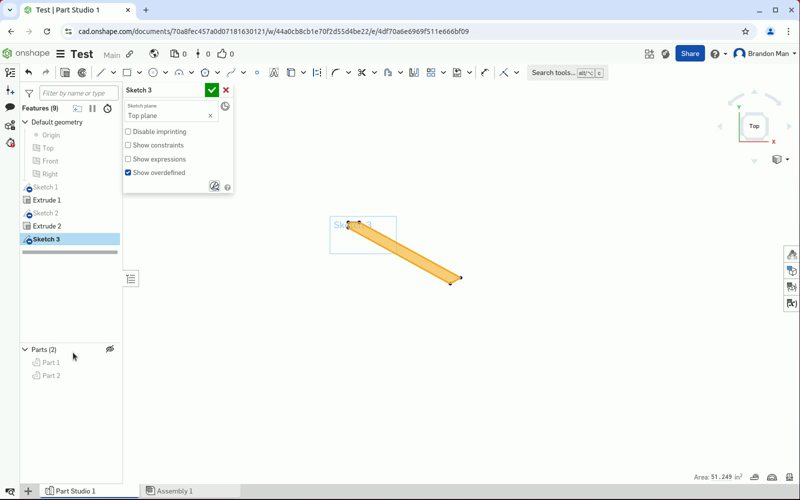
key(shift+e)
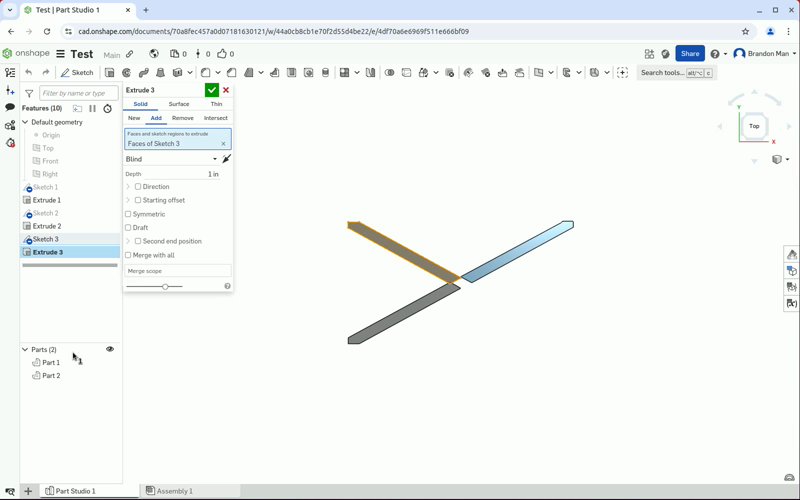
mouse_move(143, 106)
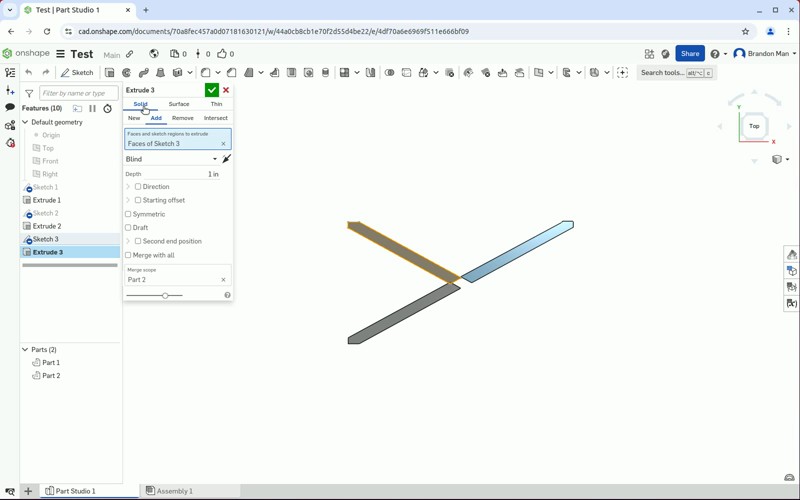
click(143, 106)
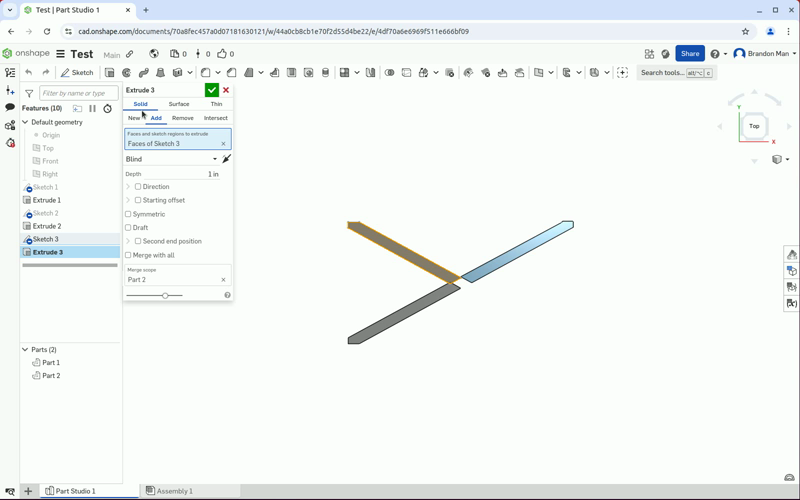
mouse_move(137, 120)
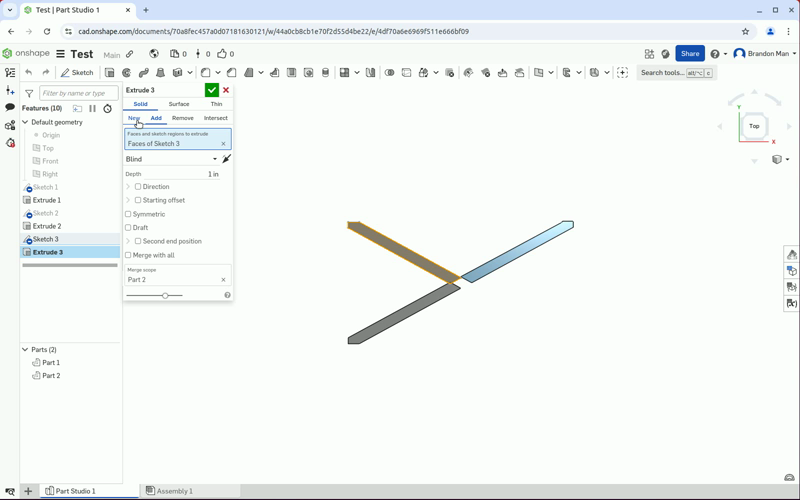
click(137, 120)
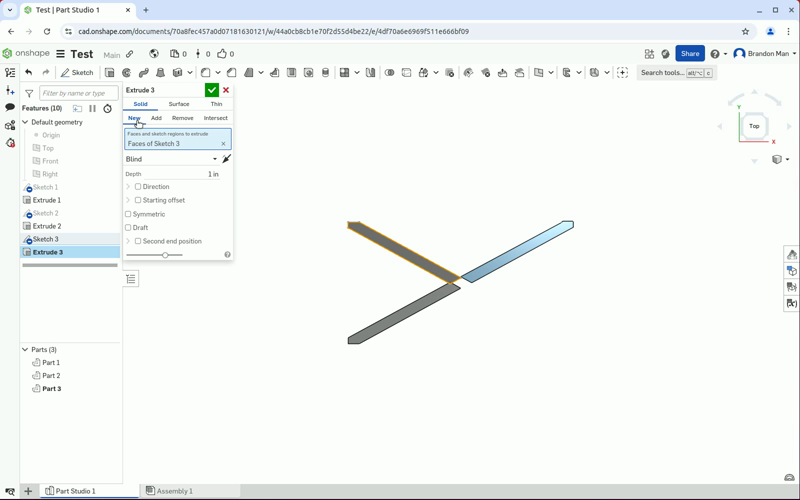
key(tab, 4)
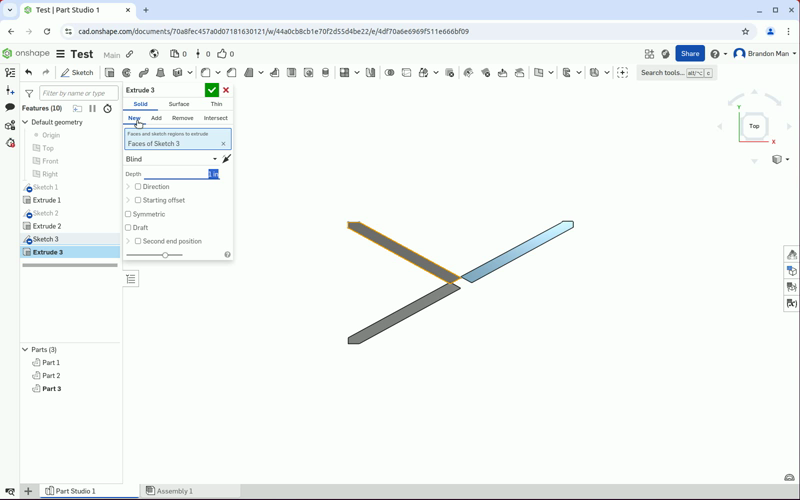
text(2.166)
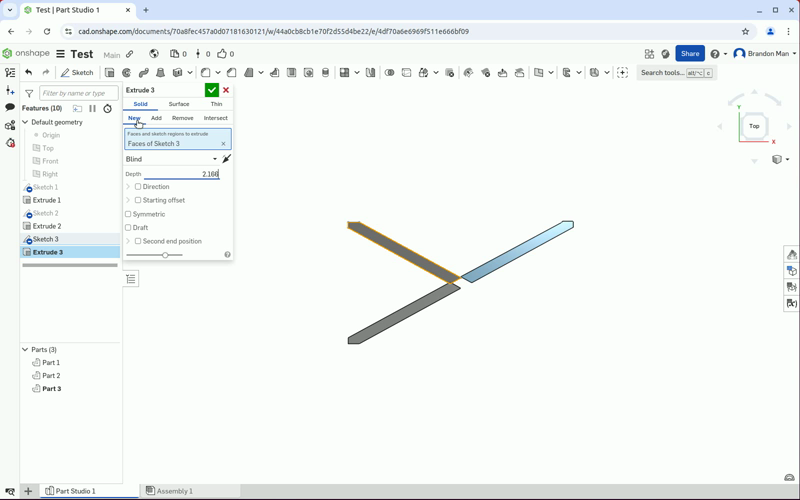
key(enter)
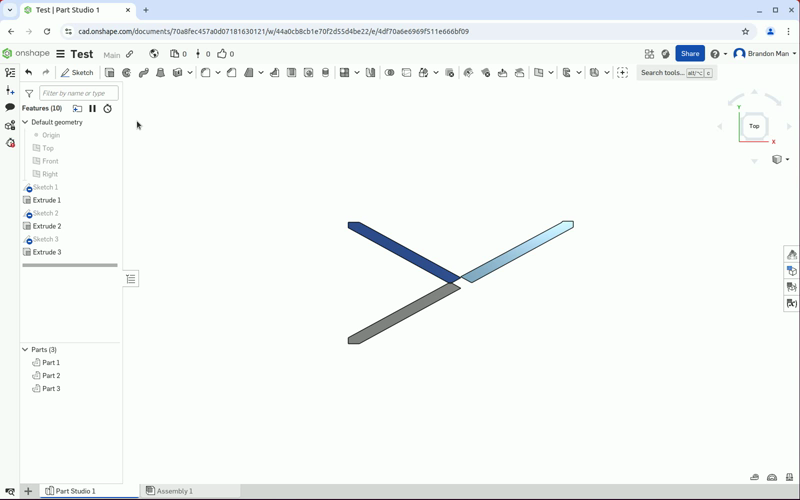
key(shift+h)
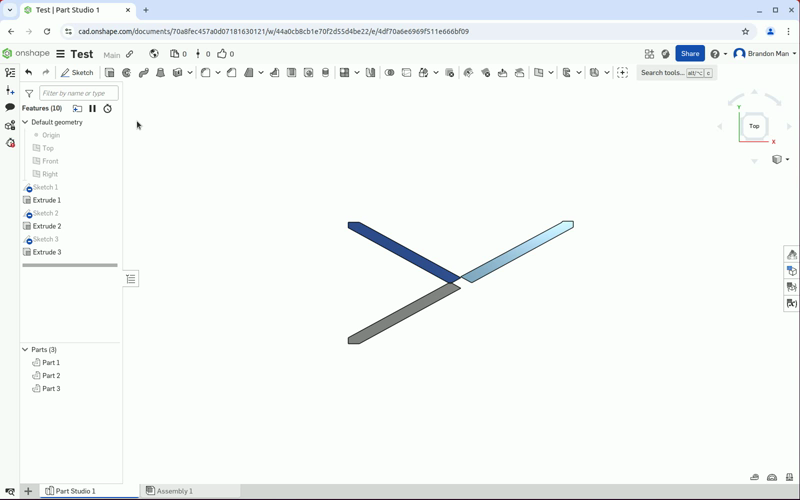
key(shift+h)
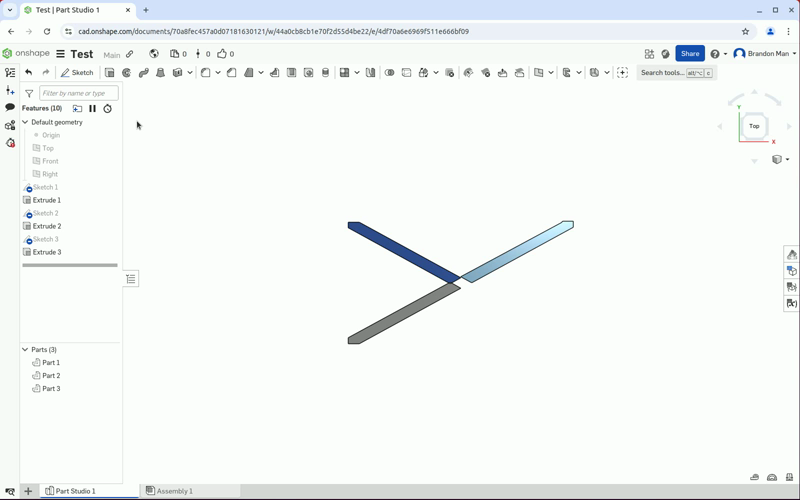
mouse_move(73, 189)
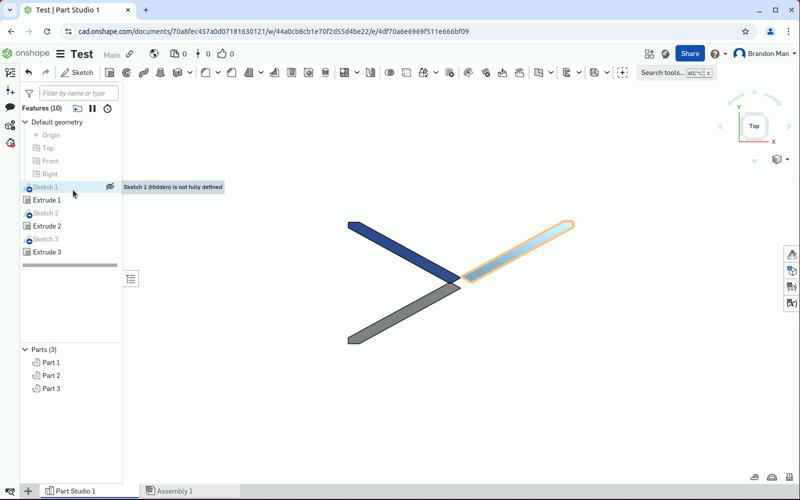
click(73, 189)
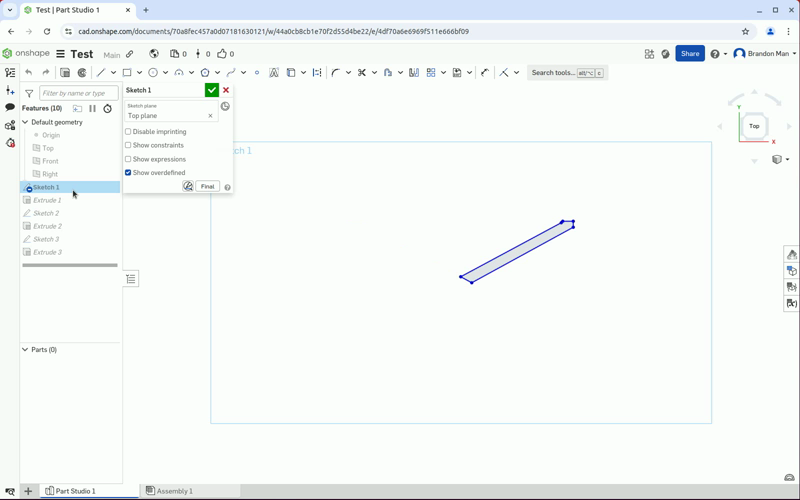
mouse_move(229, 92)
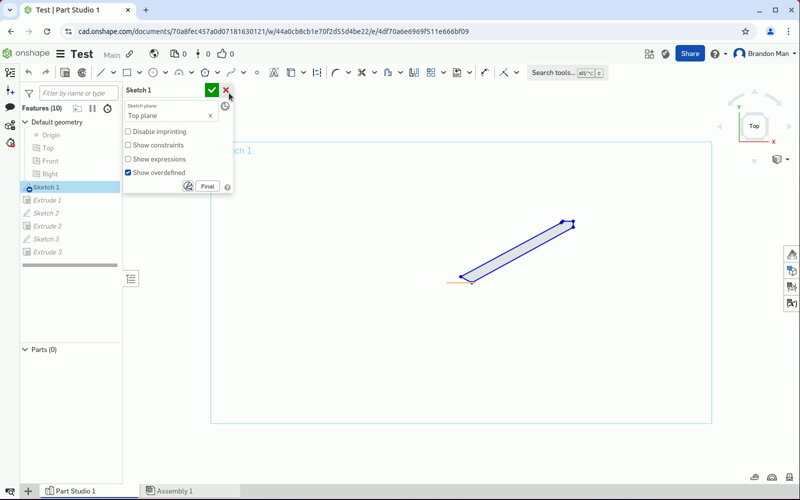
click(229, 92)
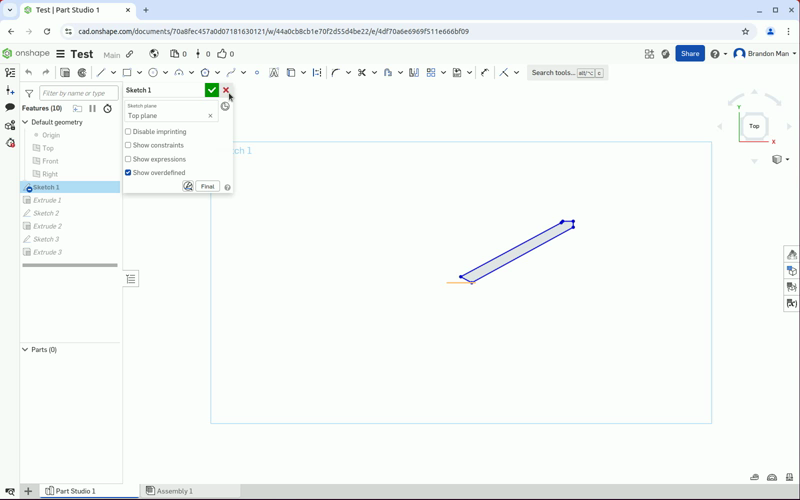
key(shift+s)
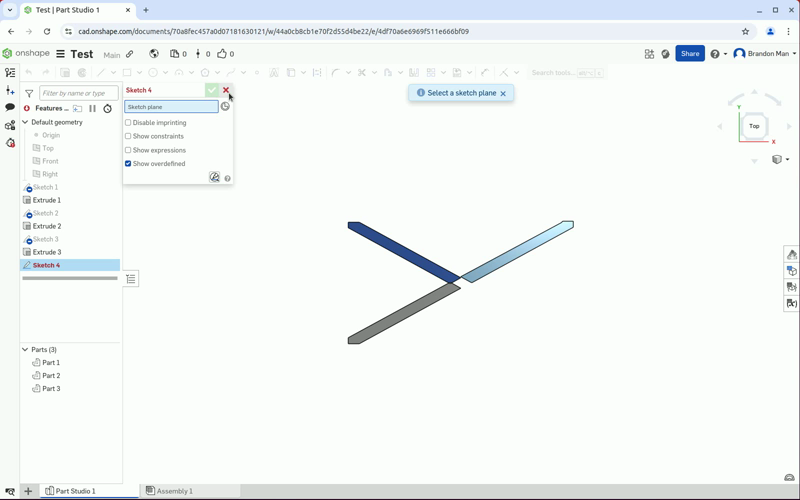
mouse_move(73, 150)
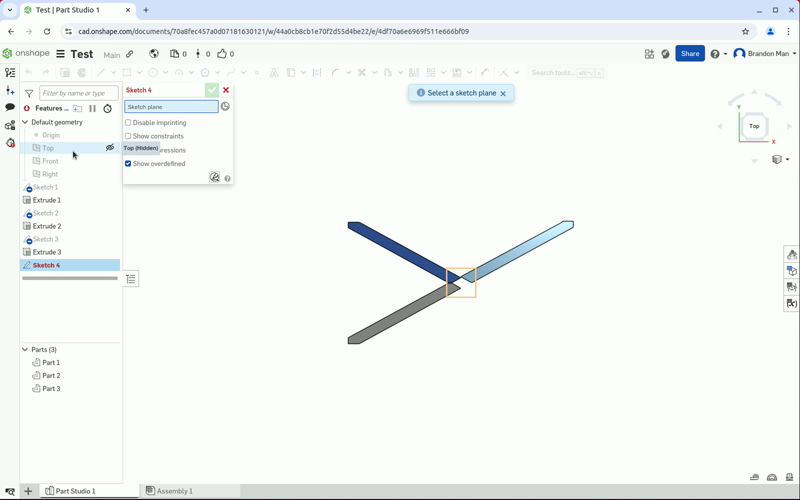
click(73, 150)
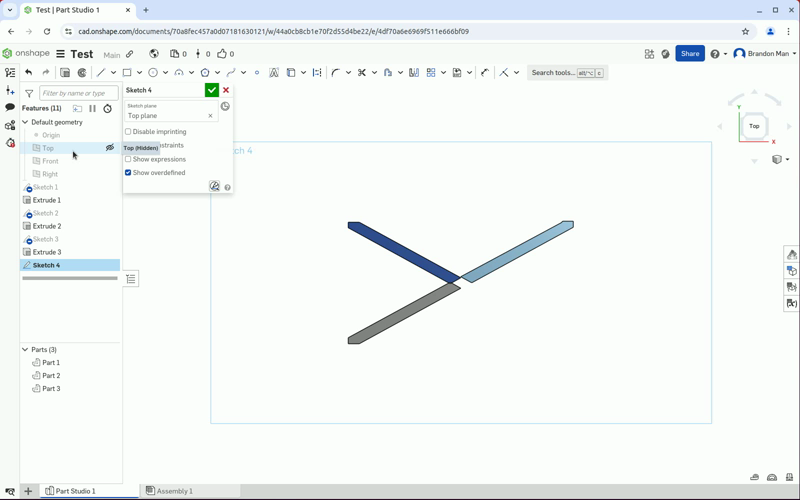
mouse_move(73, 352)
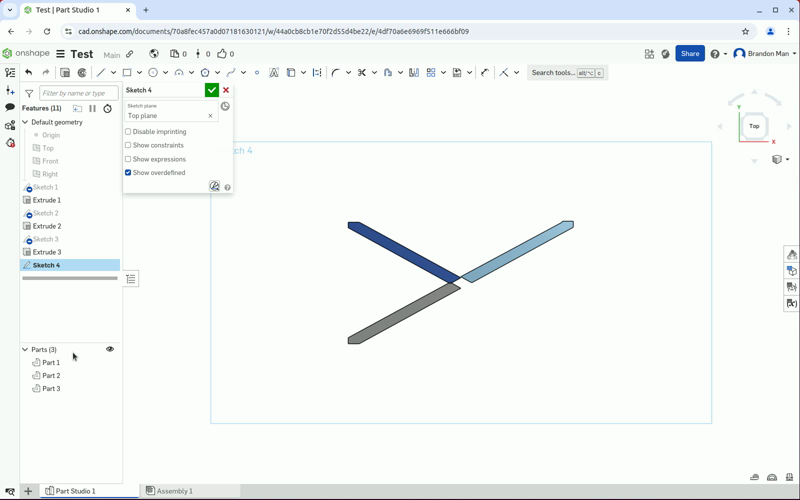
key(y)
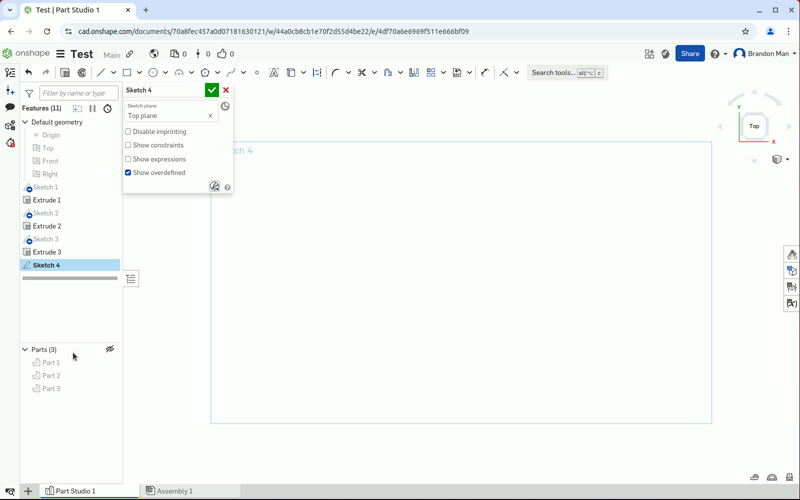
key(l)
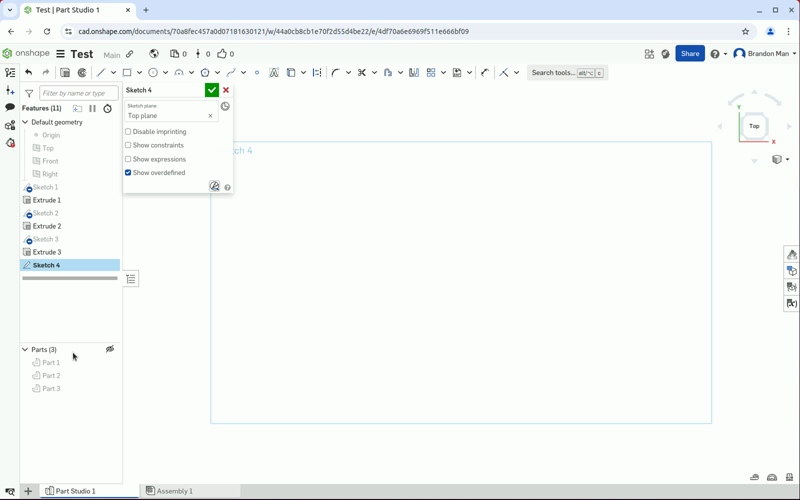
key_down(shift)
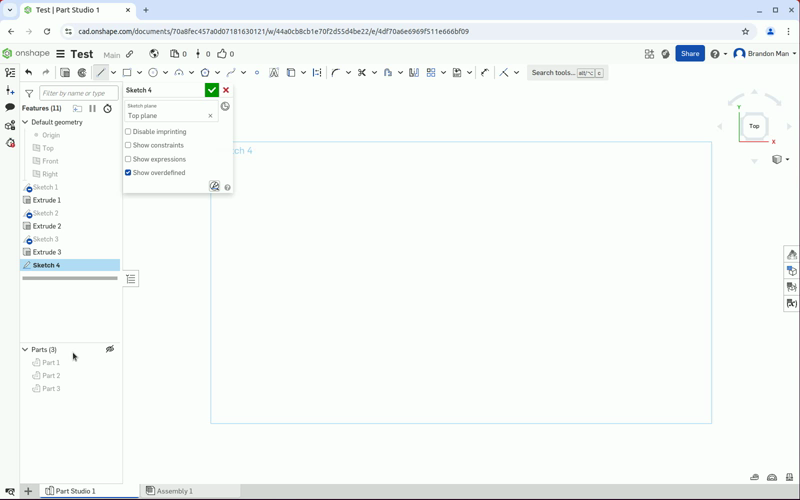
mouse_move(460, 288)
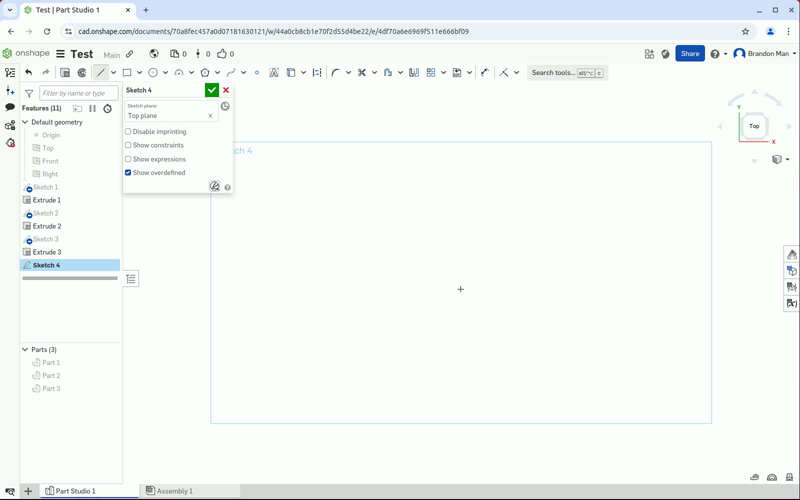
click(460, 288)
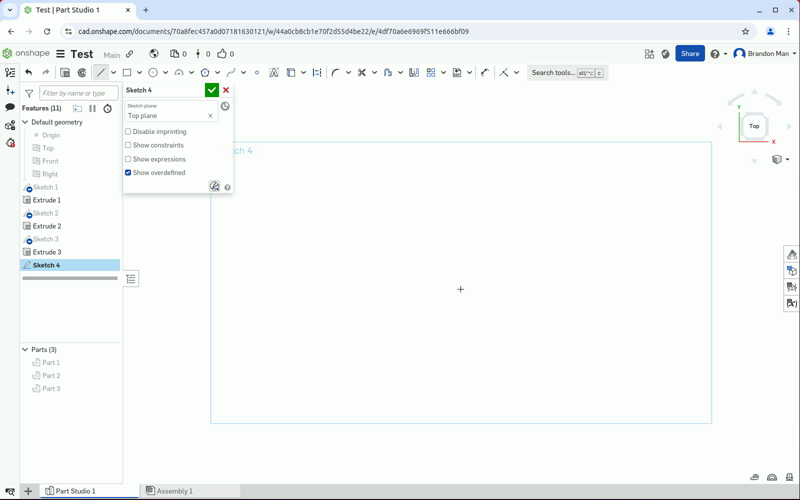
key_up(shift)
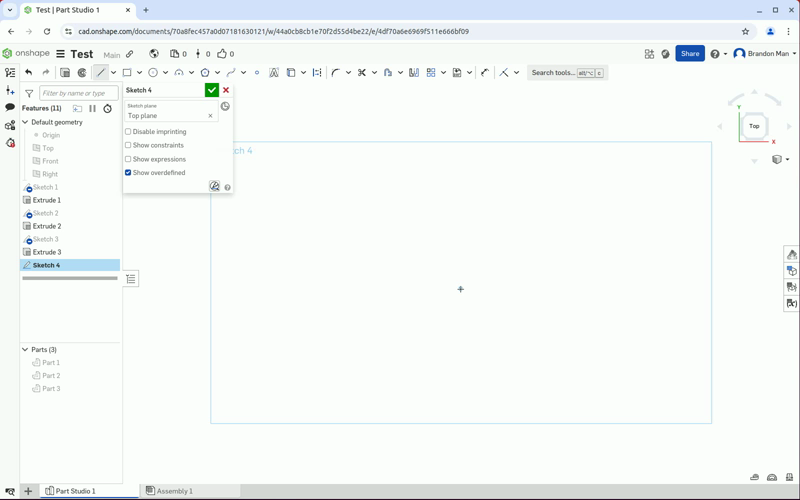
key_down(shift)
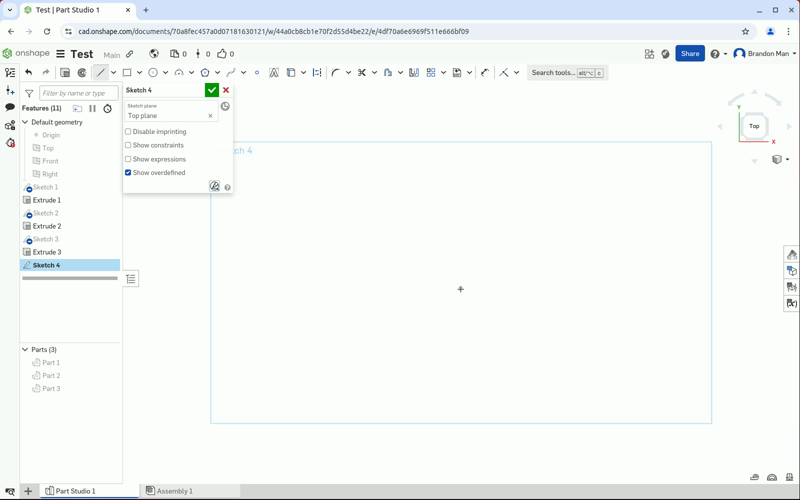
mouse_move(561, 343)
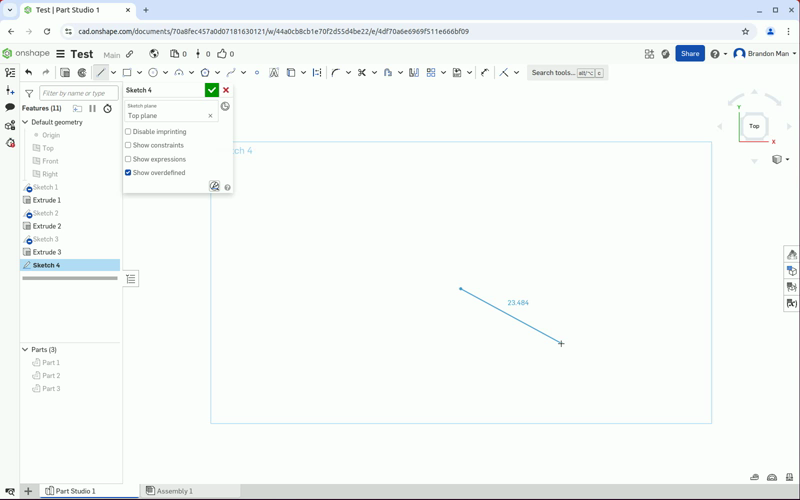
click(561, 343)
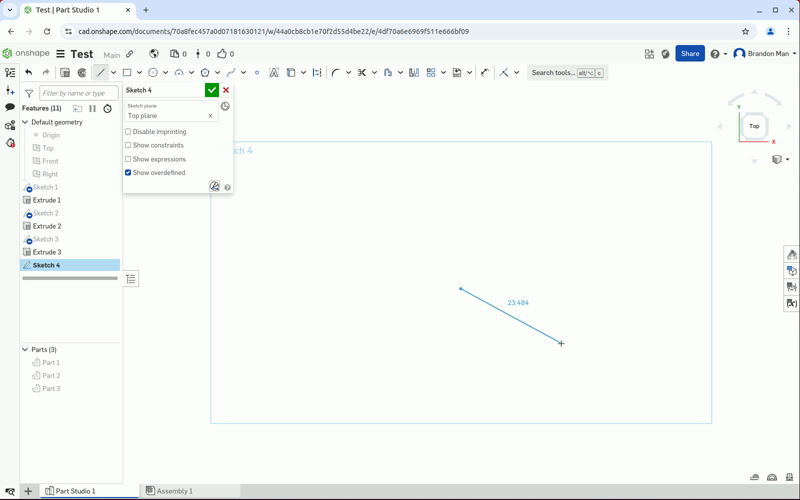
key_up(shift)
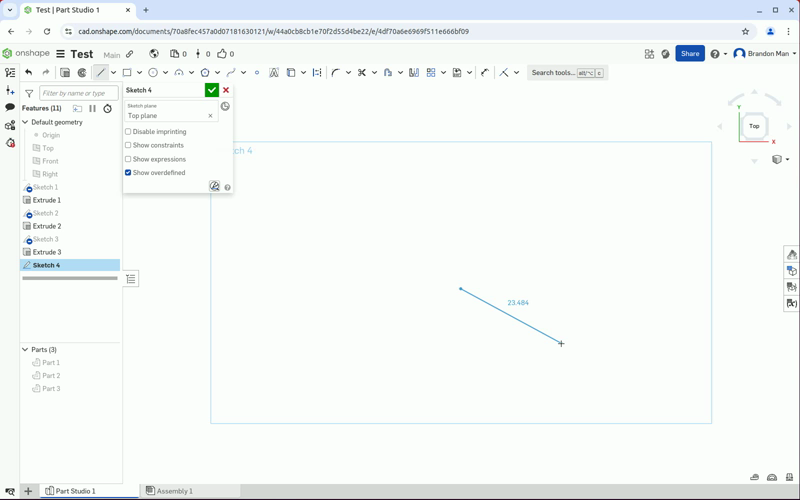
key_down(shift)
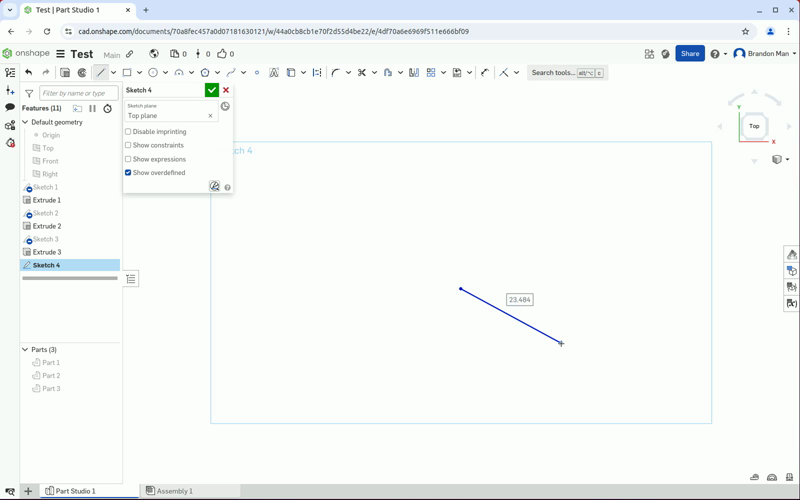
mouse_move(589, 343)
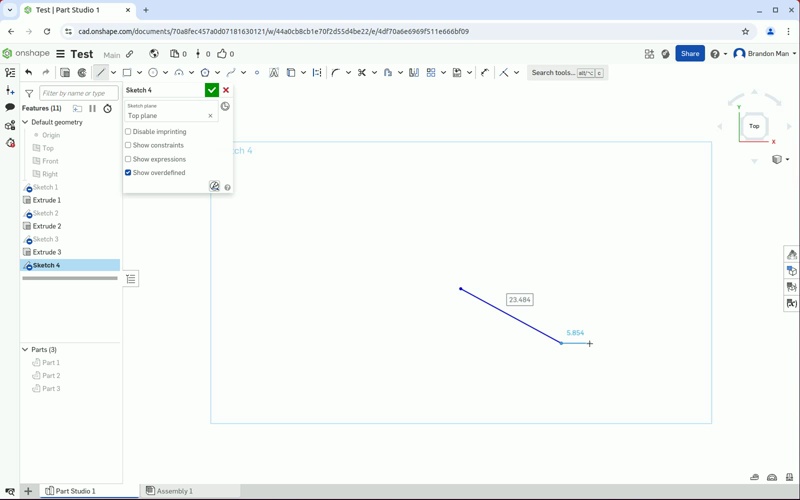
mouse_move(562, 344)
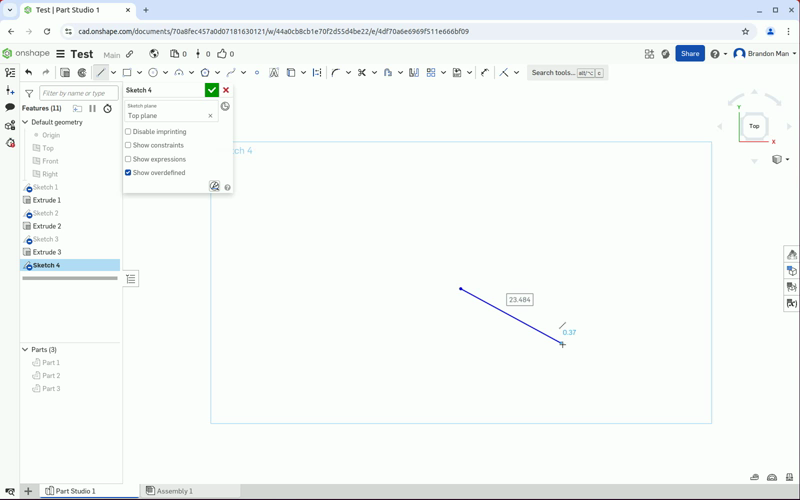
scroll(6)
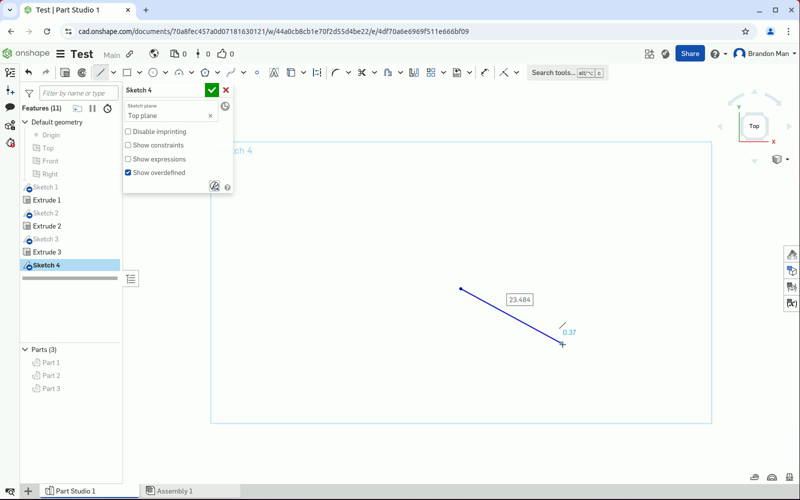
scroll(6)
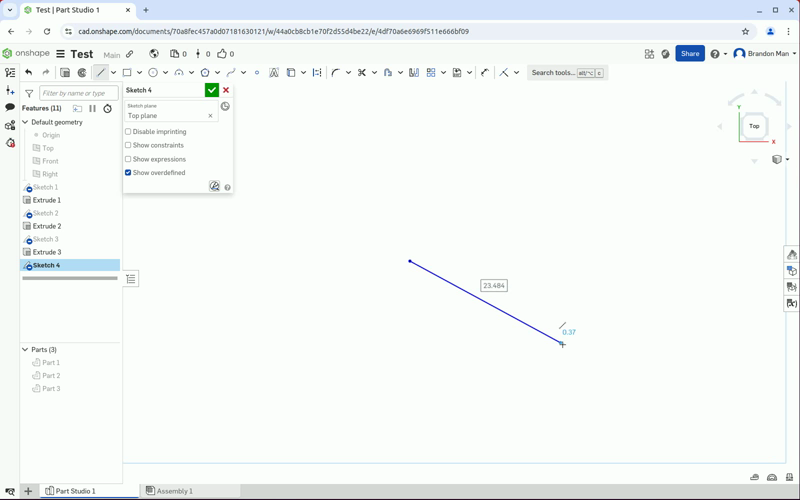
scroll(6)
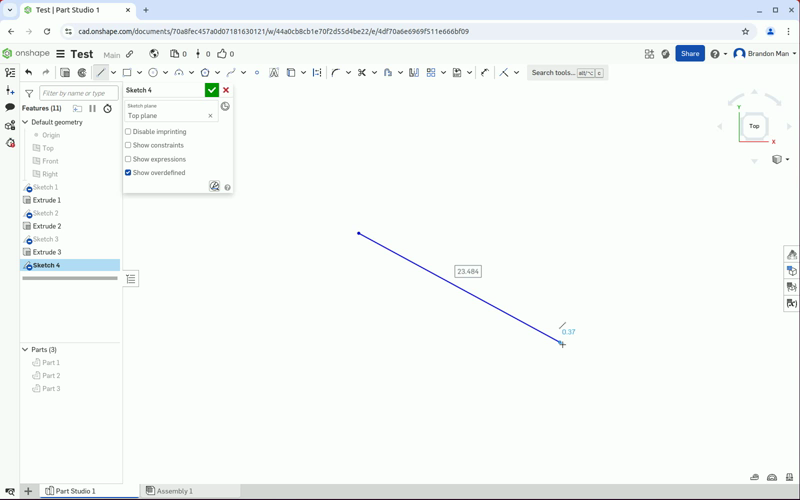
scroll(6)
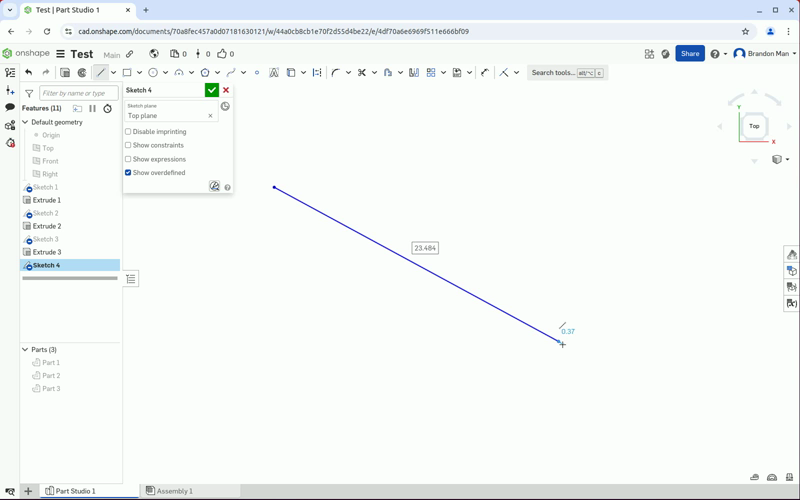
scroll(6)
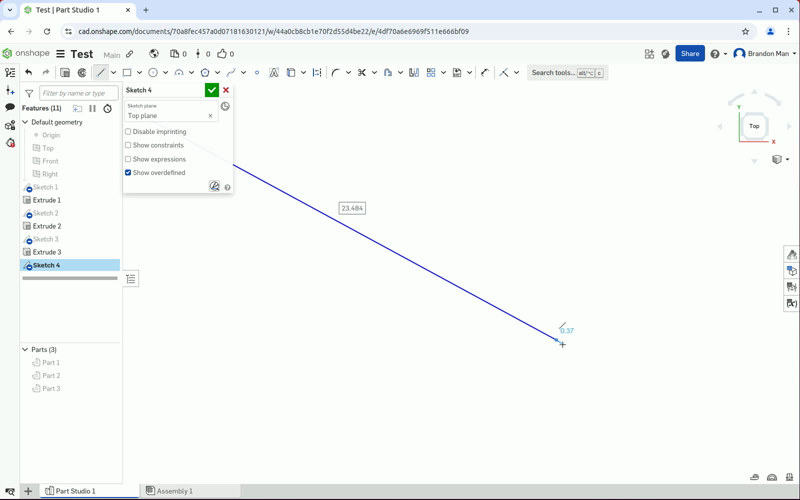
scroll(6)
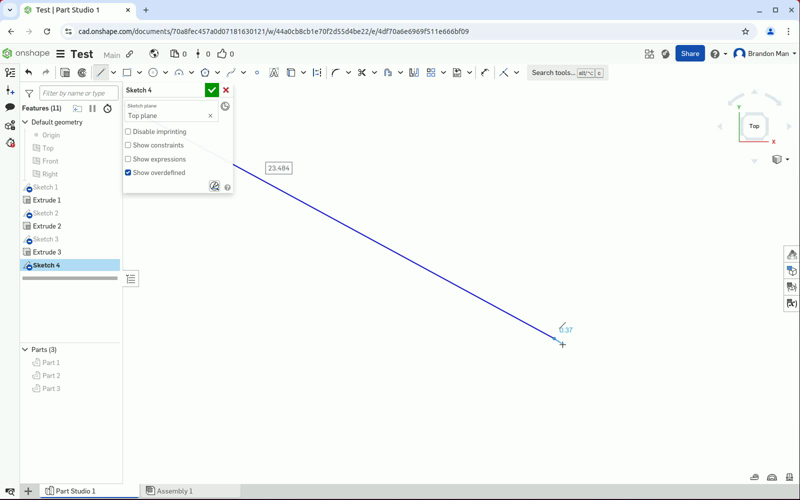
scroll(6)
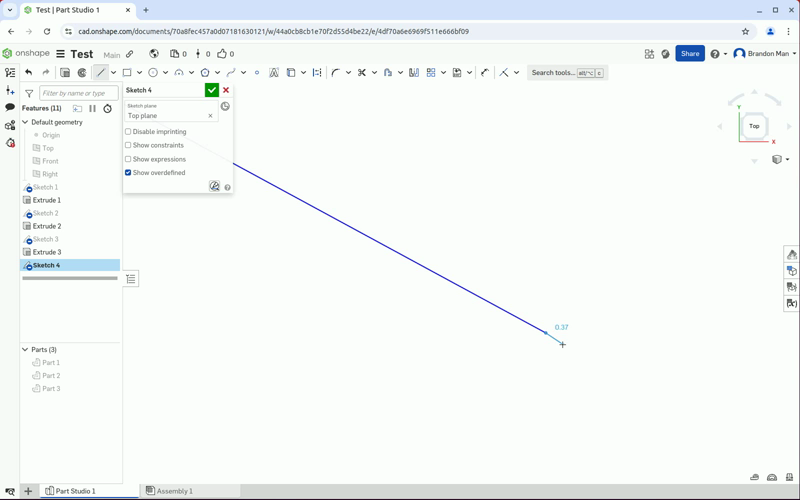
click(562, 344)
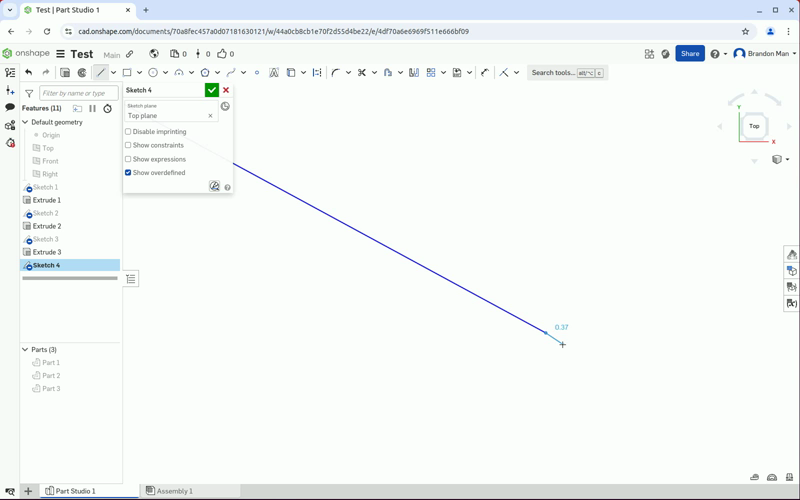
scroll(-6)
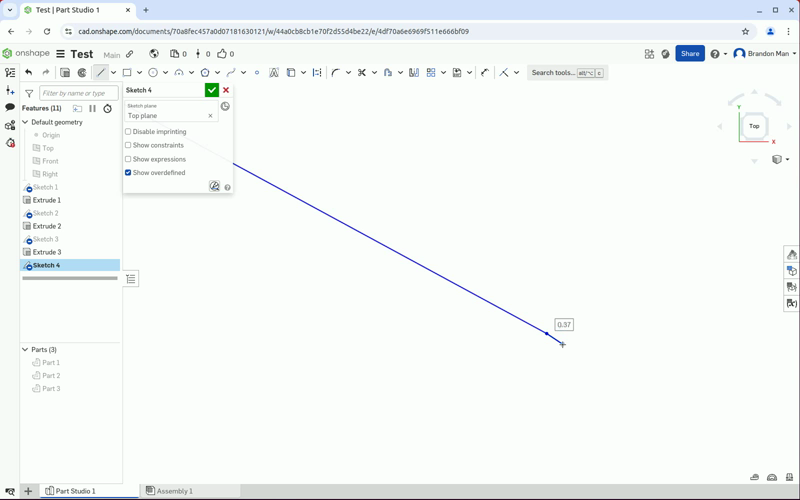
scroll(-6)
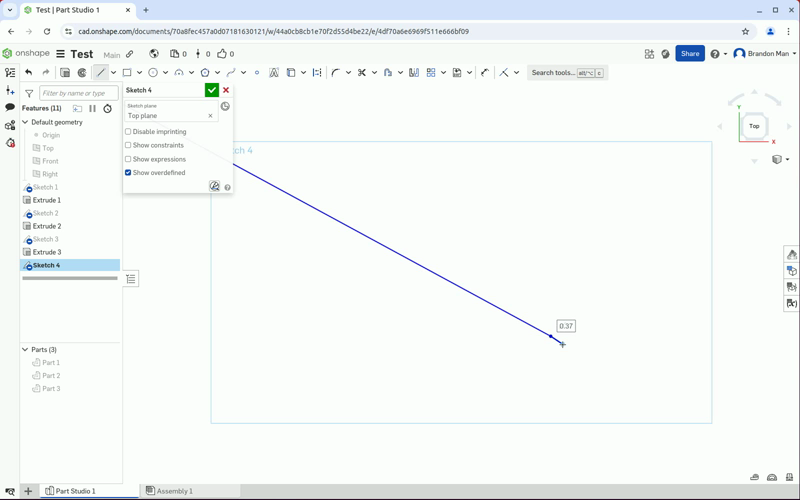
scroll(-6)
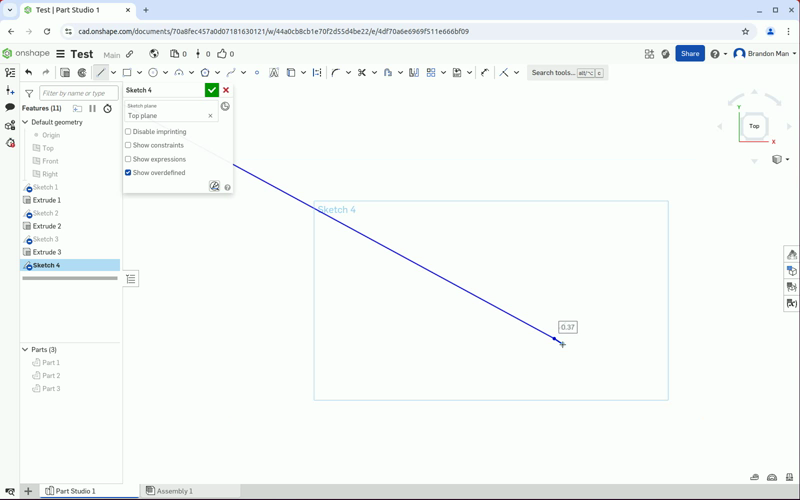
scroll(-6)
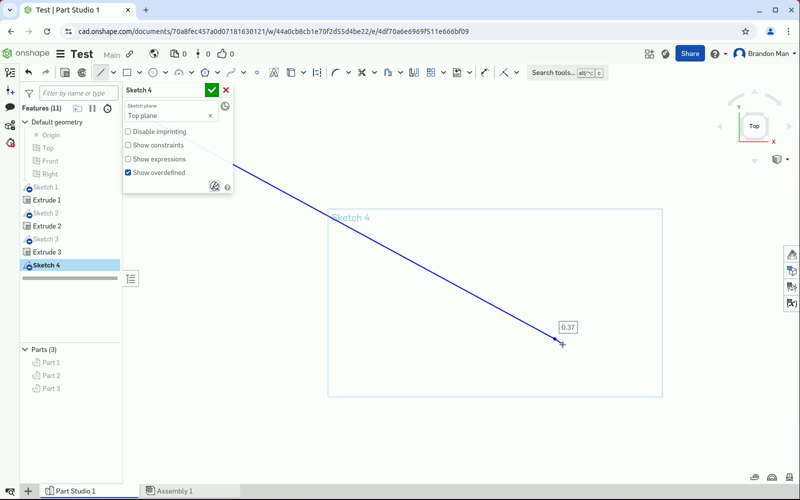
scroll(-6)
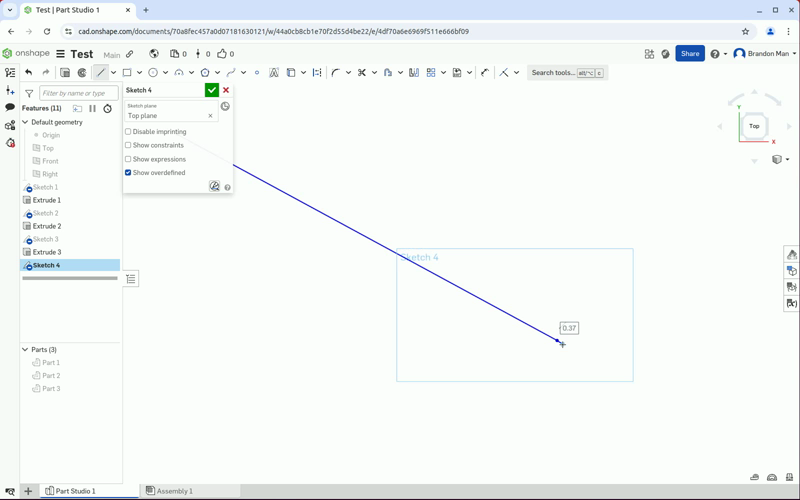
scroll(-6)
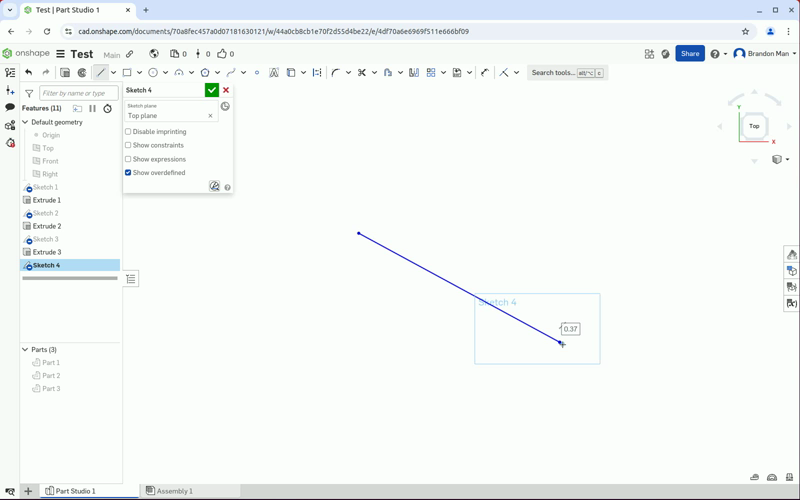
scroll(-6)
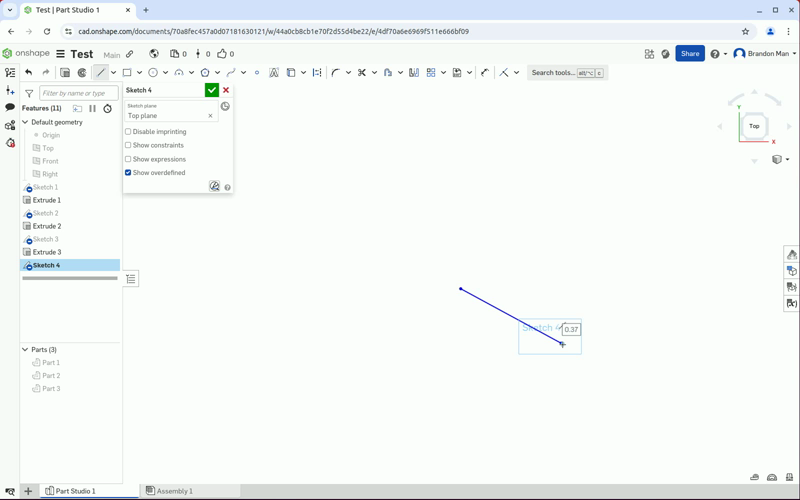
key_up(shift)
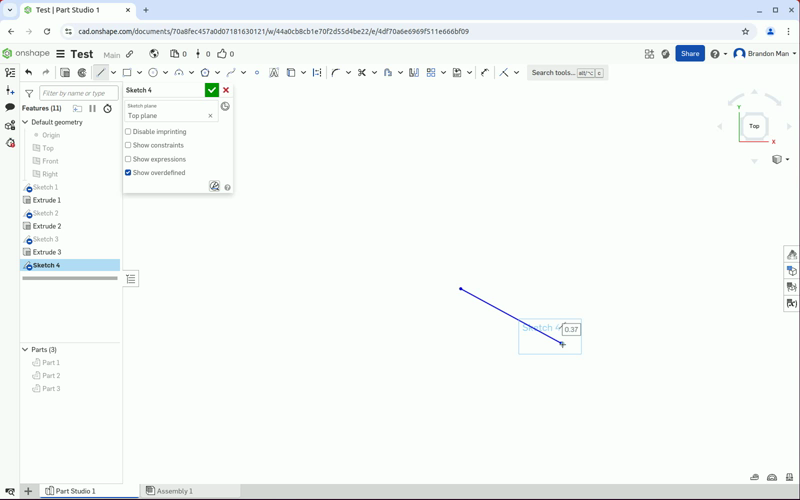
key_down(shift)
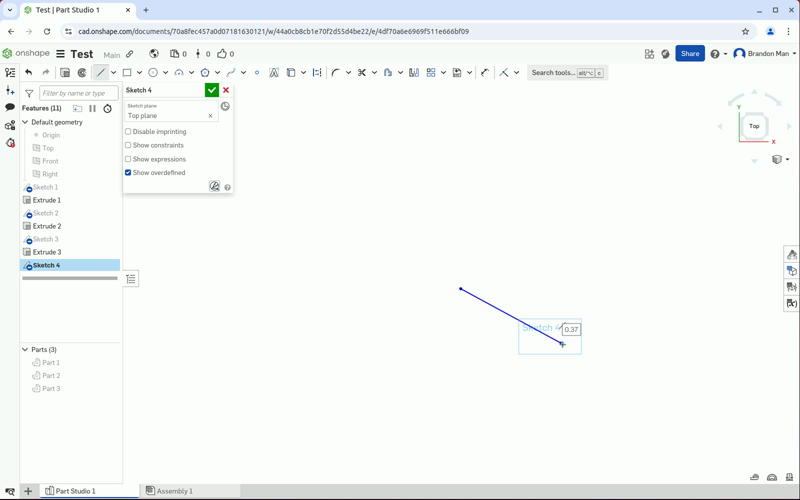
mouse_move(589, 344)
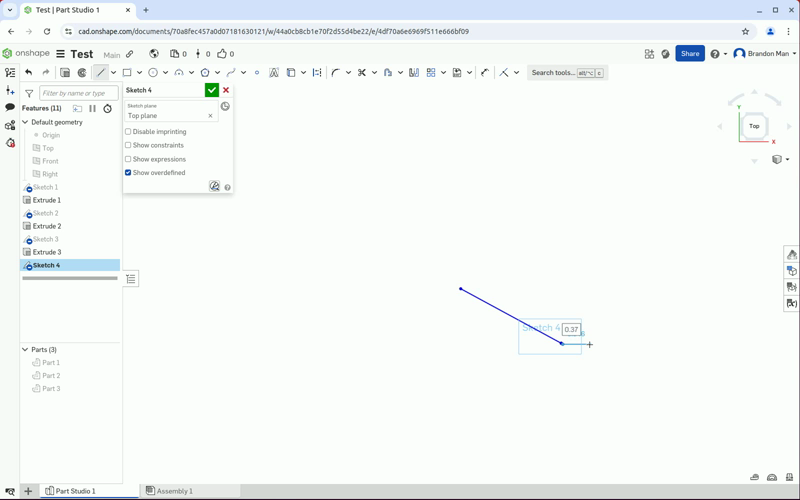
mouse_move(573, 344)
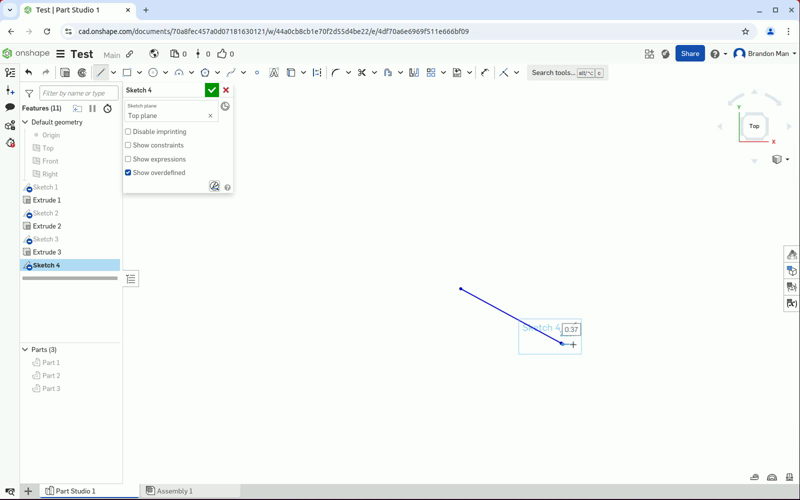
click(573, 344)
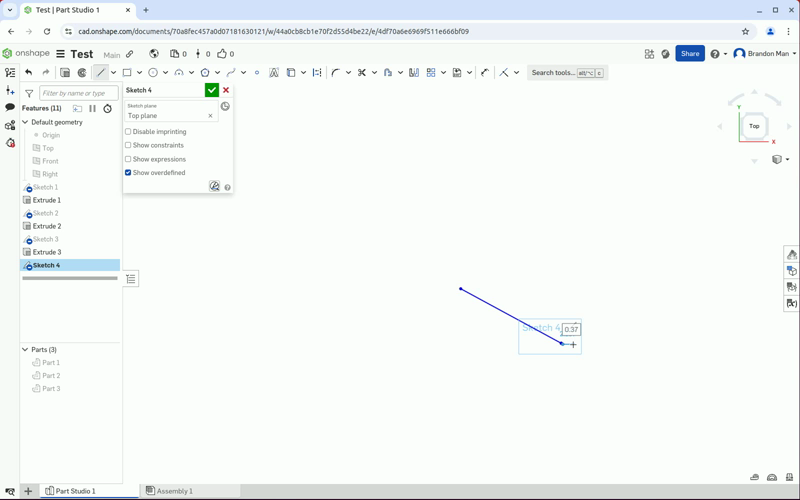
key_up(shift)
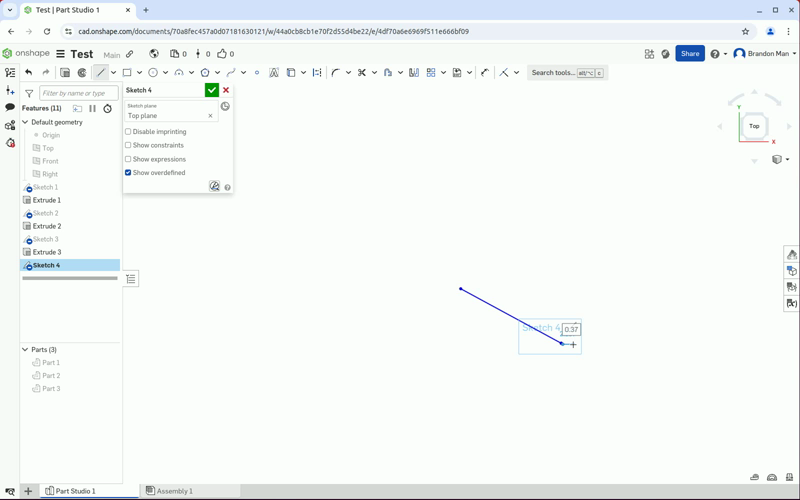
key_down(shift)
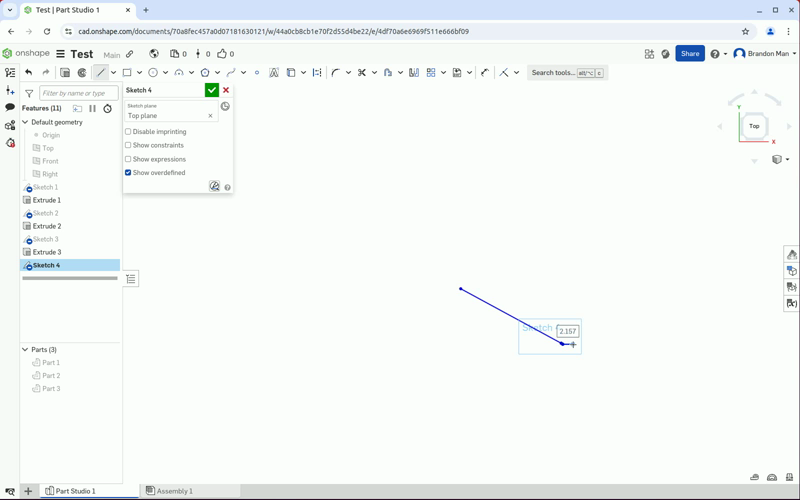
mouse_move(589, 344)
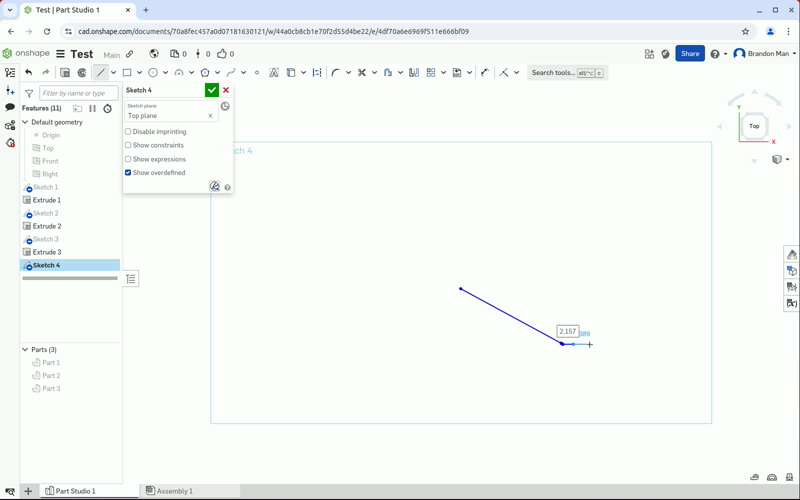
mouse_move(573, 338)
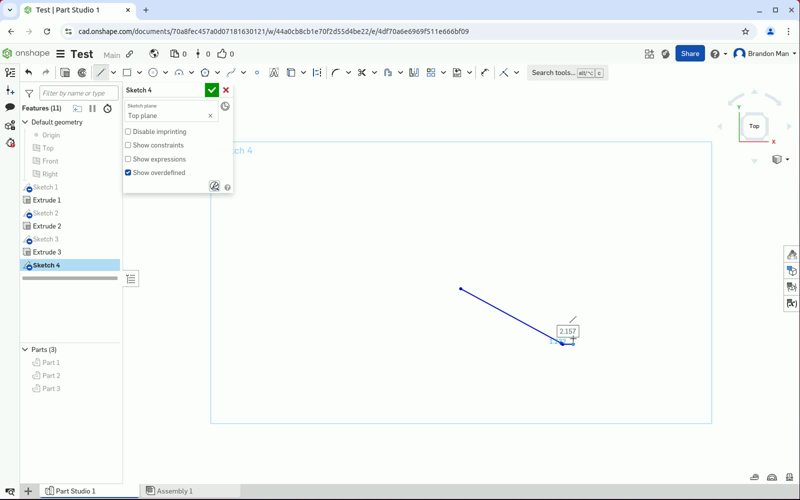
scroll(6)
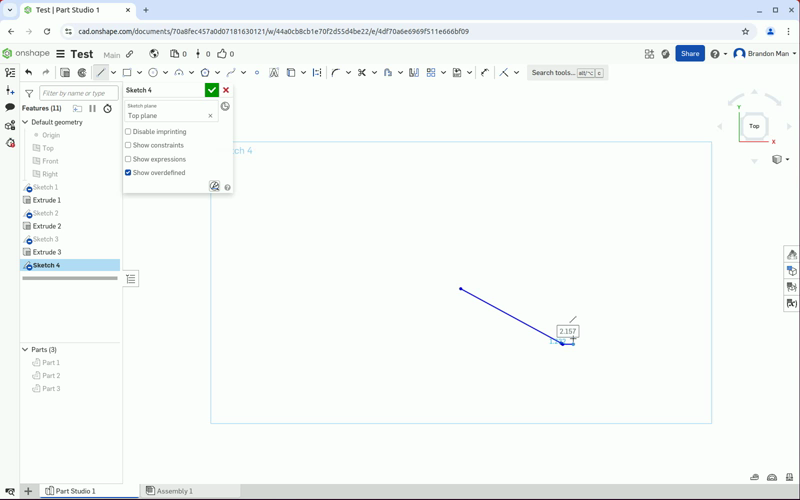
scroll(6)
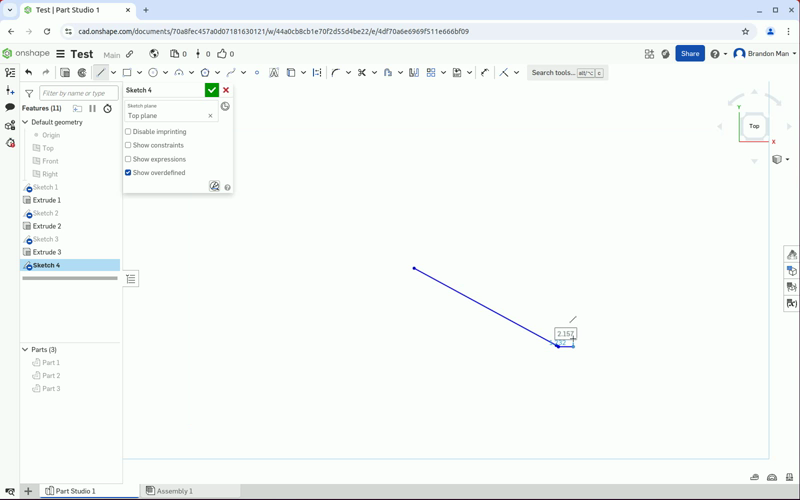
scroll(6)
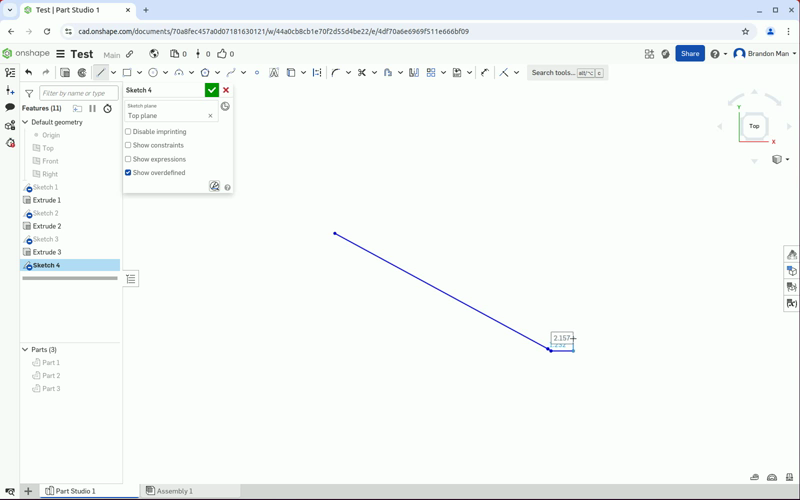
scroll(6)
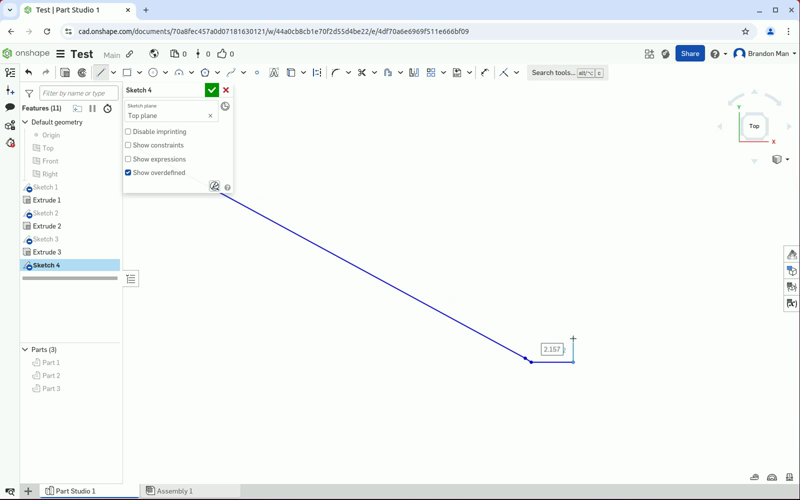
scroll(6)
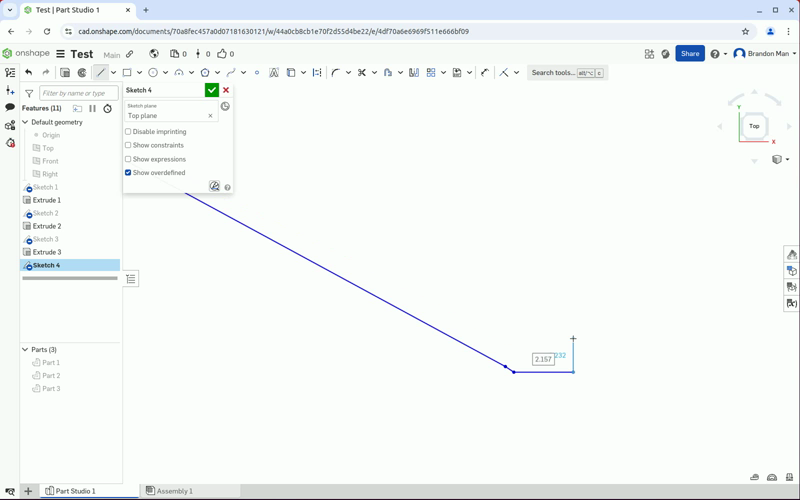
scroll(6)
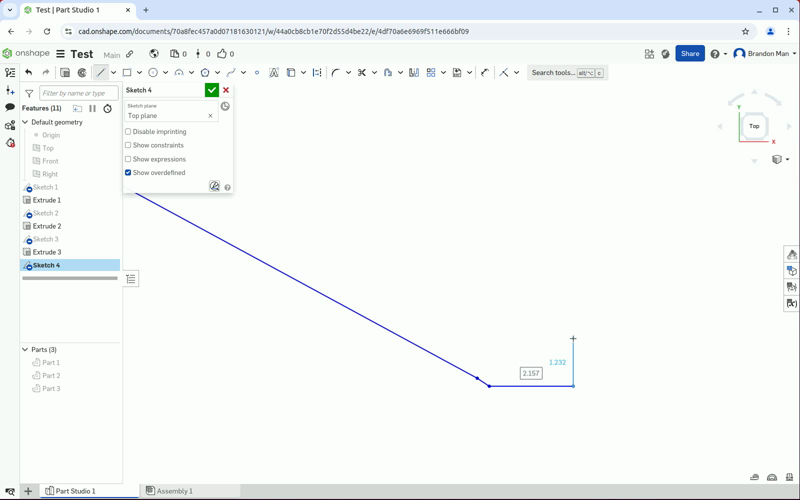
scroll(6)
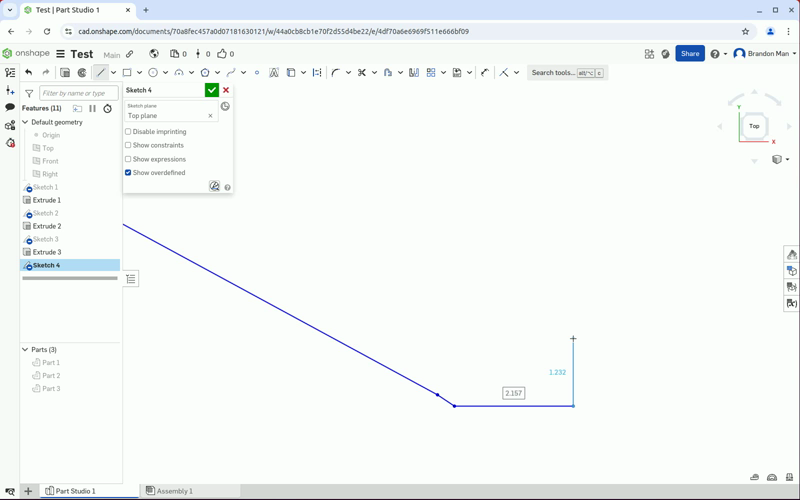
click(573, 338)
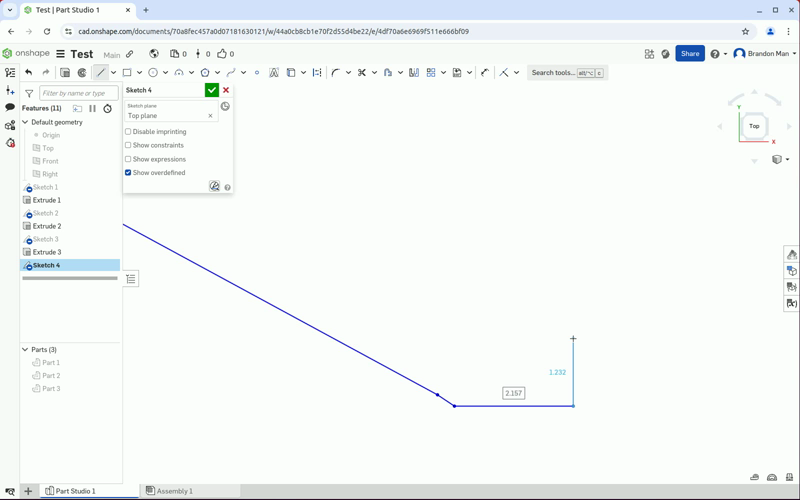
scroll(-6)
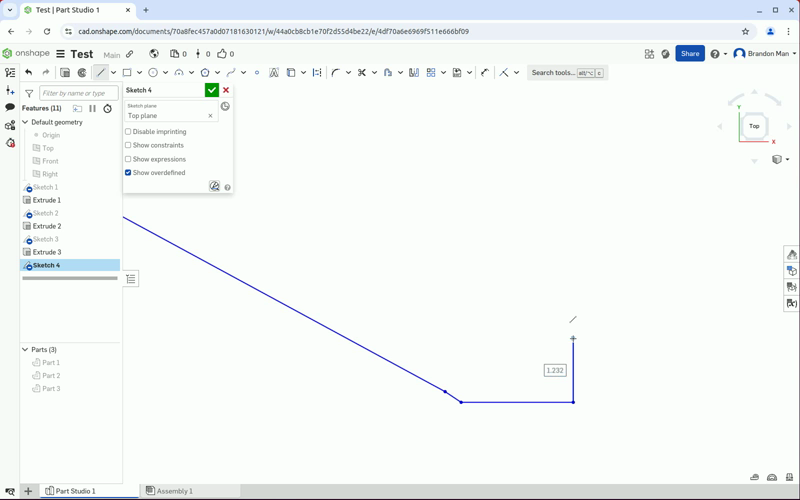
scroll(-6)
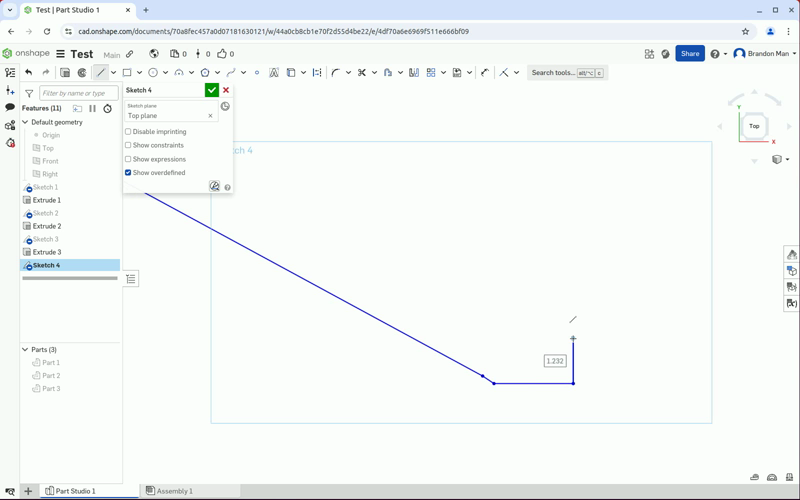
scroll(-6)
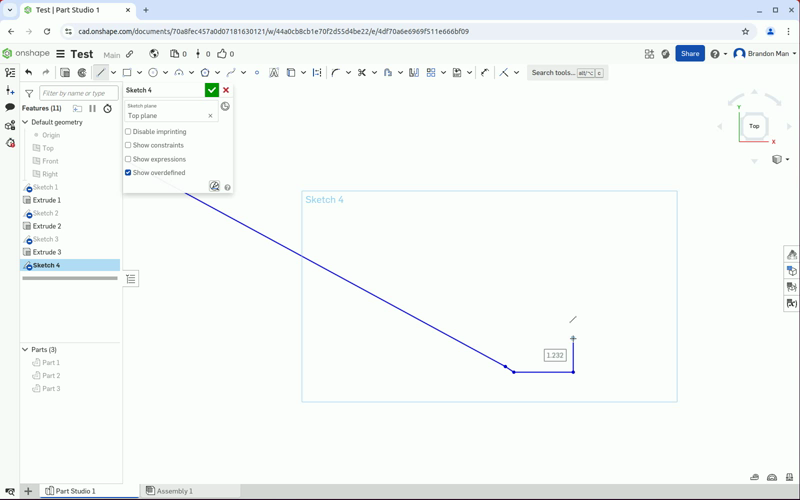
scroll(-6)
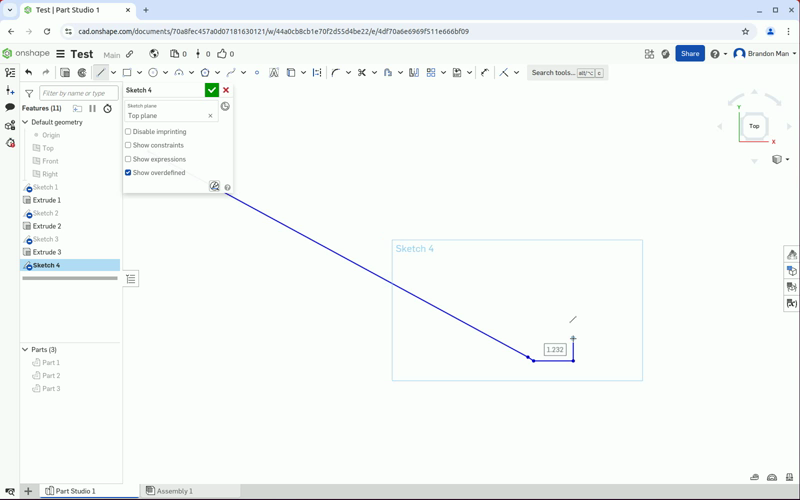
scroll(-6)
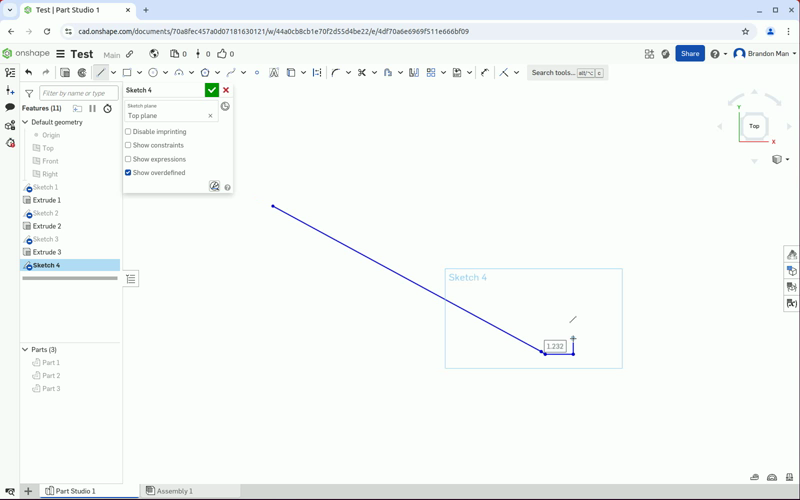
scroll(-6)
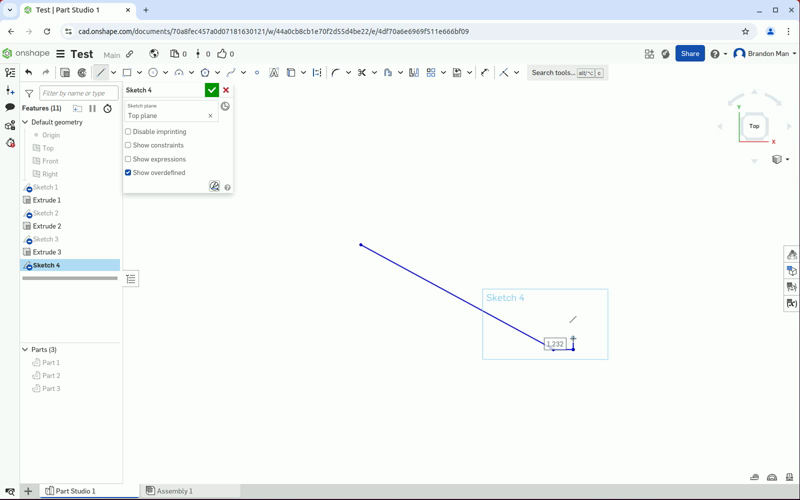
scroll(-6)
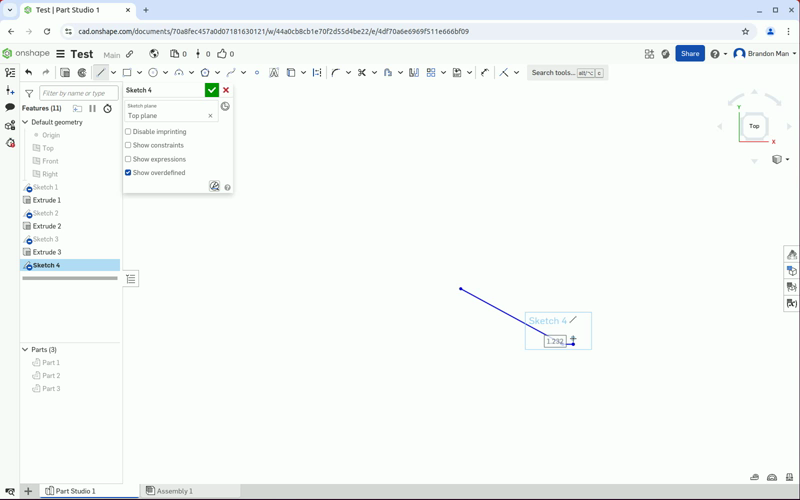
key_up(shift)
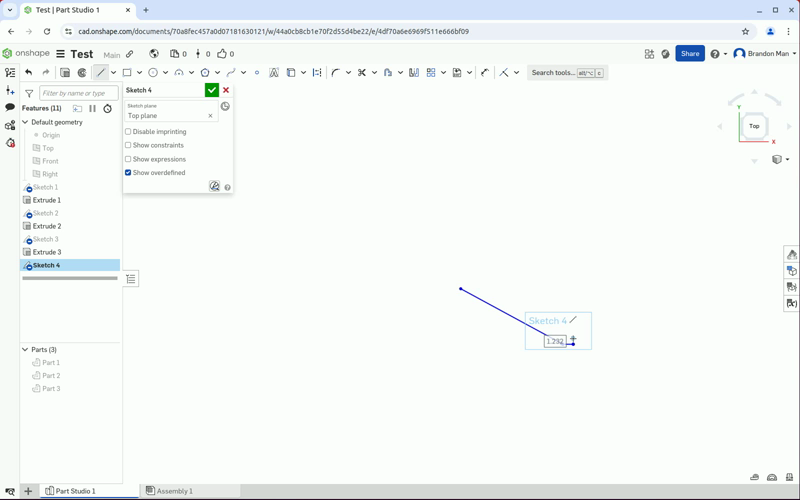
key_down(shift)
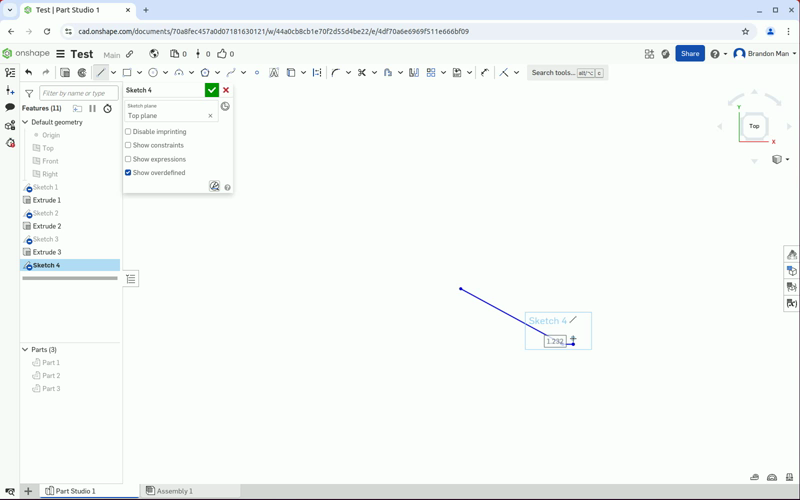
mouse_move(471, 282)
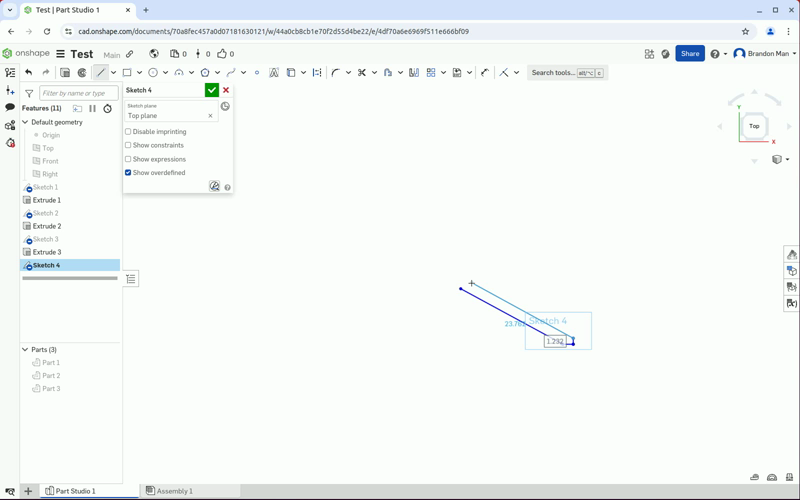
click(471, 282)
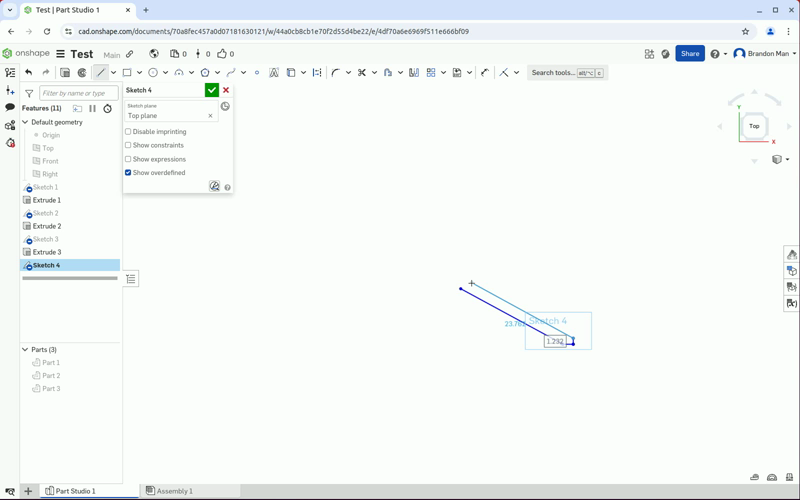
key_up(shift)
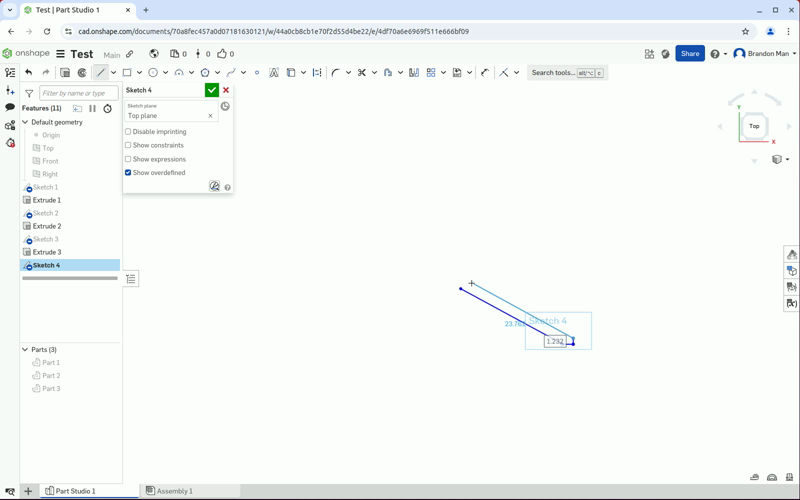
mouse_move(501, 282)
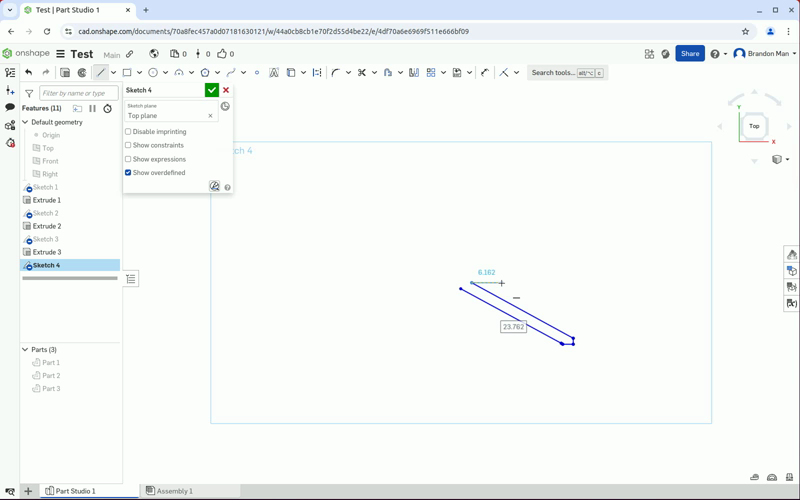
key_down(shift)
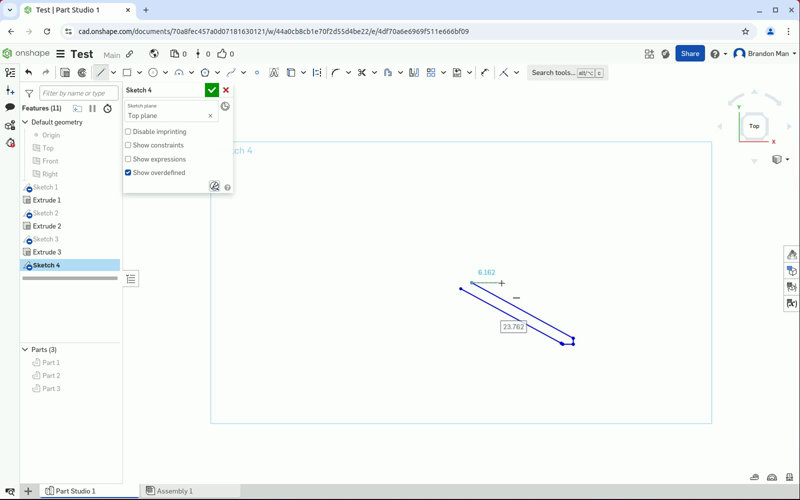
mouse_move(460, 288)
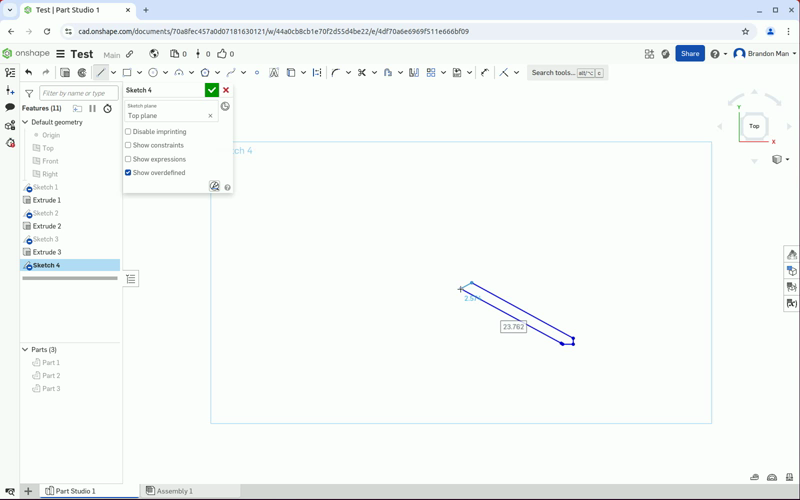
key_up(shift)
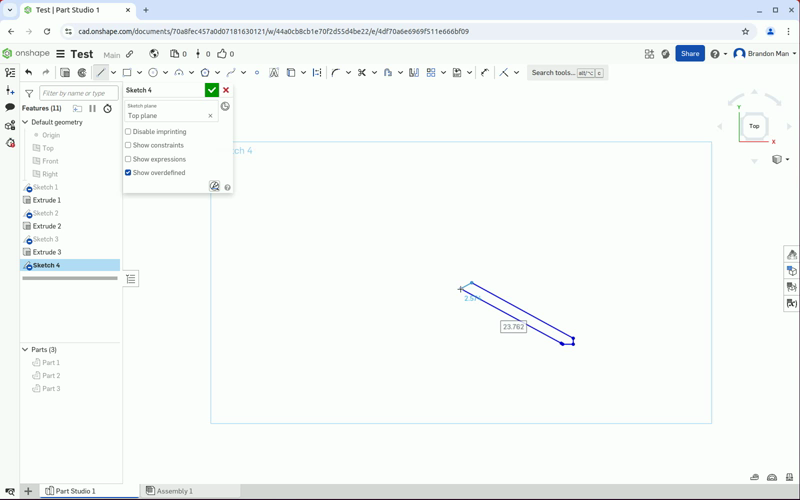
click(460, 288)
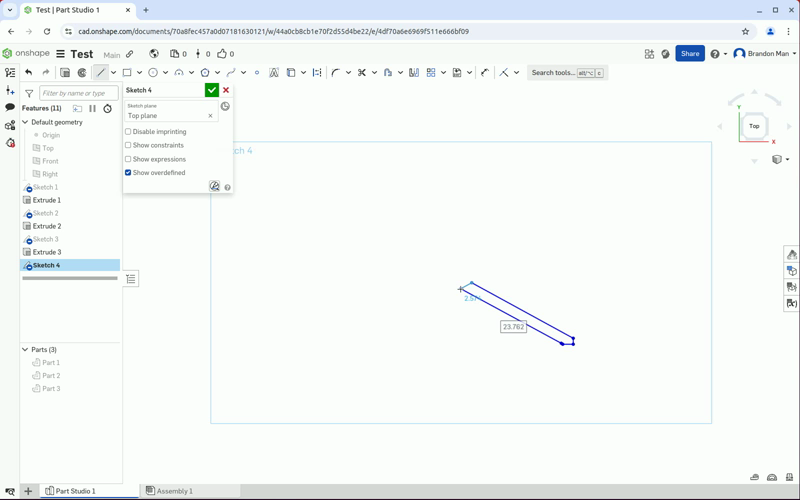
key(esc)
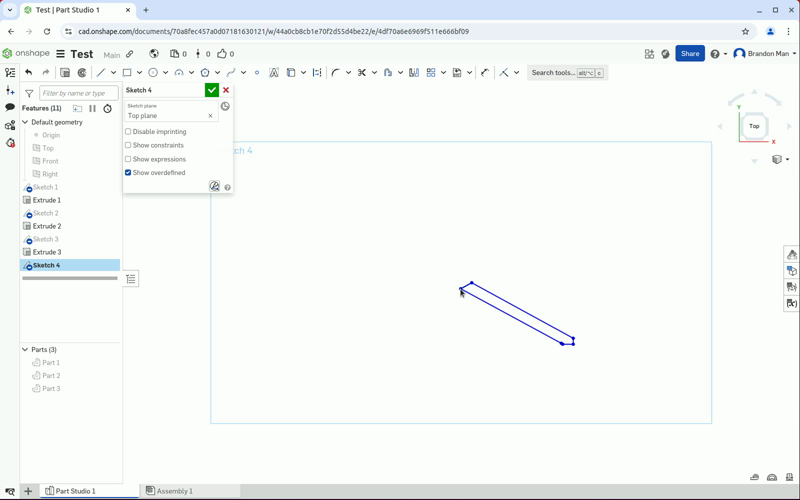
mouse_move(472, 287)
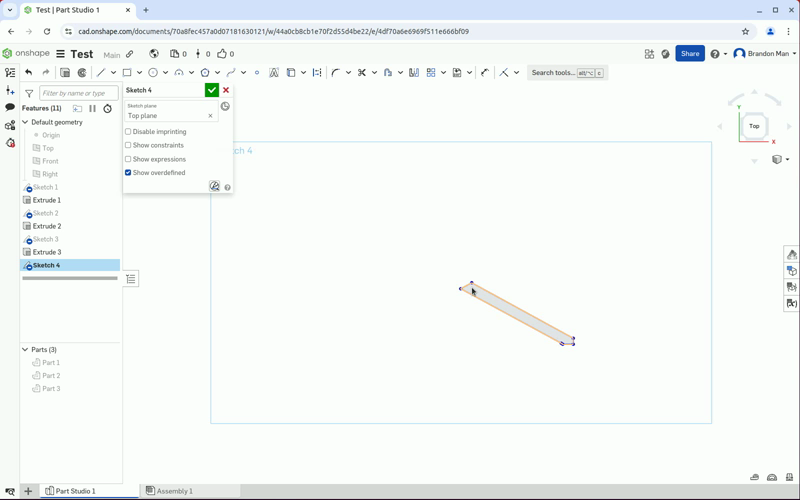
scroll(6)
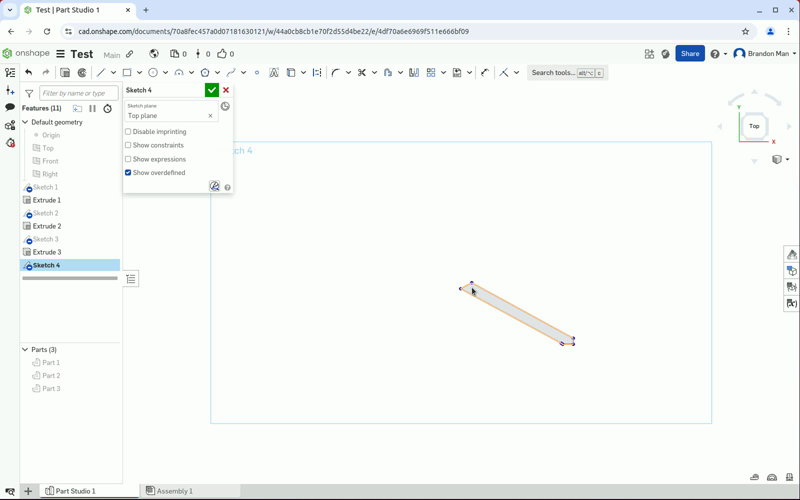
scroll(6)
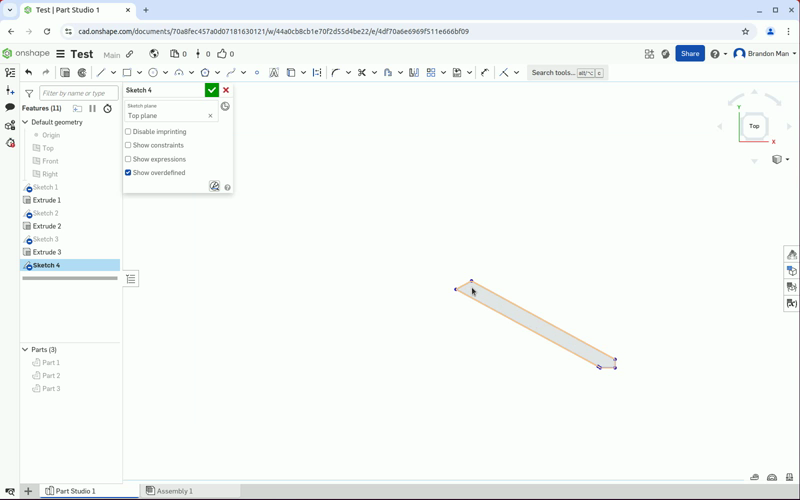
scroll(6)
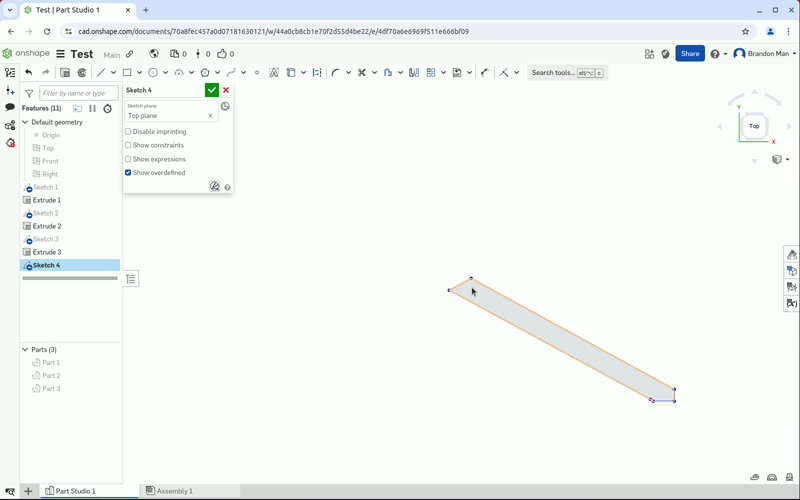
scroll(6)
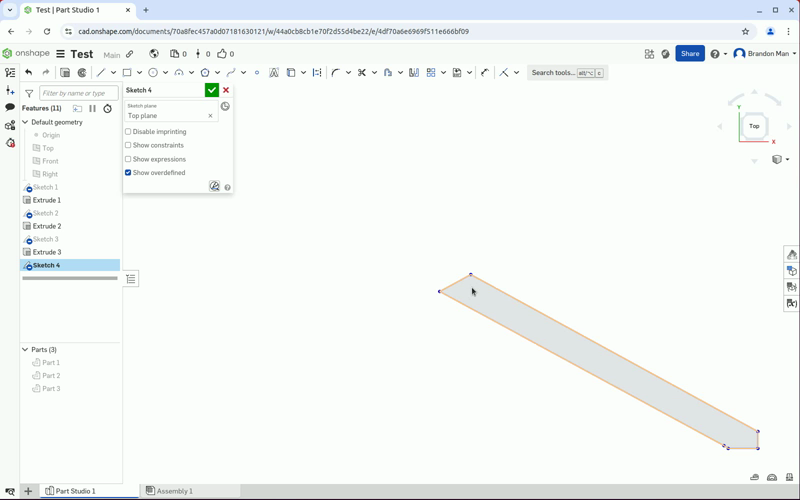
scroll(6)
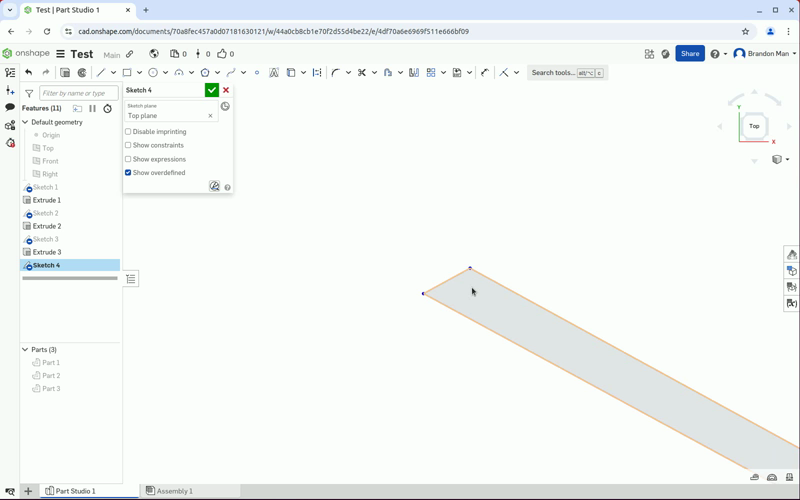
scroll(6)
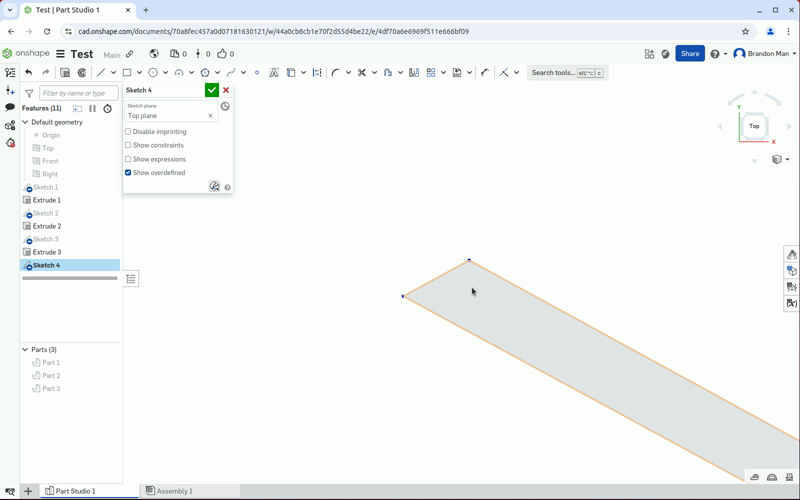
scroll(6)
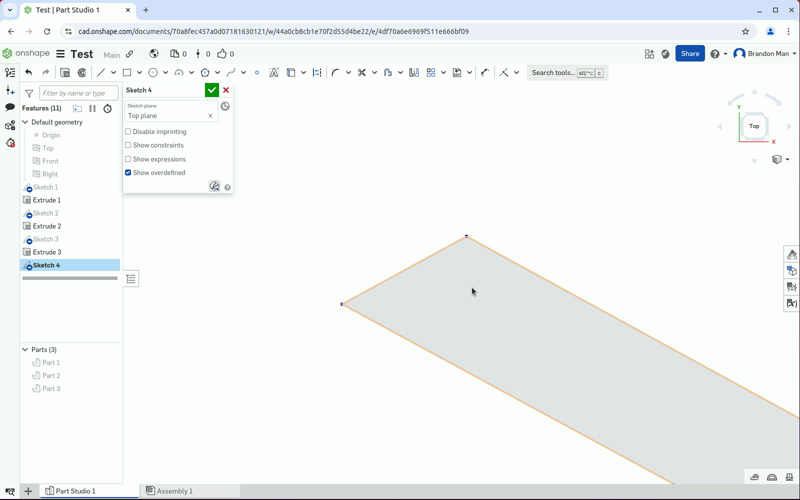
click(472, 287)
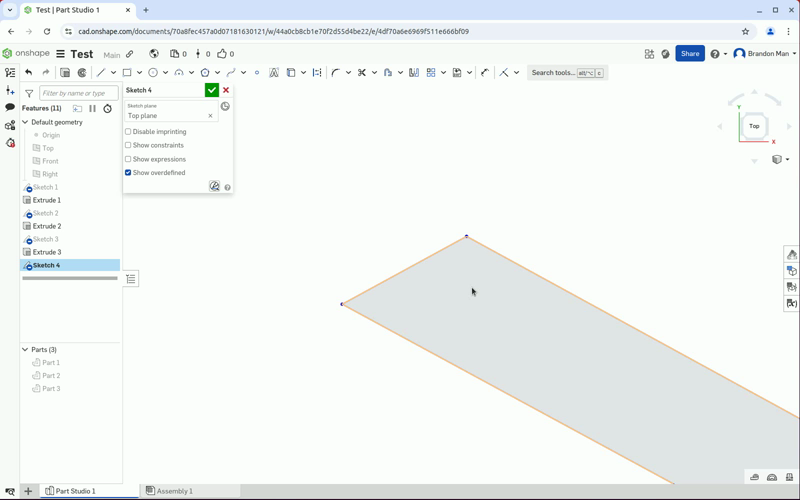
scroll(-6)
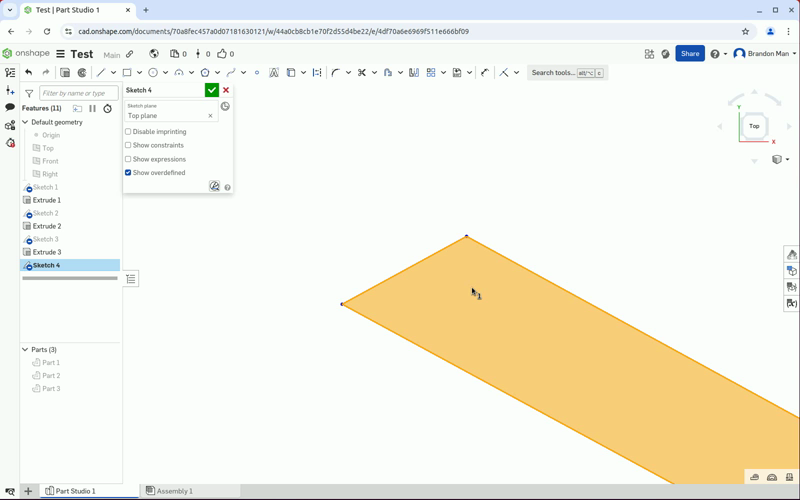
scroll(-6)
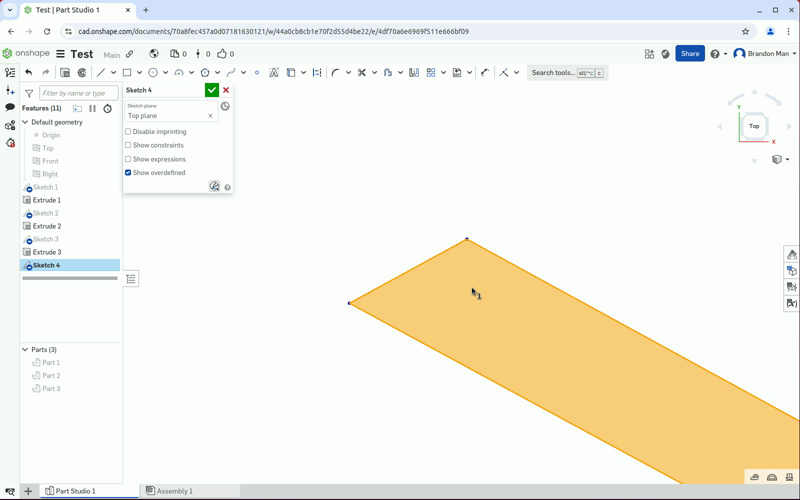
scroll(-6)
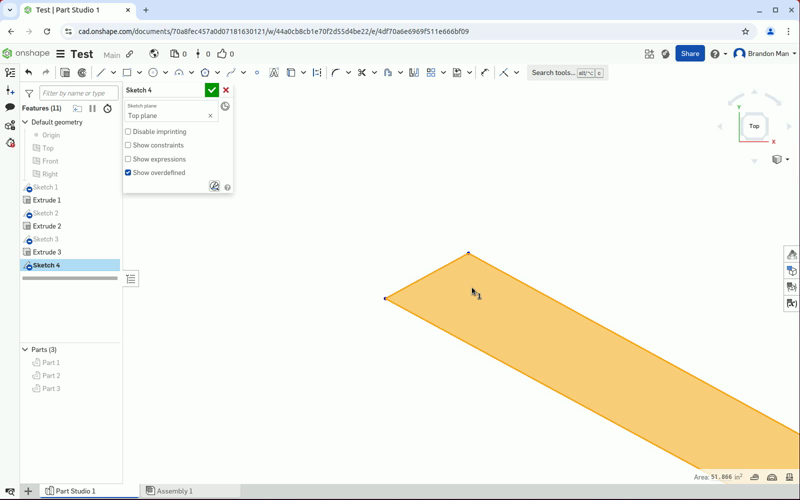
scroll(-6)
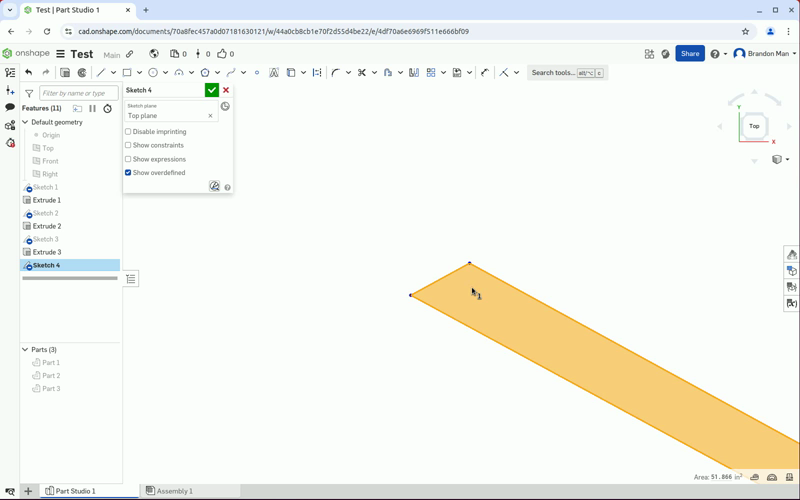
scroll(-6)
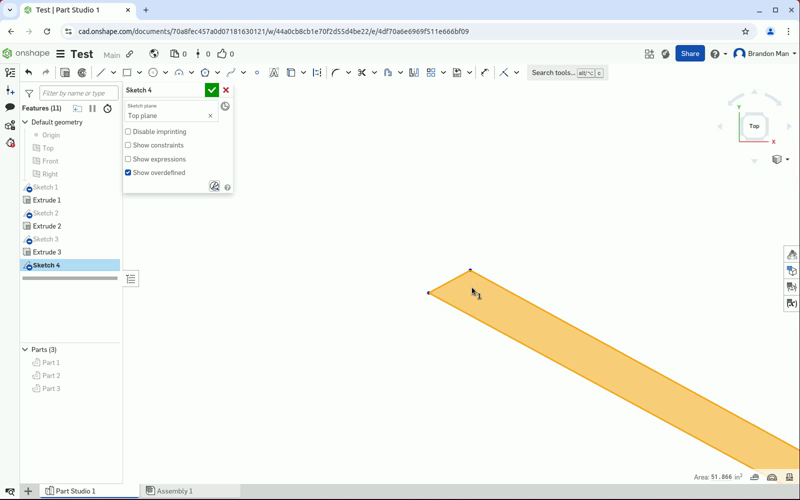
scroll(-6)
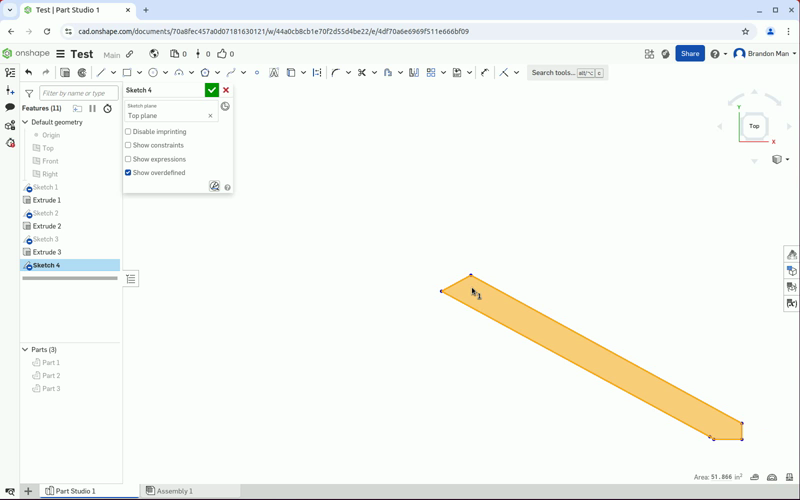
scroll(-6)
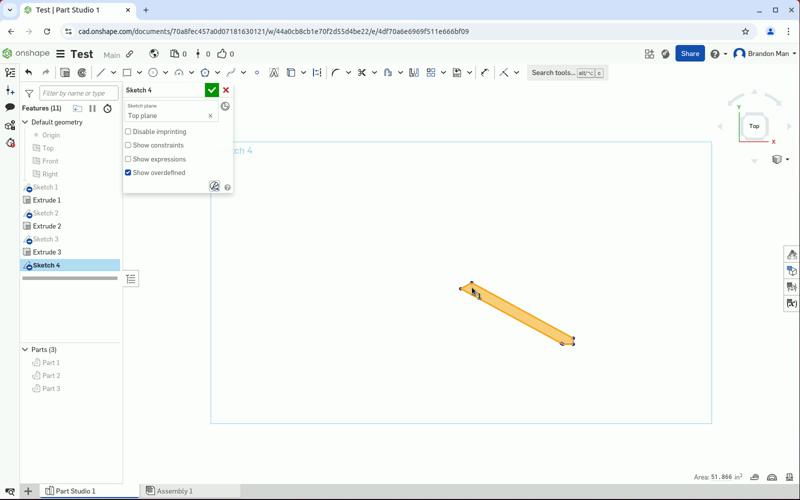
mouse_move(73, 352)
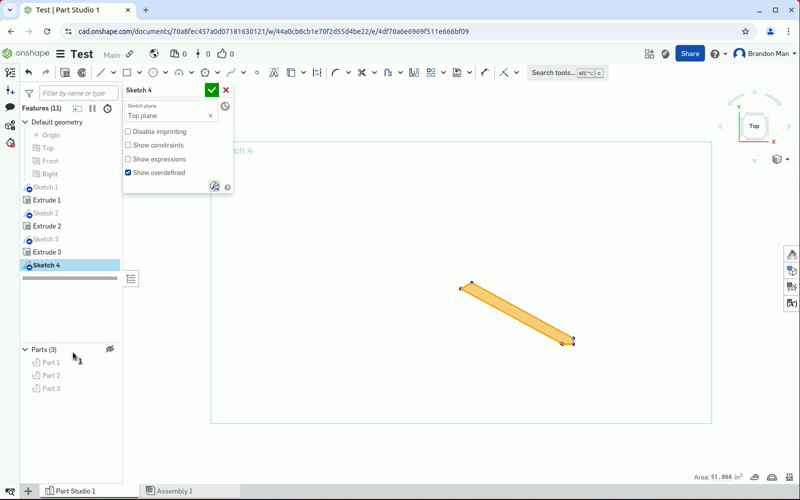
key(shift+y)
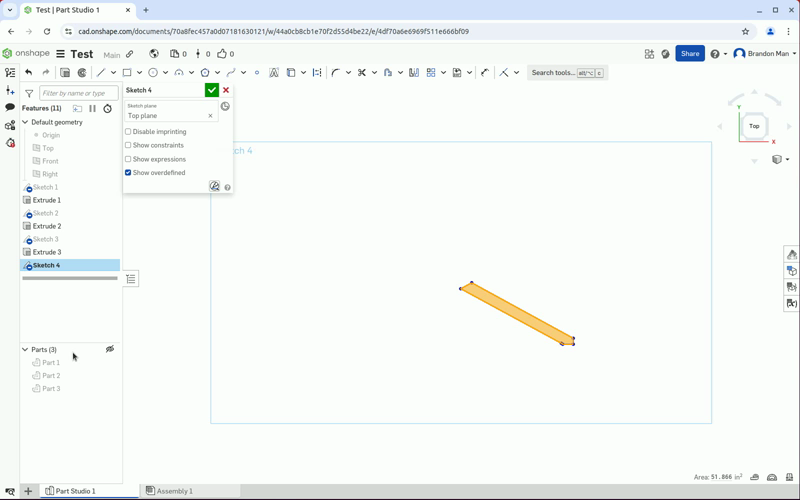
key(shift+e)
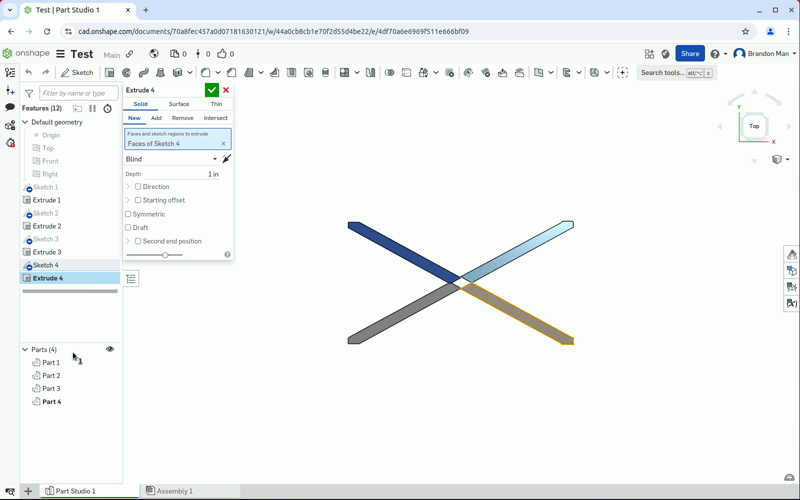
mouse_move(143, 106)
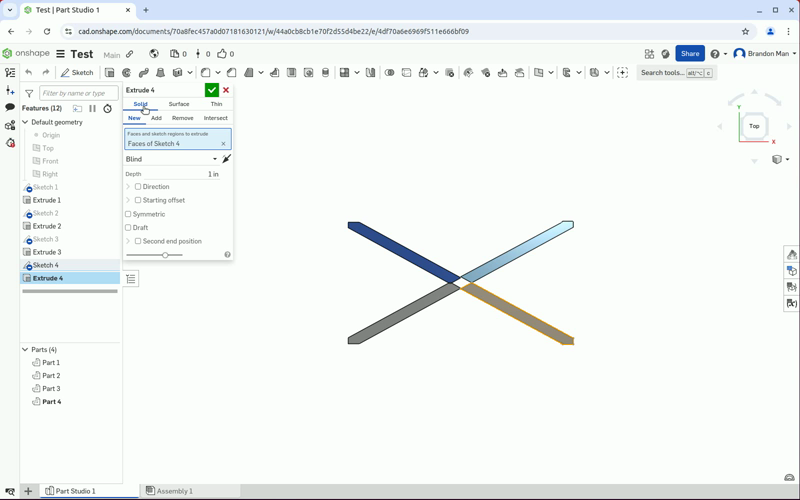
click(143, 106)
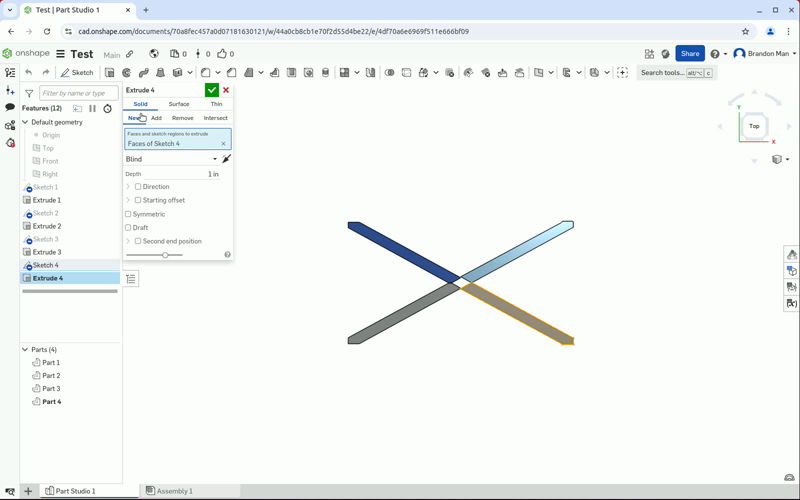
mouse_move(137, 120)
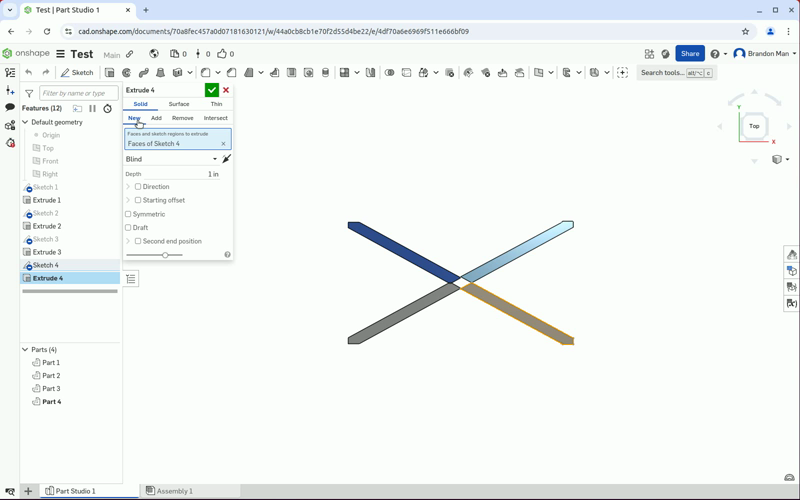
click(137, 120)
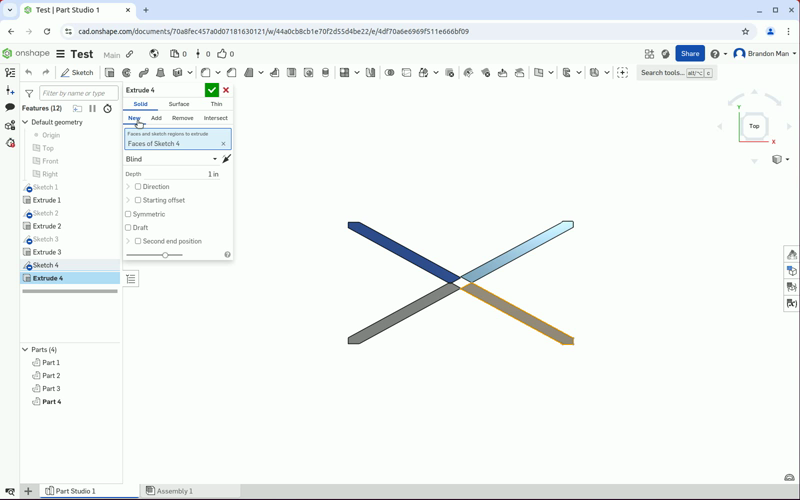
key(tab, 4)
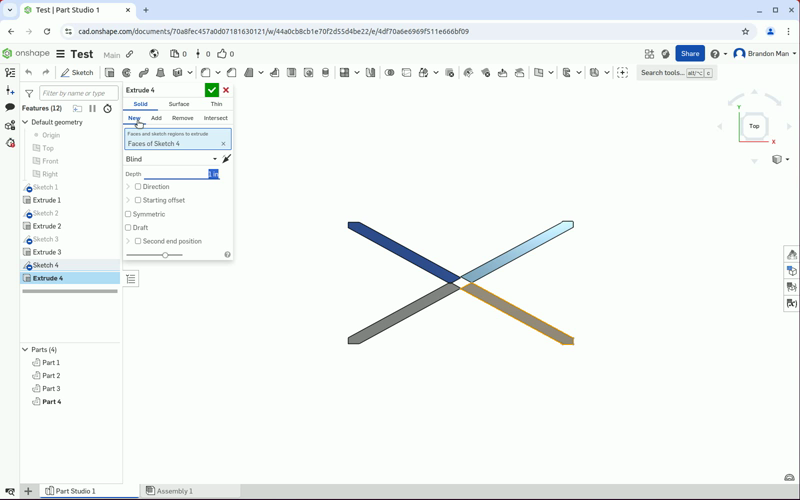
text(2.166)
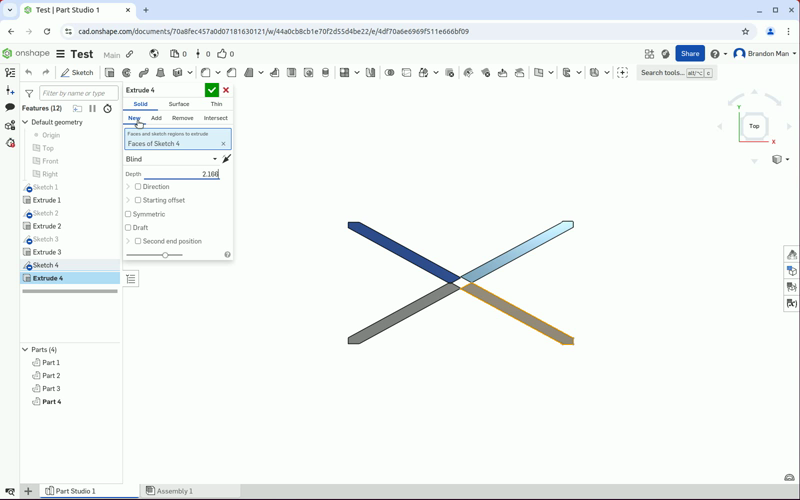
key(enter)
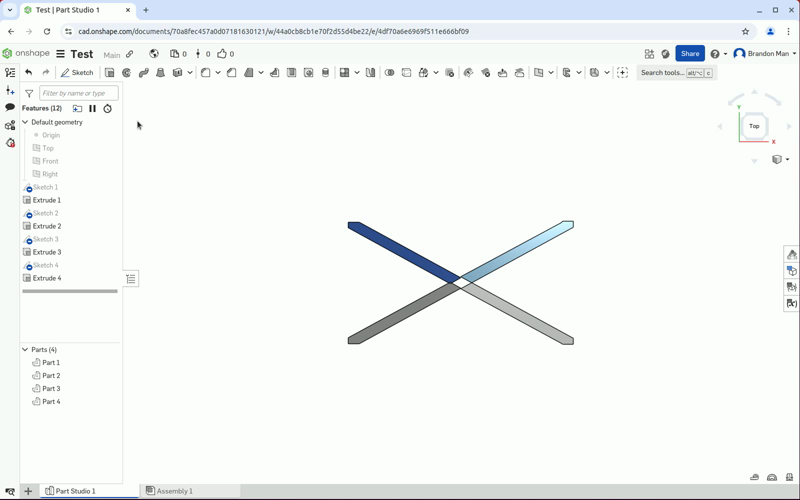
key(shift+h)
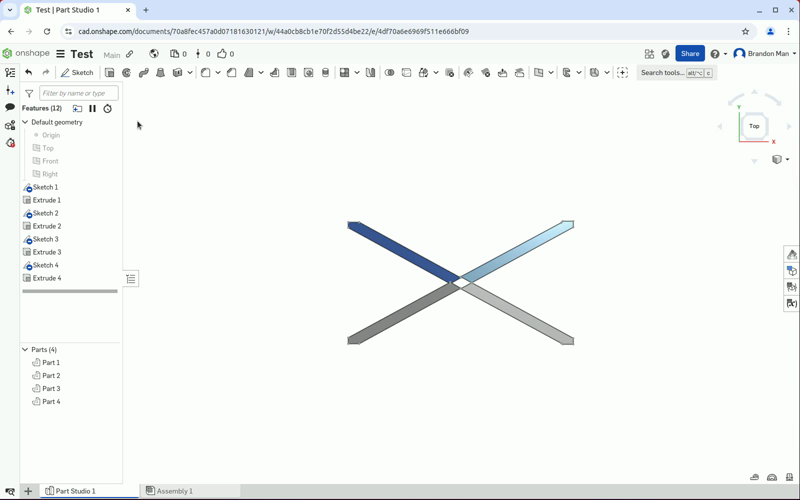
key(shift+h)
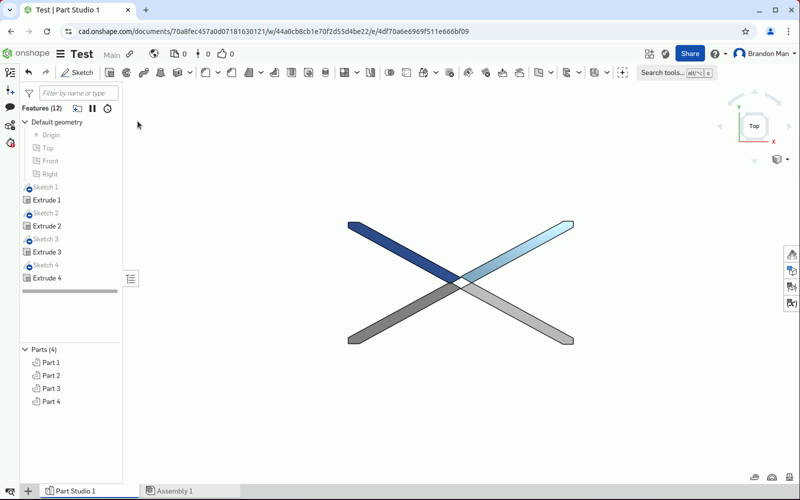
mouse_move(73, 189)
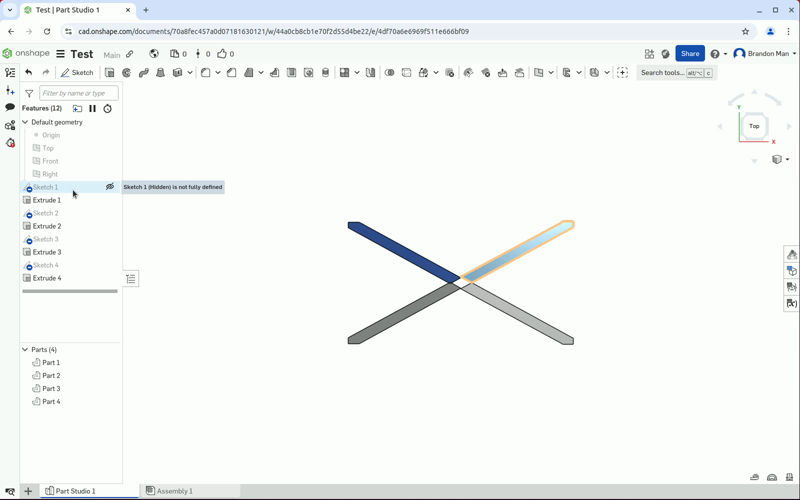
click(73, 189)
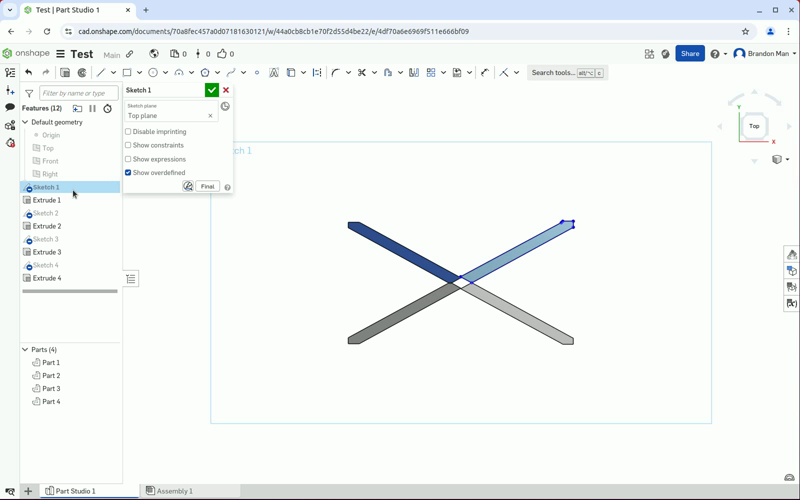
mouse_move(229, 92)
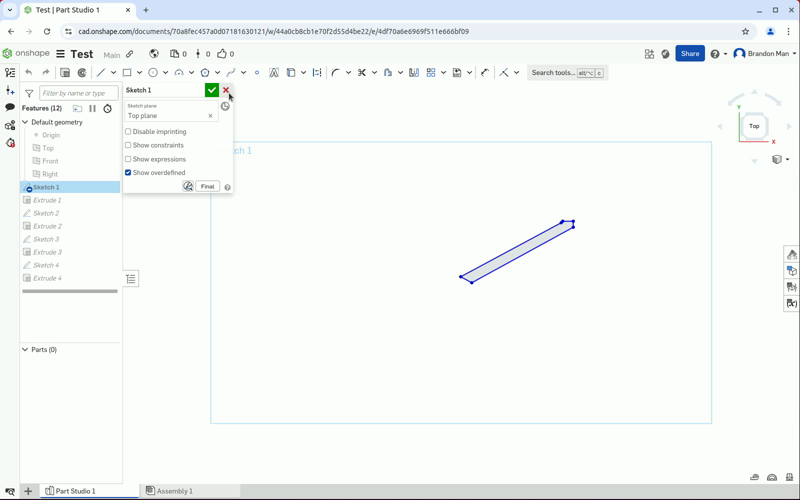
click(229, 92)
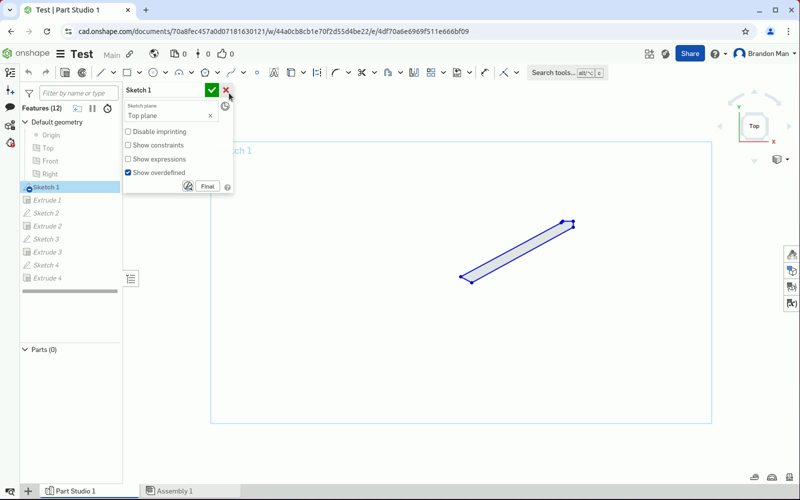
key(shift+s)
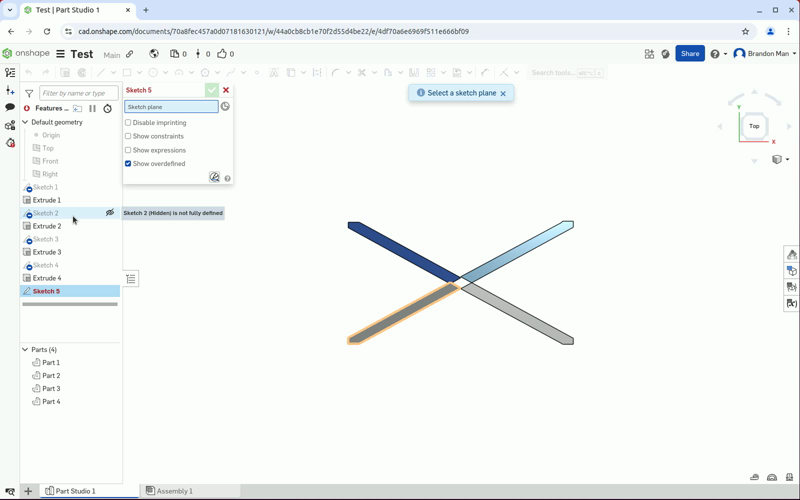
scroll(3)
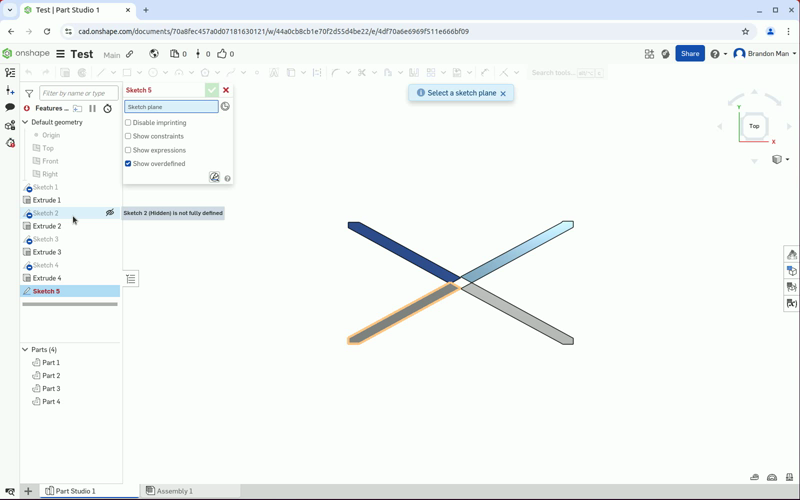
mouse_move(73, 150)
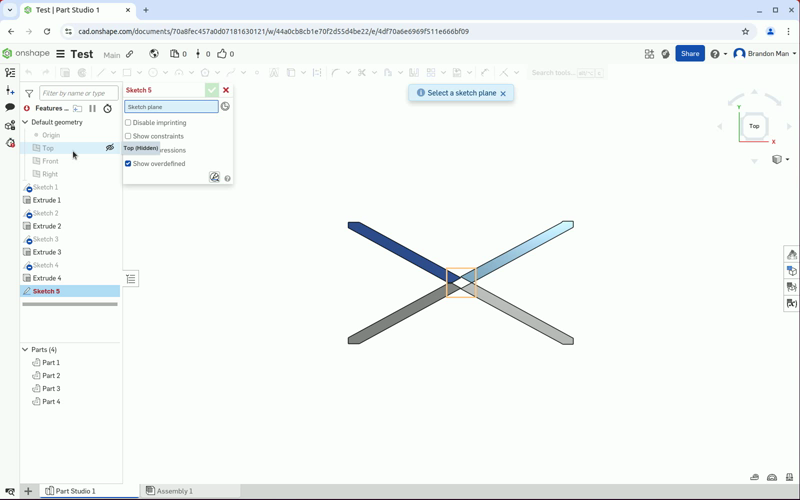
click(73, 150)
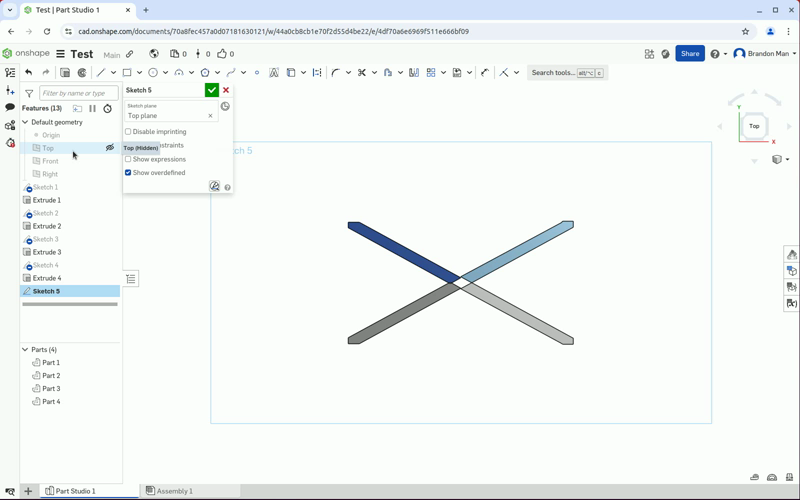
mouse_move(73, 352)
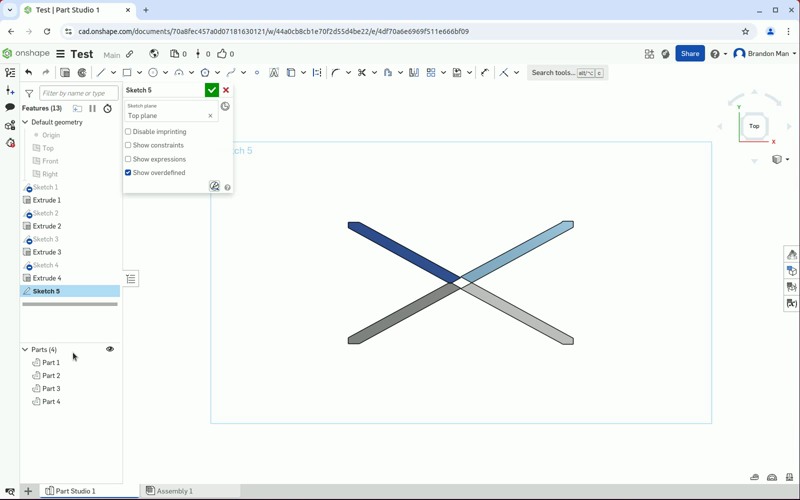
key(y)
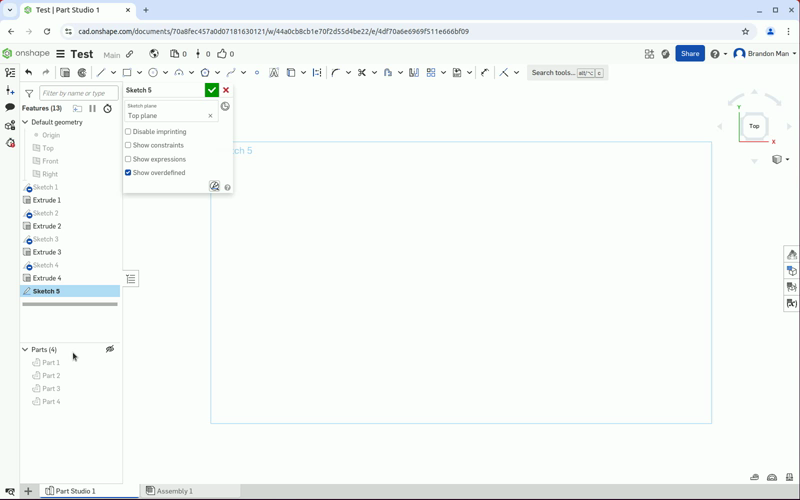
key(l)
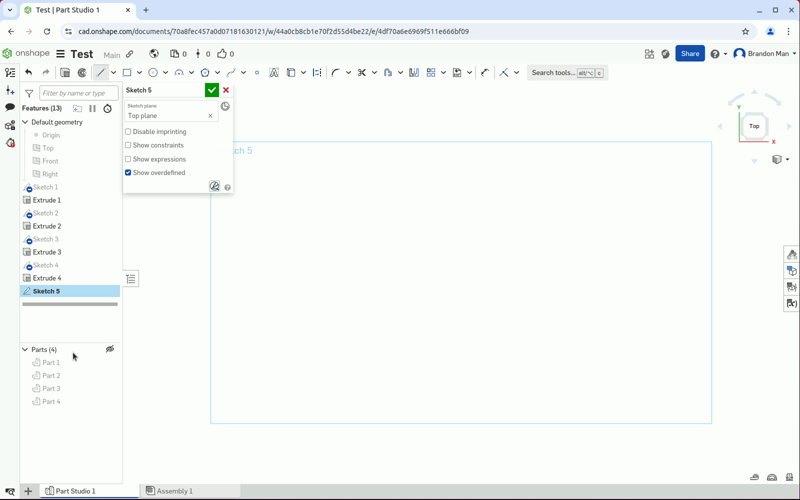
key_down(shift)
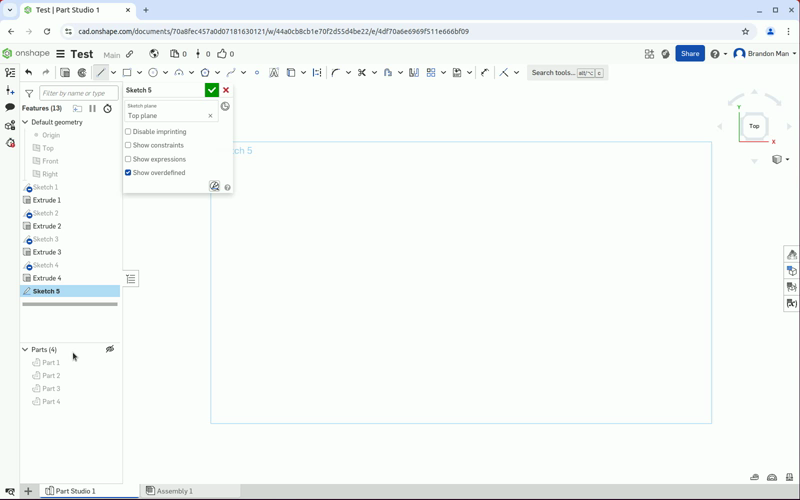
mouse_move(450, 282)
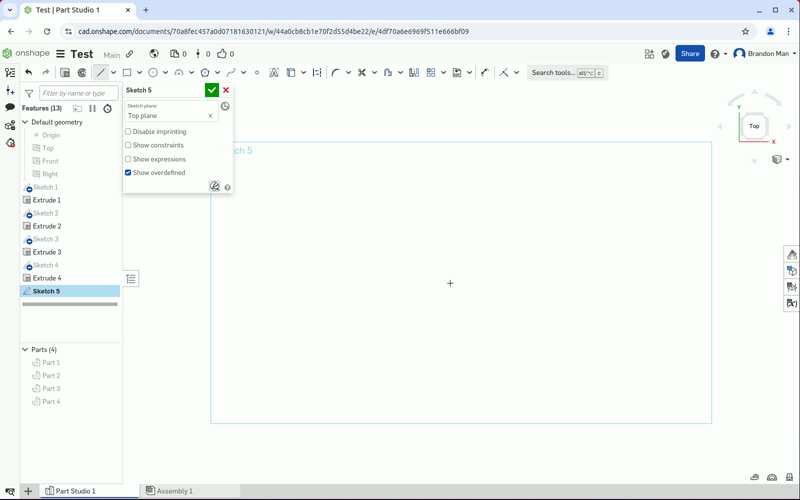
click(450, 282)
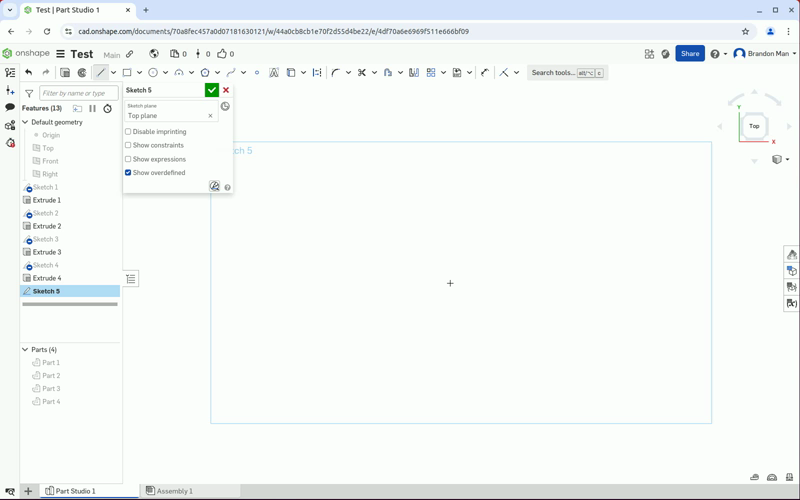
key_up(shift)
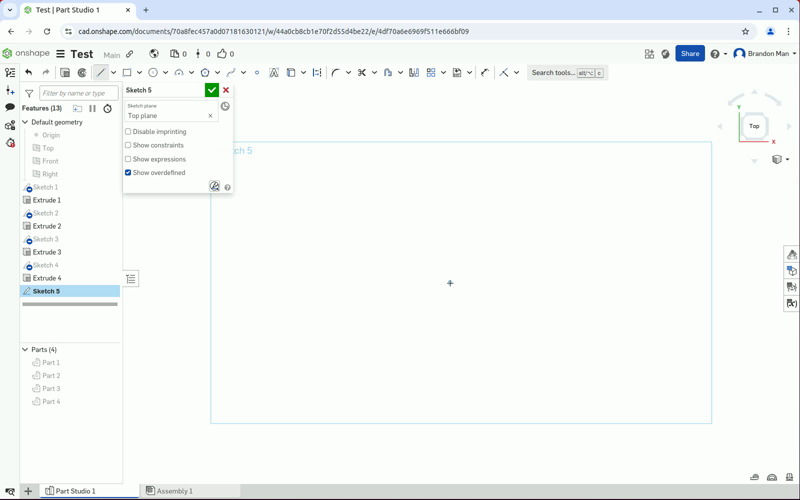
key_down(shift)
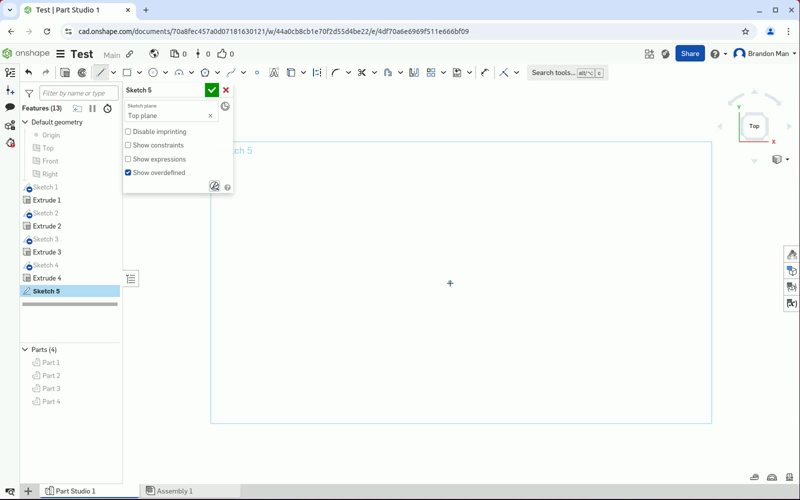
mouse_move(480, 282)
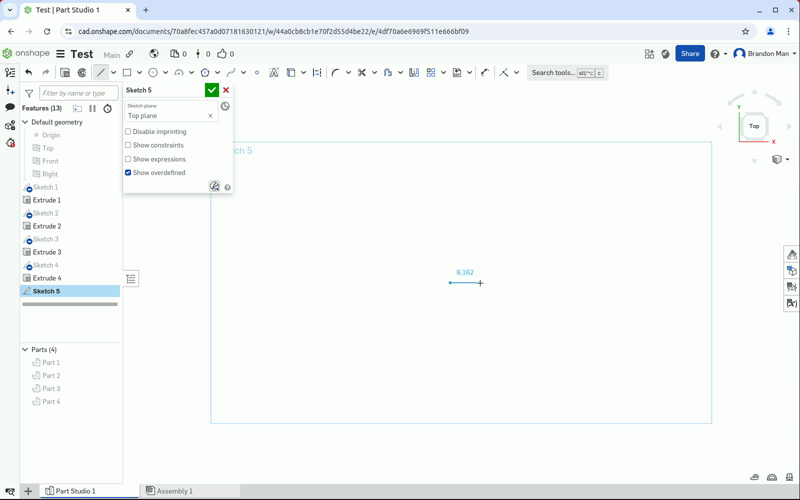
mouse_move(461, 288)
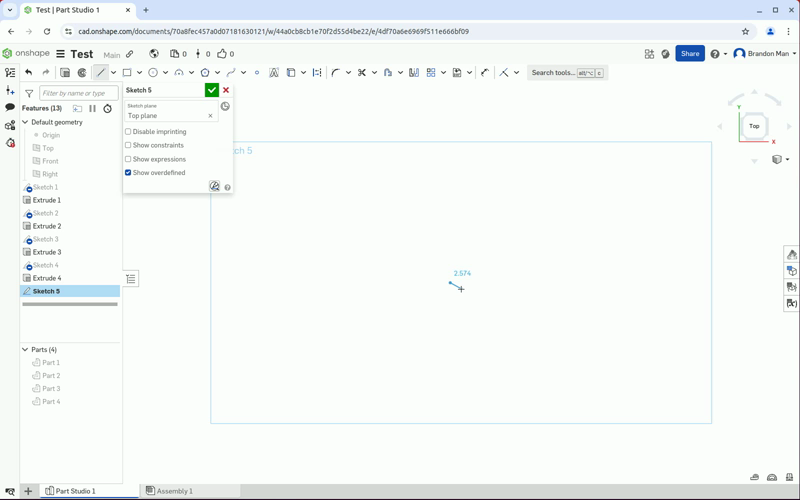
click(461, 288)
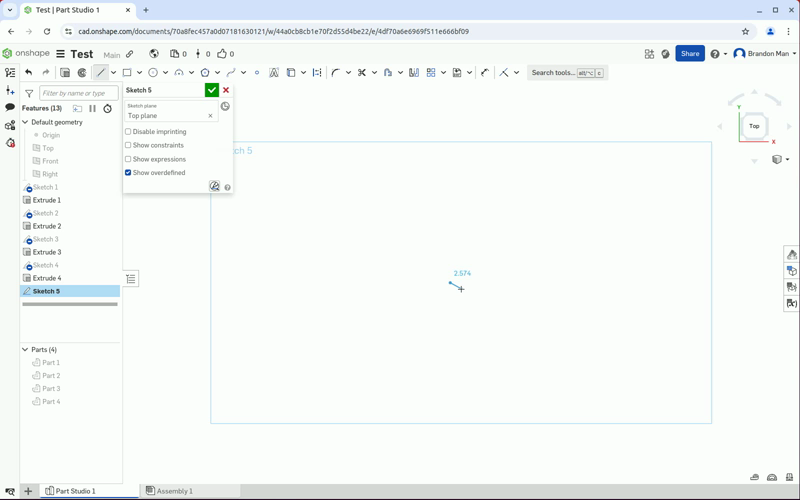
key_up(shift)
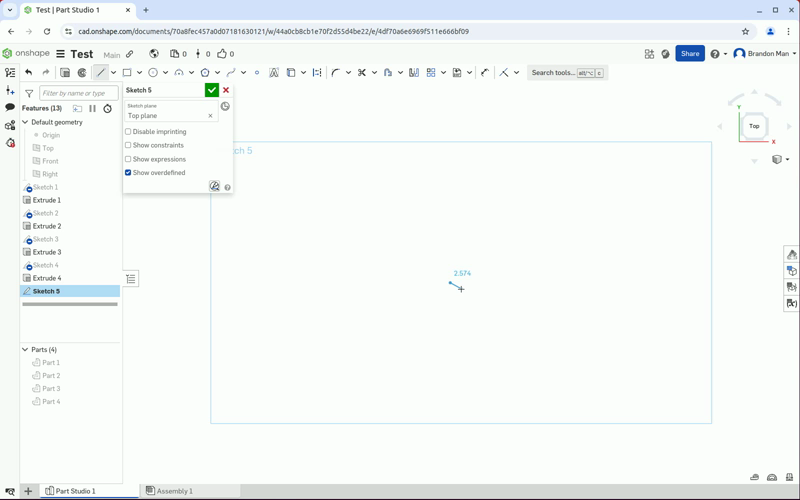
key_down(shift)
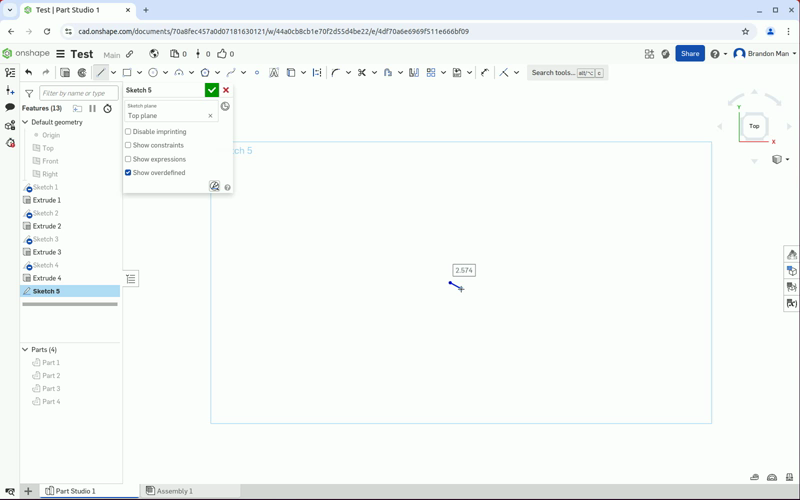
mouse_move(491, 288)
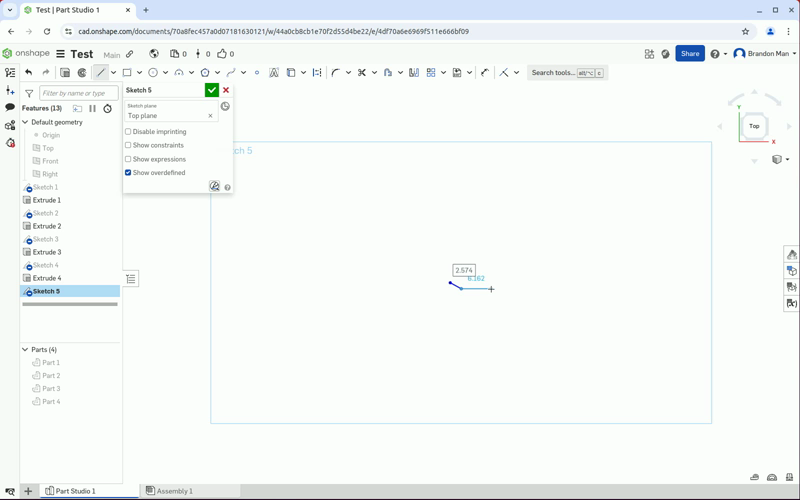
mouse_move(472, 282)
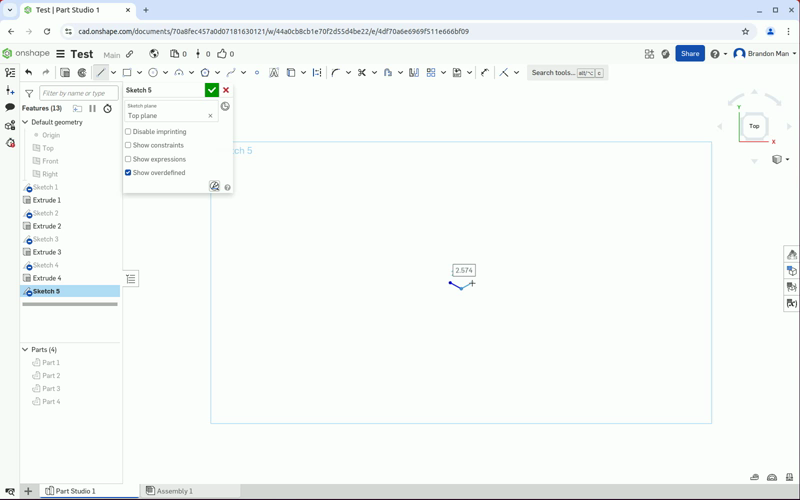
click(472, 282)
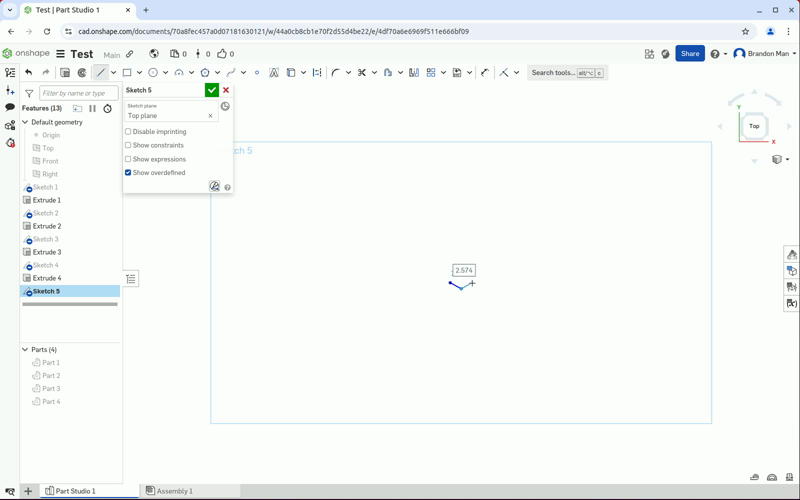
key_up(shift)
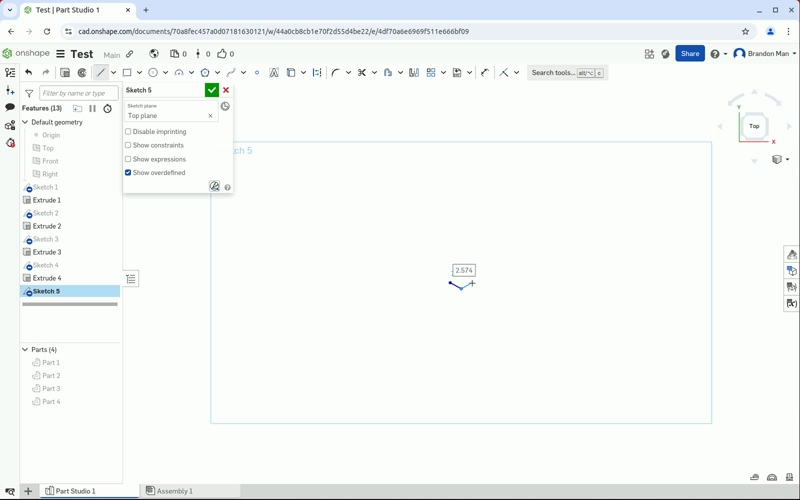
key_down(shift)
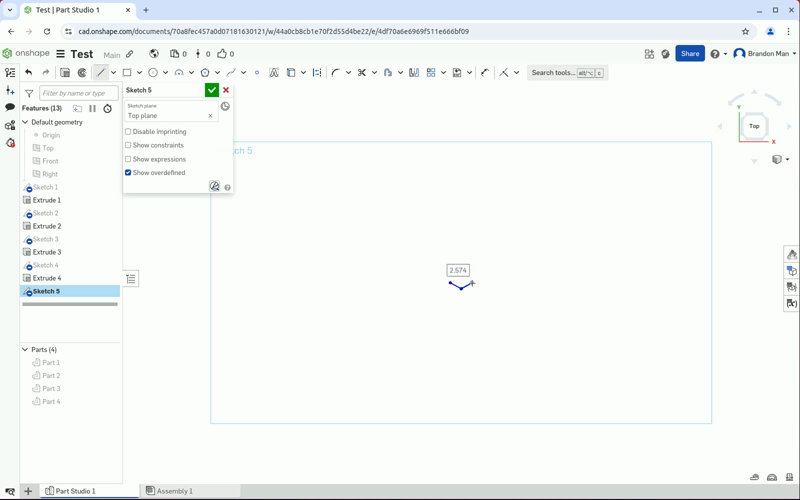
mouse_move(502, 282)
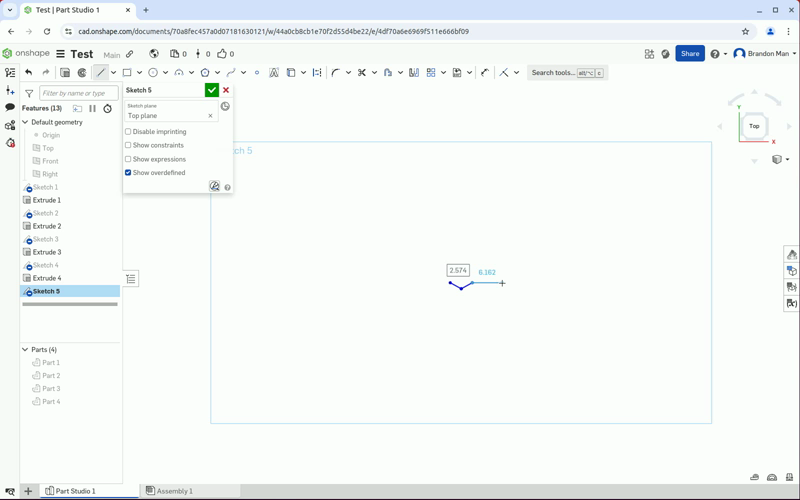
mouse_move(461, 276)
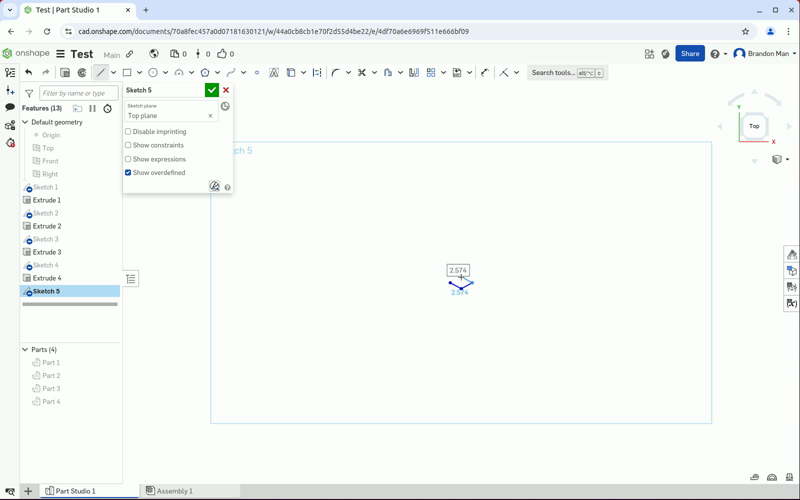
click(461, 276)
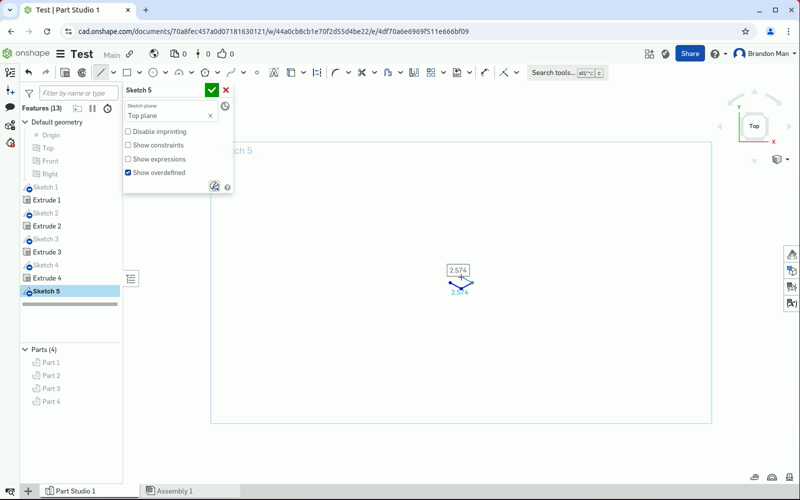
key_up(shift)
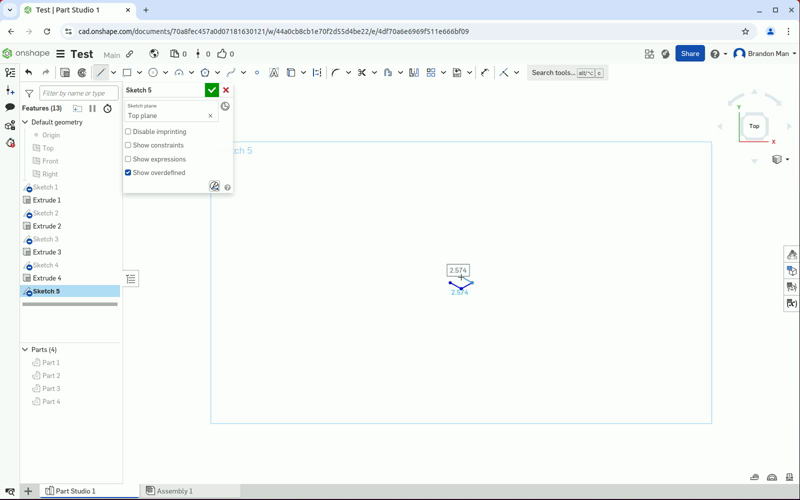
mouse_move(491, 276)
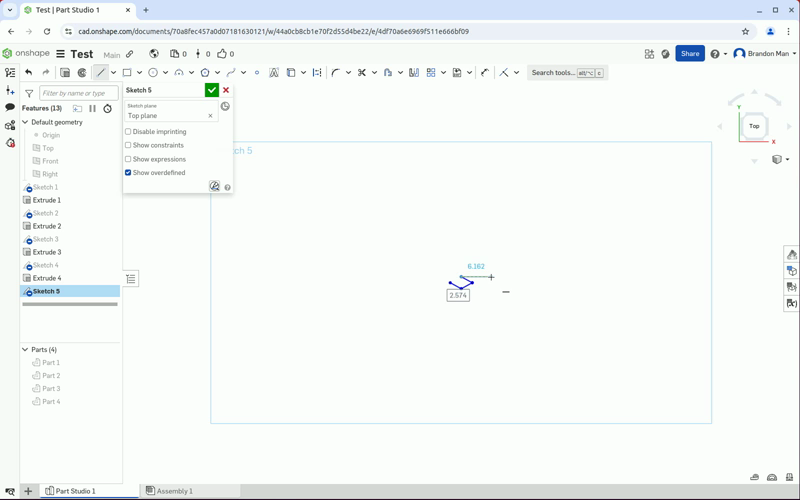
key_down(shift)
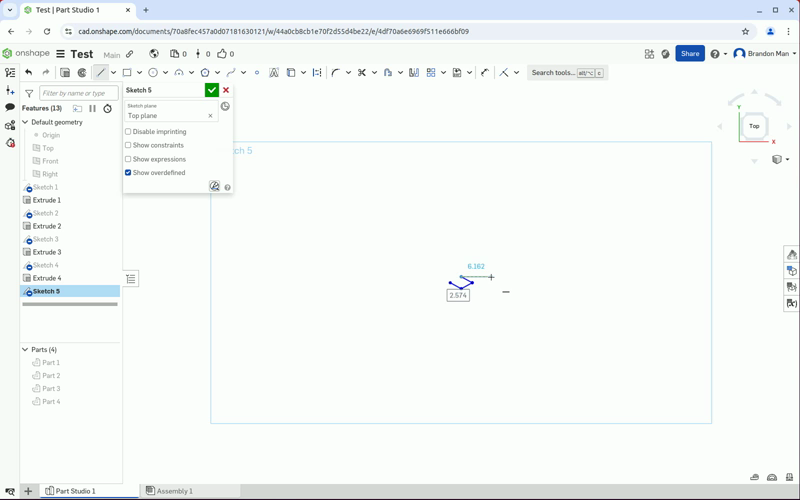
mouse_move(450, 282)
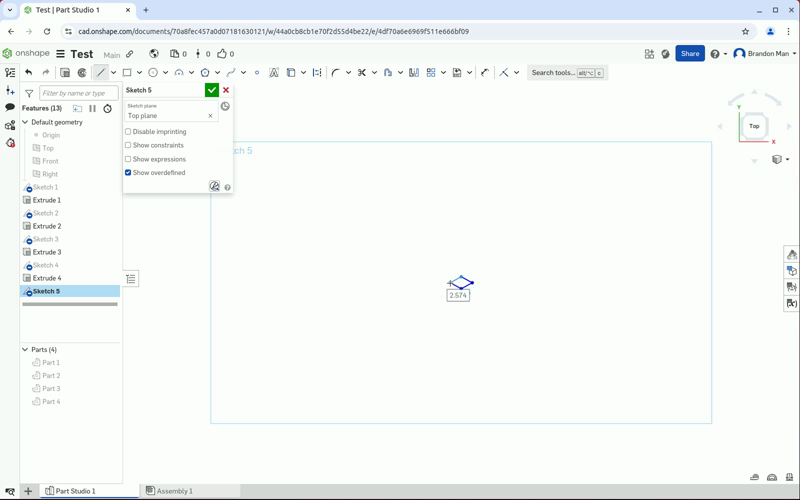
key_up(shift)
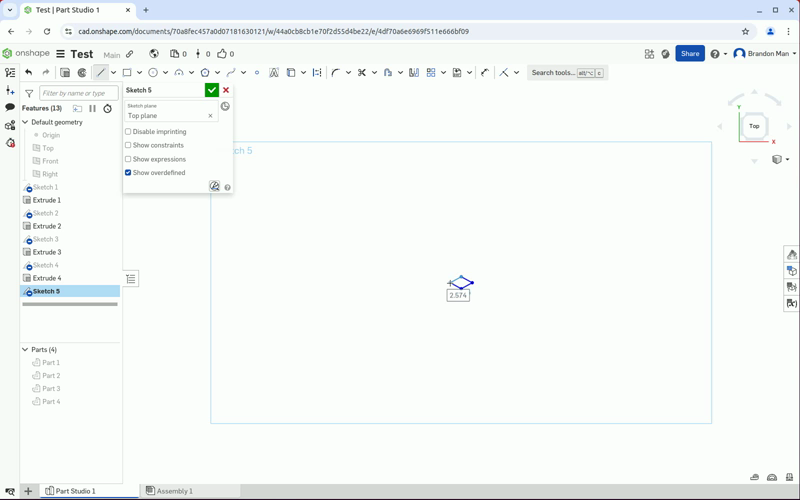
click(450, 282)
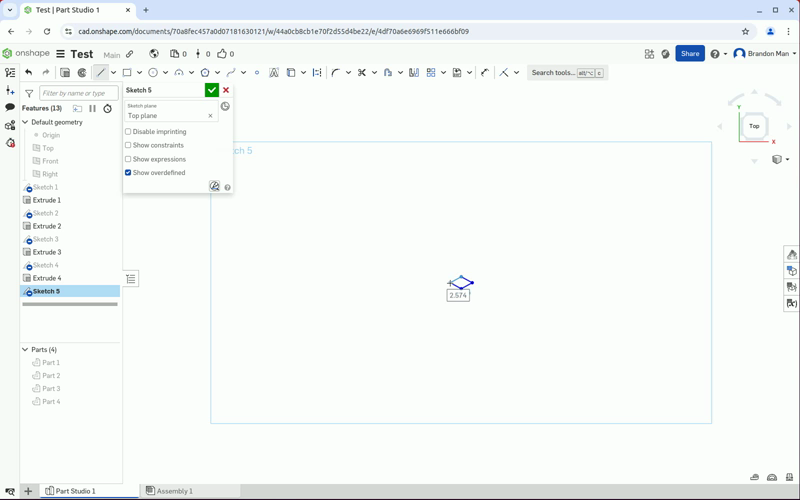
key(esc)
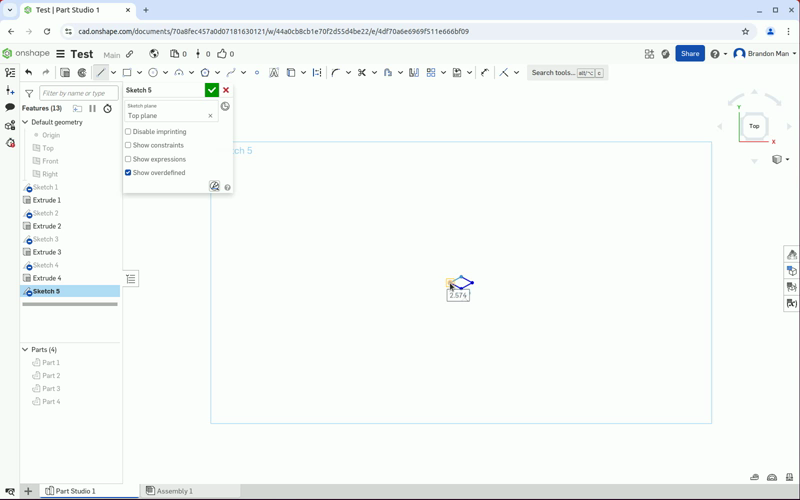
mouse_move(457, 279)
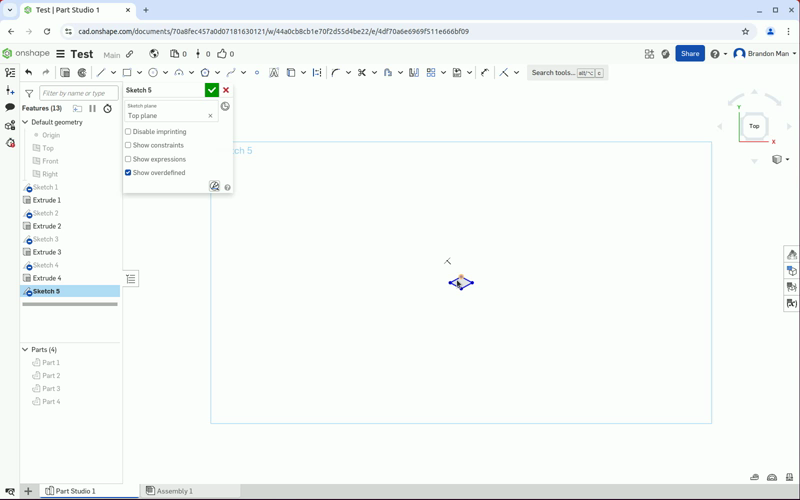
scroll(6)
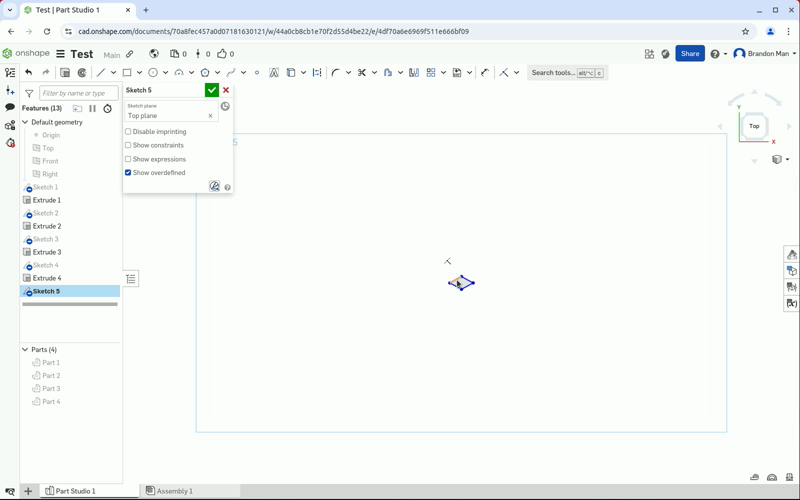
scroll(6)
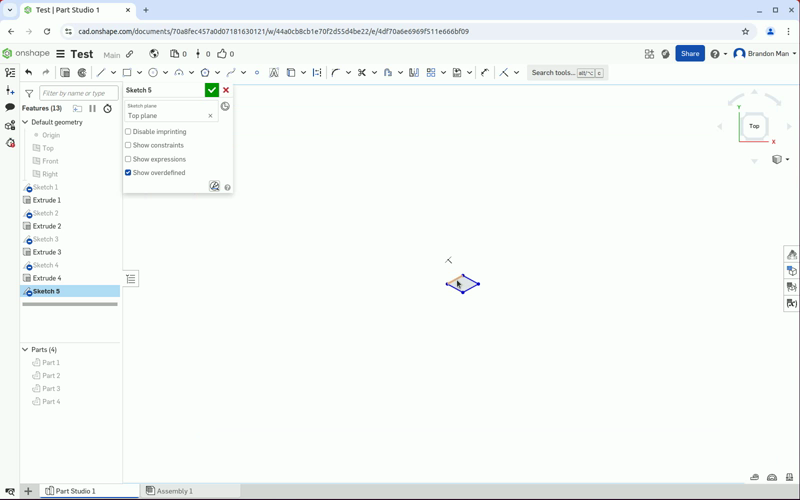
scroll(6)
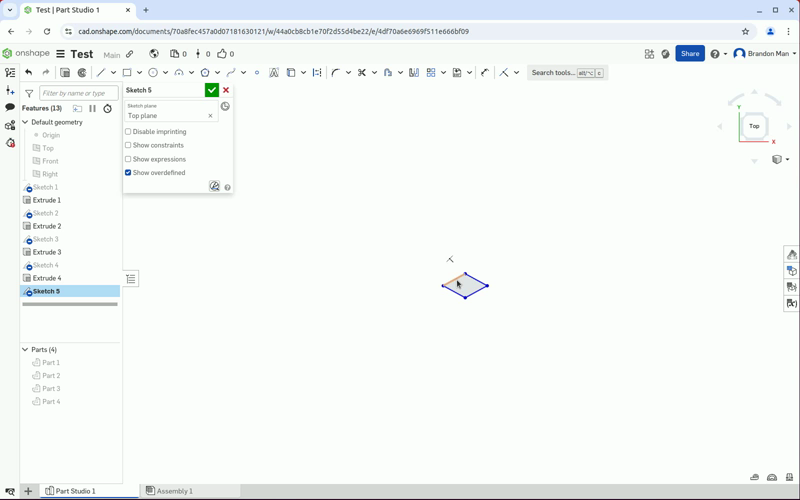
scroll(6)
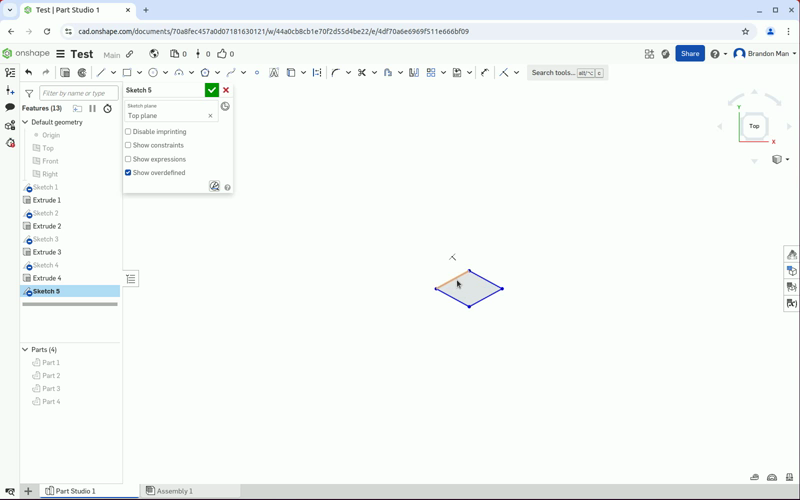
scroll(6)
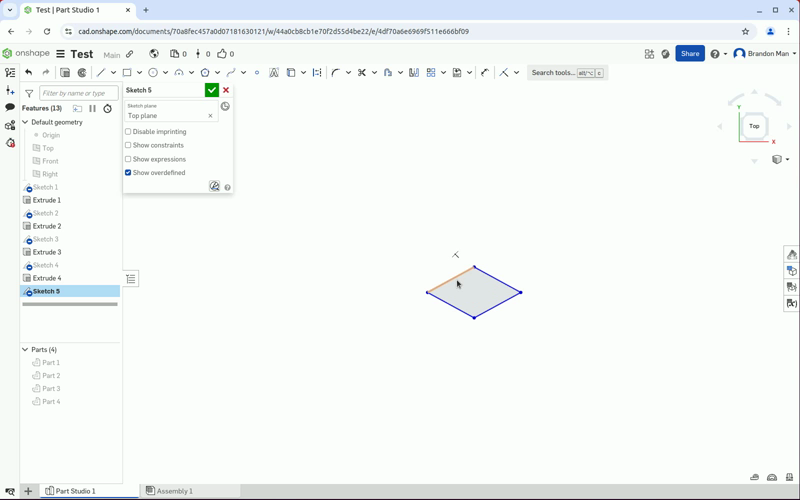
scroll(6)
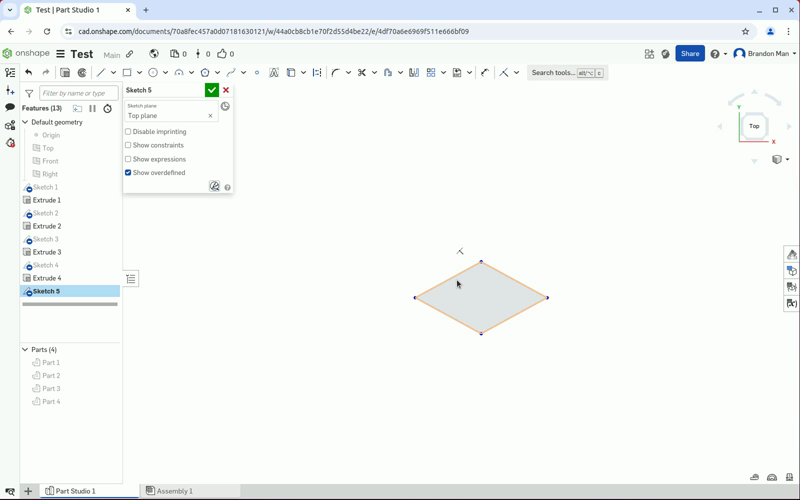
scroll(6)
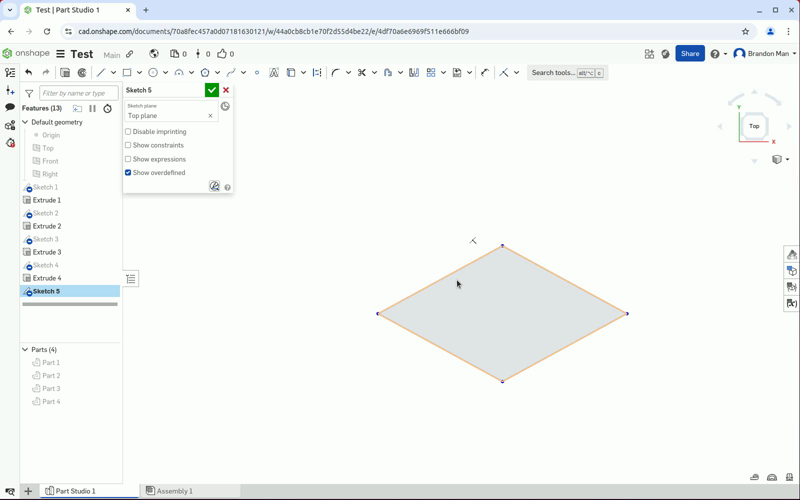
click(457, 279)
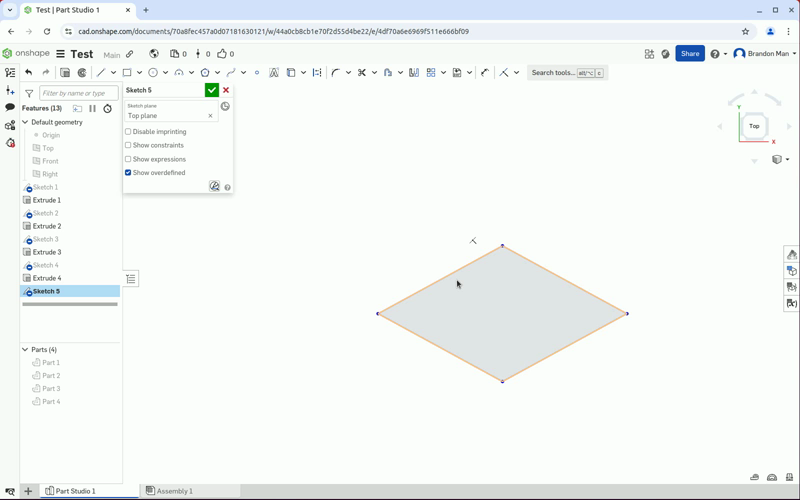
scroll(-6)
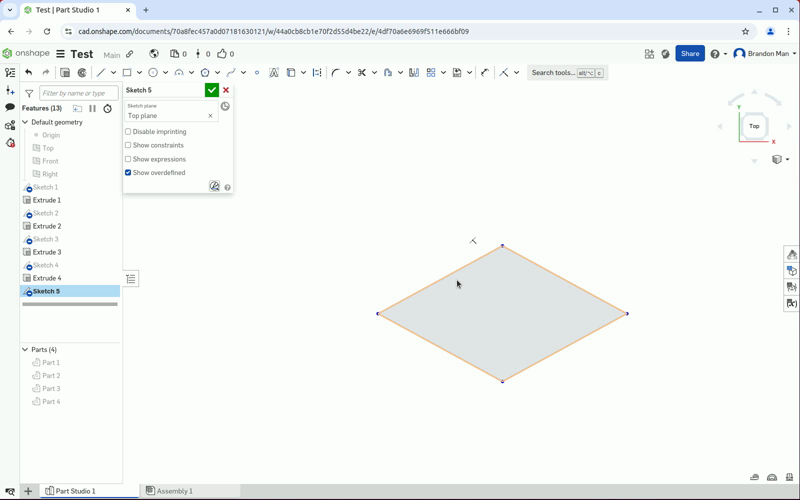
scroll(-6)
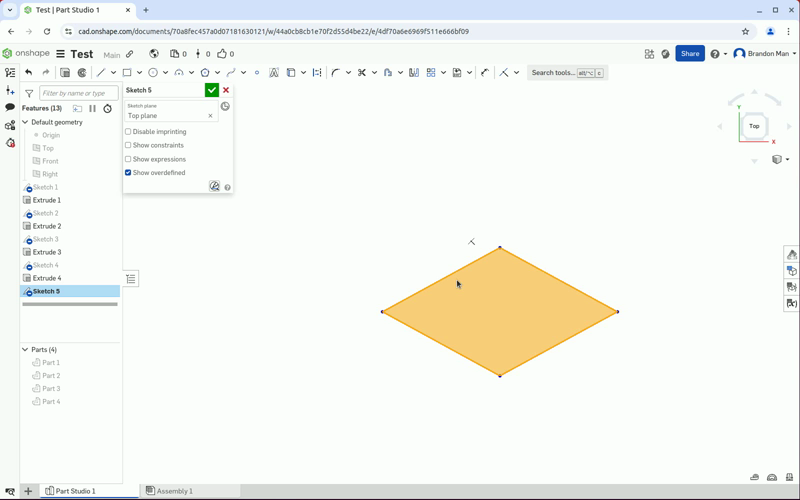
scroll(-6)
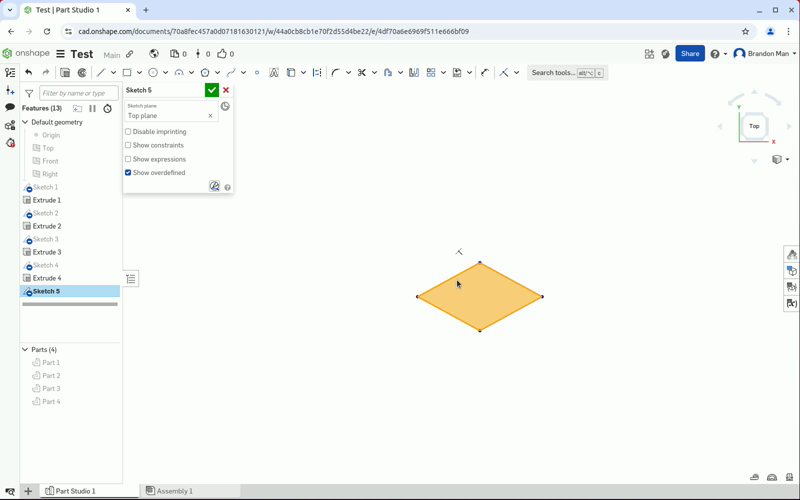
scroll(-6)
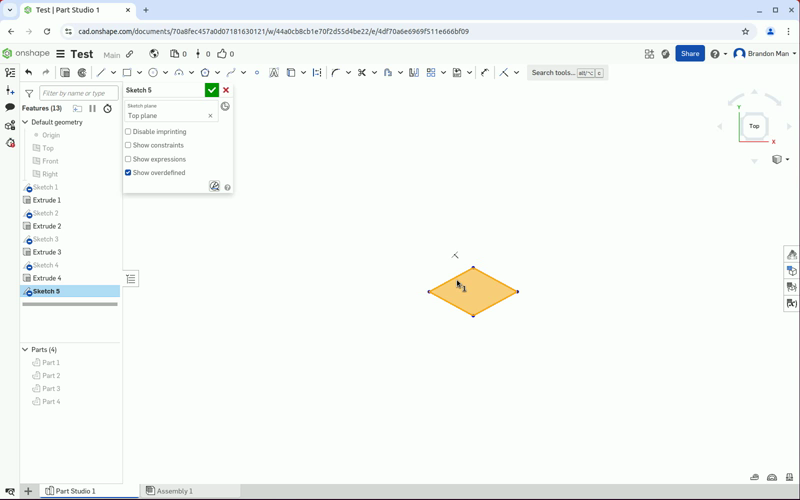
scroll(-6)
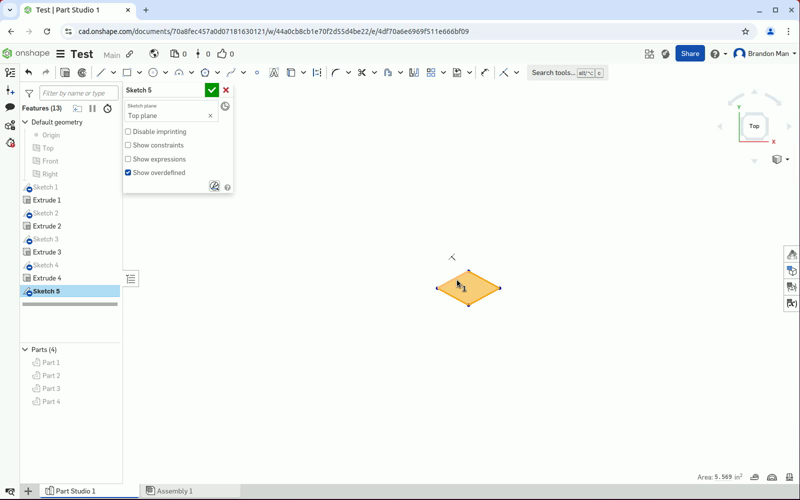
scroll(-6)
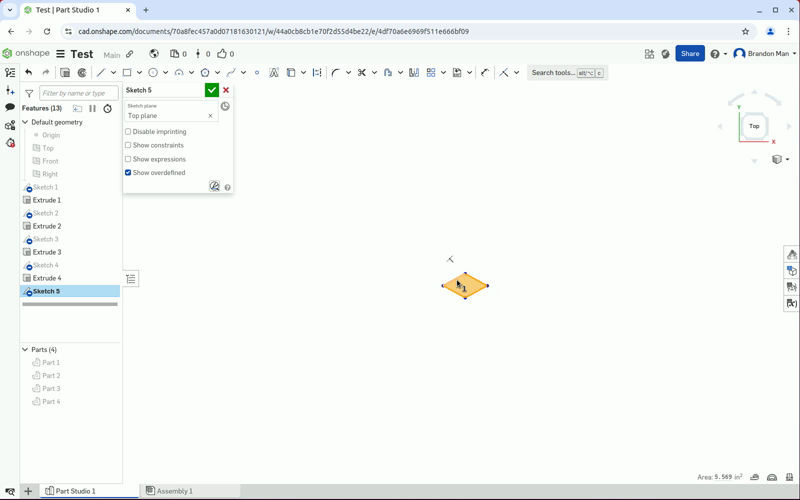
scroll(-6)
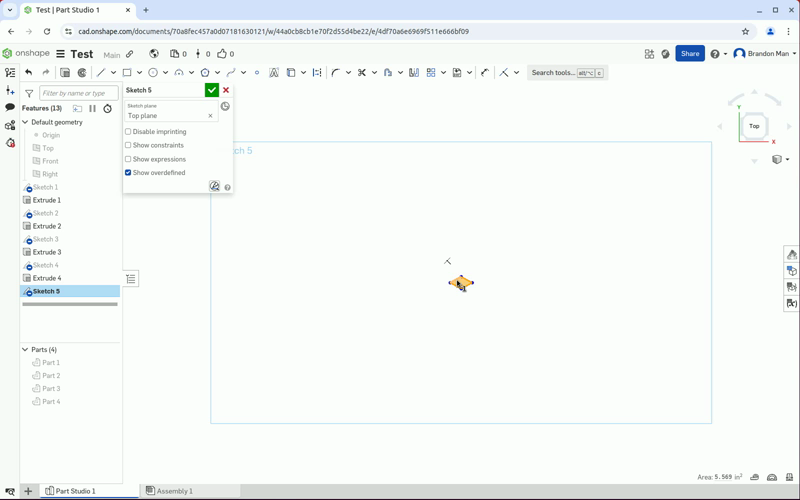
mouse_move(73, 352)
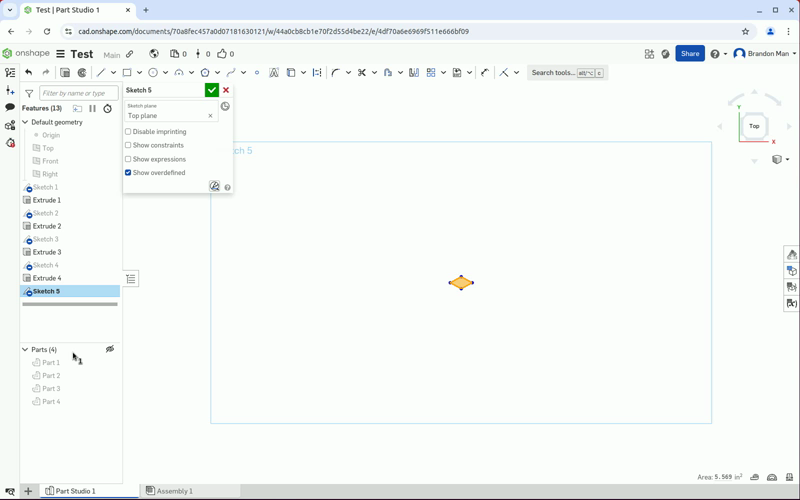
key(shift+y)
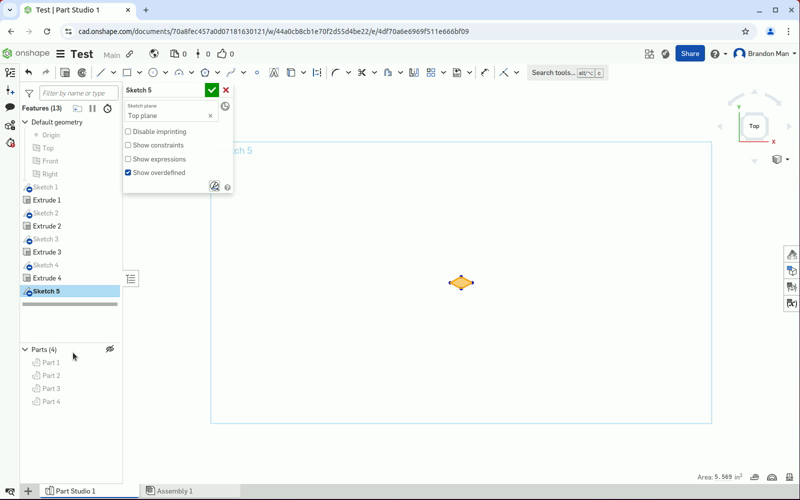
key(shift+e)
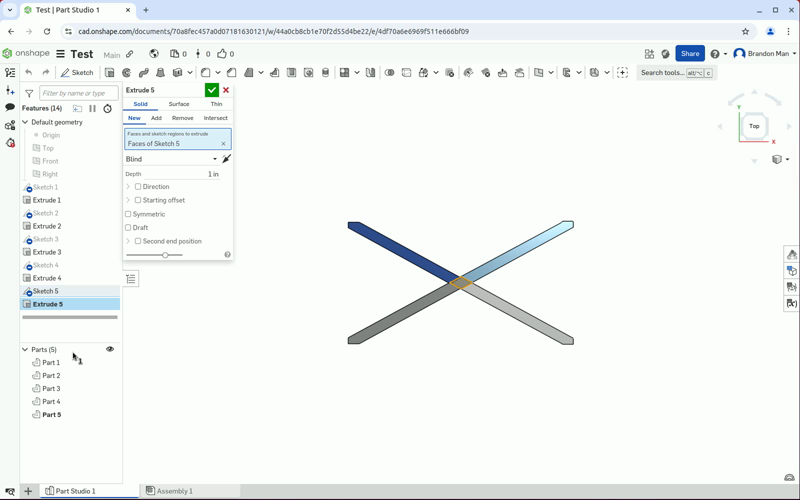
mouse_move(143, 106)
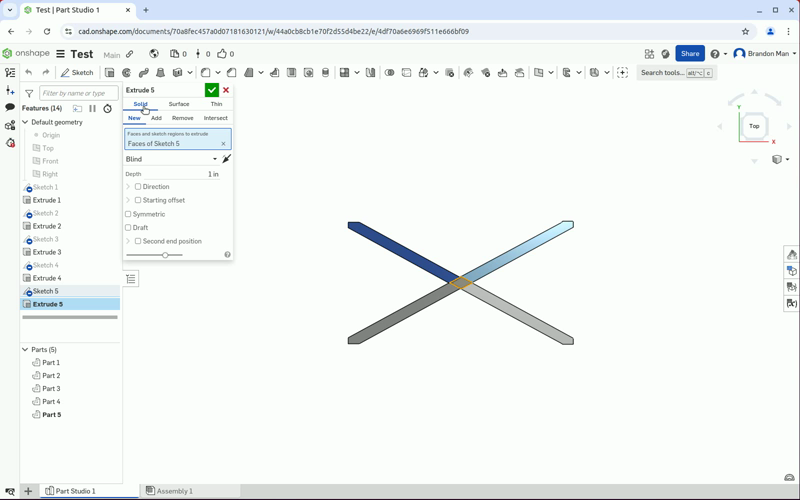
click(143, 106)
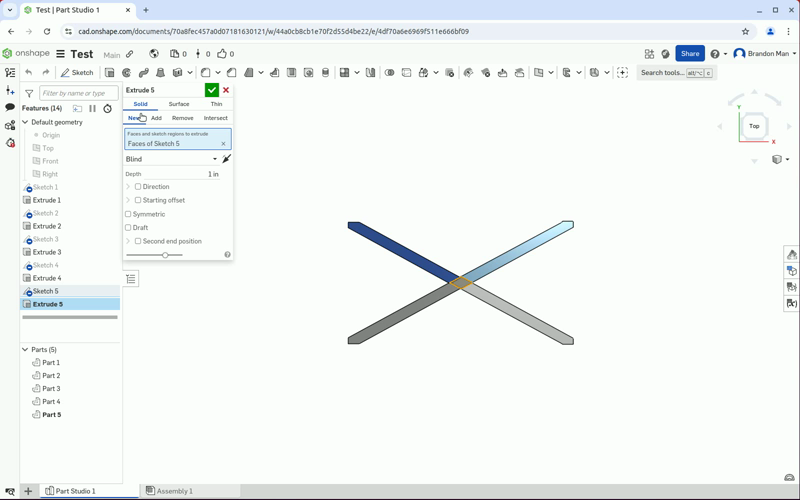
mouse_move(137, 120)
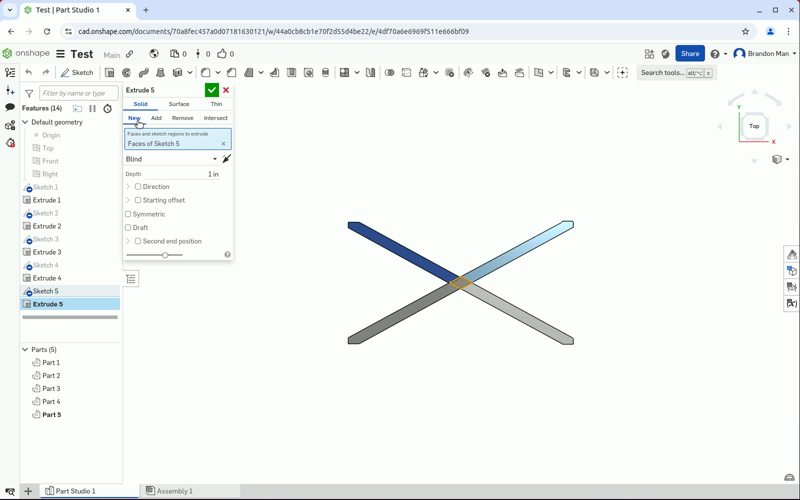
click(137, 120)
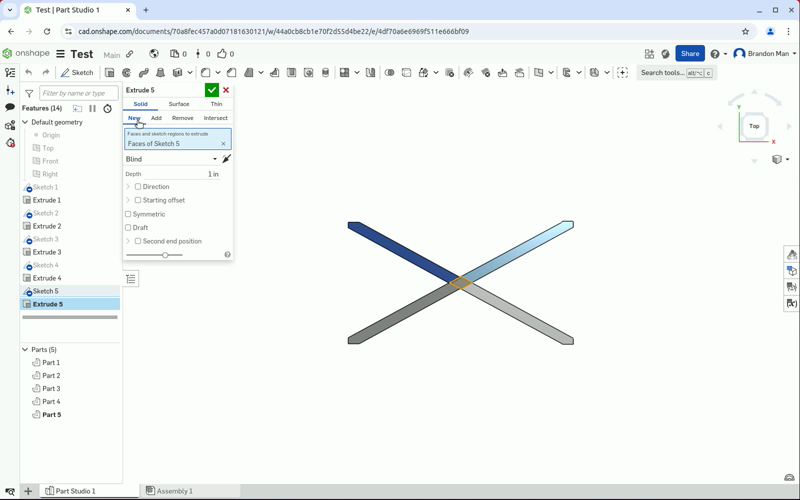
key(tab, 4)
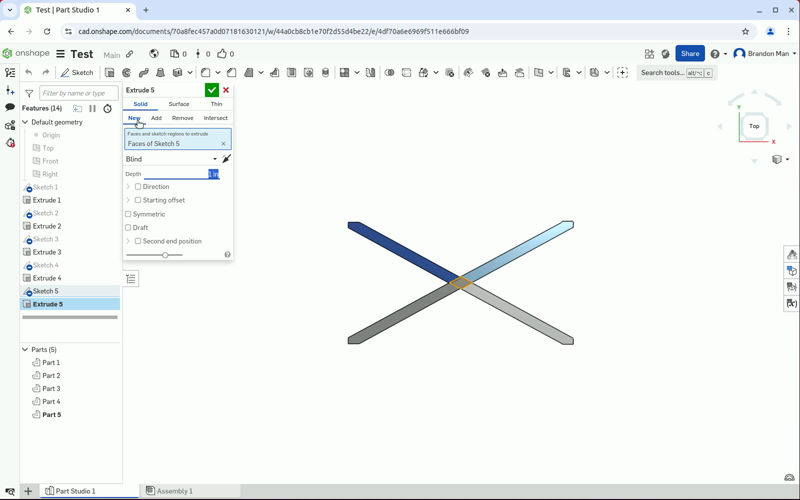
text(2.166)
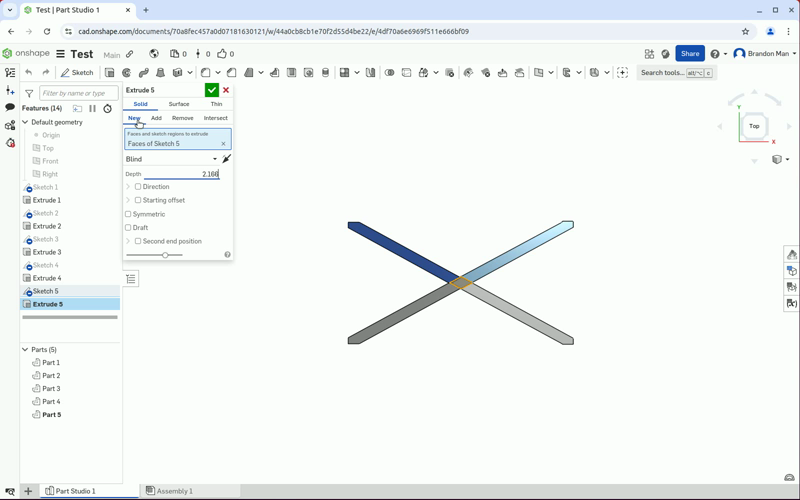
key(enter)
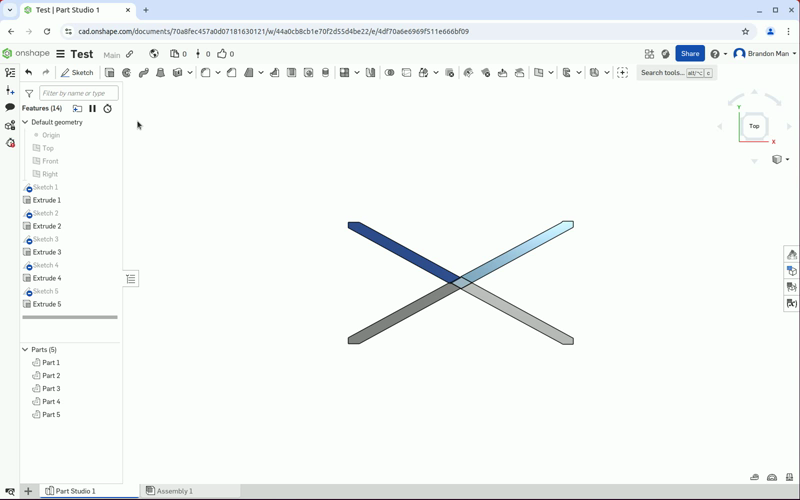
key(shift+h)
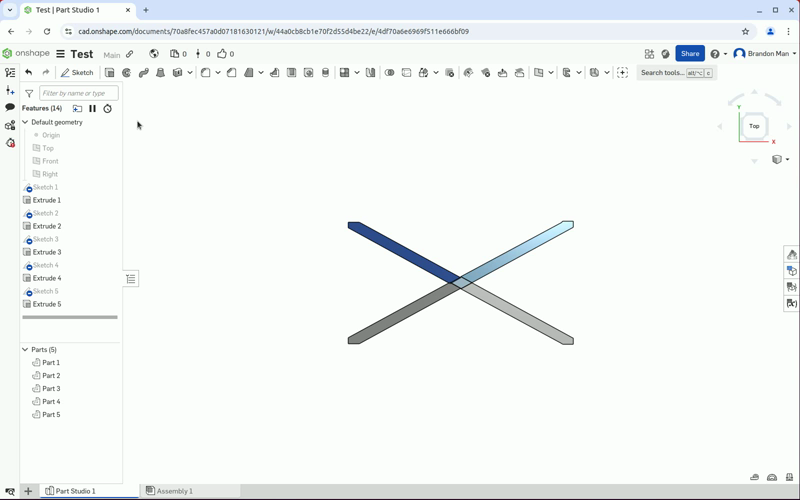
key(shift+h)
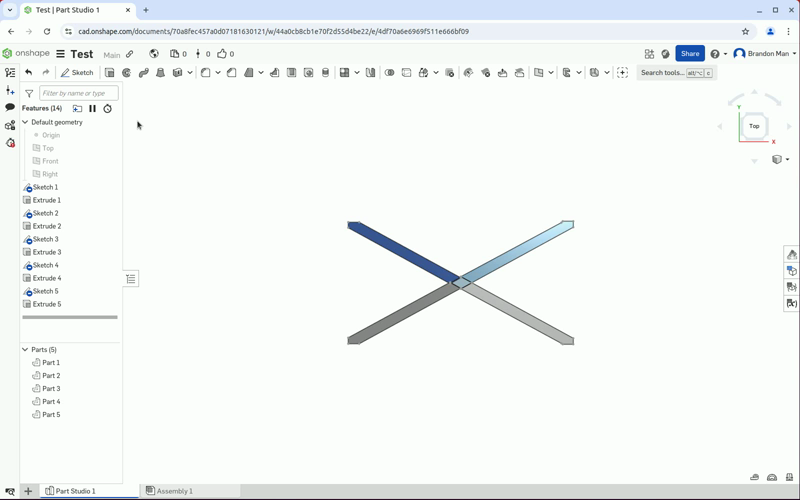
key(shift+7)
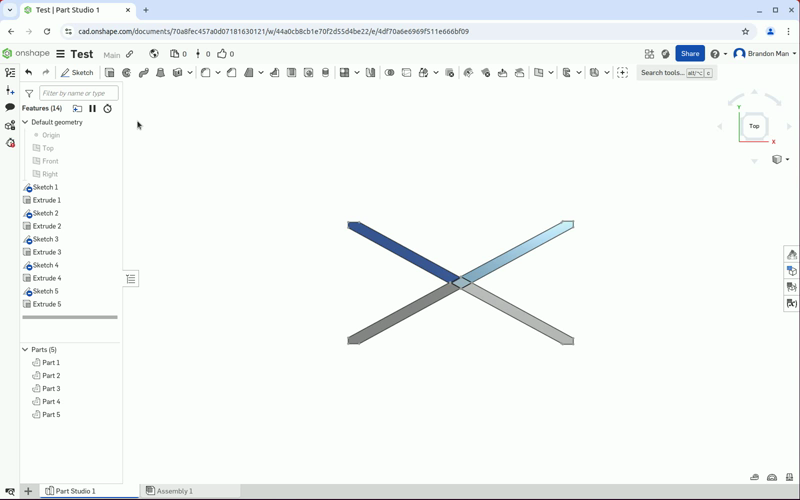
key(up, 3)
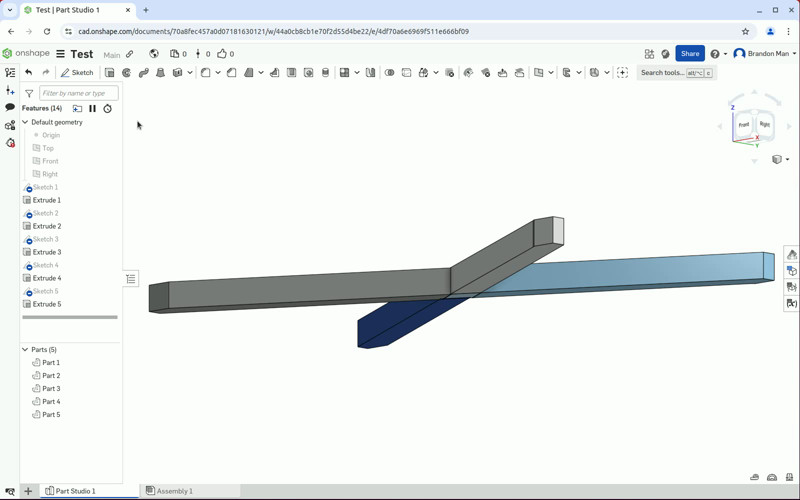
key(left, 3)
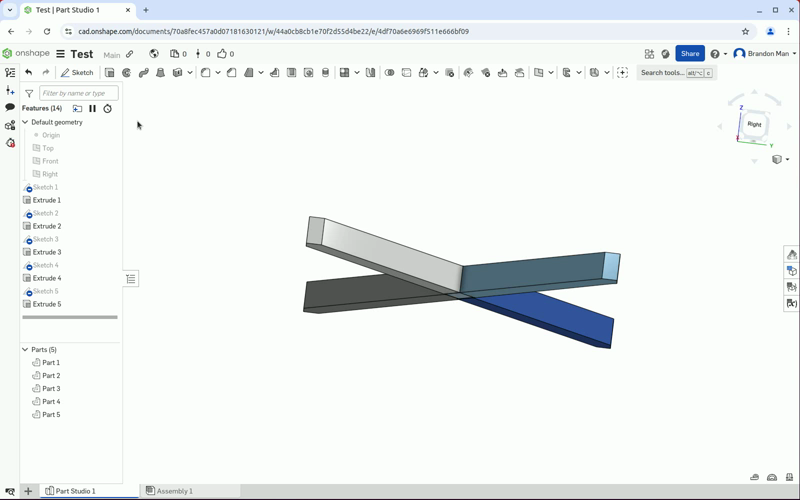
key(right, 3)
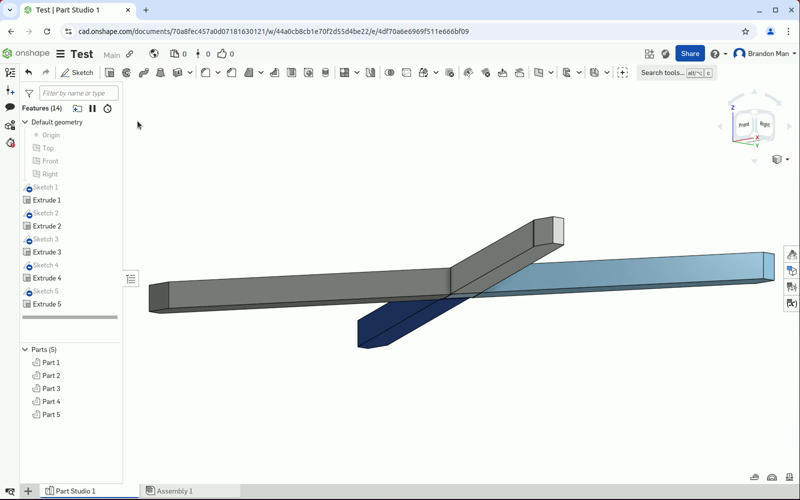
key(down, 3)
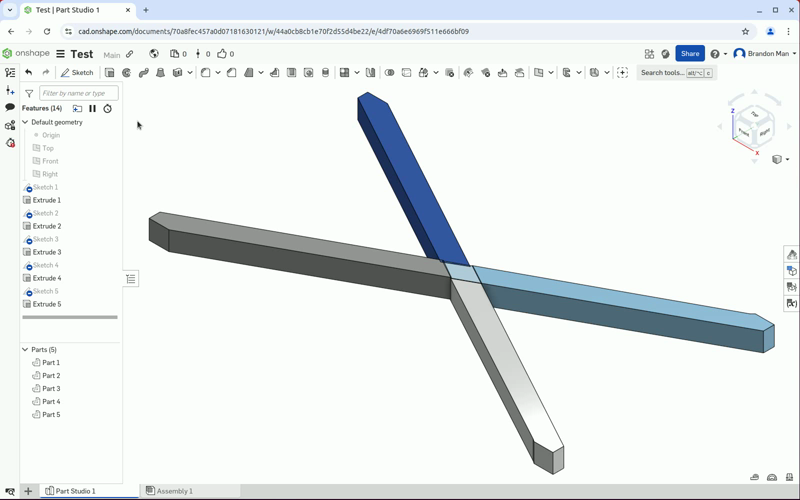
mouse_move(73, 189)
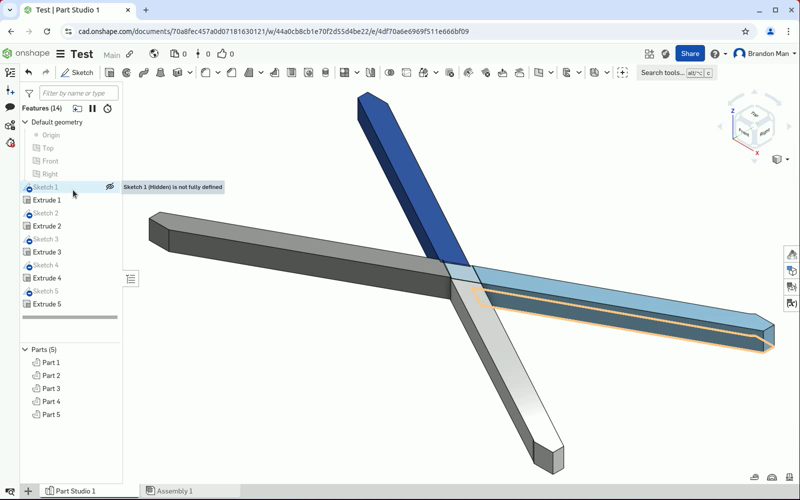
click(73, 189)